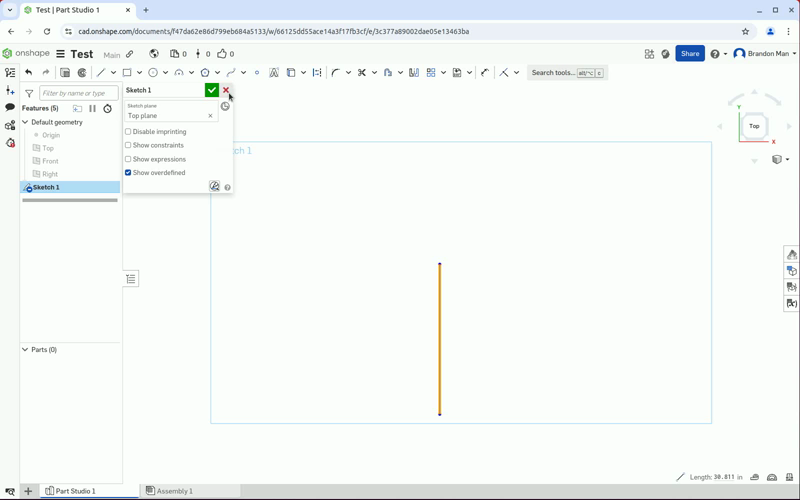
key(shift+h)
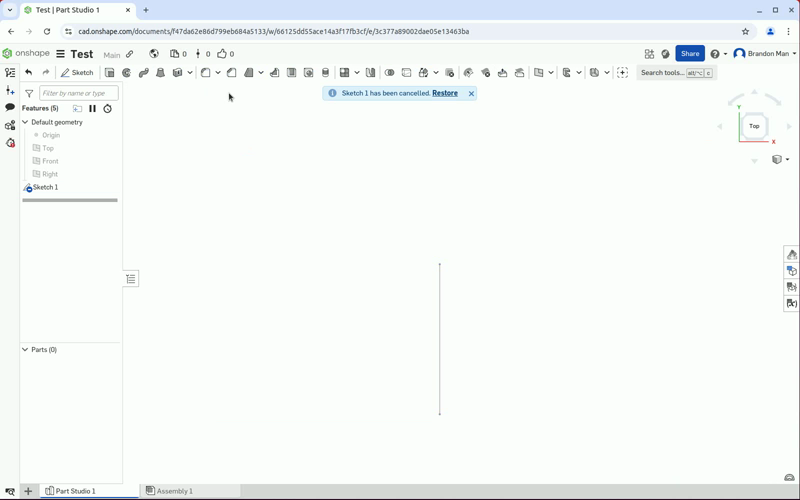
key(shift+s)
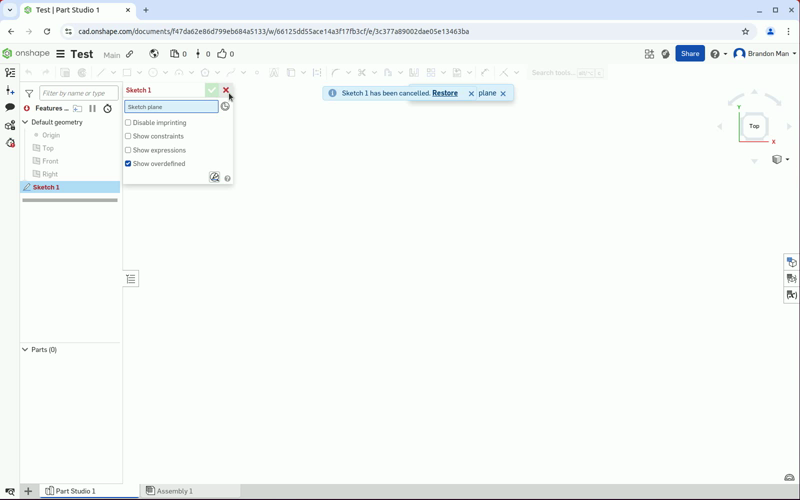
mouse_move(73, 150)
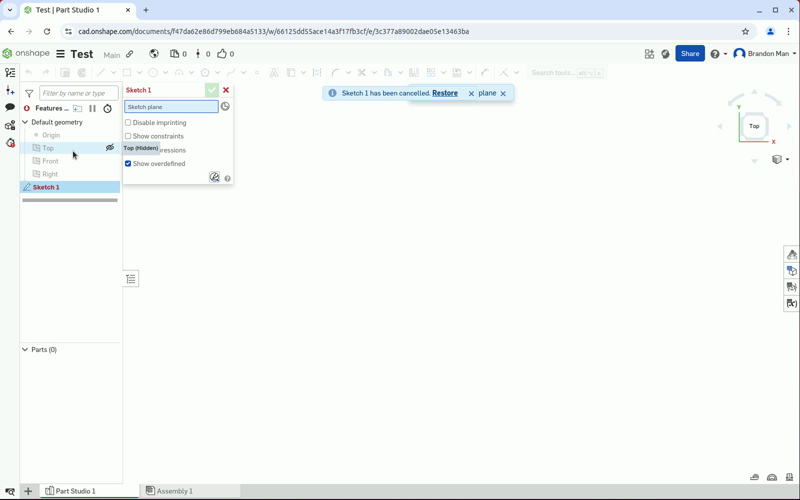
click(73, 150)
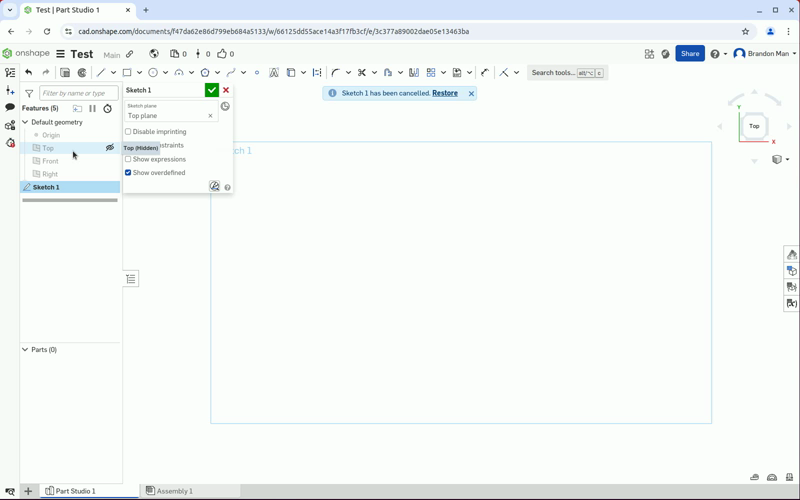
mouse_move(73, 352)
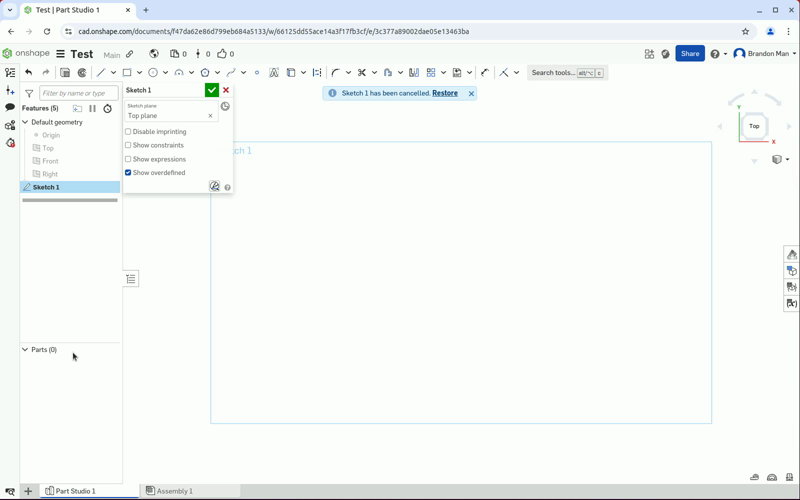
key(y)
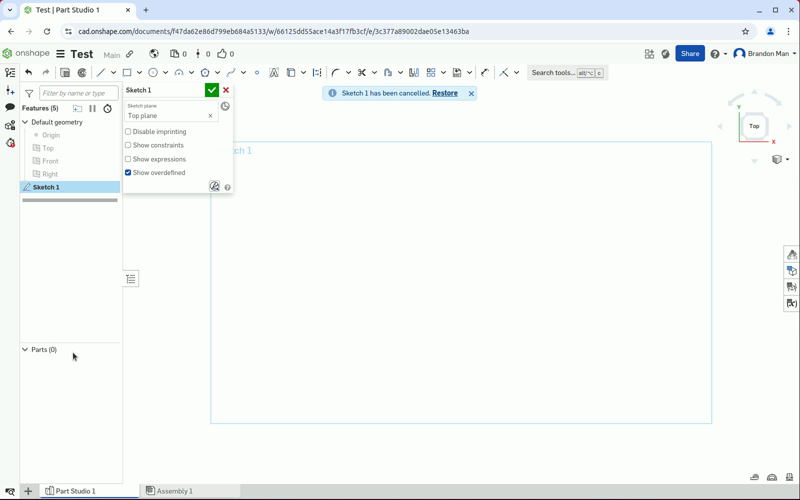
key(l)
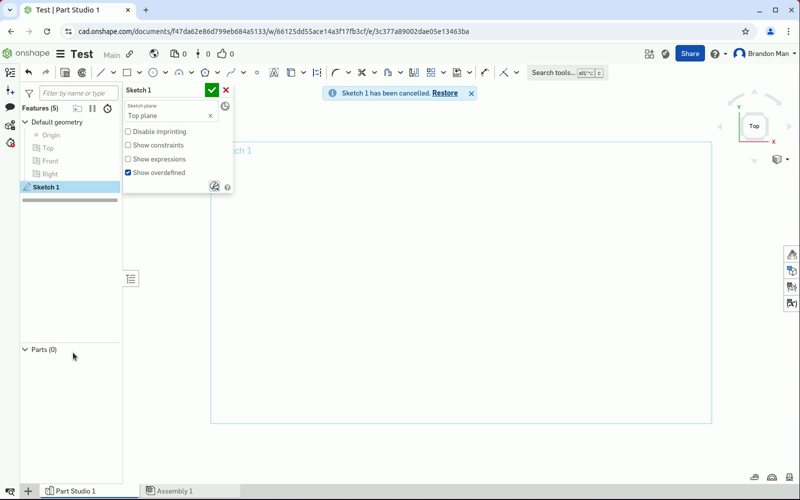
key_down(shift)
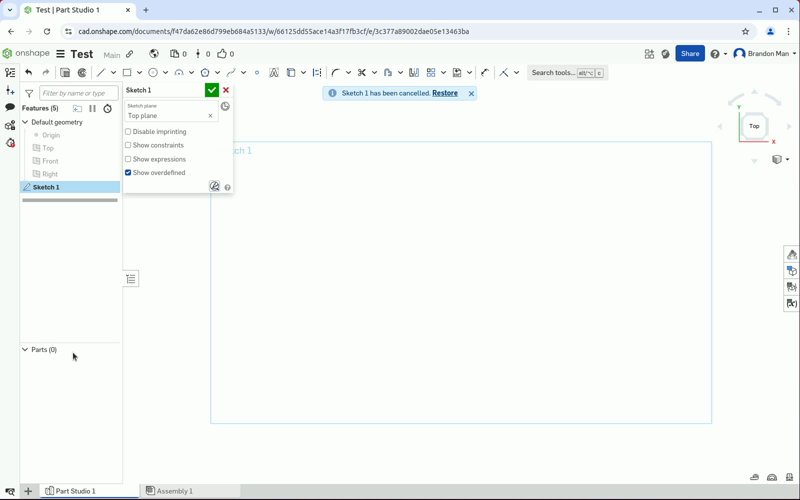
mouse_move(404, 339)
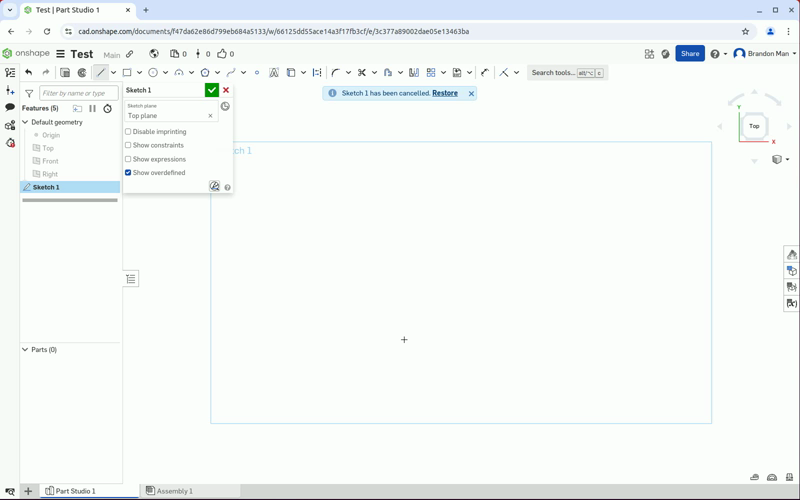
click(404, 339)
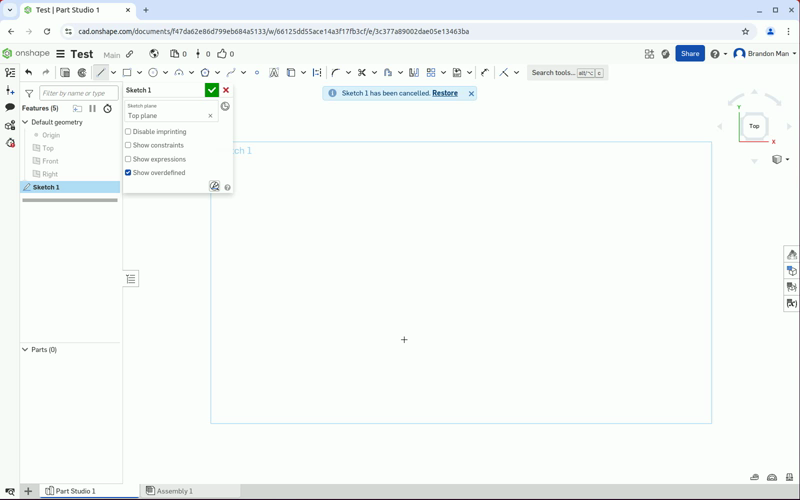
key_up(shift)
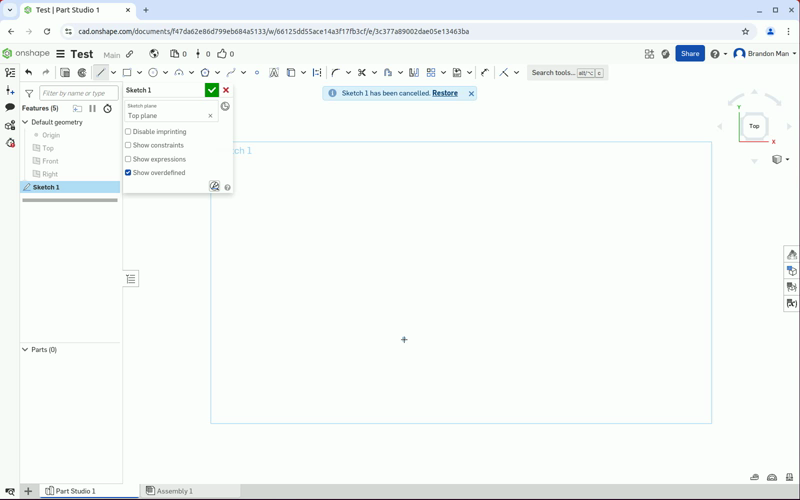
key_down(shift)
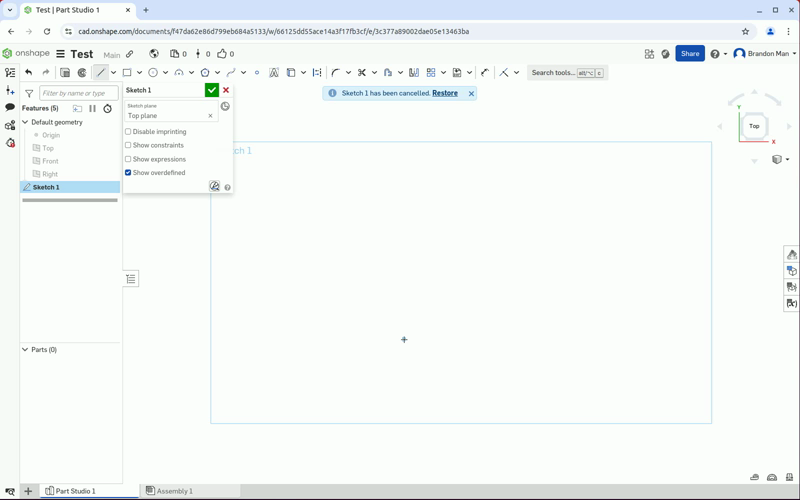
mouse_move(516, 339)
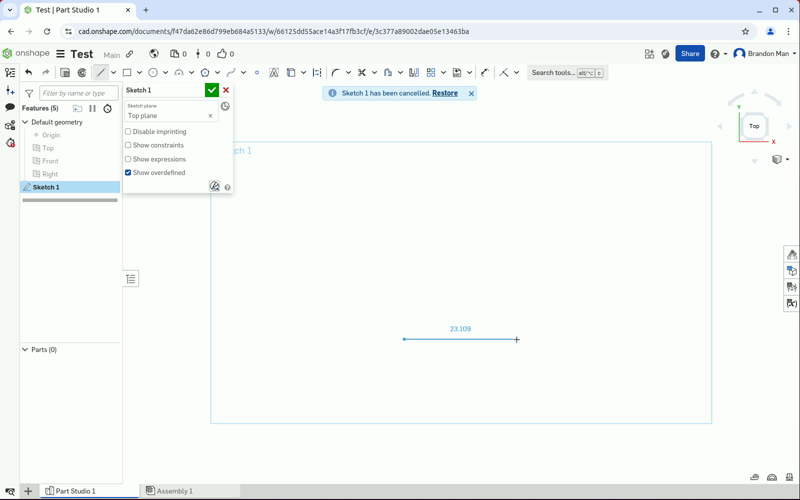
click(516, 339)
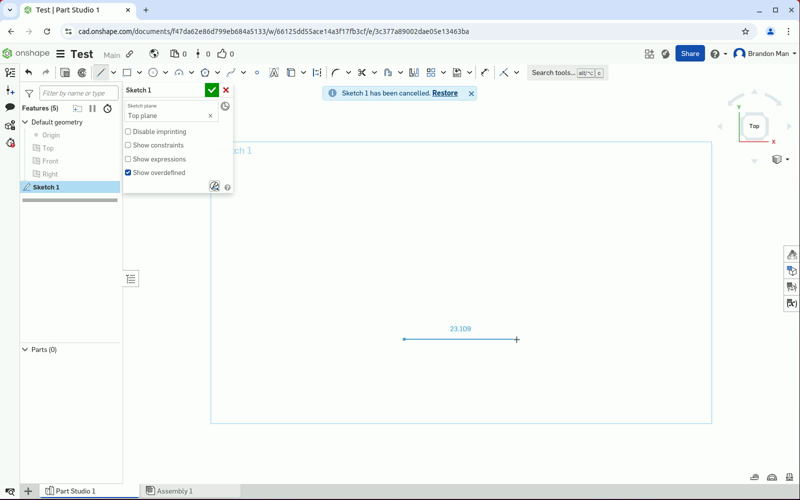
key_up(shift)
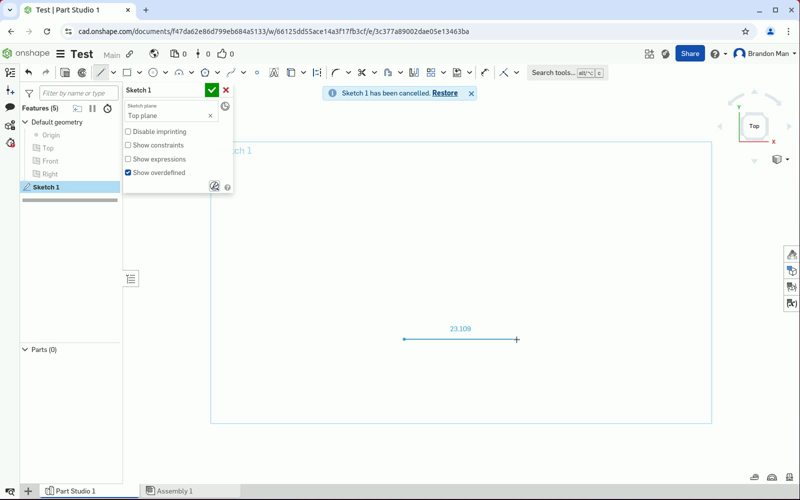
key_down(shift)
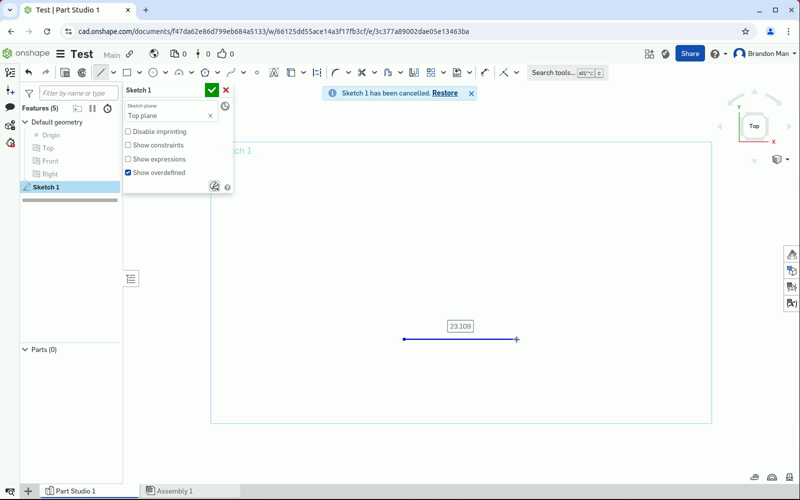
mouse_move(516, 226)
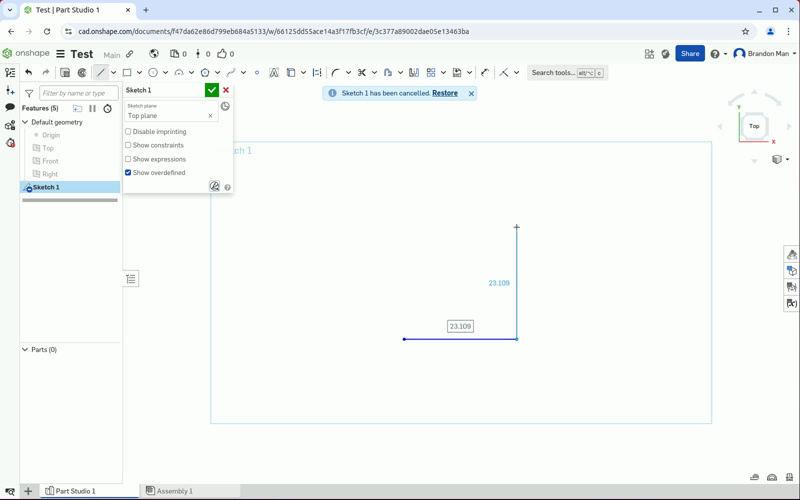
click(516, 226)
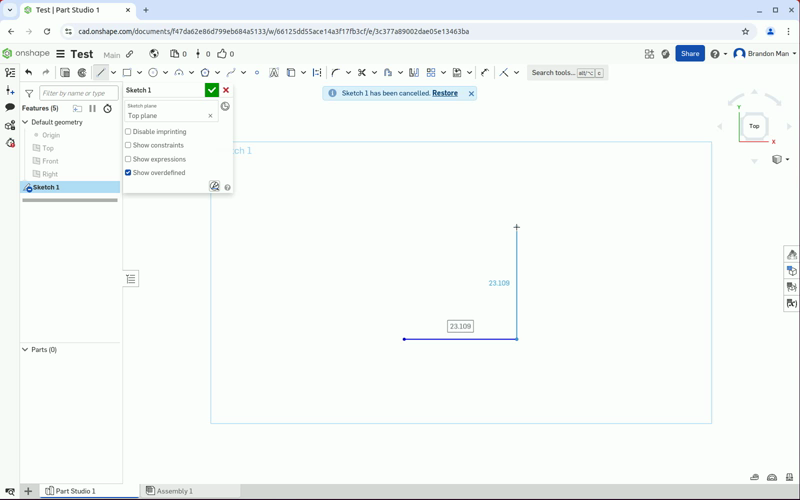
key_up(shift)
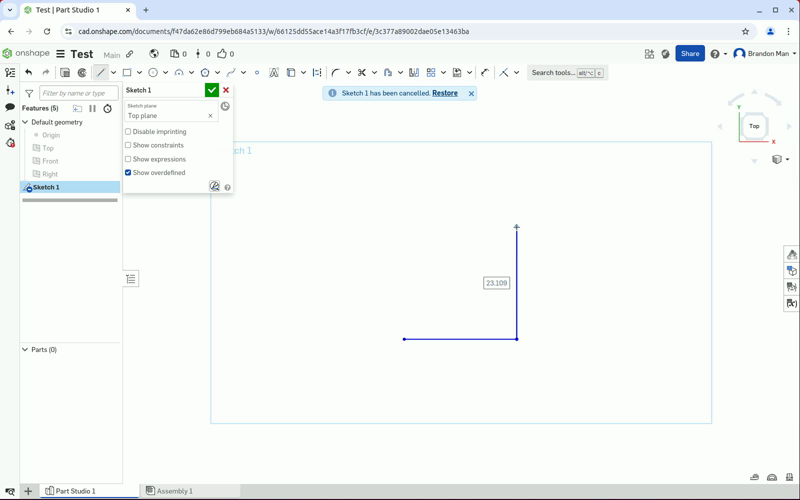
key_down(shift)
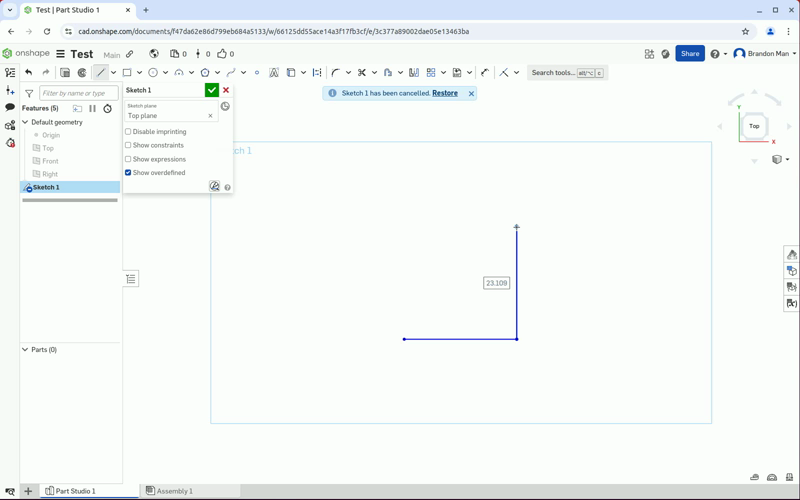
mouse_move(404, 226)
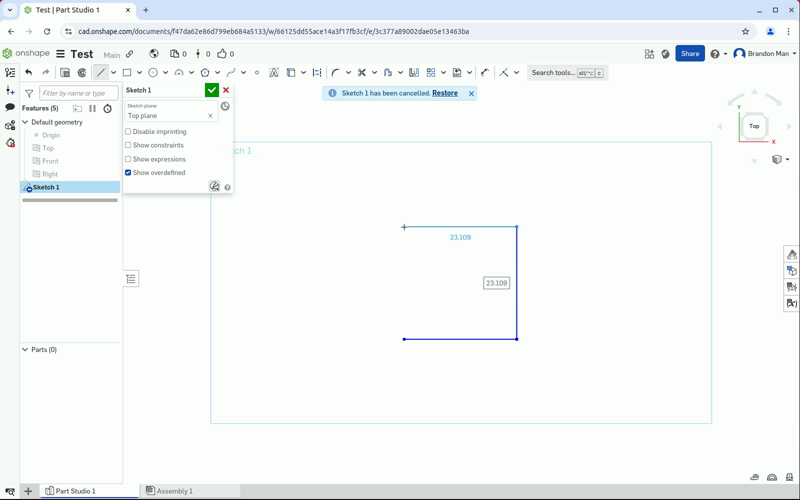
click(404, 226)
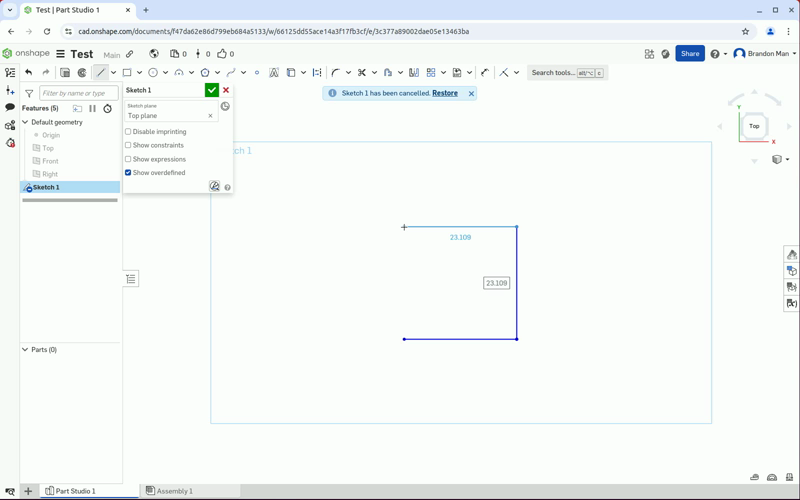
key_up(shift)
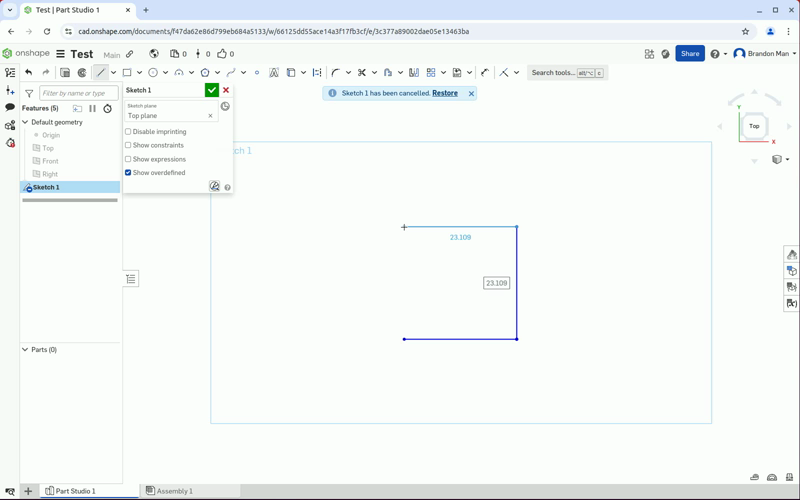
key_down(shift)
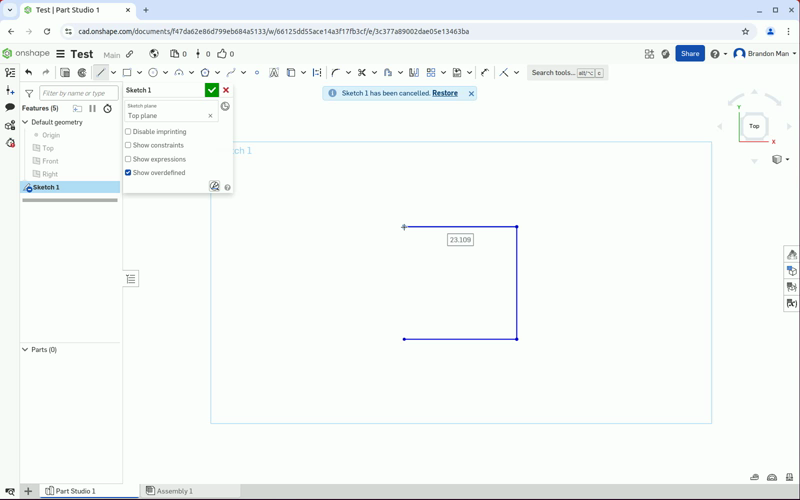
mouse_move(404, 339)
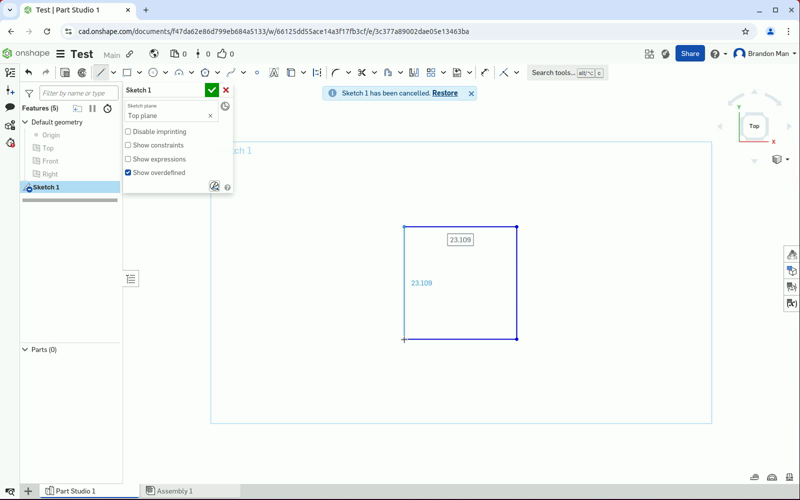
key_up(shift)
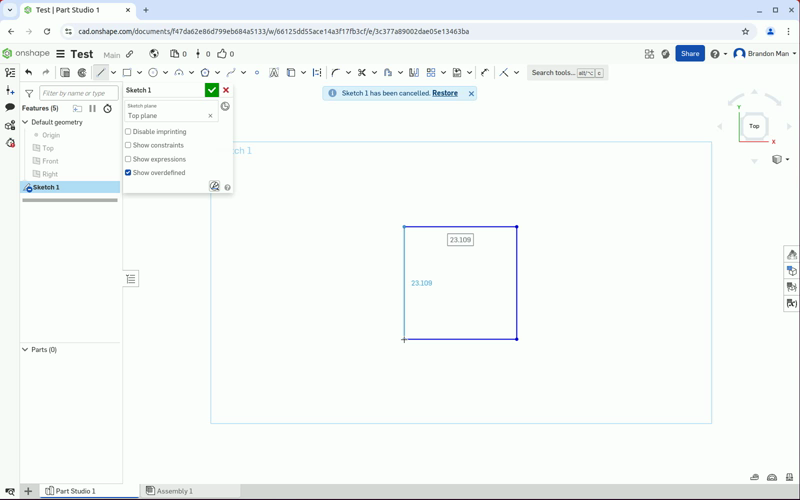
click(404, 339)
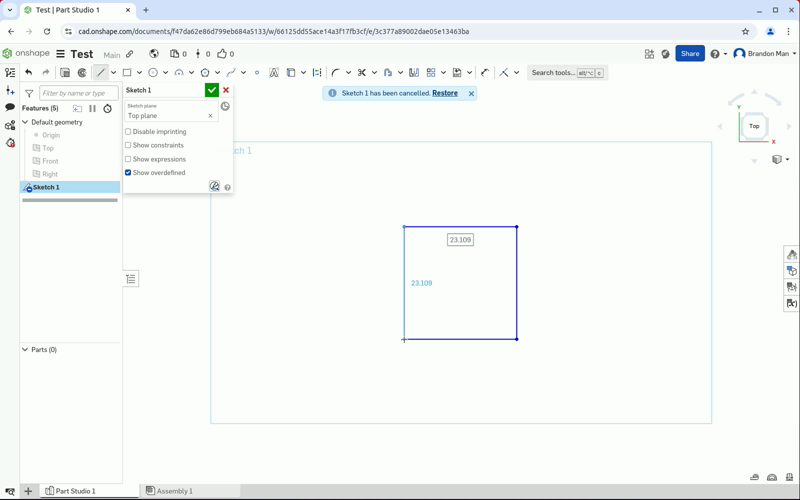
key(esc)
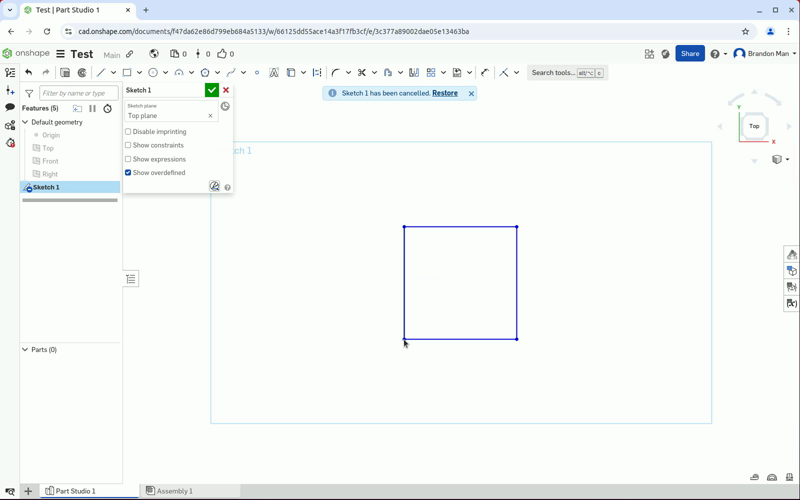
mouse_move(487, 293)
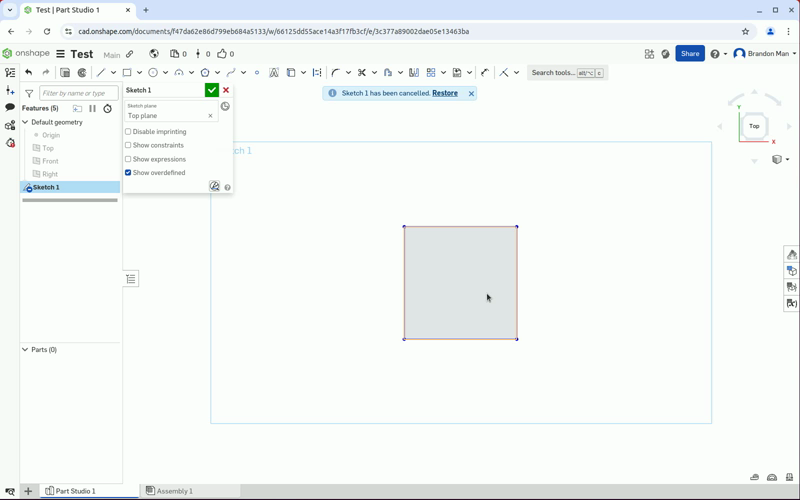
click(487, 293)
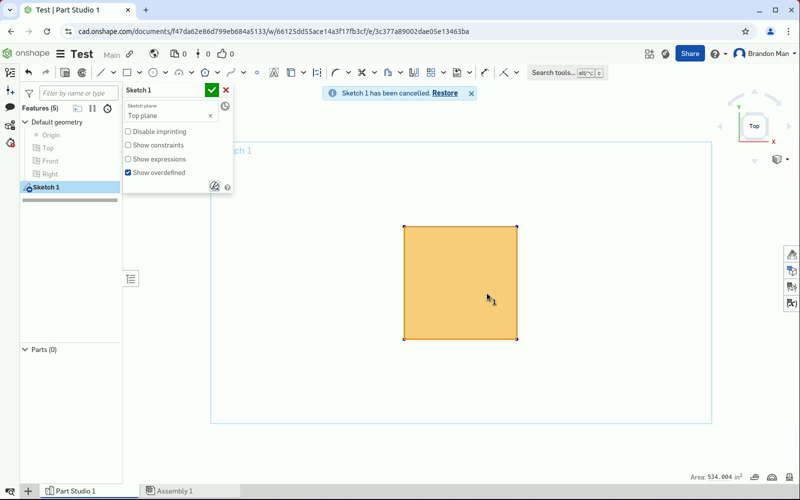
mouse_move(73, 352)
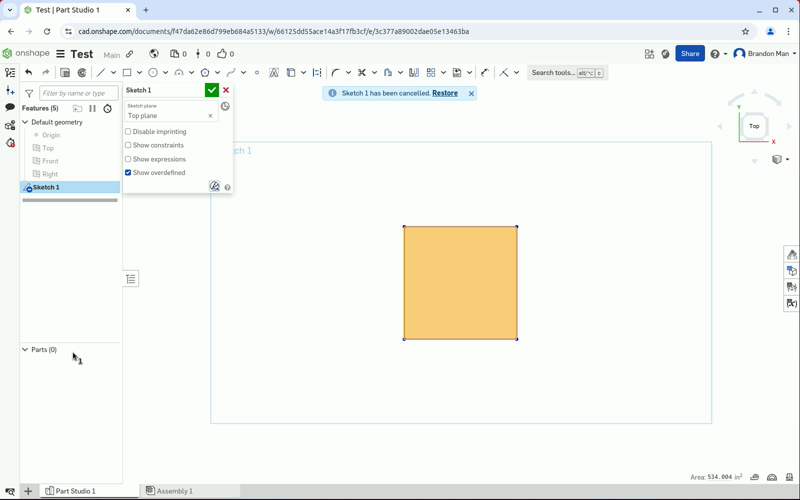
key(shift+y)
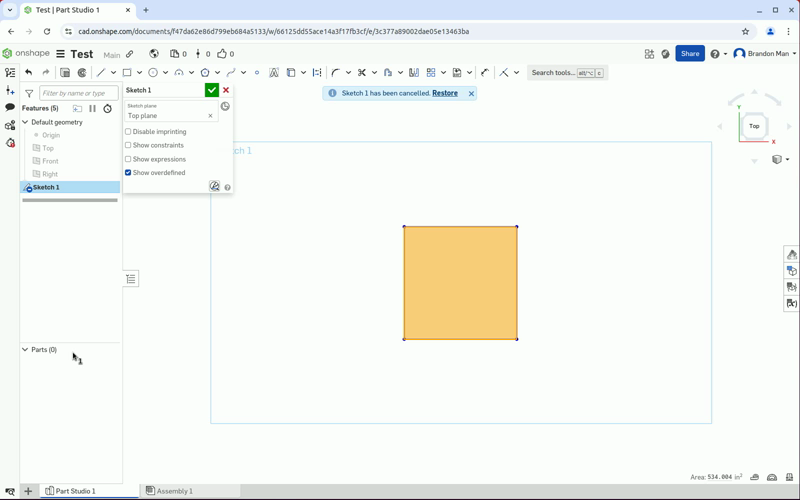
key(shift+e)
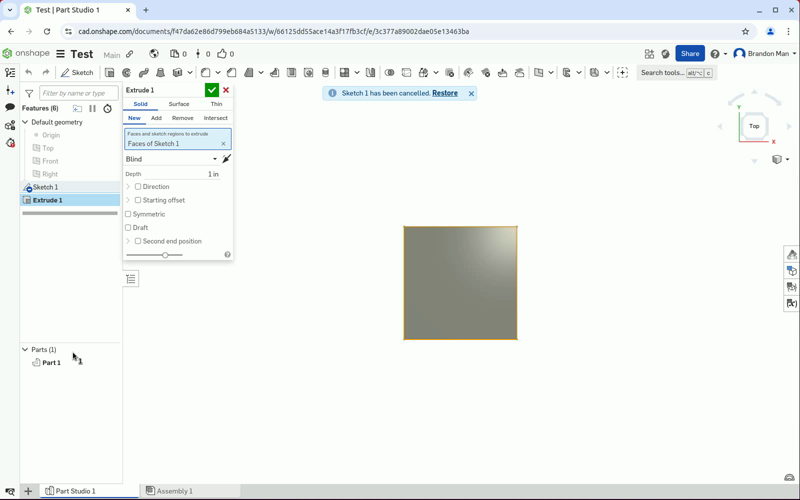
mouse_move(143, 106)
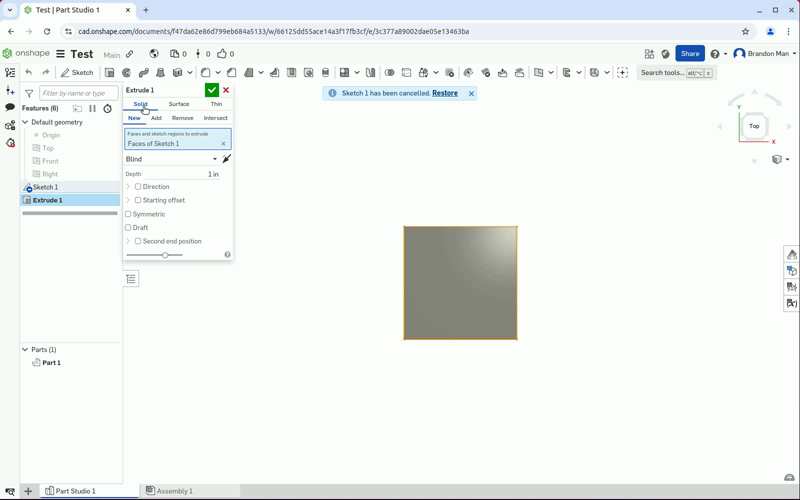
click(143, 106)
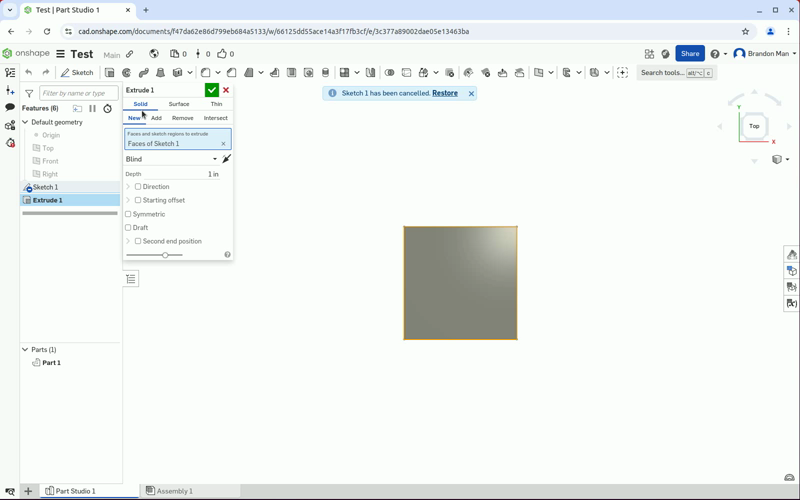
mouse_move(137, 120)
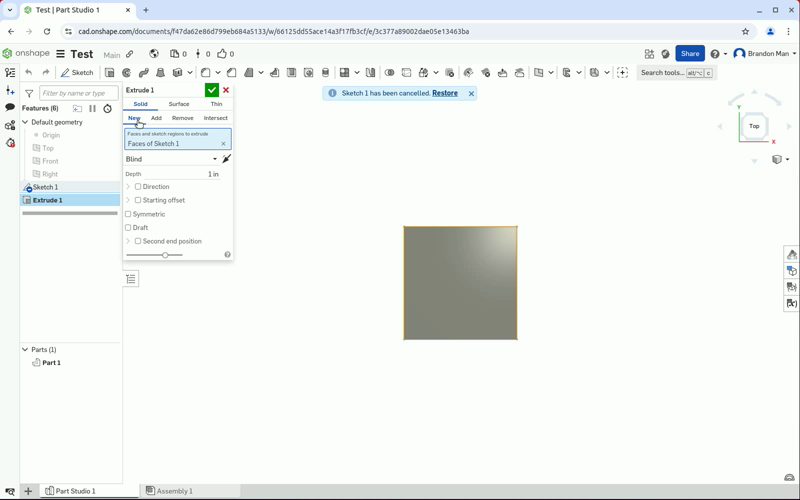
click(137, 120)
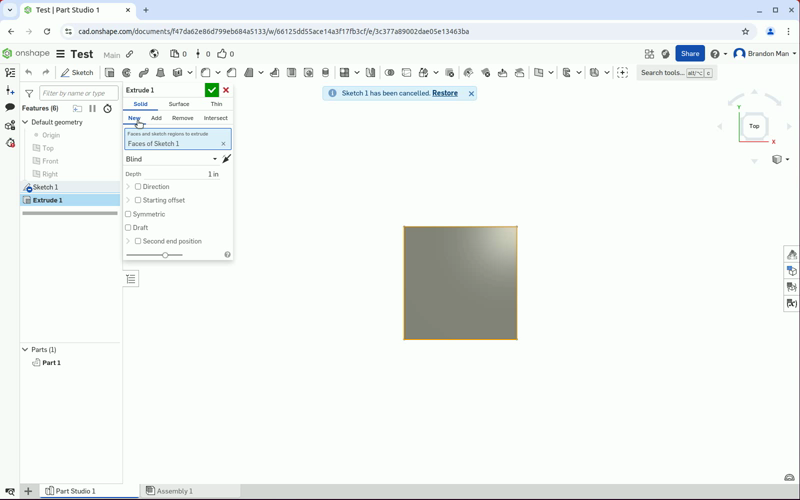
key(tab, 4)
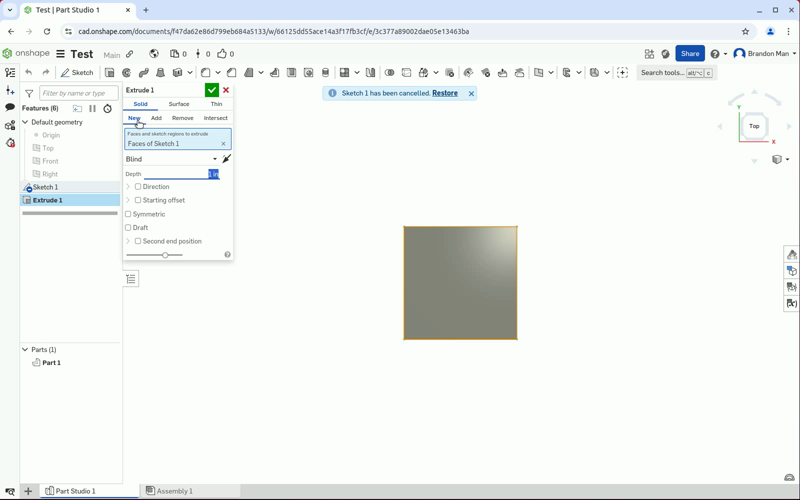
text(23.108)
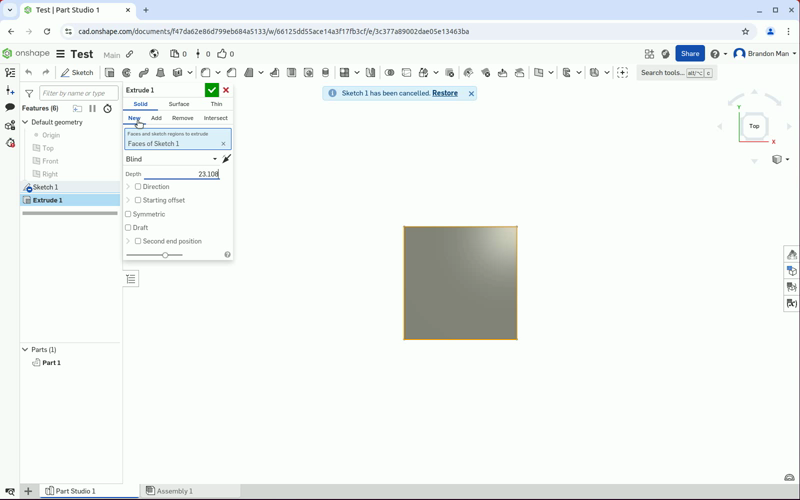
key(enter)
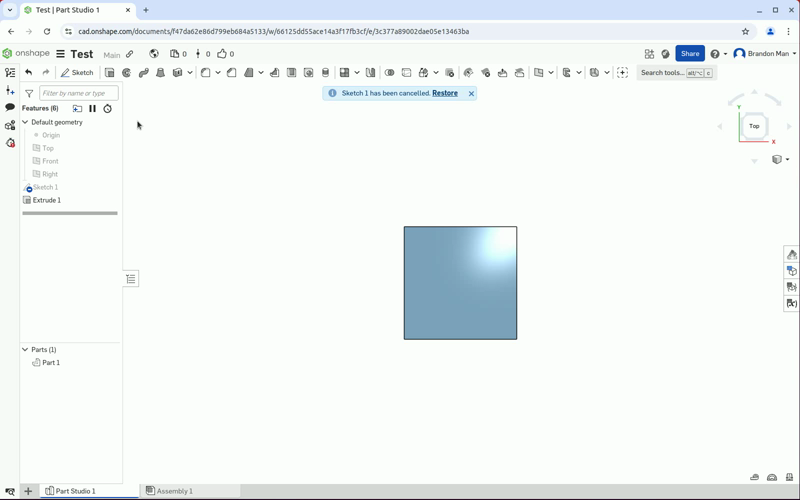
key(shift+h)
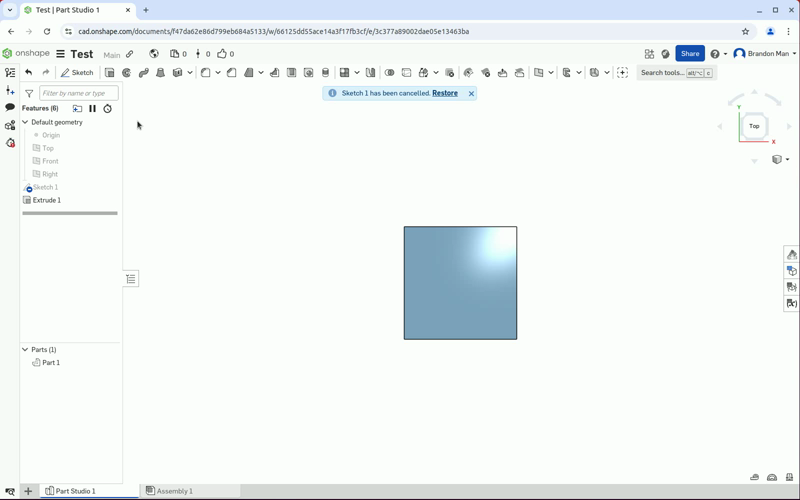
key(shift+h)
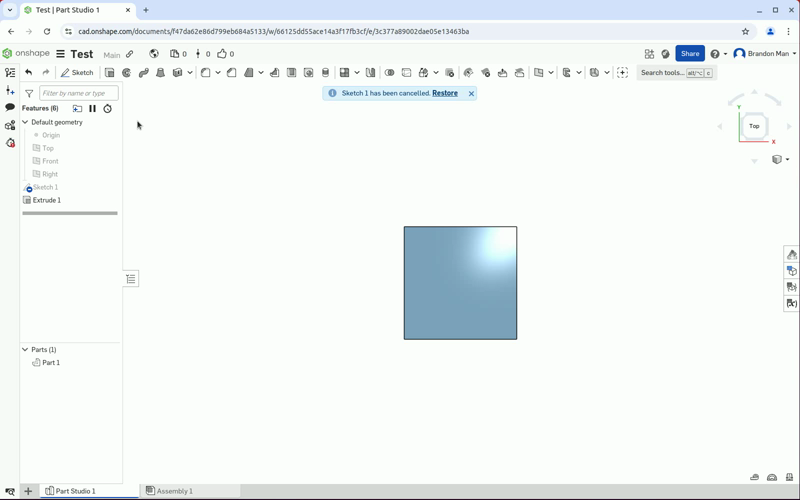
mouse_move(73, 189)
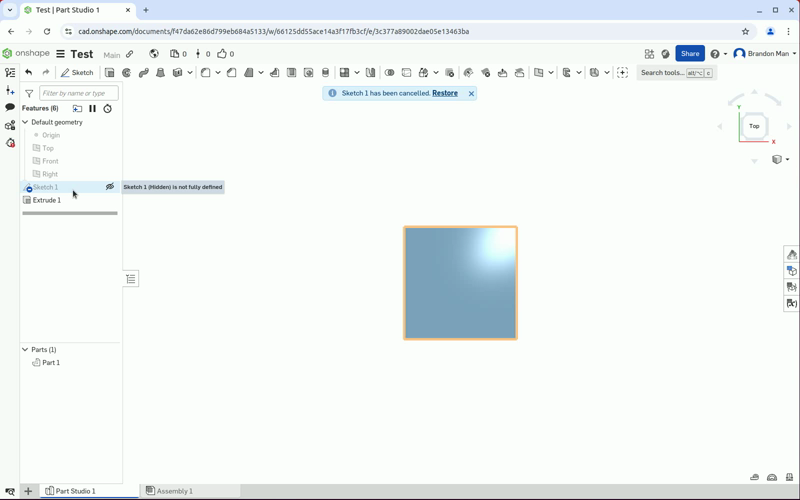
click(73, 189)
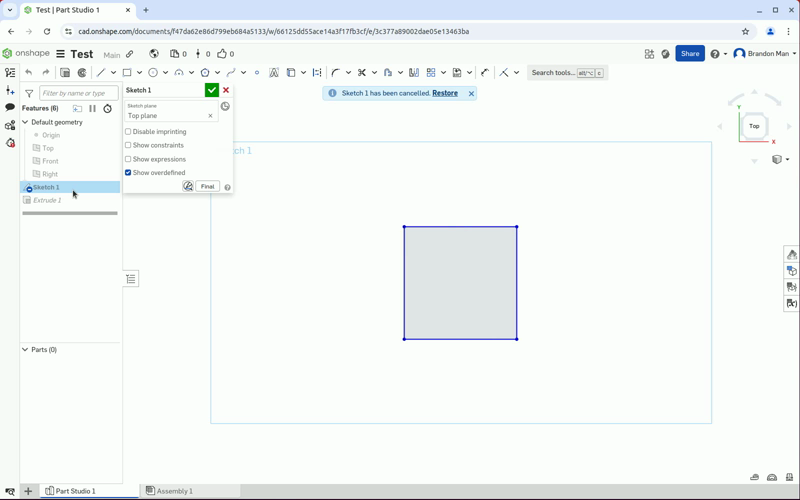
mouse_move(229, 92)
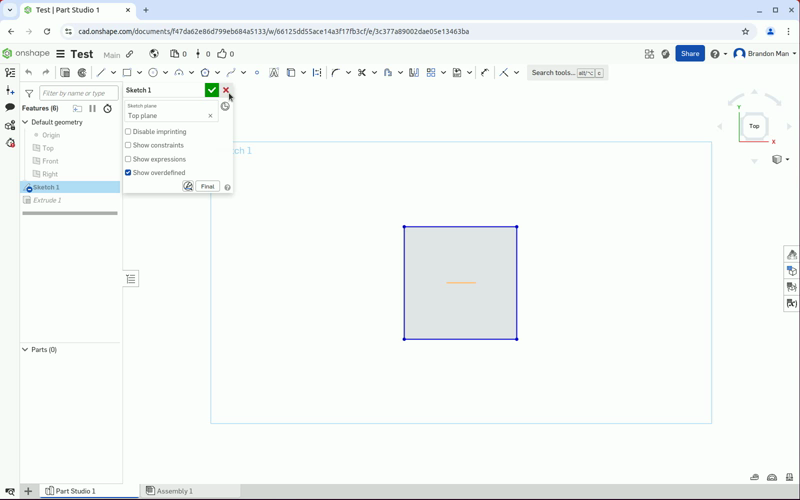
click(229, 92)
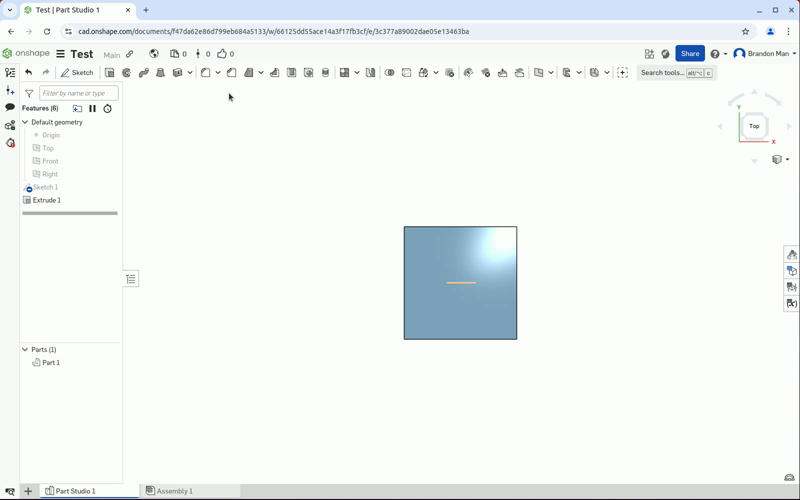
mouse_move(541, 75)
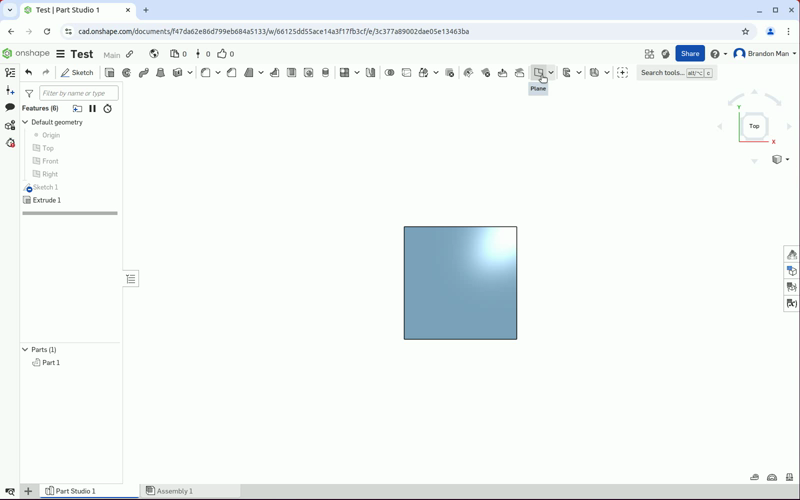
click(541, 75)
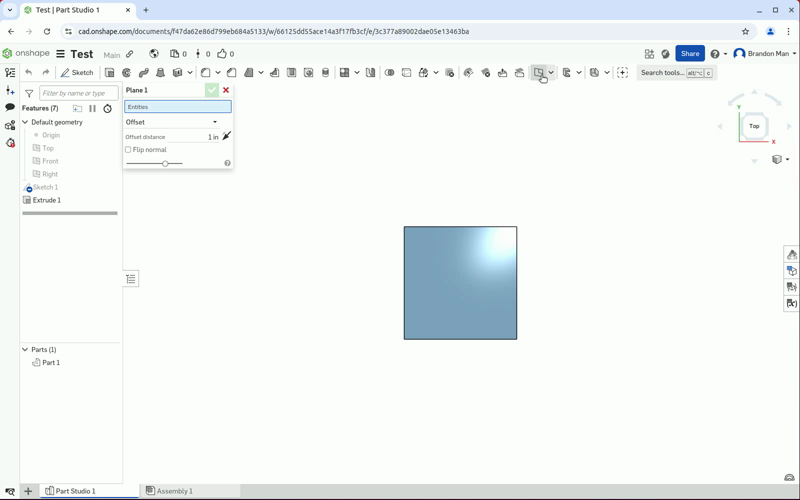
mouse_move(73, 150)
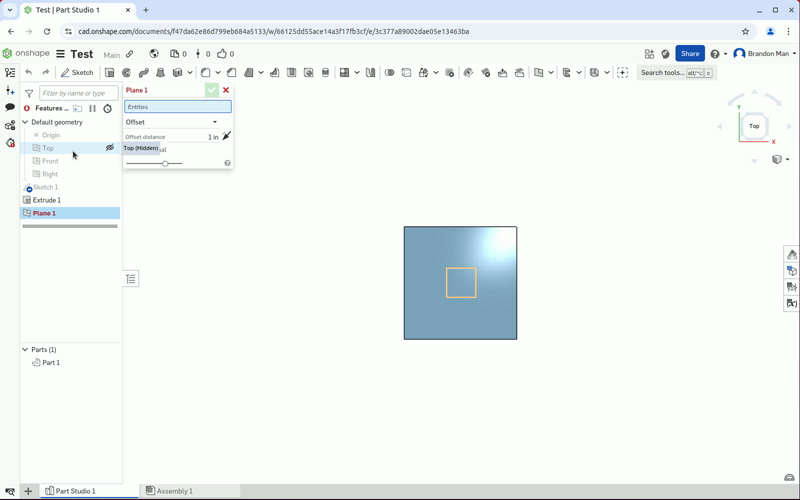
click(73, 150)
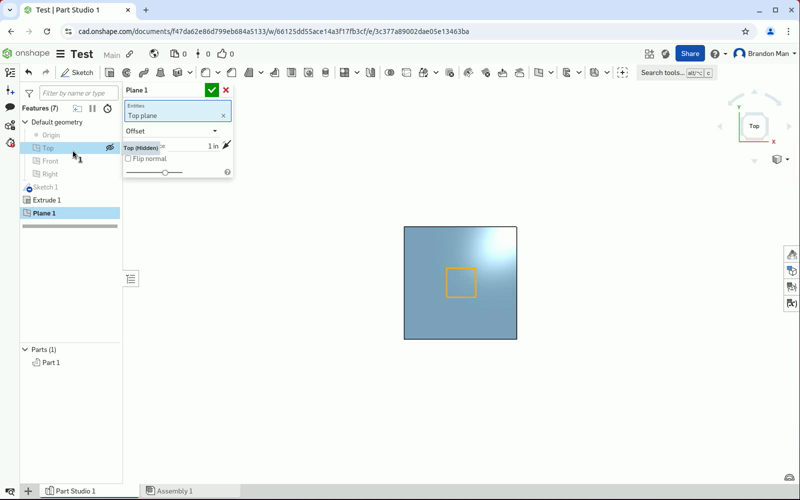
key(tab, 2)
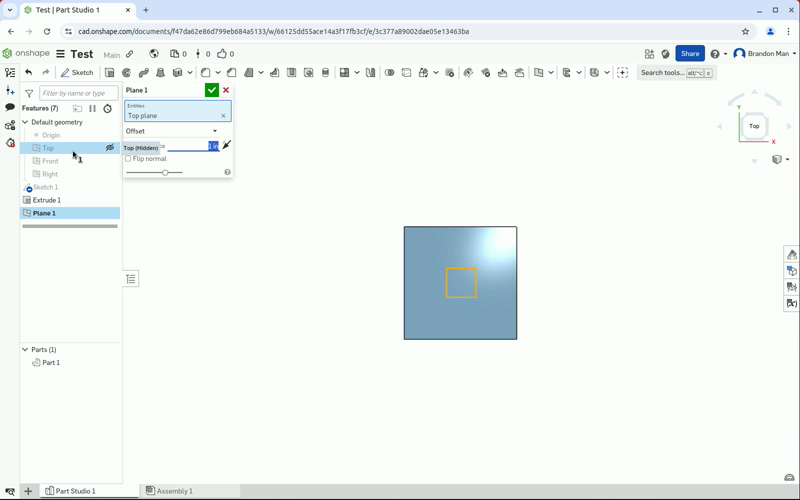
text(23.108)
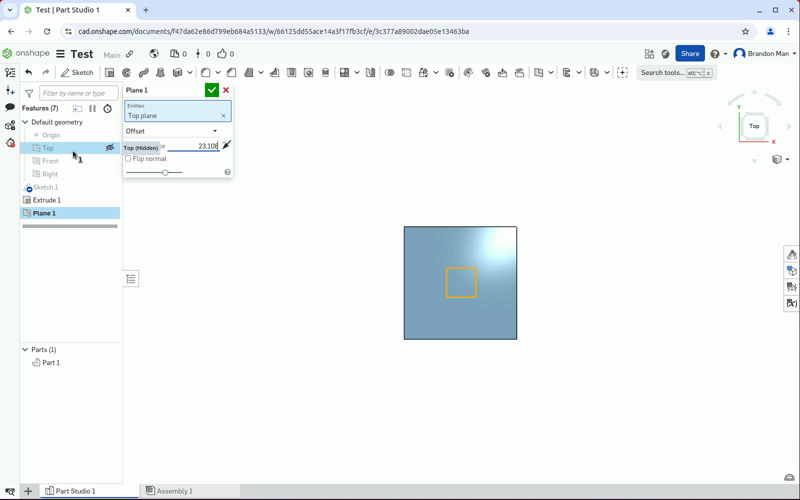
key(enter, 2)
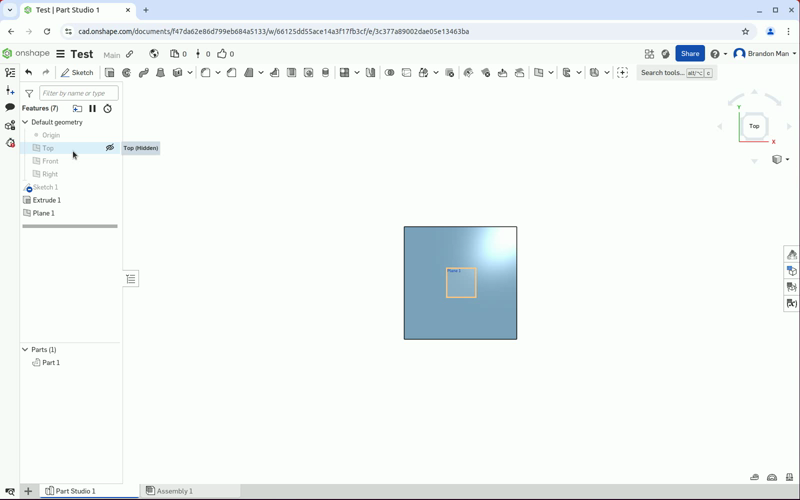
key(shift+s)
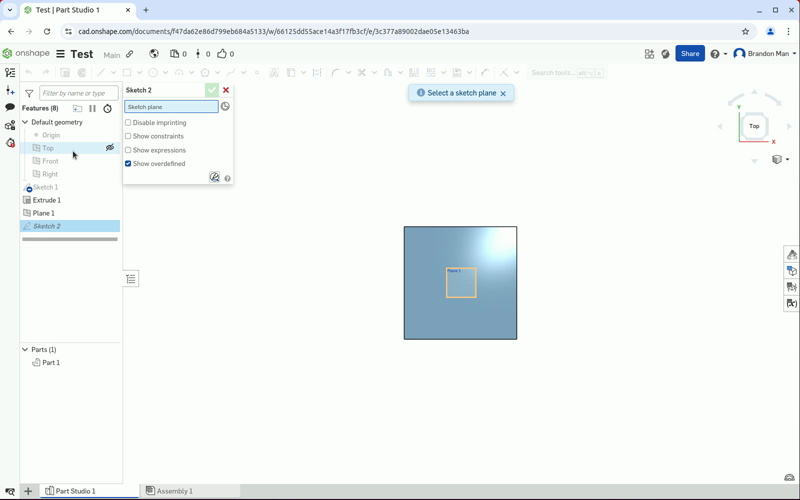
mouse_move(73, 215)
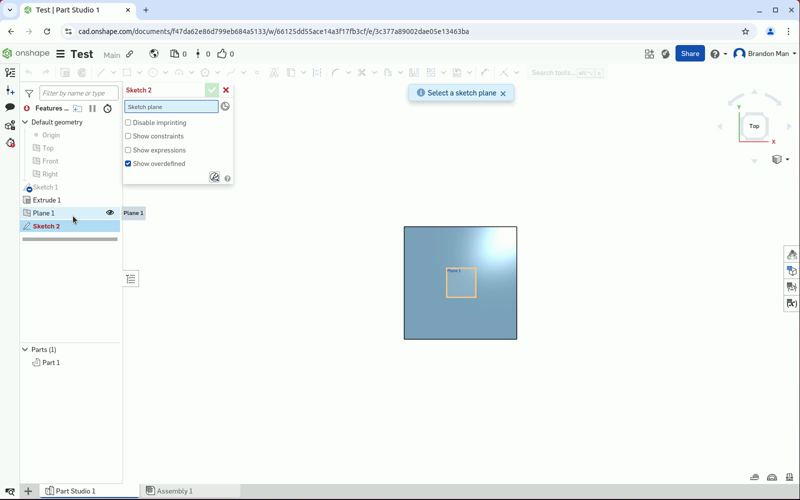
click(73, 215)
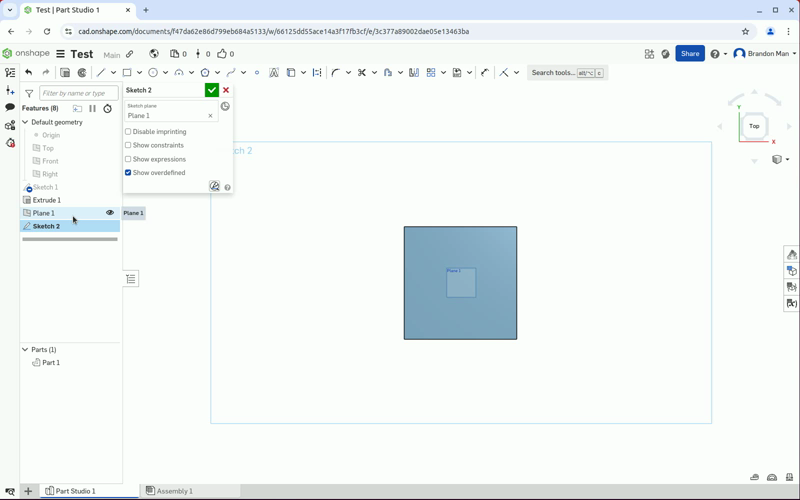
mouse_move(73, 352)
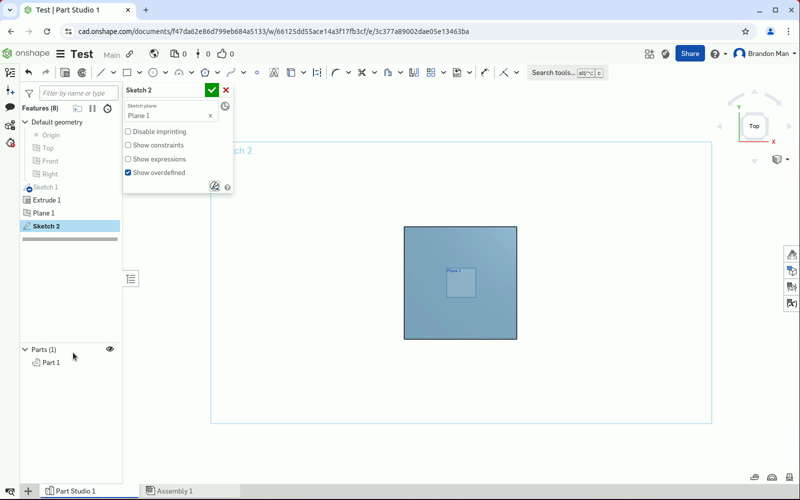
key(y)
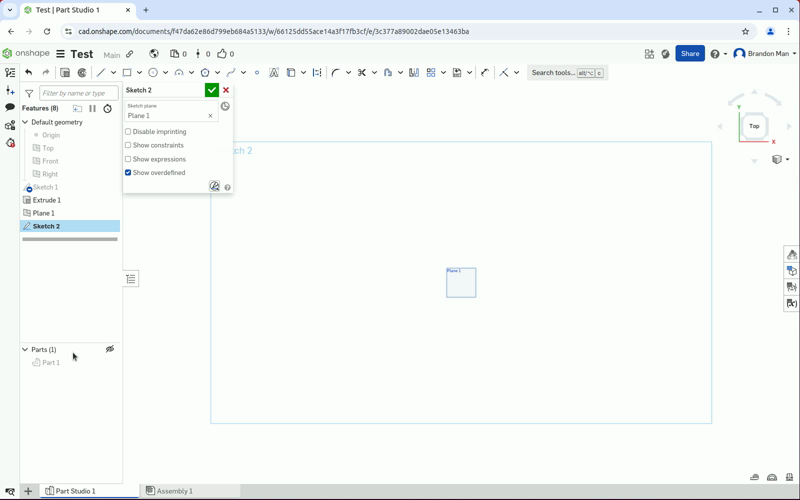
key(l)
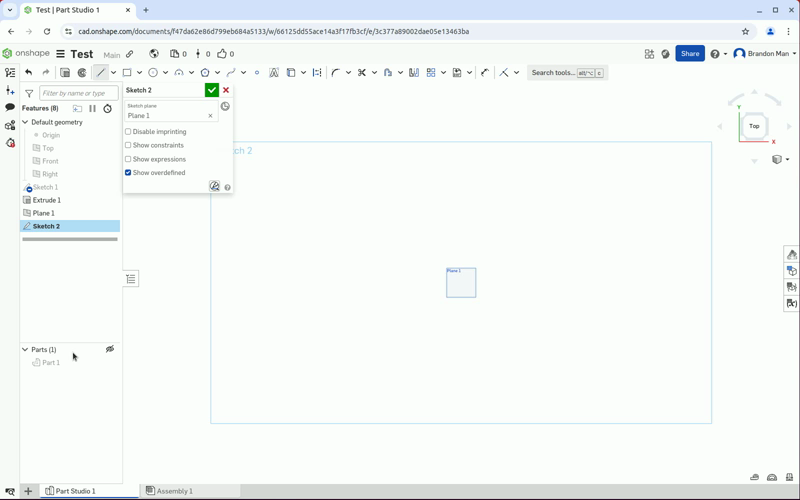
key_down(shift)
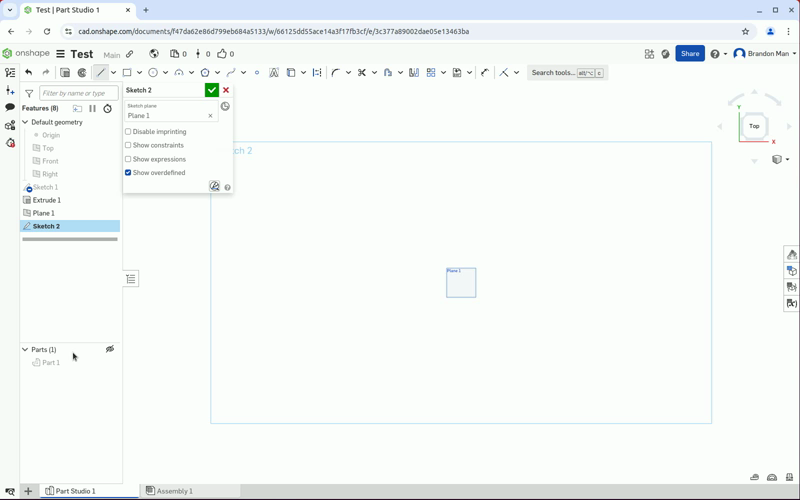
mouse_move(409, 278)
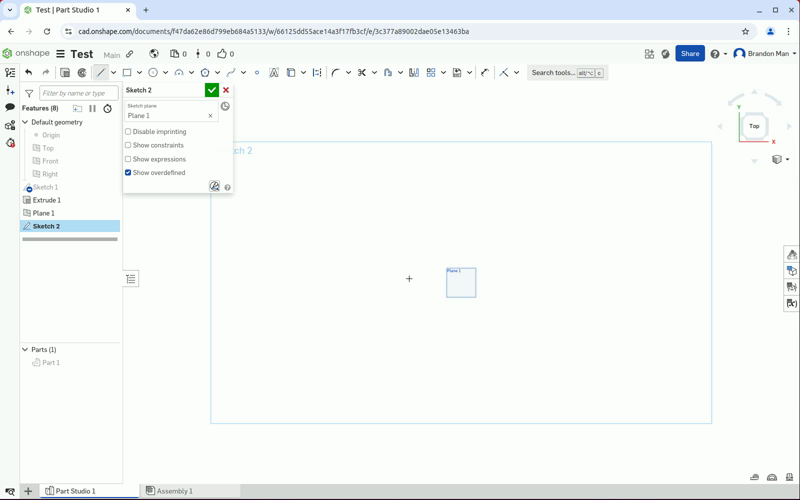
click(409, 278)
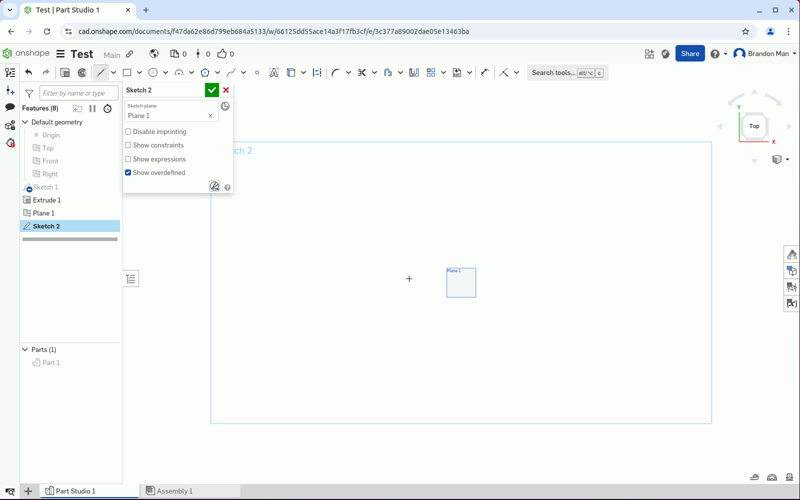
key_up(shift)
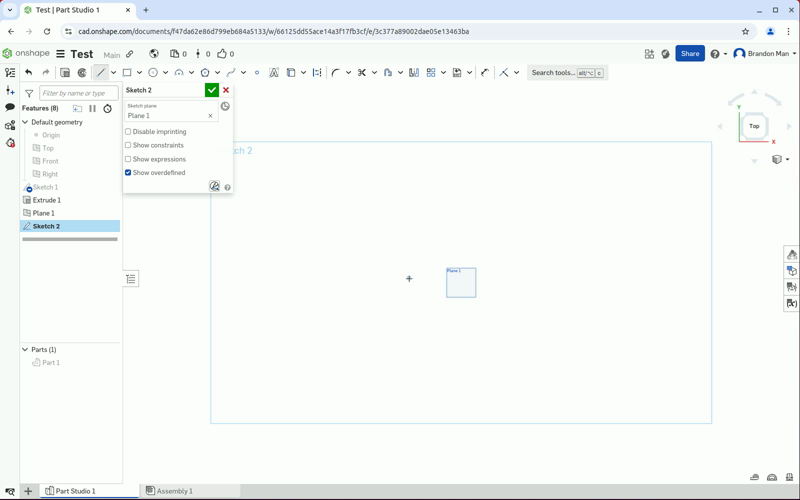
key_down(shift)
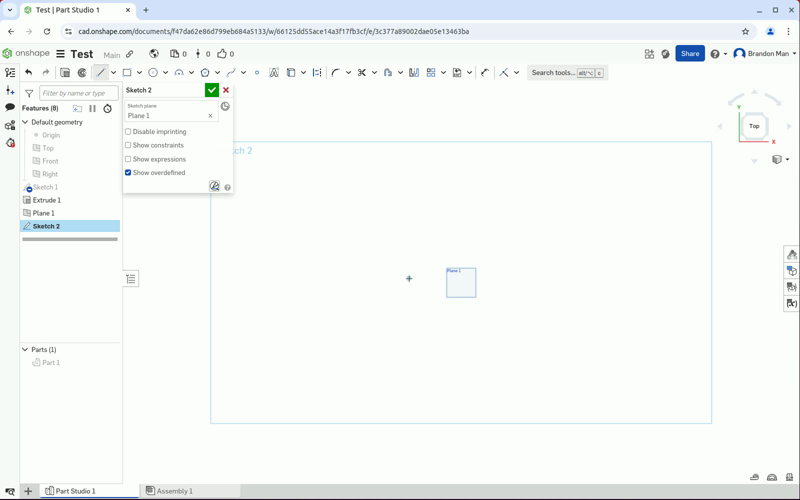
mouse_move(439, 278)
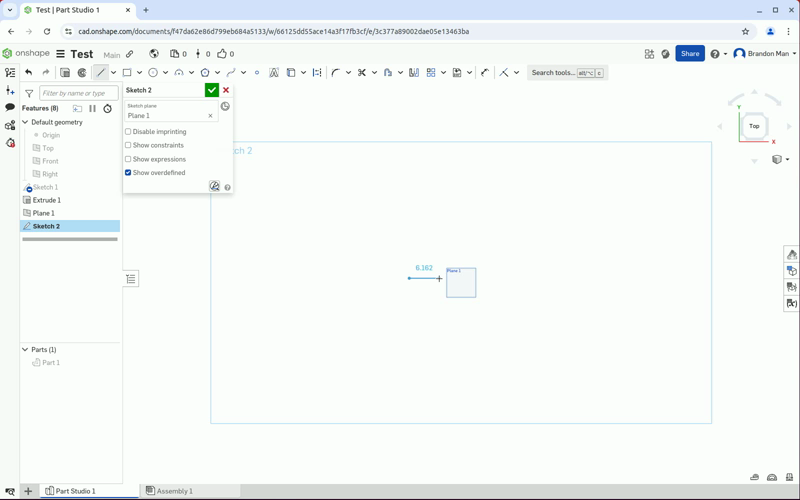
mouse_move(456, 278)
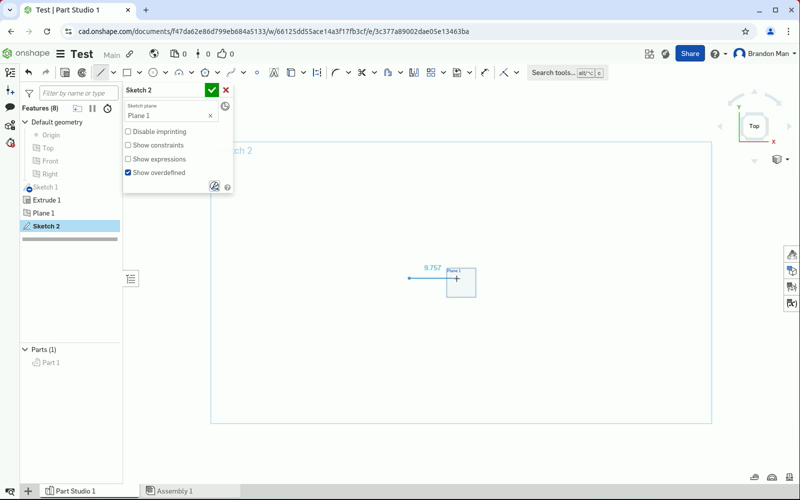
click(456, 278)
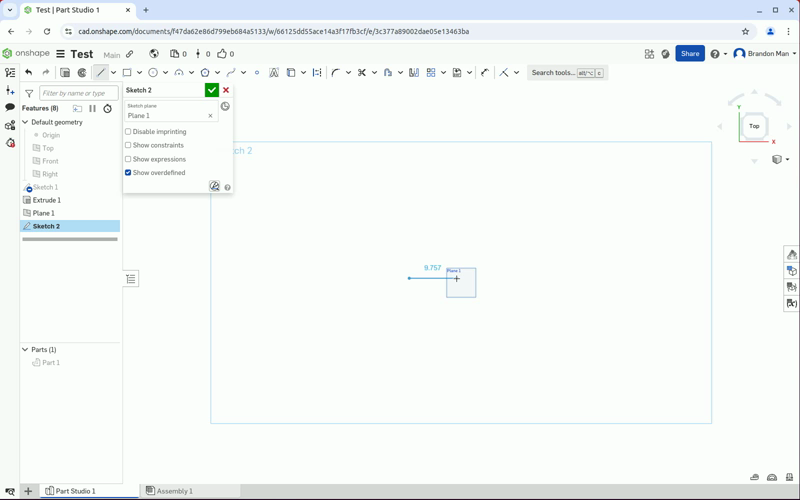
key_up(shift)
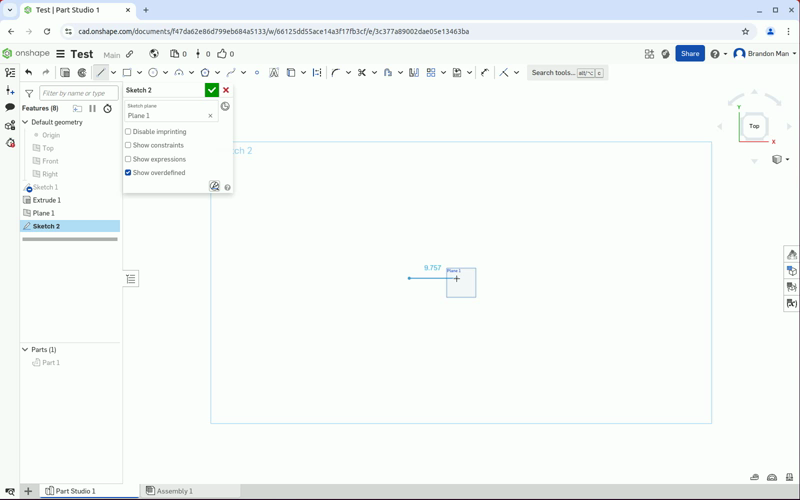
key_down(shift)
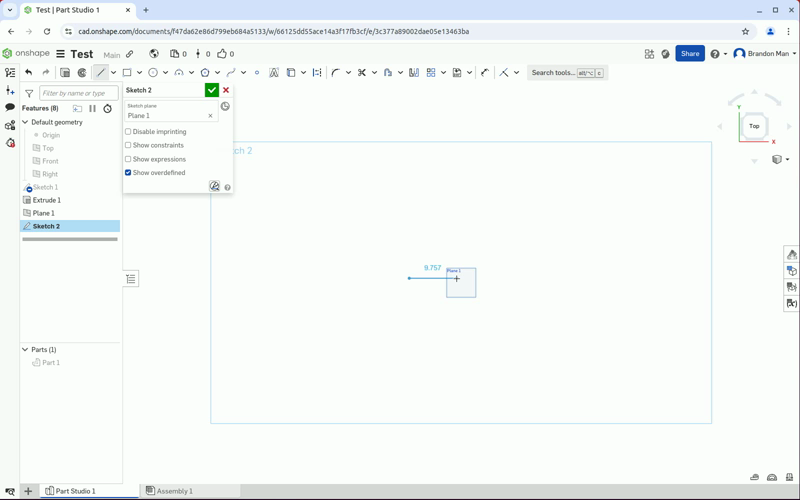
mouse_move(486, 278)
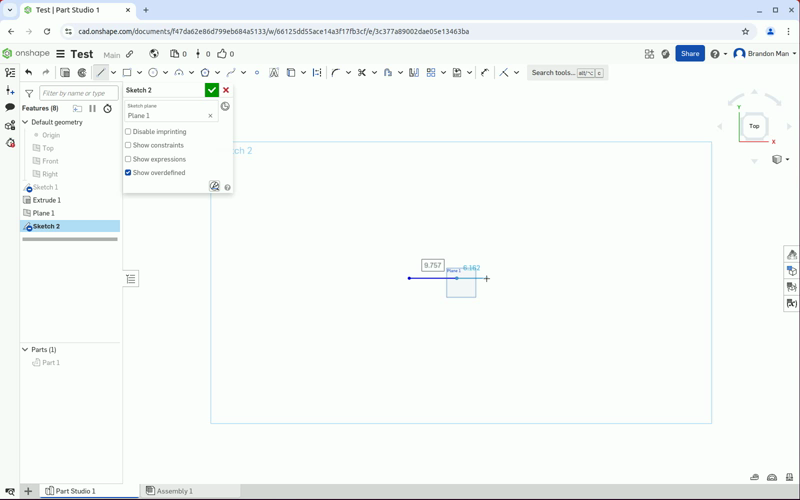
mouse_move(456, 230)
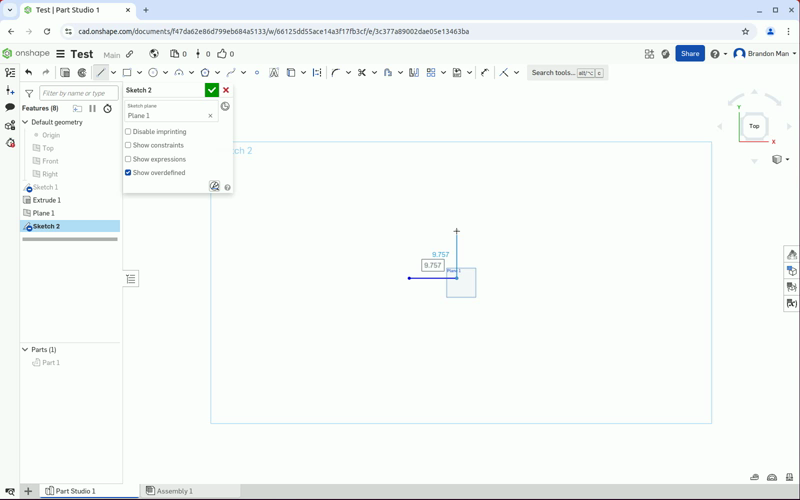
click(456, 230)
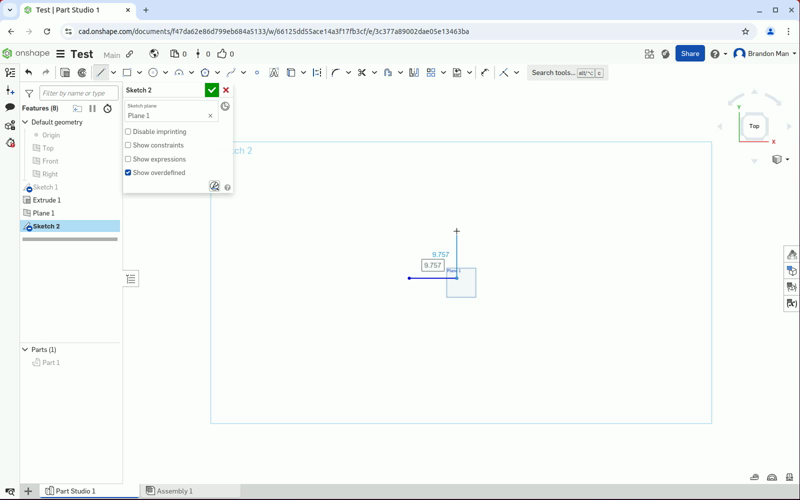
key_up(shift)
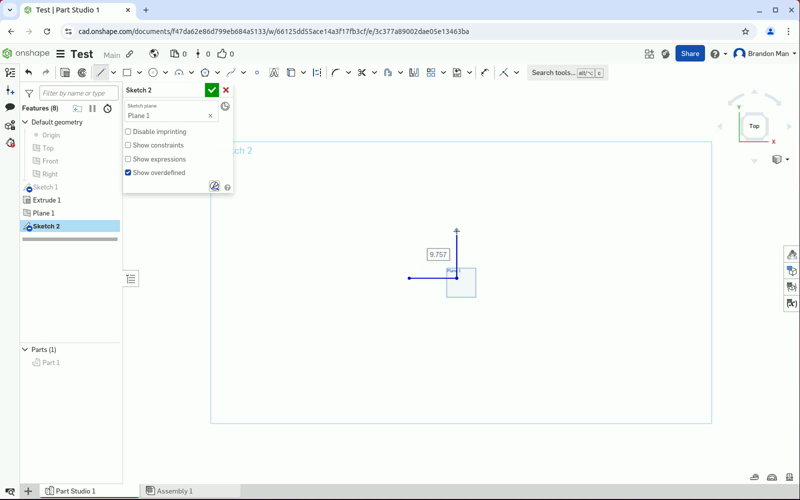
key_down(shift)
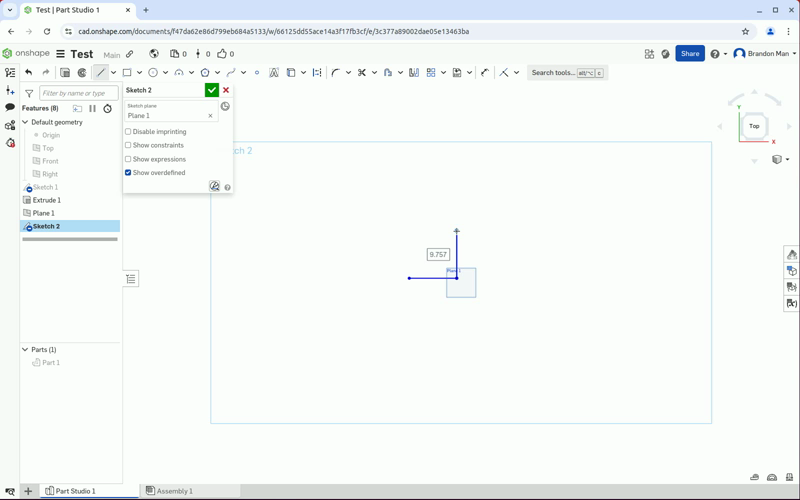
mouse_move(486, 230)
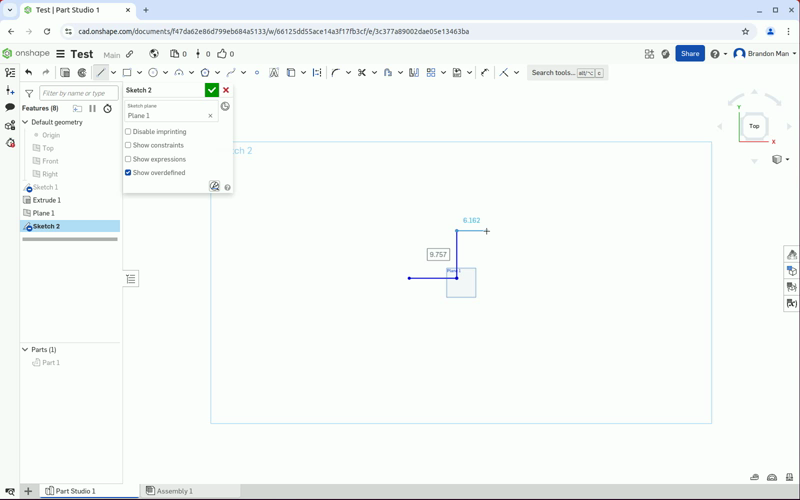
mouse_move(409, 230)
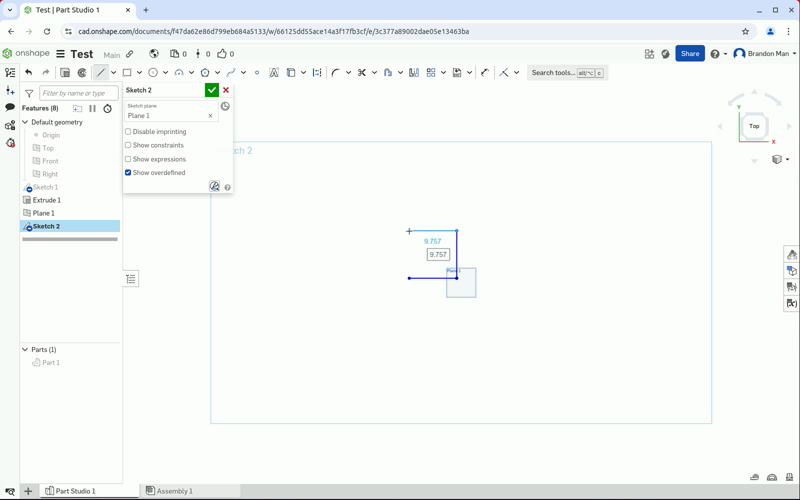
click(409, 230)
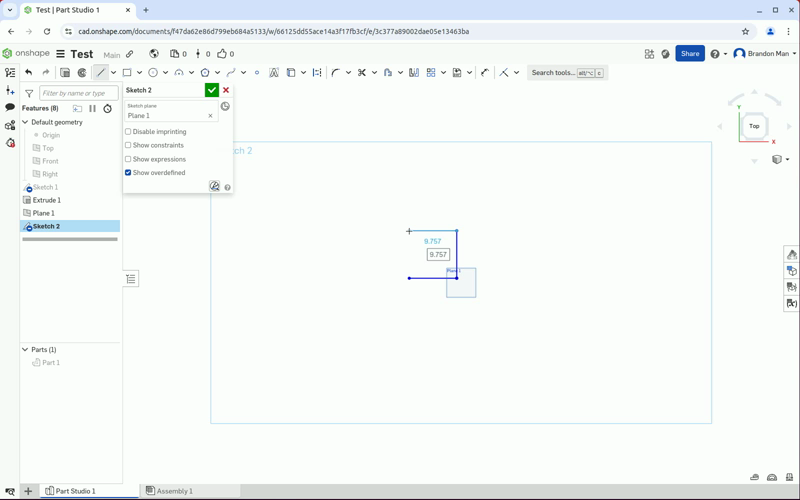
key_up(shift)
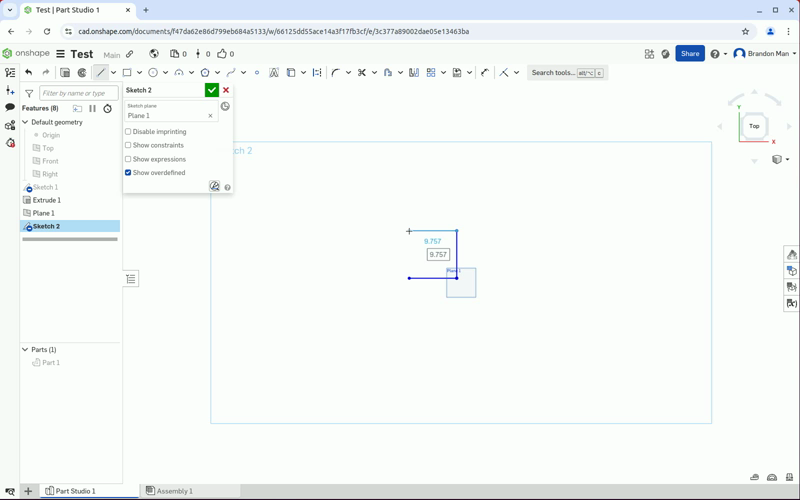
mouse_move(439, 230)
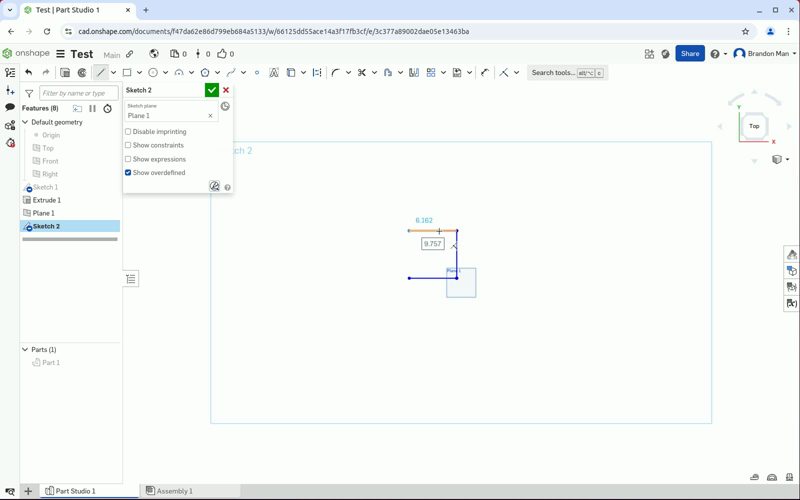
key_down(shift)
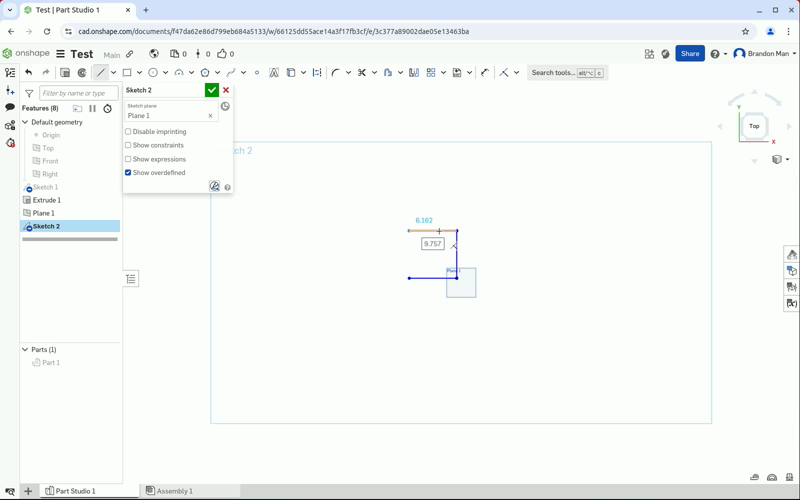
mouse_move(409, 278)
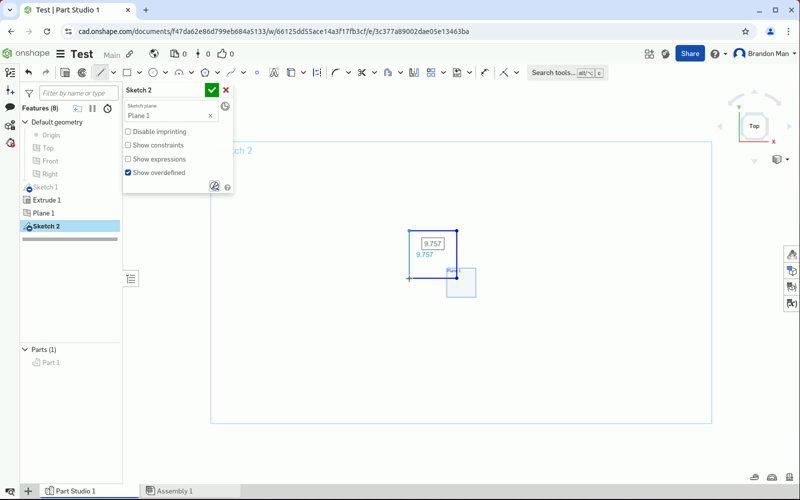
key_up(shift)
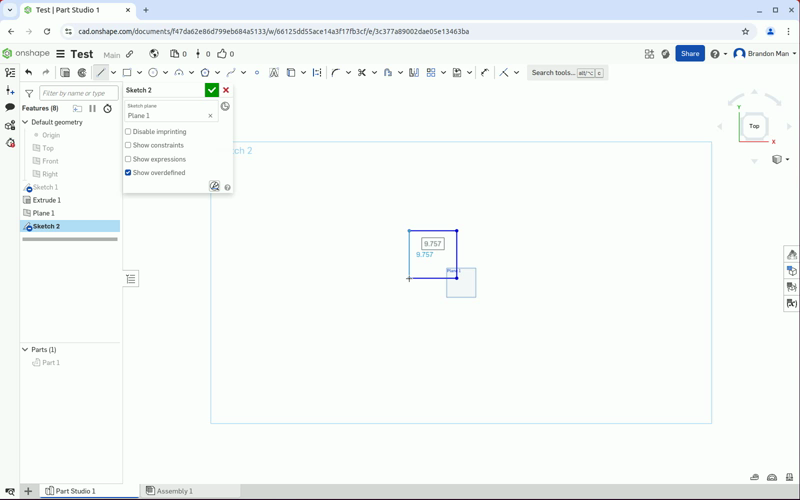
click(409, 278)
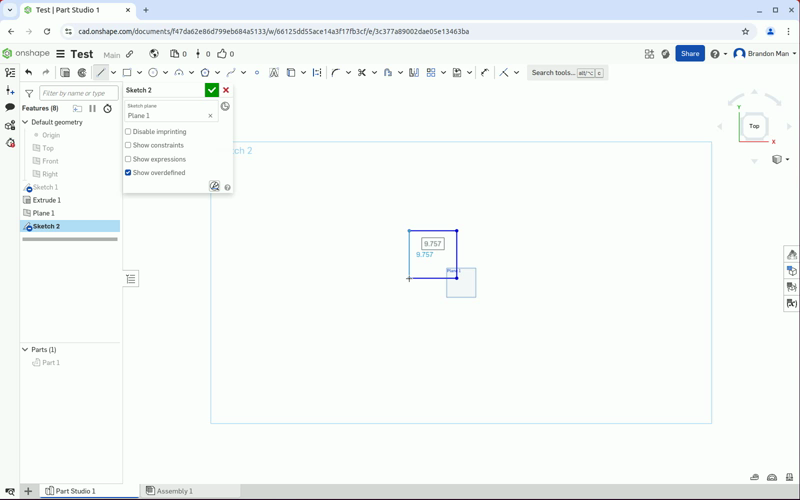
key(esc)
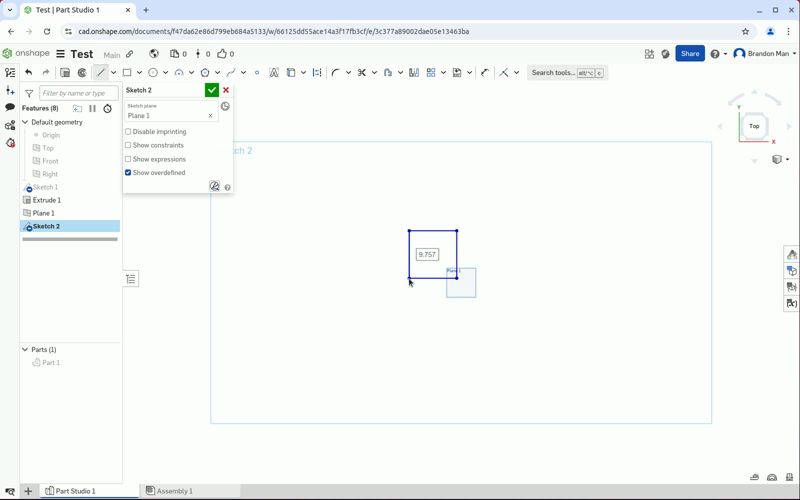
mouse_move(422, 249)
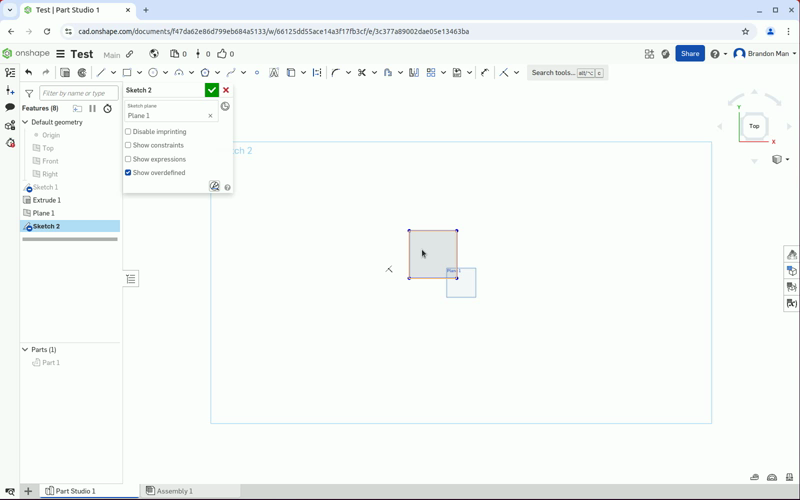
click(422, 249)
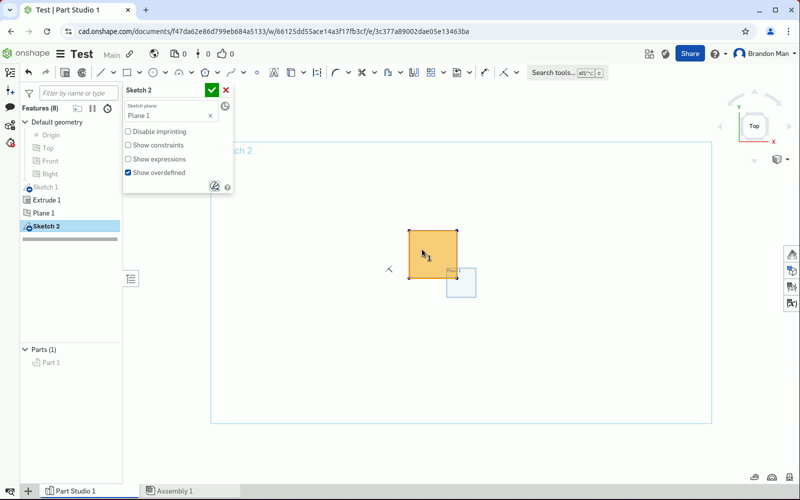
mouse_move(73, 352)
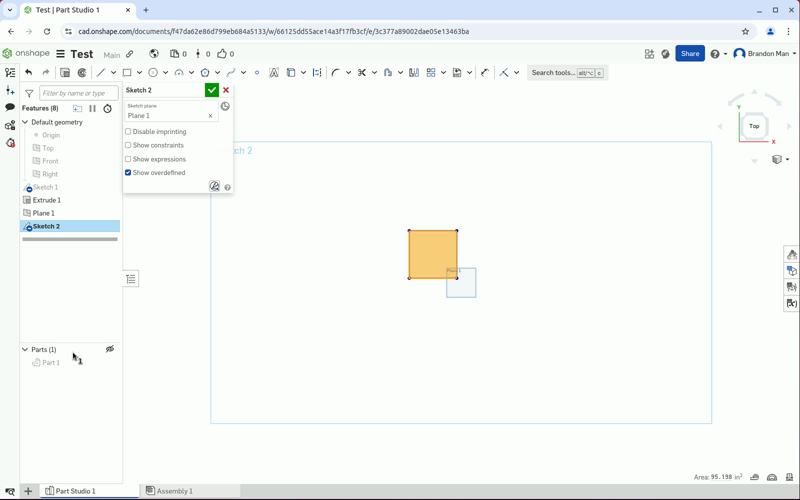
key(shift+y)
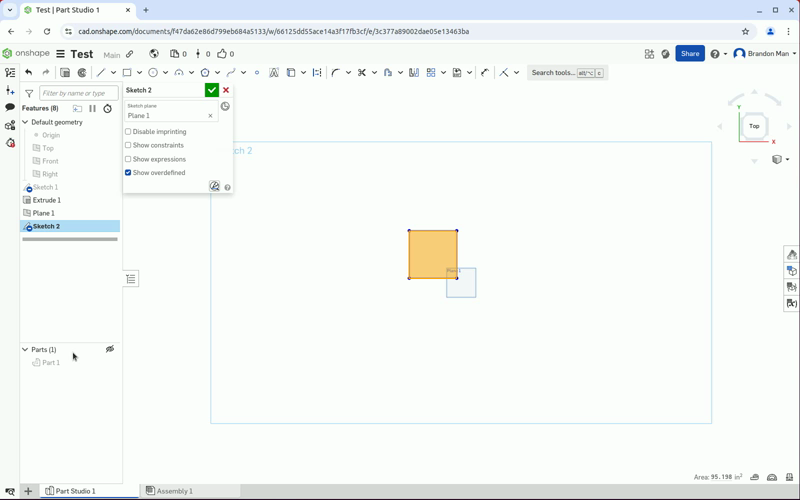
key(shift+e)
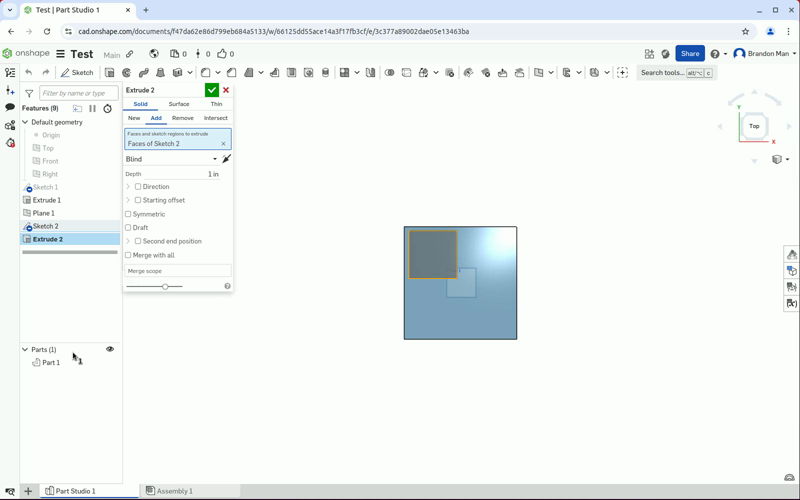
mouse_move(143, 106)
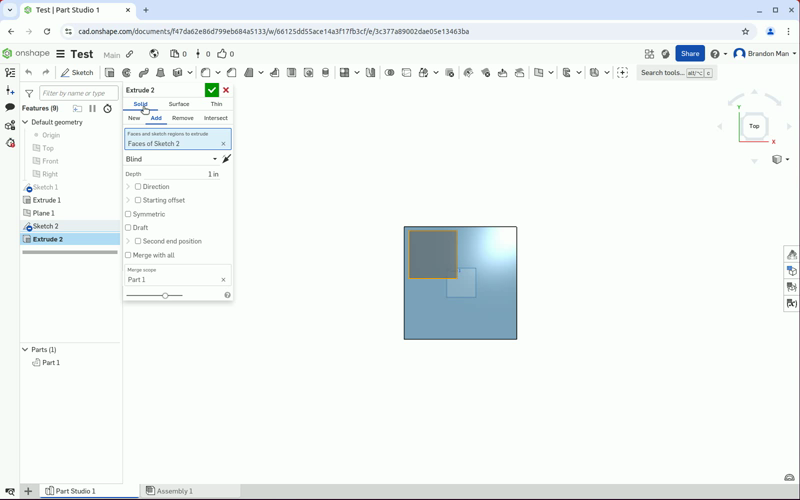
click(143, 106)
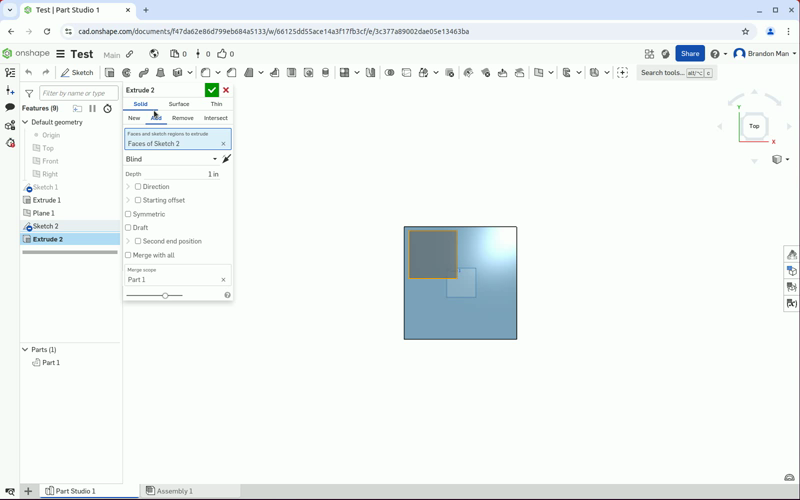
mouse_move(186, 120)
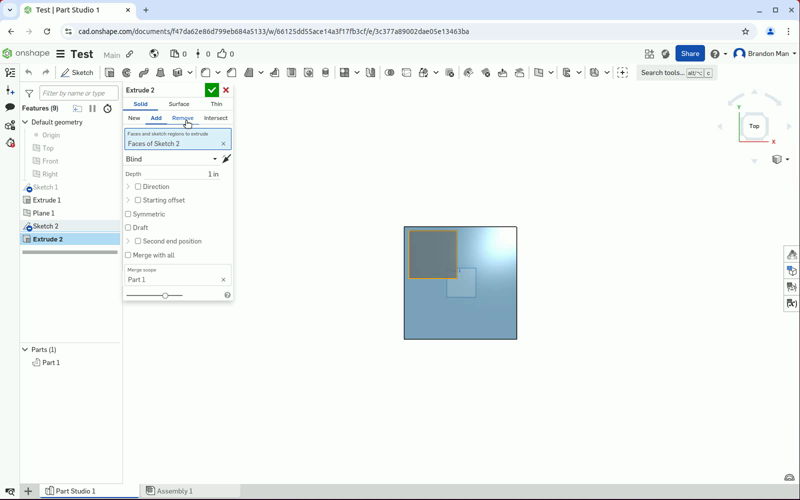
click(186, 120)
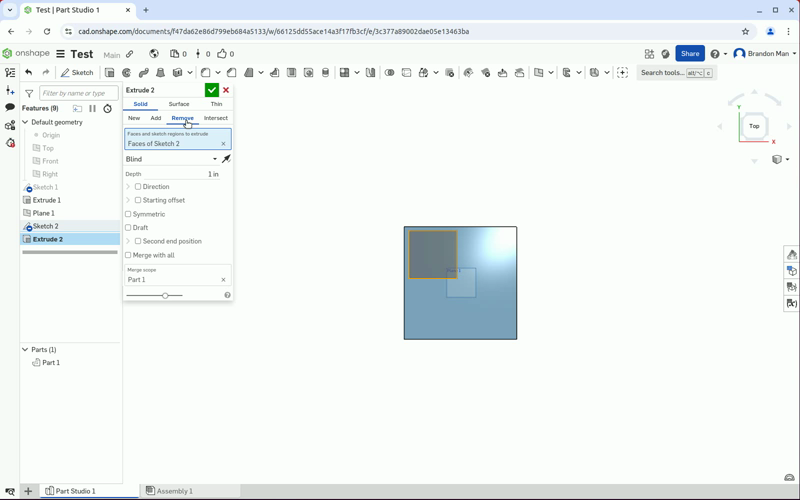
key(tab, 4)
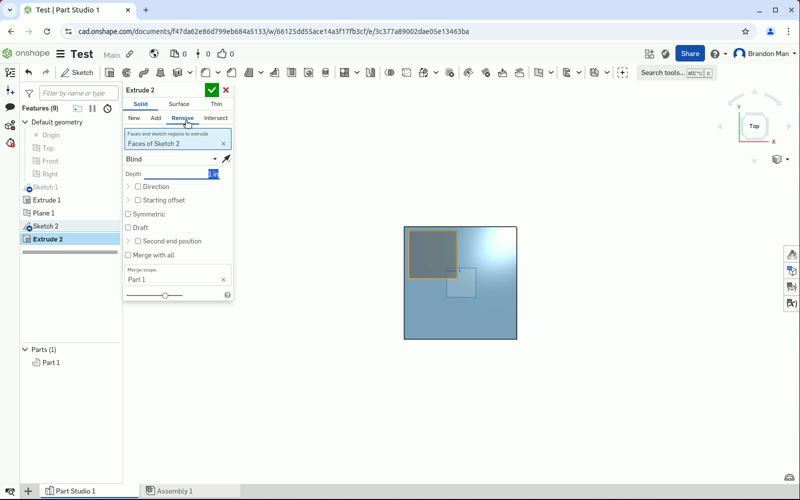
text(30.811)
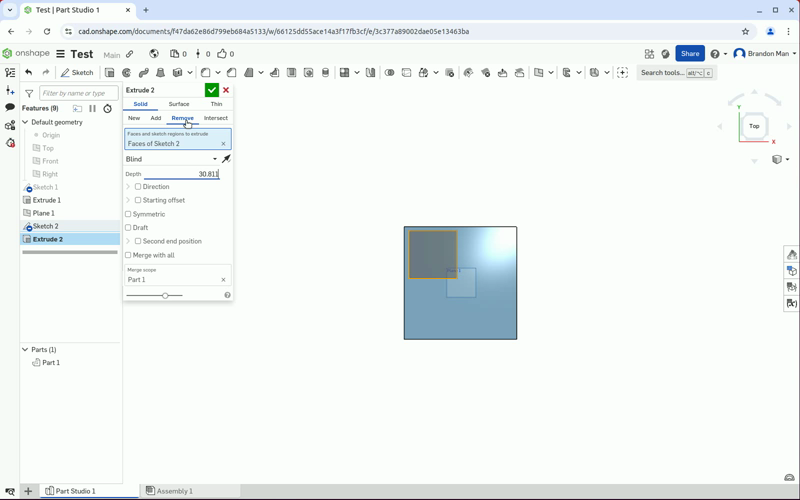
key(tab, 6)
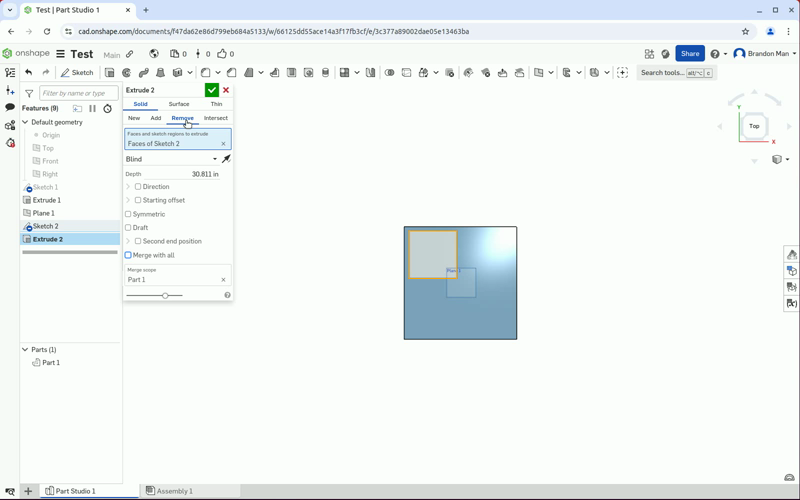
key(space)
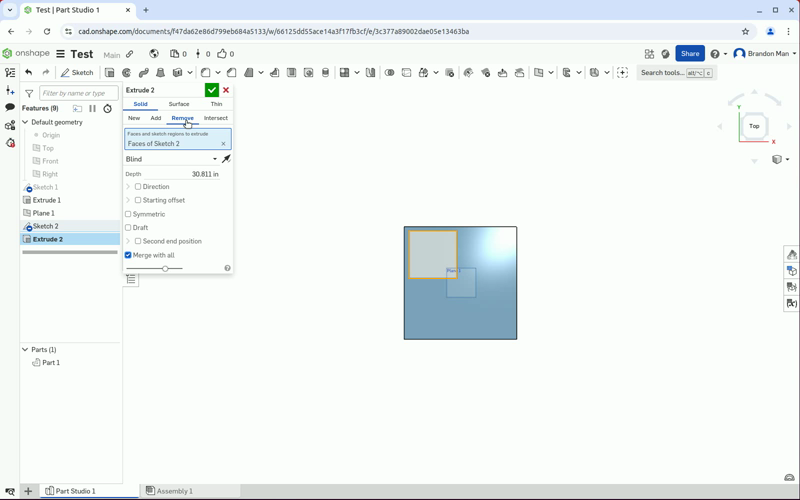
key(enter)
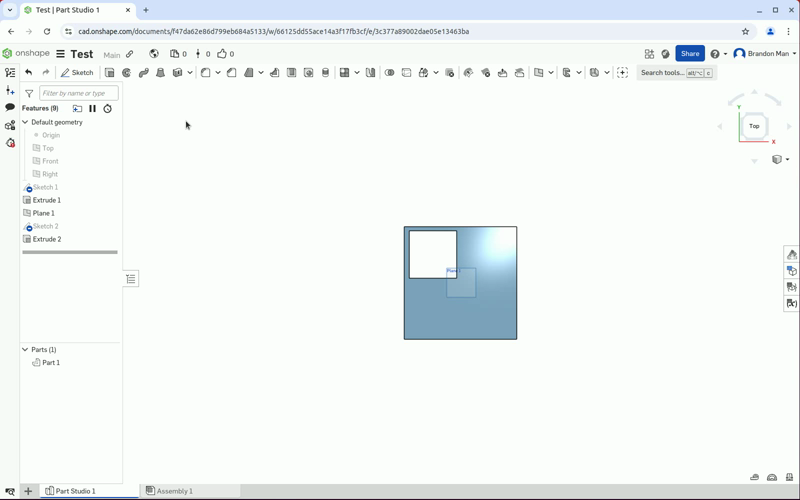
key(shift+h)
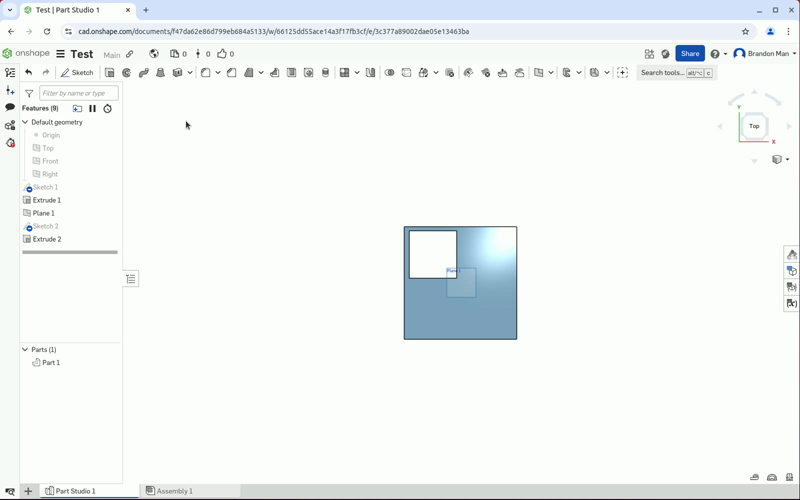
key(shift+h)
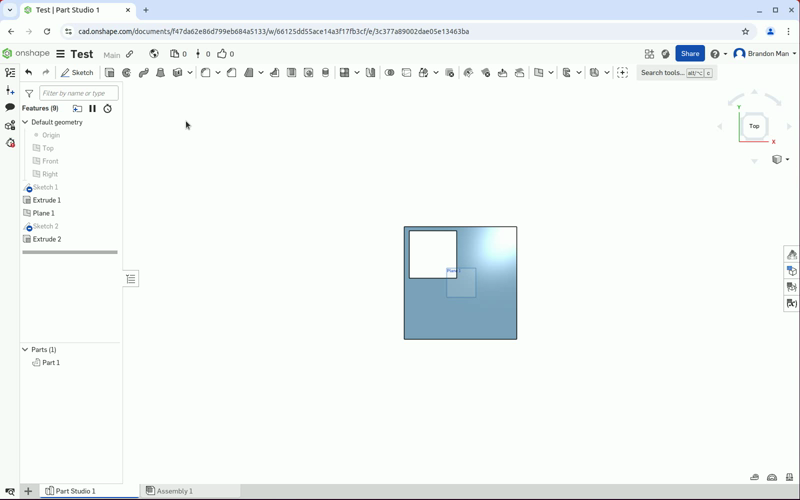
mouse_move(73, 189)
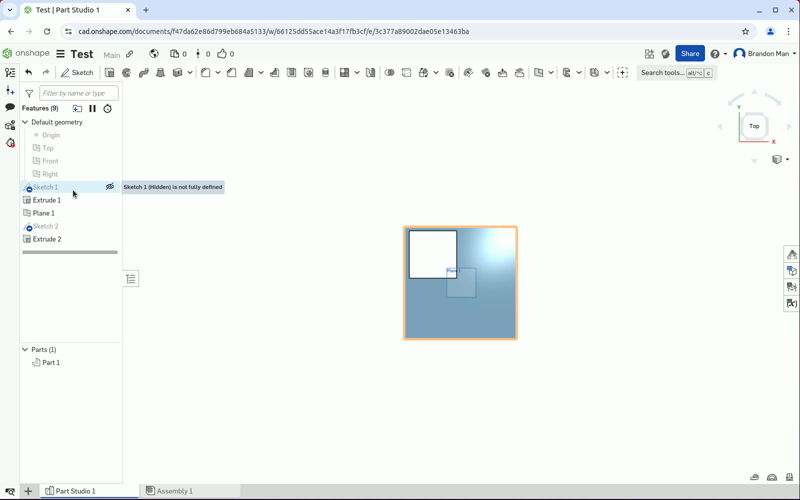
click(73, 189)
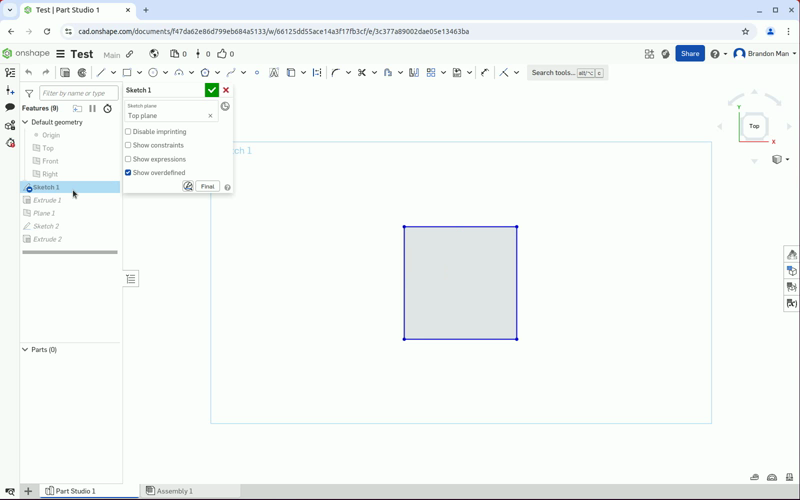
mouse_move(229, 92)
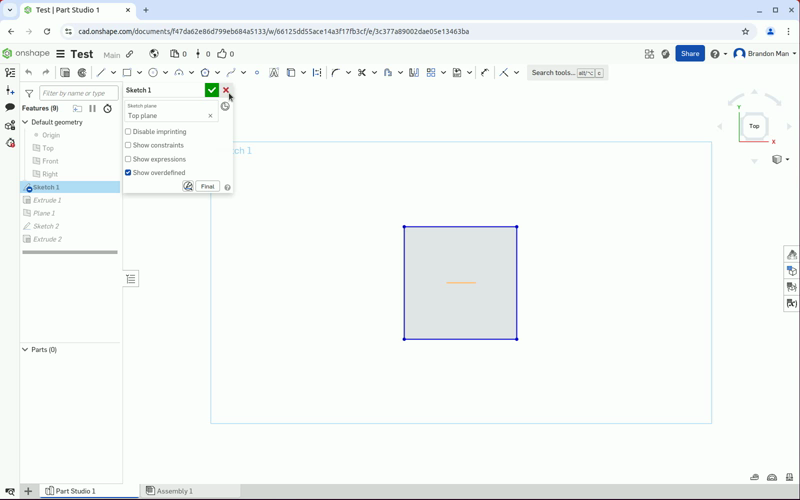
click(229, 92)
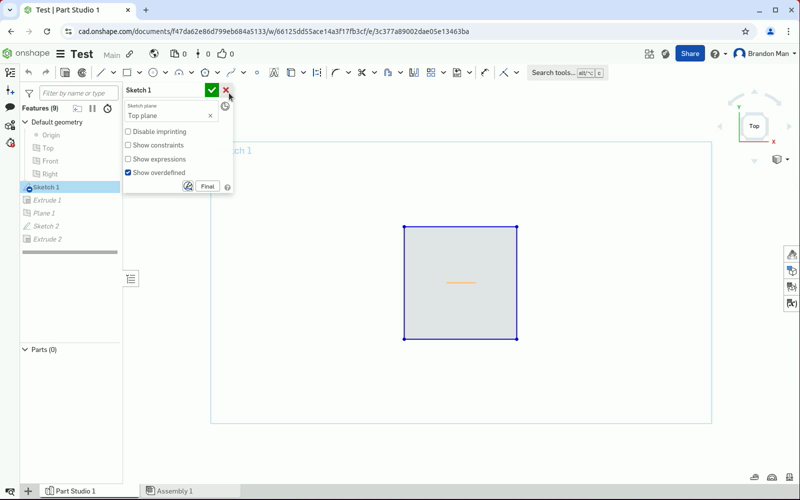
key(shift+s)
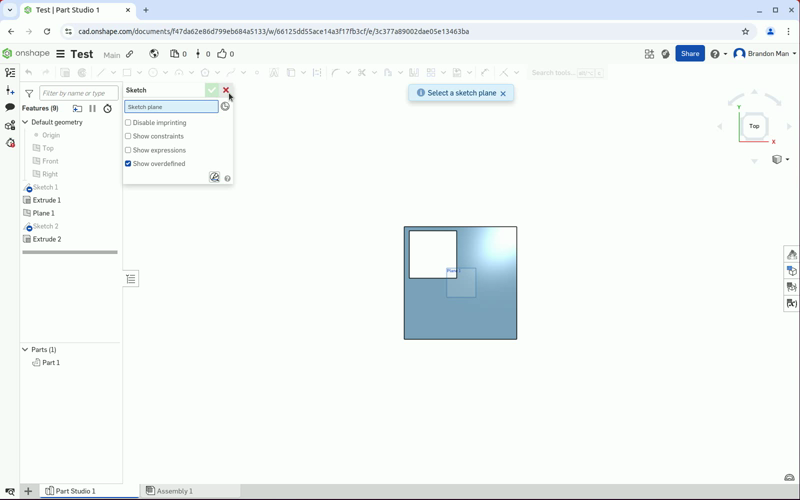
mouse_move(73, 215)
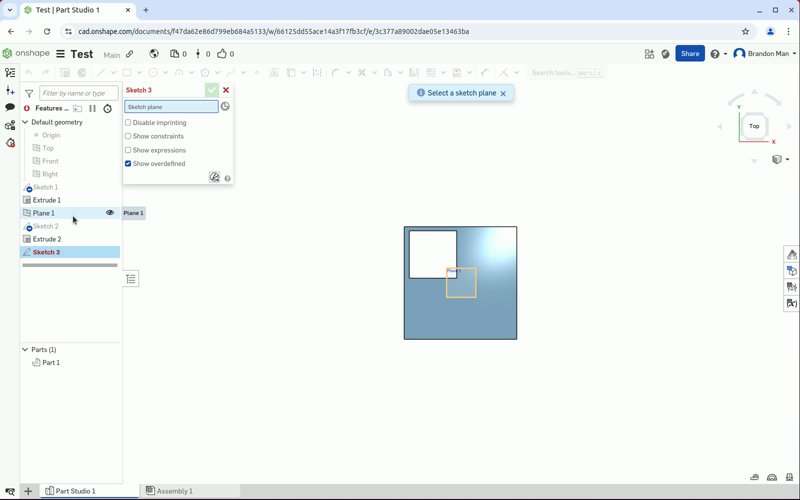
click(73, 215)
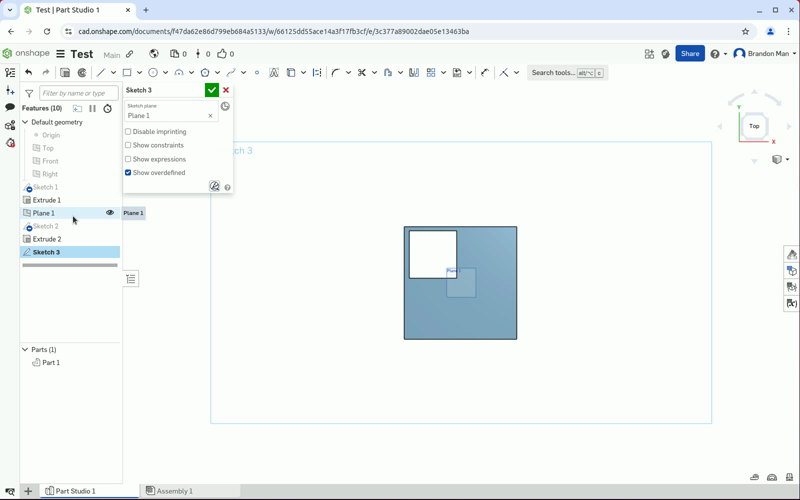
mouse_move(73, 352)
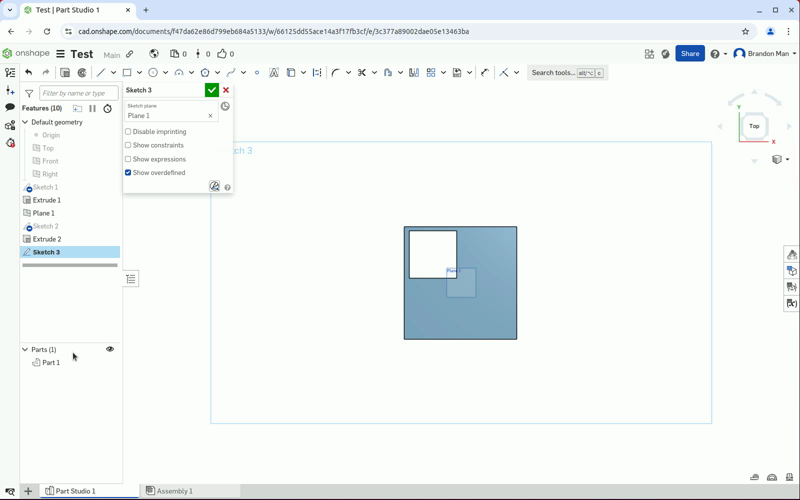
key(y)
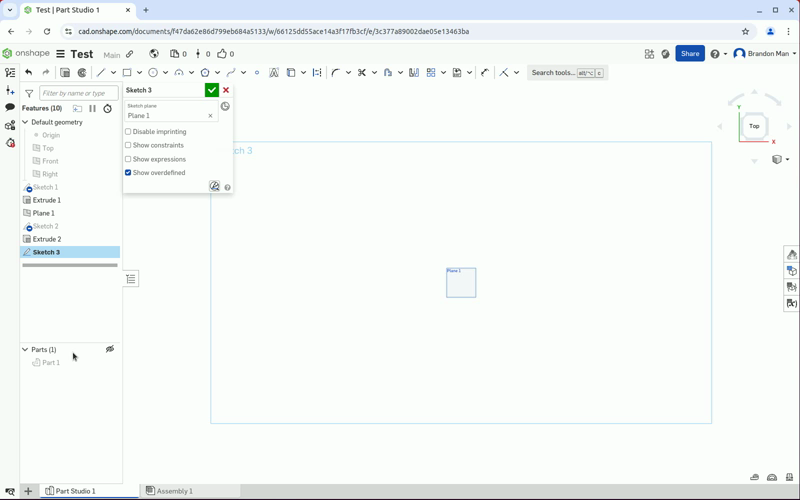
key(l)
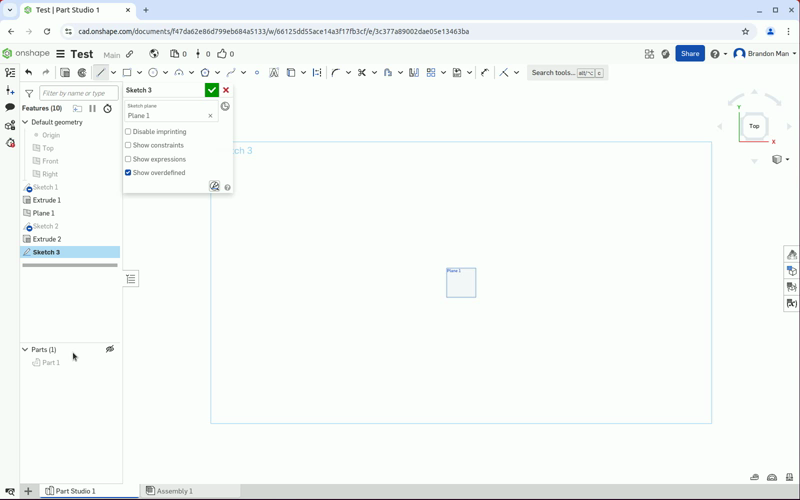
key_down(shift)
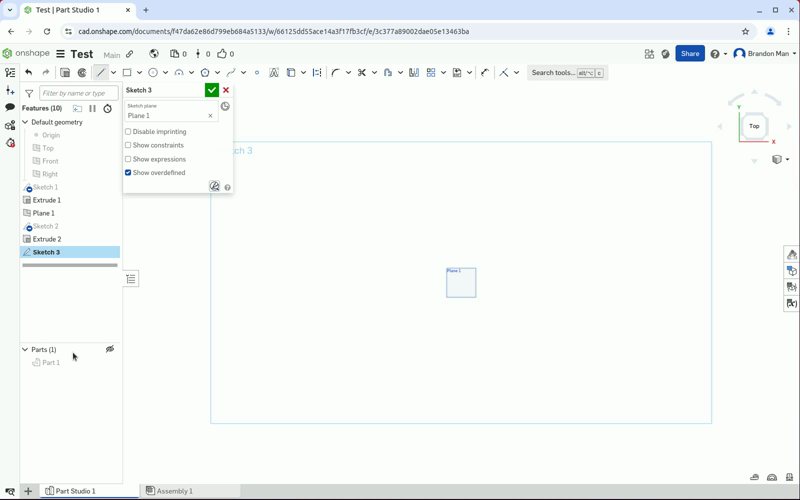
mouse_move(465, 278)
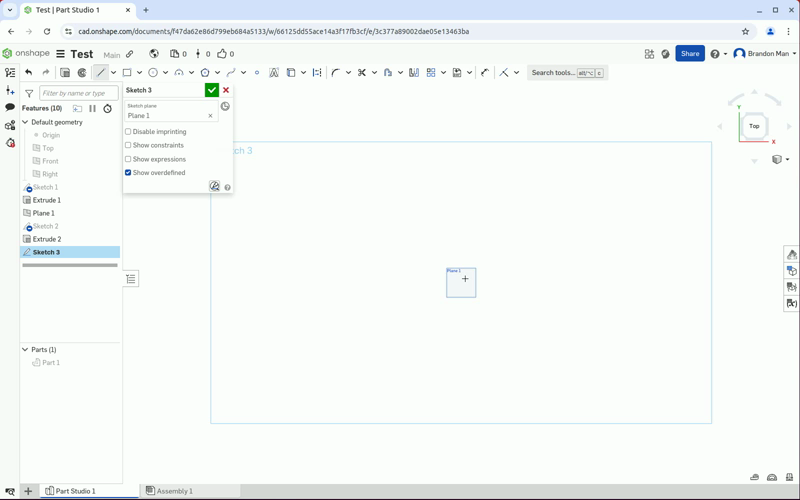
click(465, 278)
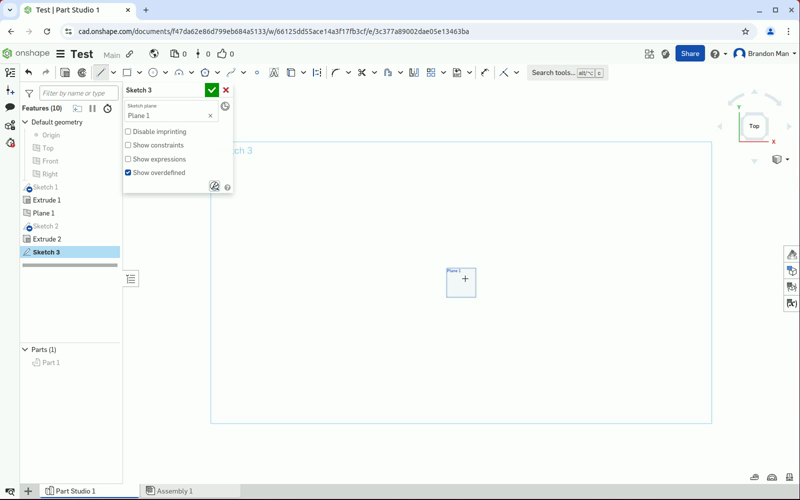
key_up(shift)
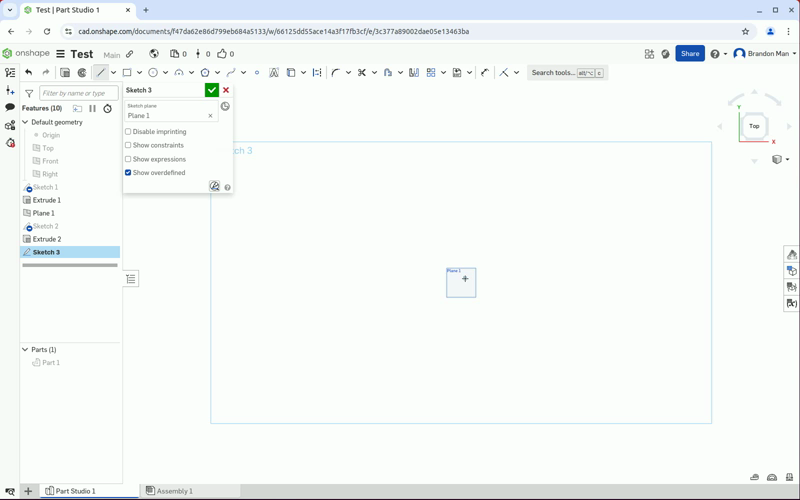
key_down(shift)
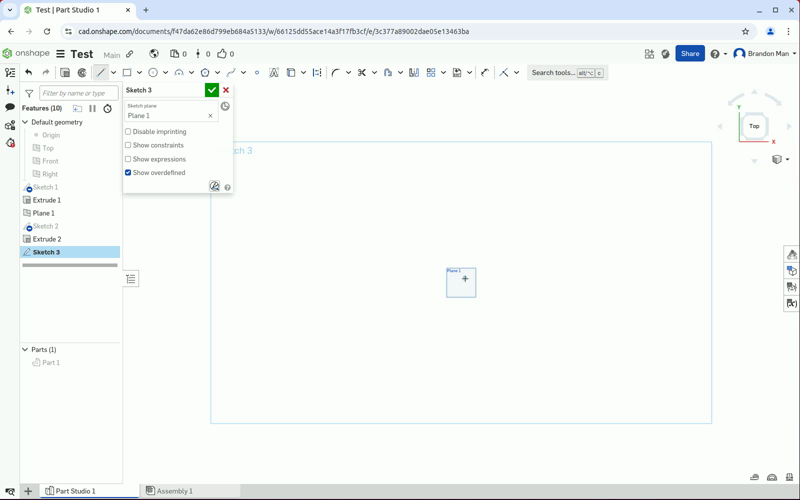
mouse_move(495, 278)
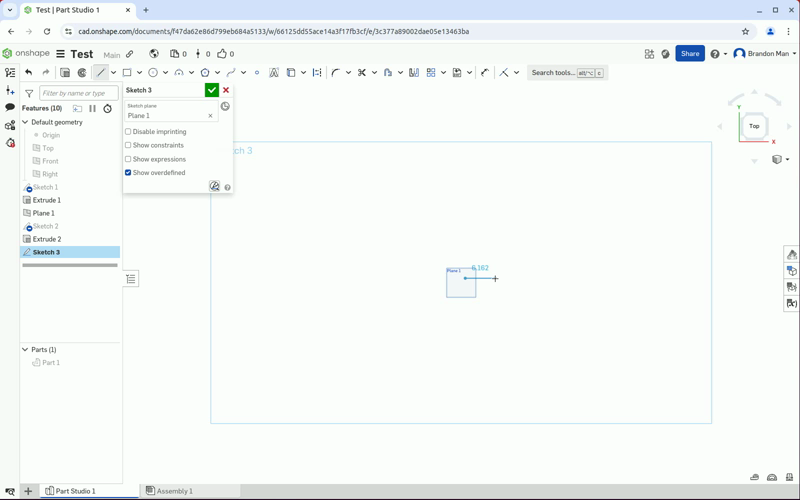
mouse_move(513, 278)
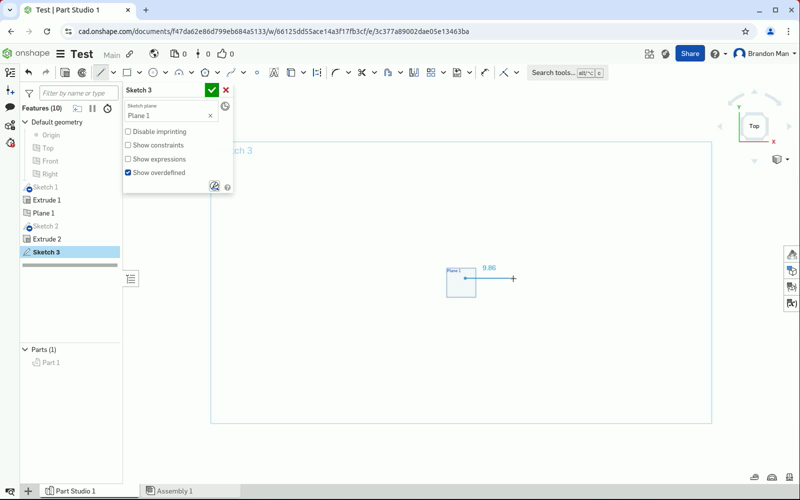
click(513, 278)
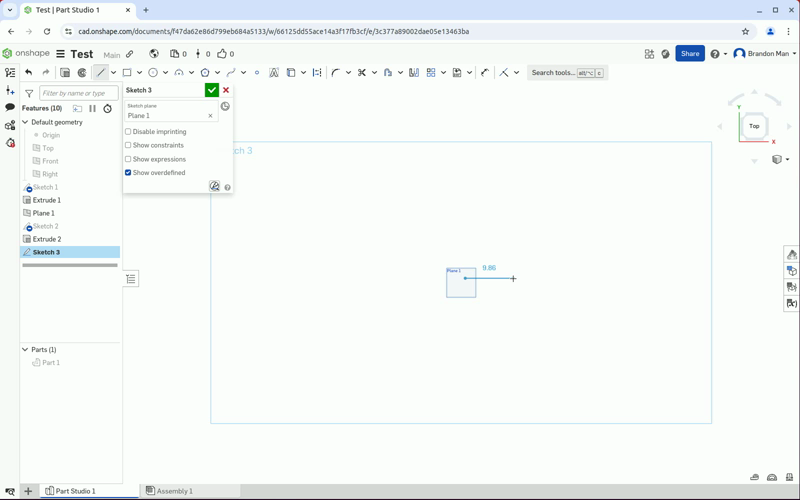
key_up(shift)
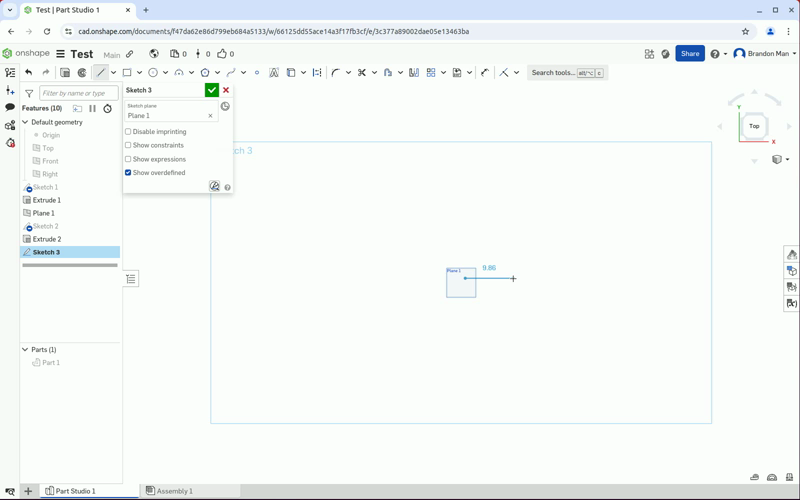
key_down(shift)
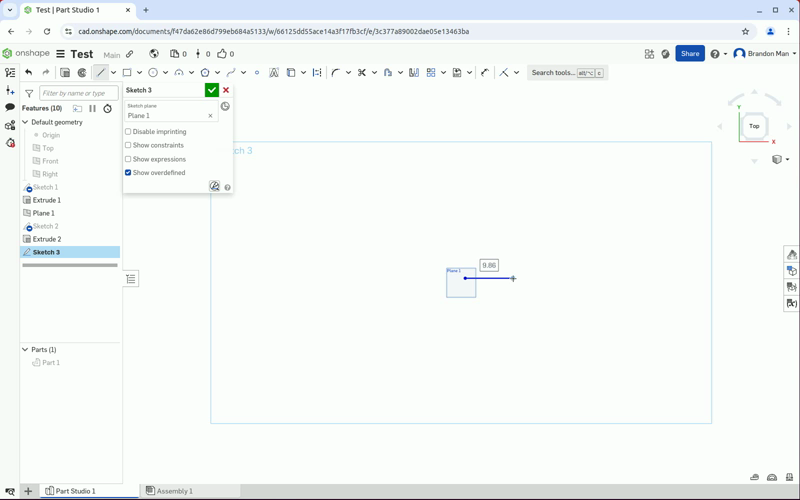
mouse_move(543, 278)
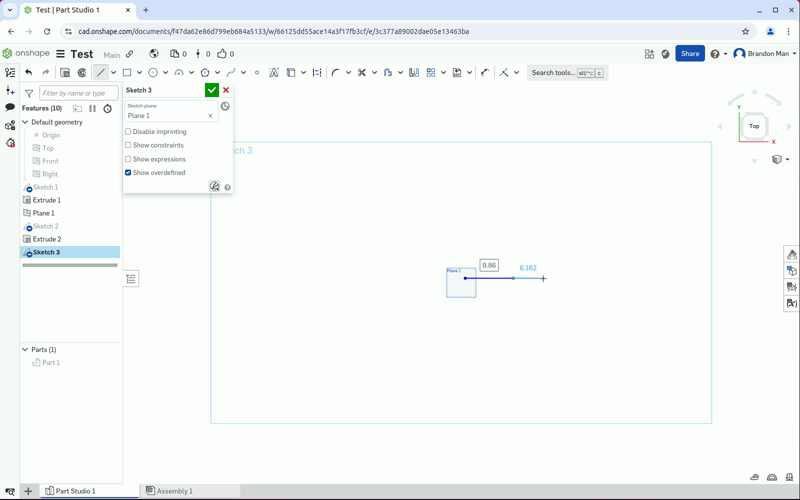
mouse_move(513, 230)
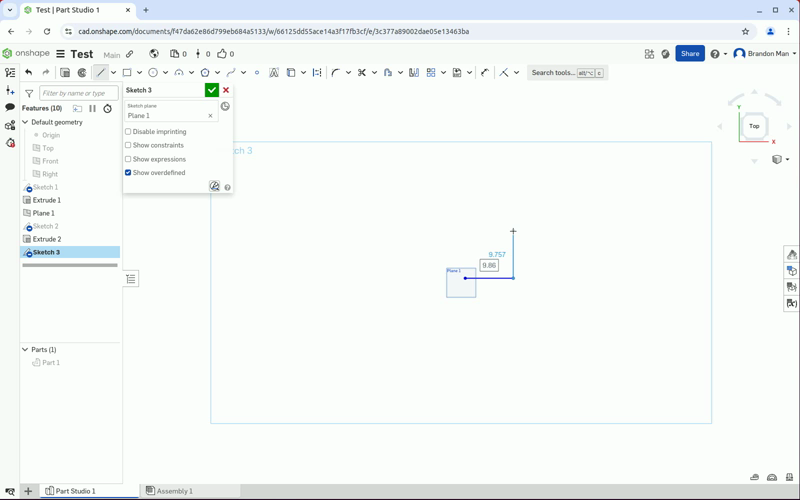
click(513, 230)
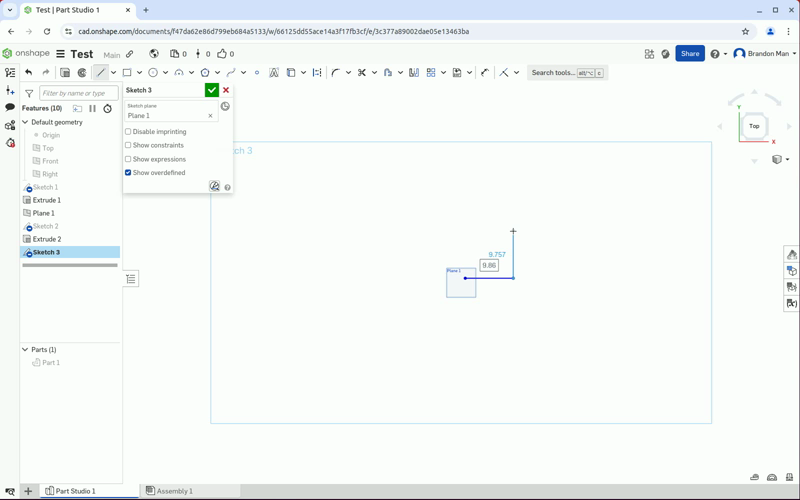
key_up(shift)
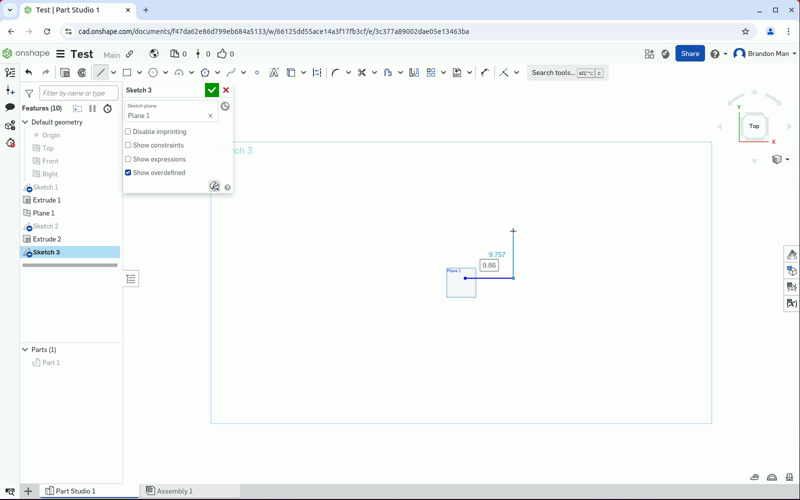
key_down(shift)
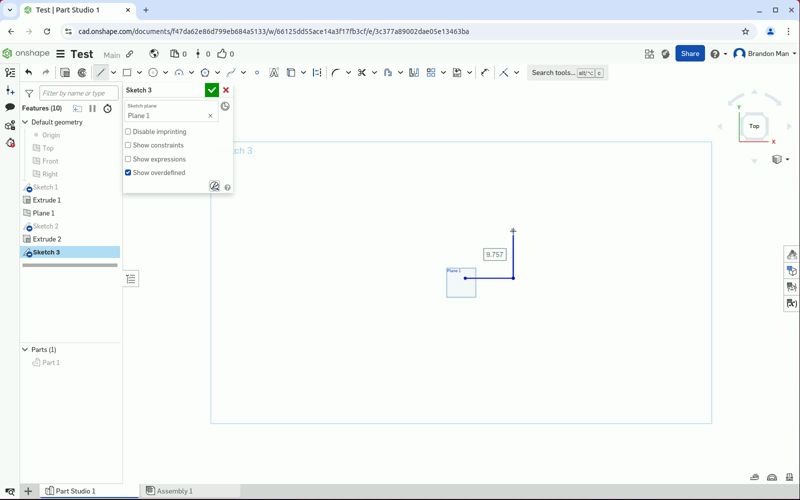
mouse_move(543, 230)
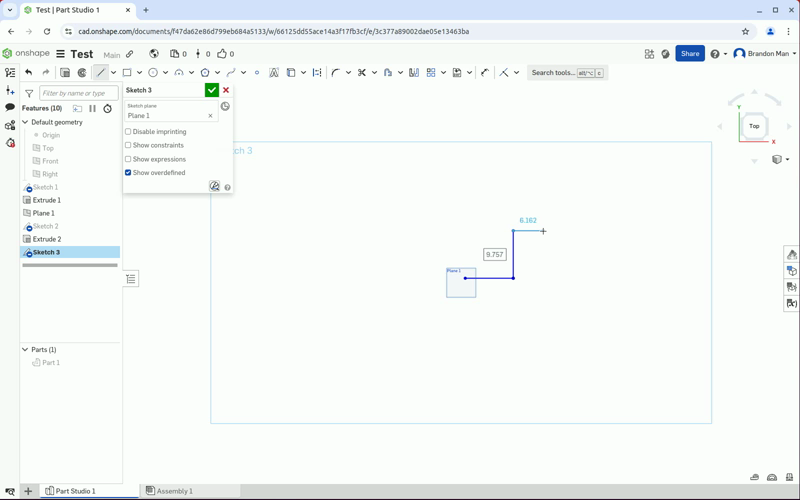
mouse_move(465, 230)
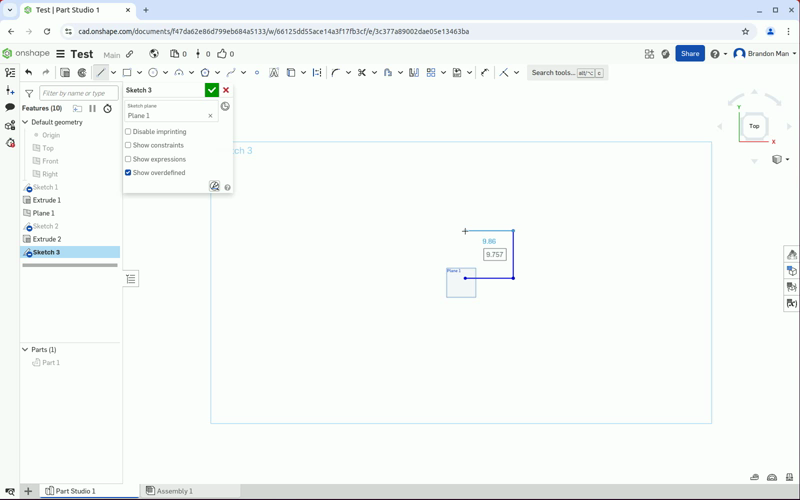
click(465, 230)
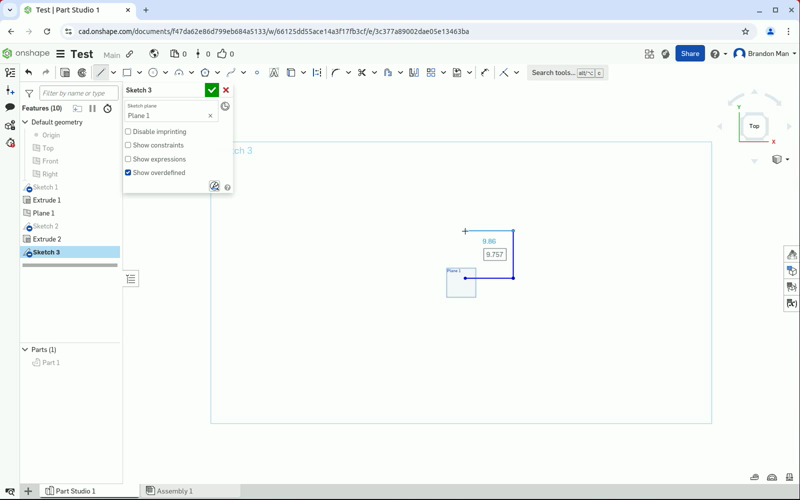
key_up(shift)
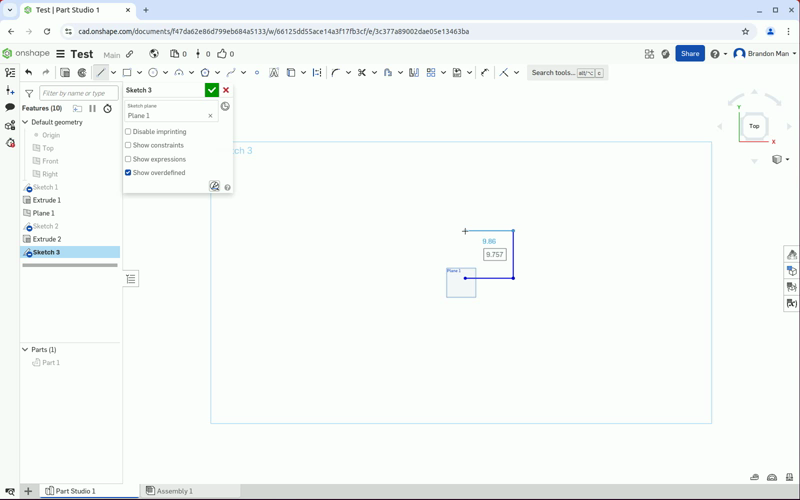
mouse_move(495, 230)
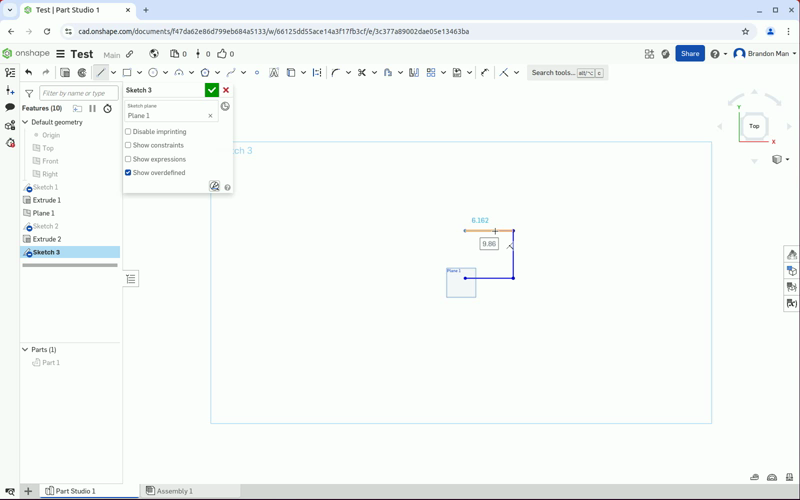
key_down(shift)
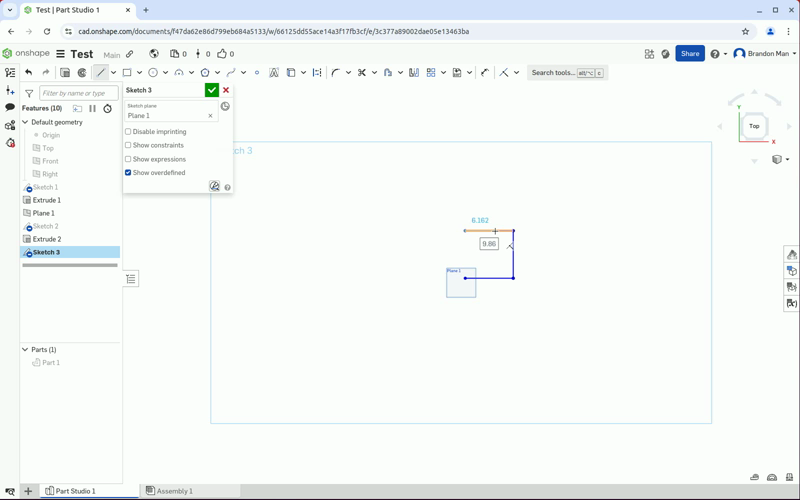
mouse_move(465, 278)
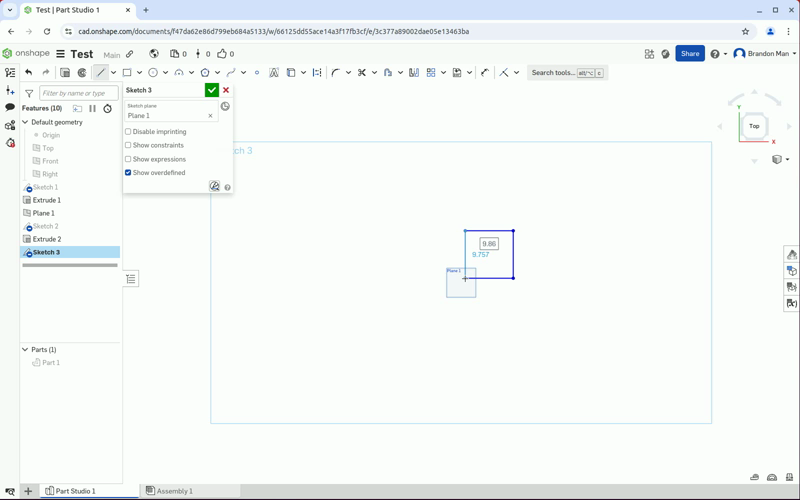
key_up(shift)
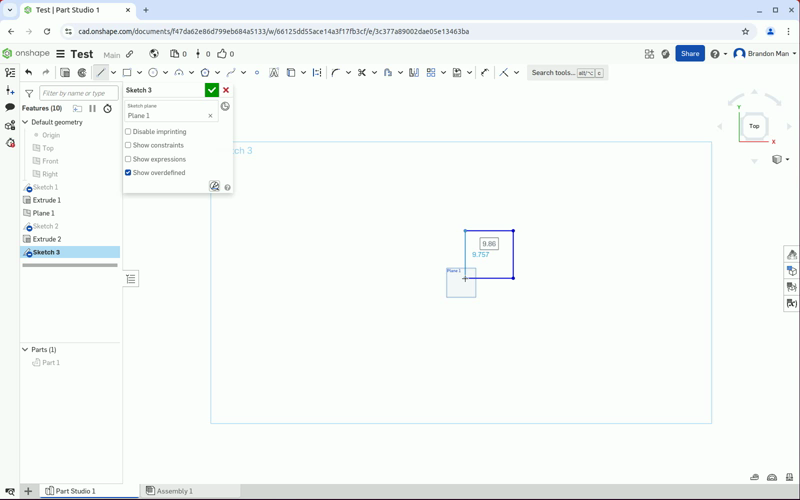
click(465, 278)
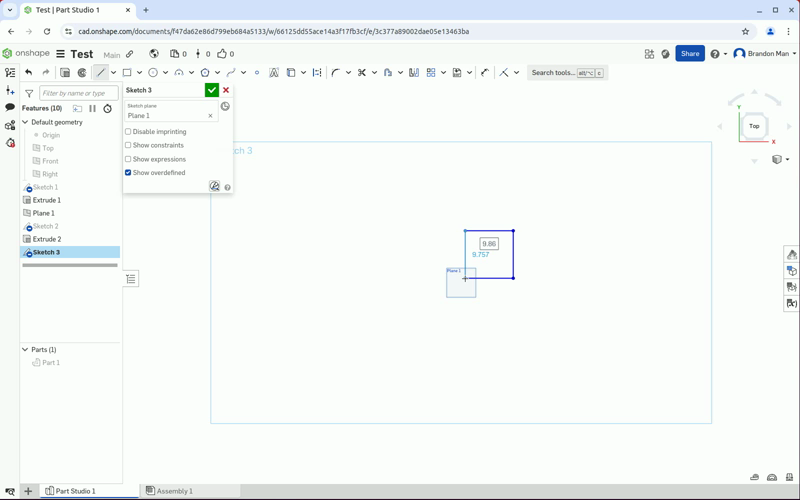
key(esc)
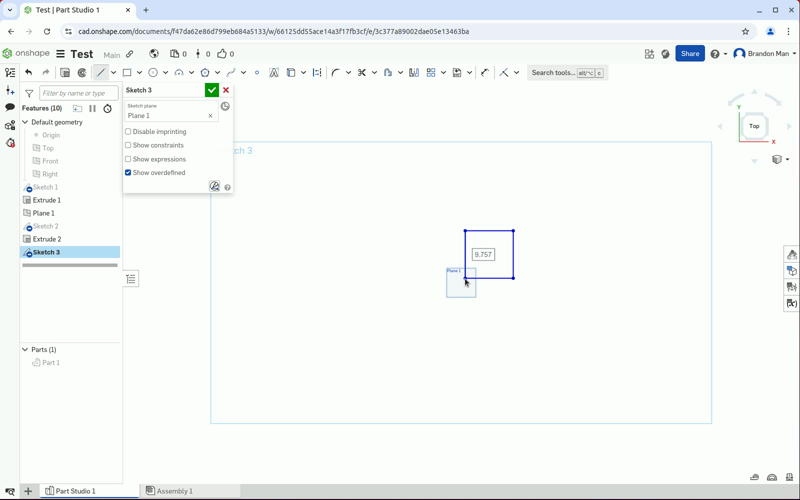
mouse_move(498, 259)
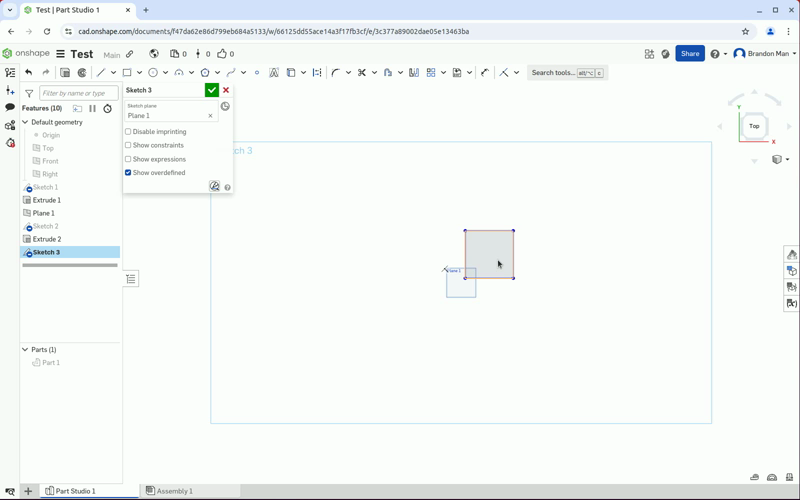
click(498, 259)
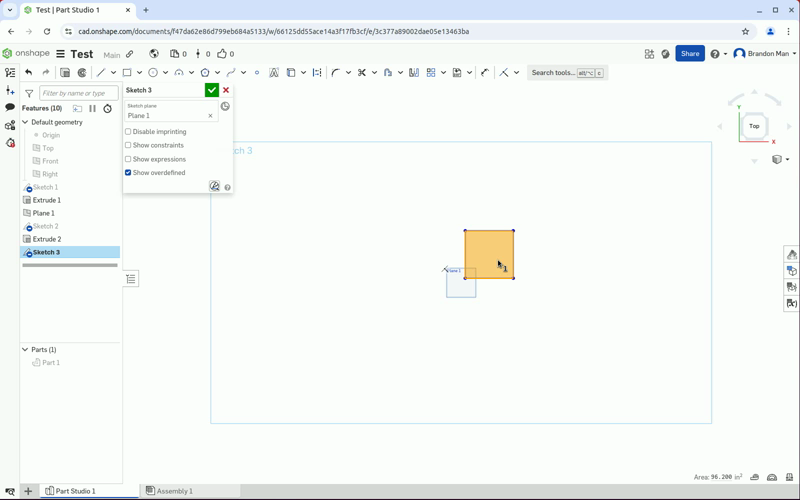
mouse_move(73, 352)
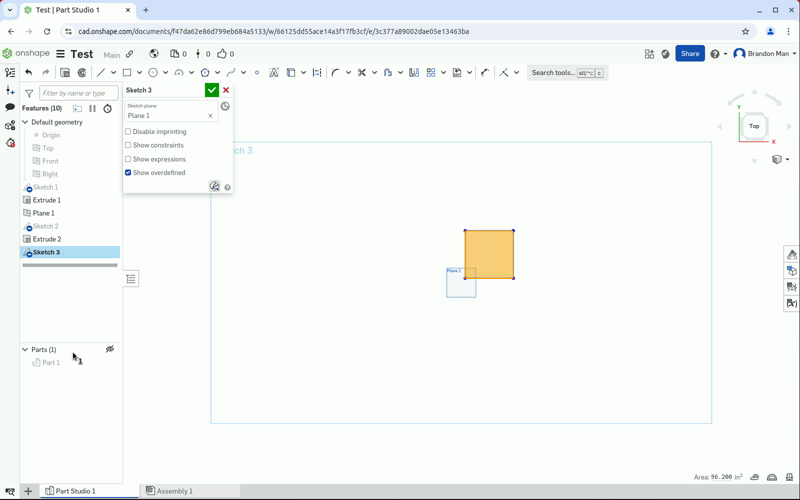
key(shift+y)
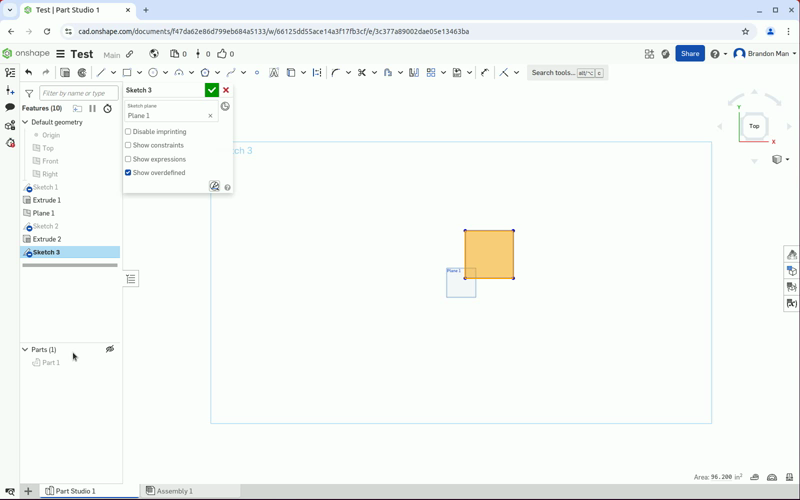
key(shift+e)
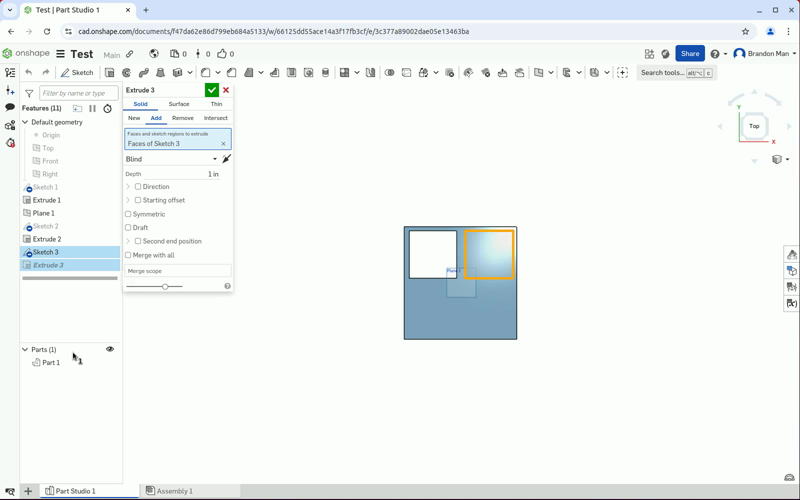
mouse_move(143, 106)
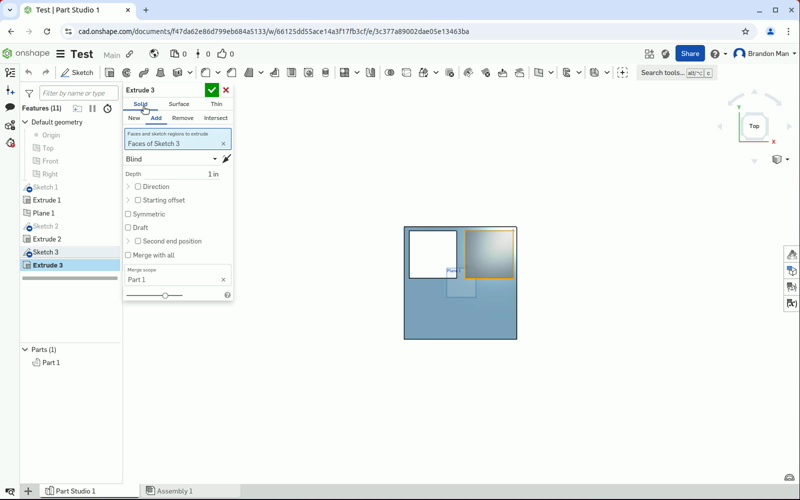
click(143, 106)
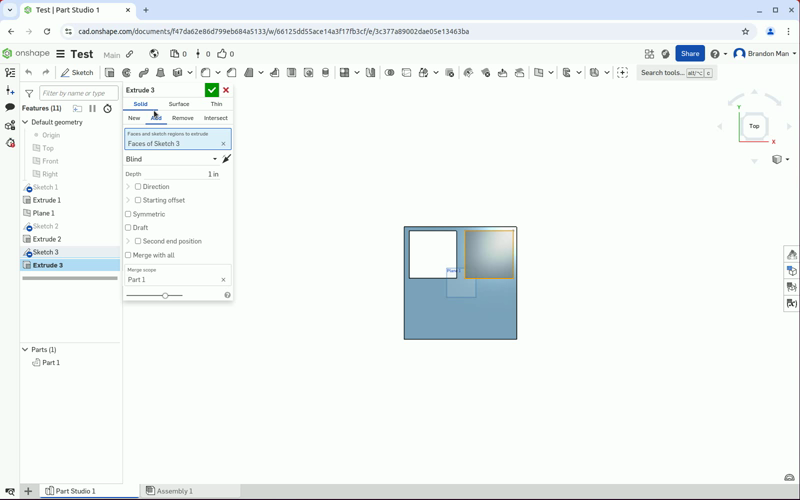
mouse_move(186, 120)
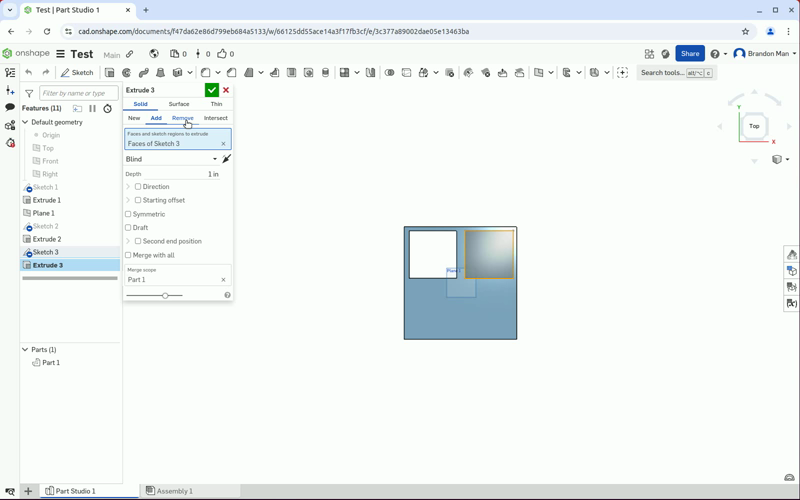
click(186, 120)
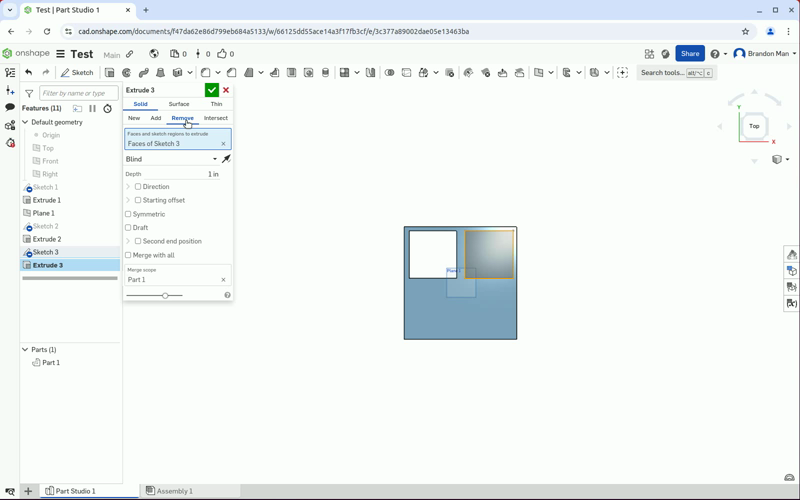
key(tab, 4)
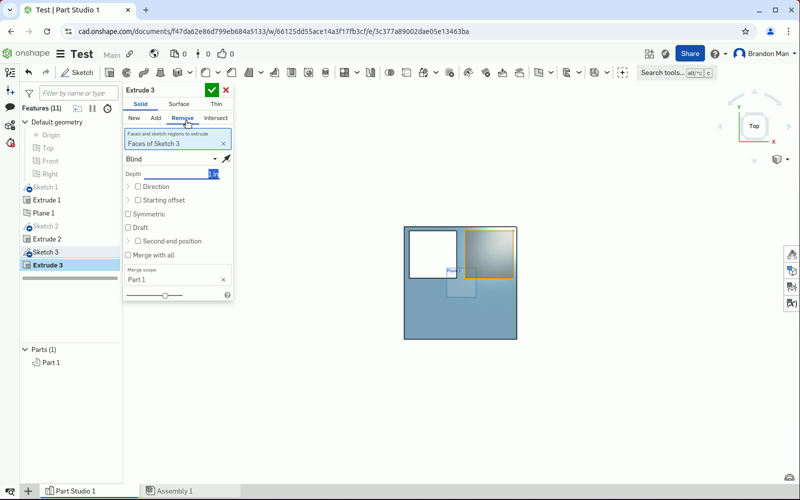
text(30.811)
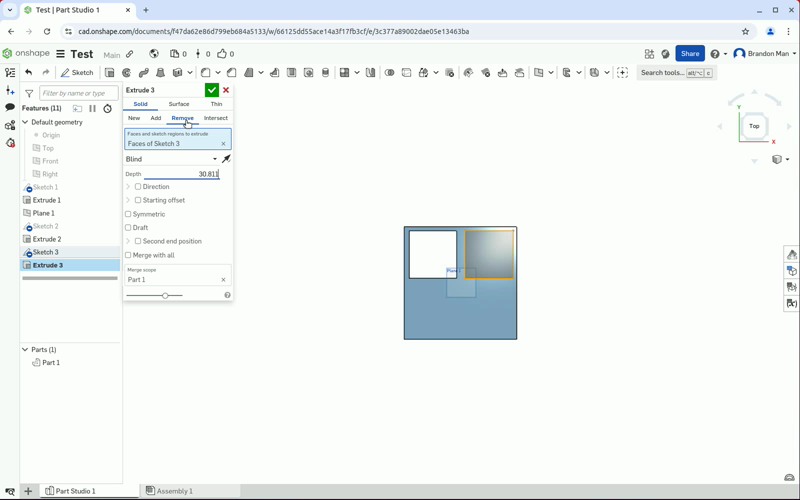
key(tab, 6)
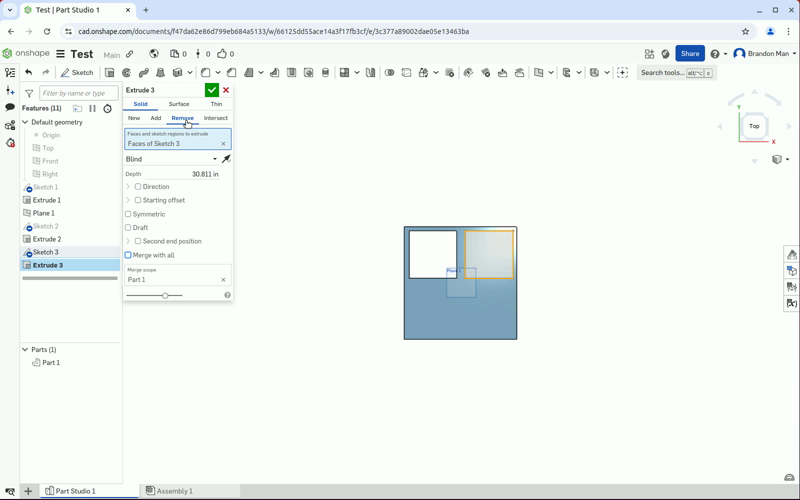
key(space)
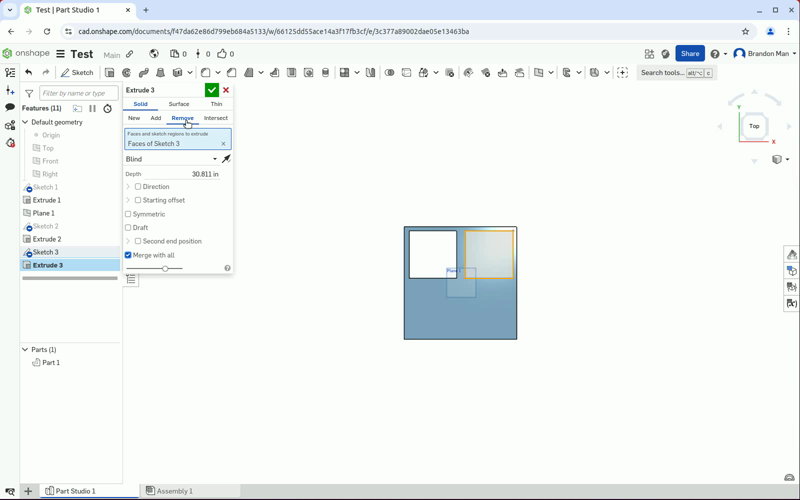
key(enter)
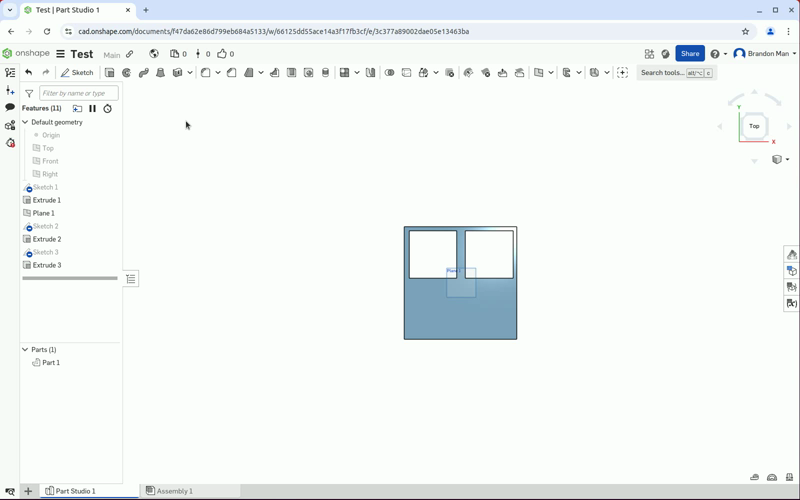
key(shift+h)
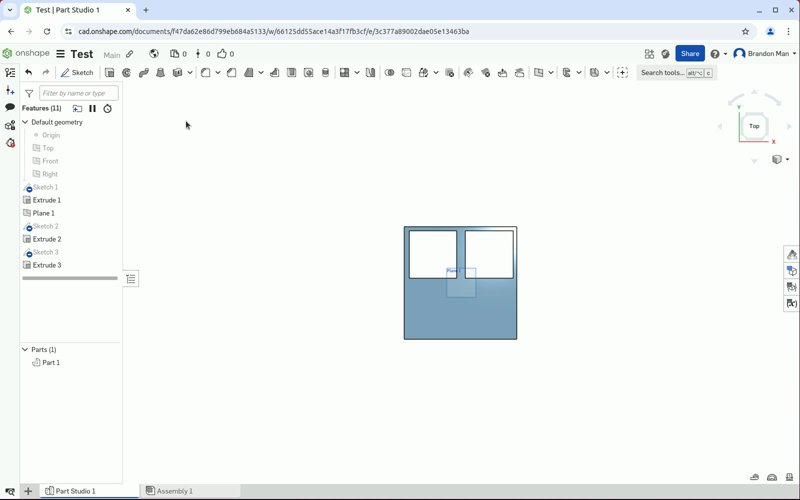
key(shift+h)
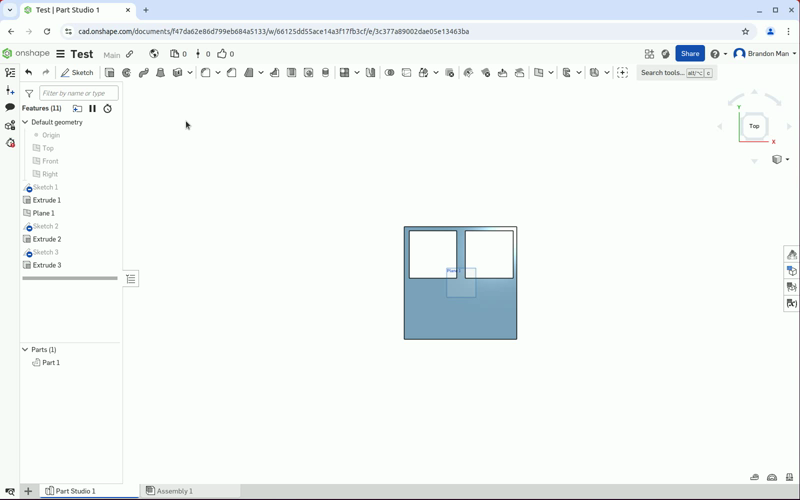
mouse_move(73, 189)
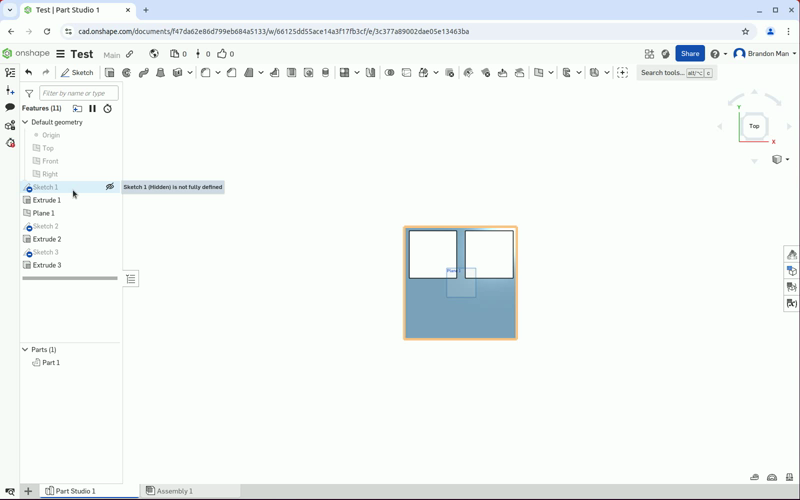
click(73, 189)
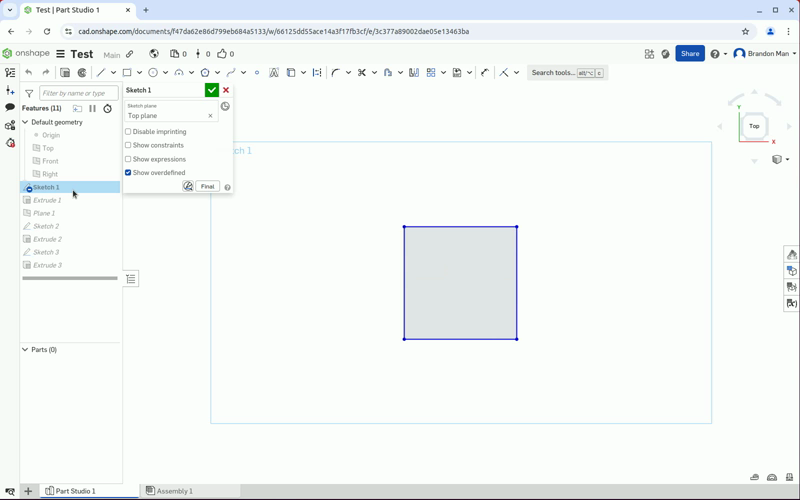
mouse_move(229, 92)
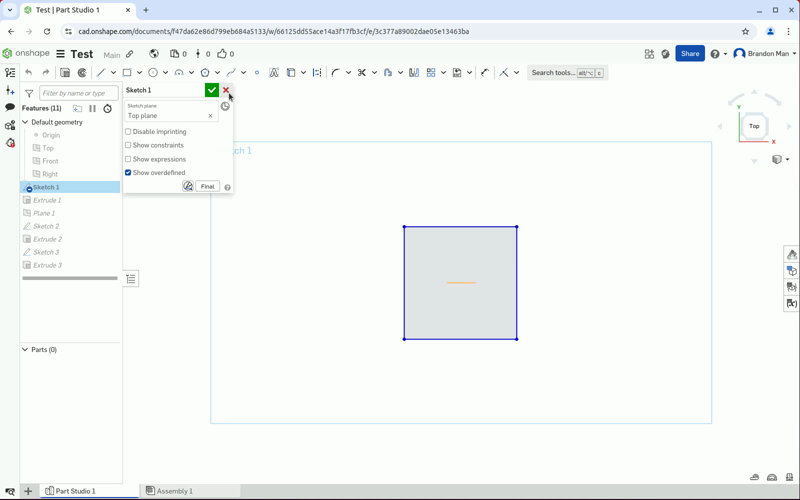
click(229, 92)
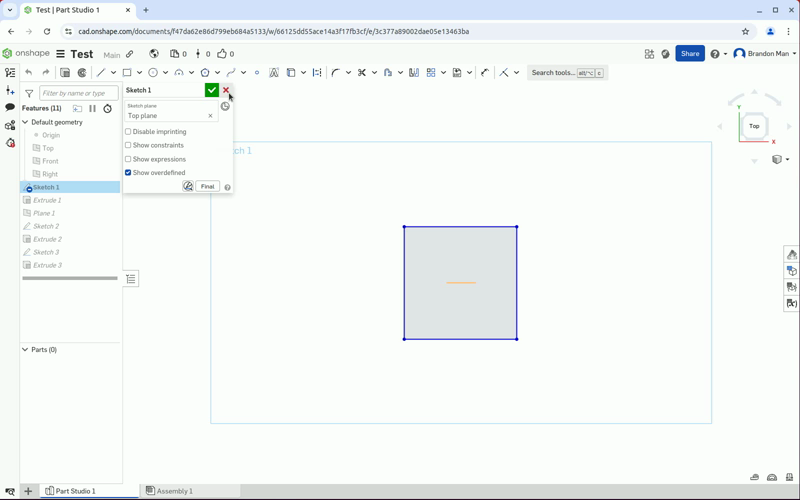
key(shift+s)
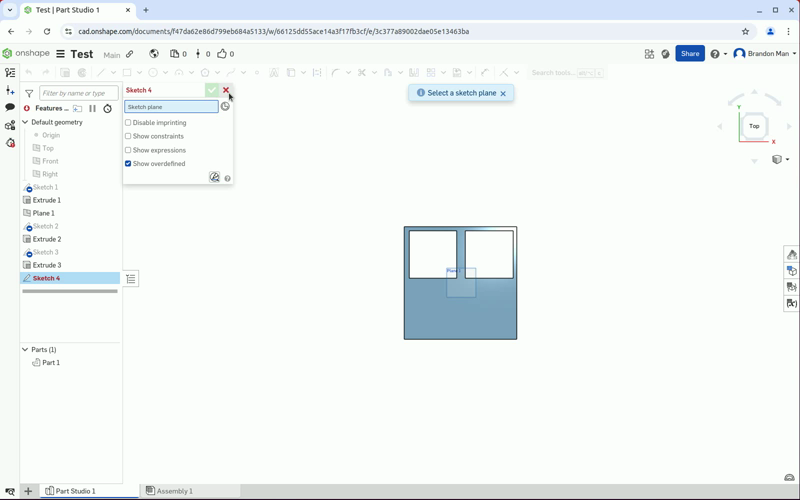
mouse_move(73, 215)
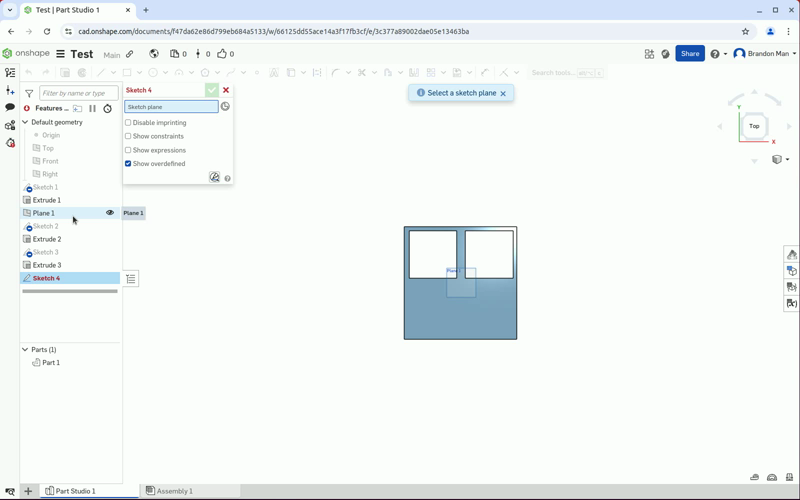
click(73, 215)
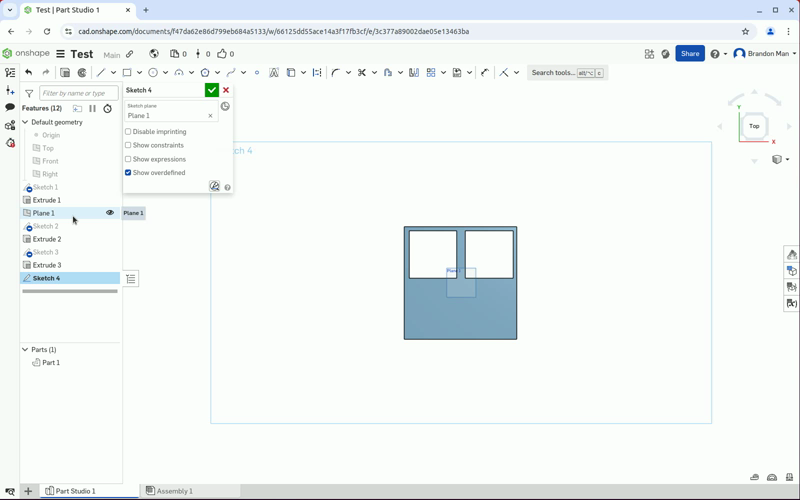
mouse_move(73, 352)
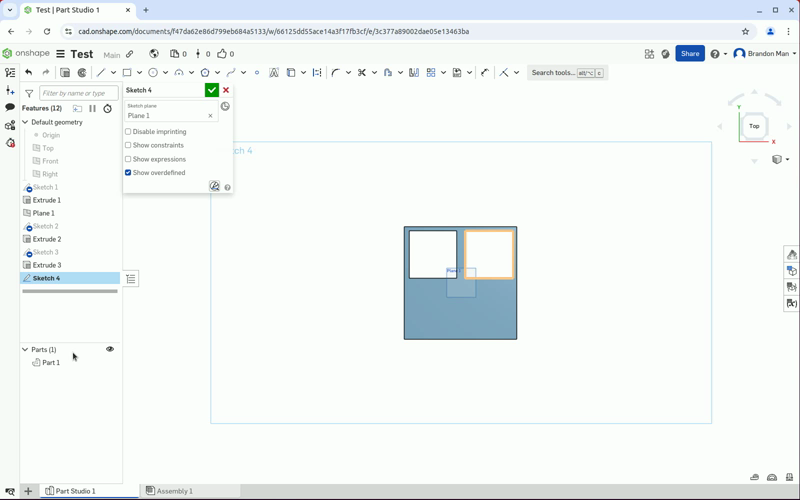
key(y)
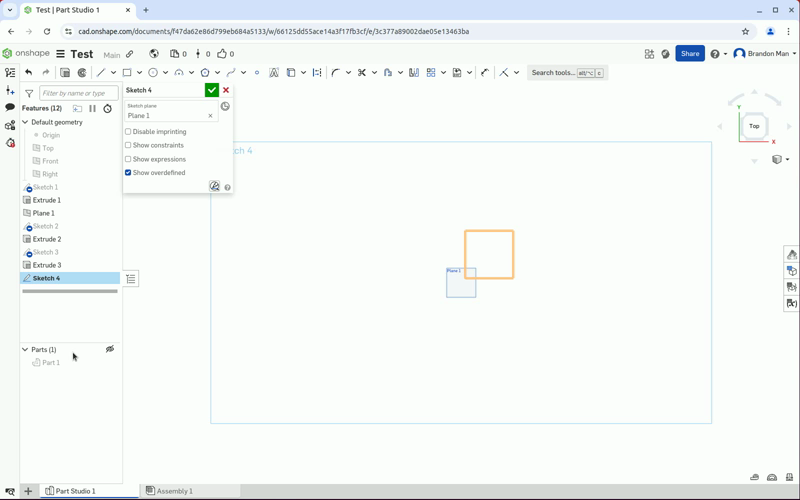
key(l)
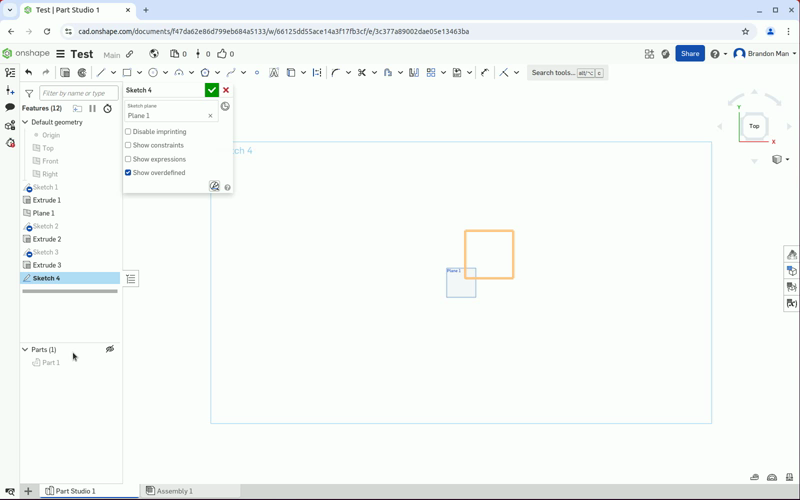
key_down(shift)
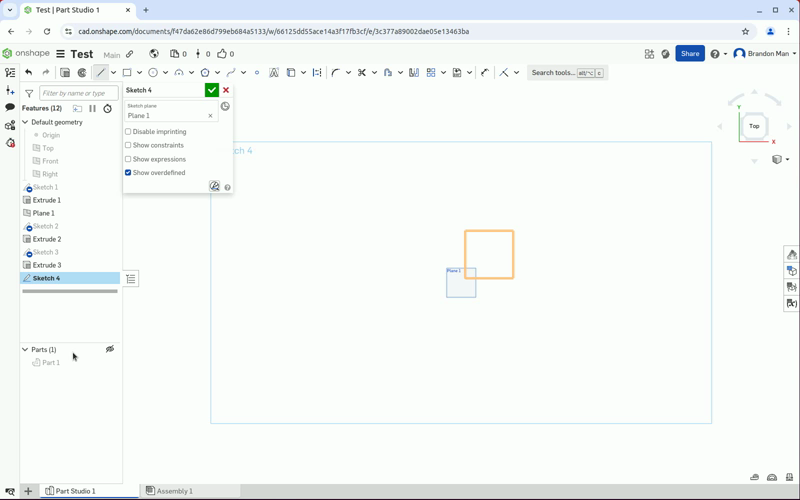
mouse_move(409, 334)
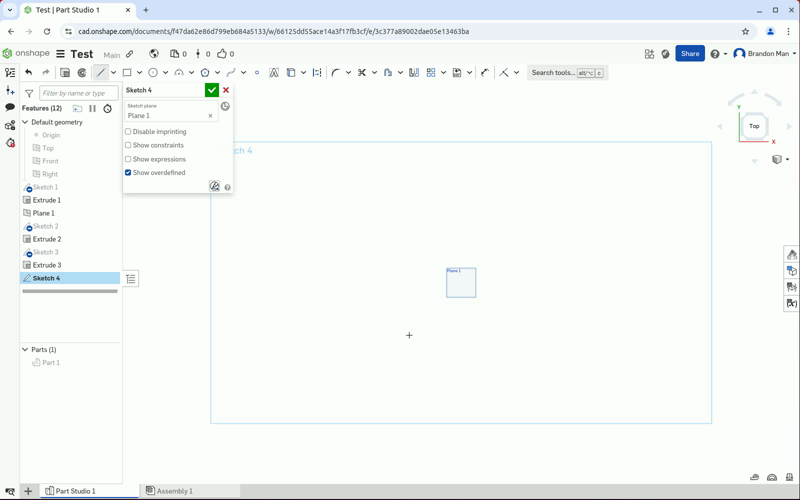
click(409, 334)
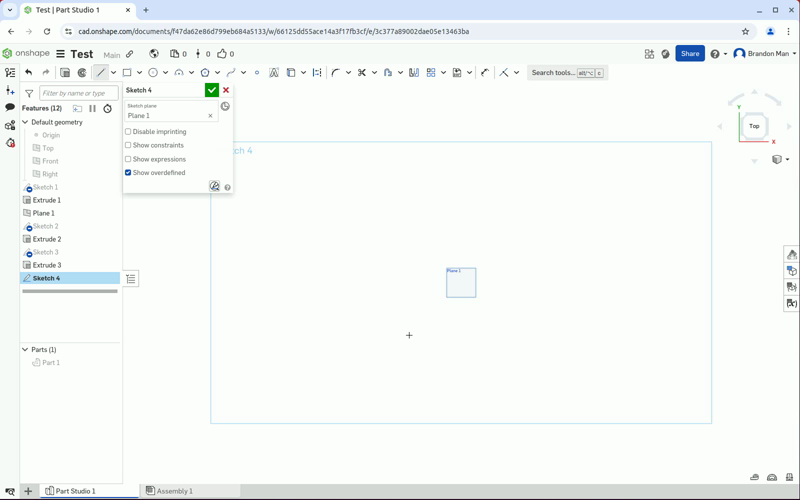
key_up(shift)
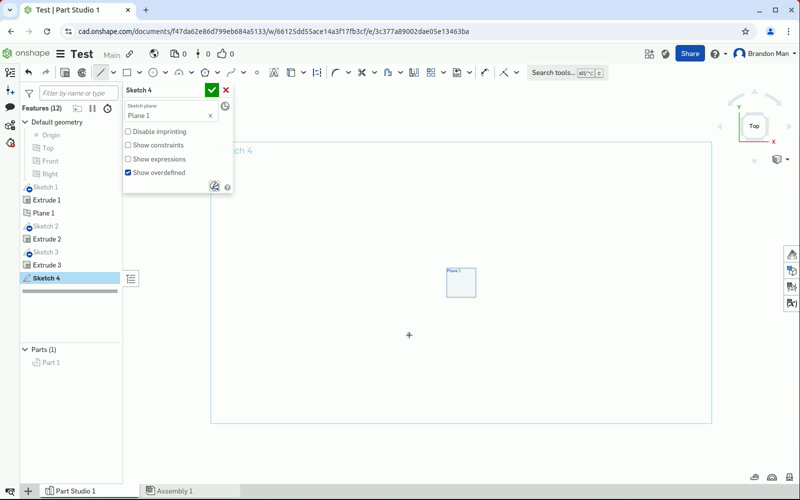
key_down(shift)
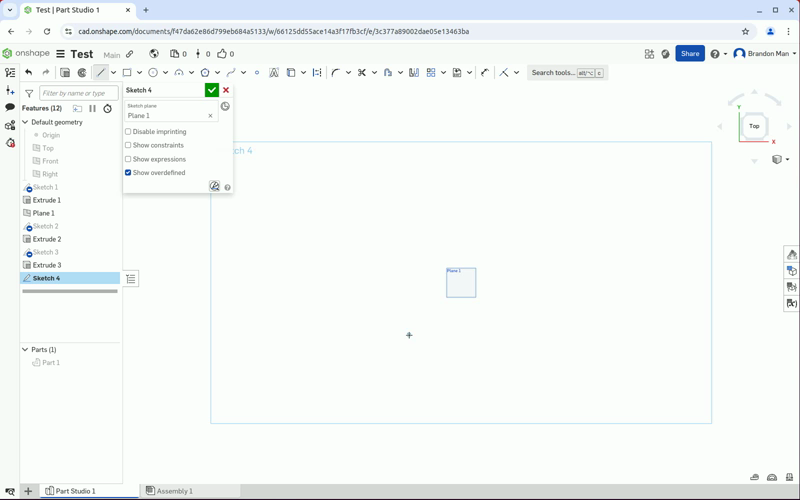
mouse_move(439, 334)
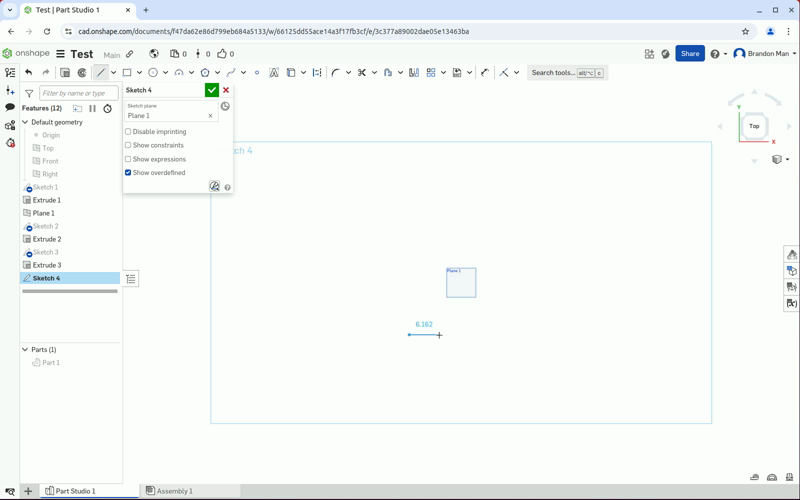
mouse_move(456, 334)
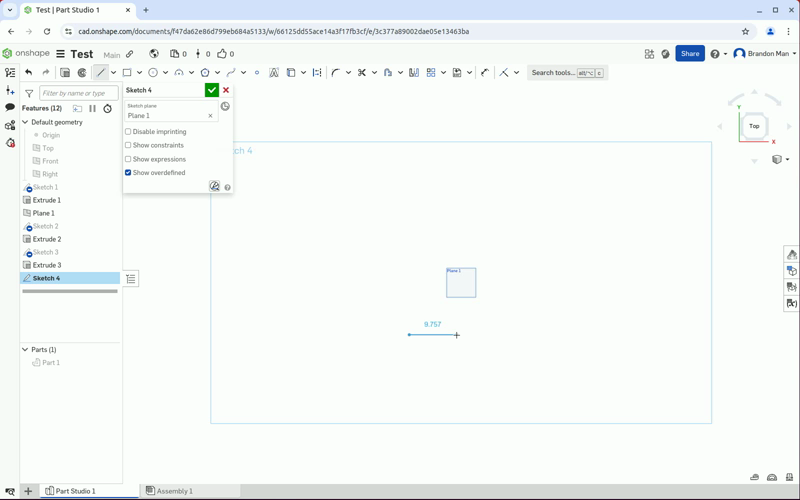
click(456, 334)
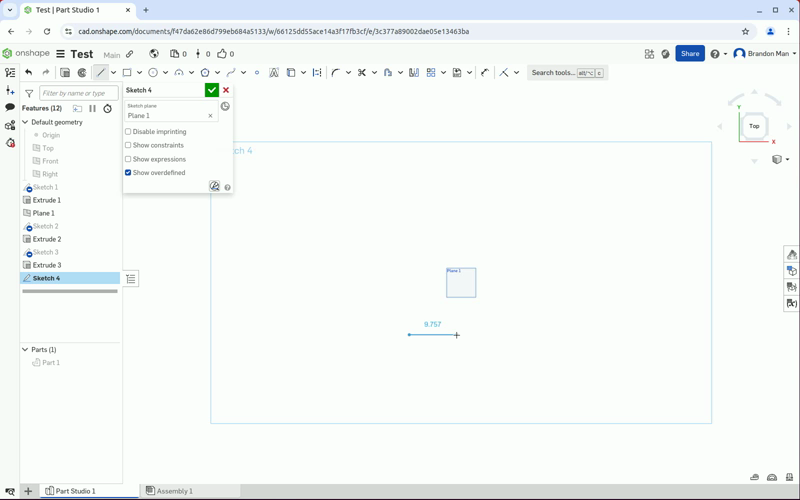
key_up(shift)
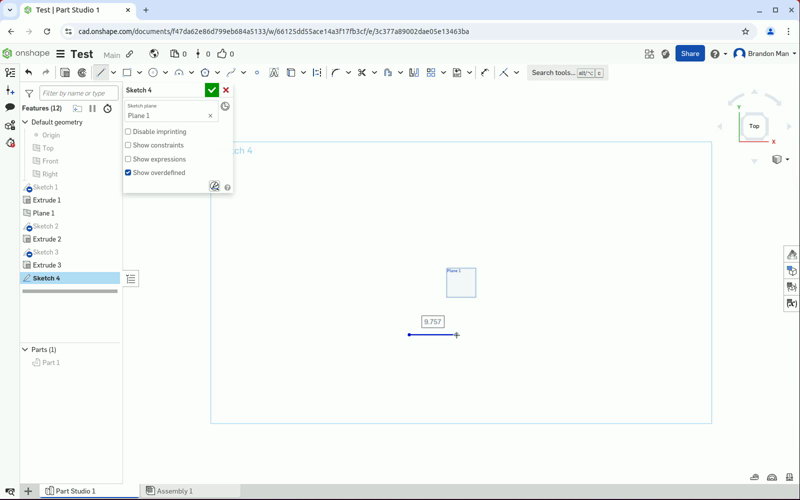
key_down(shift)
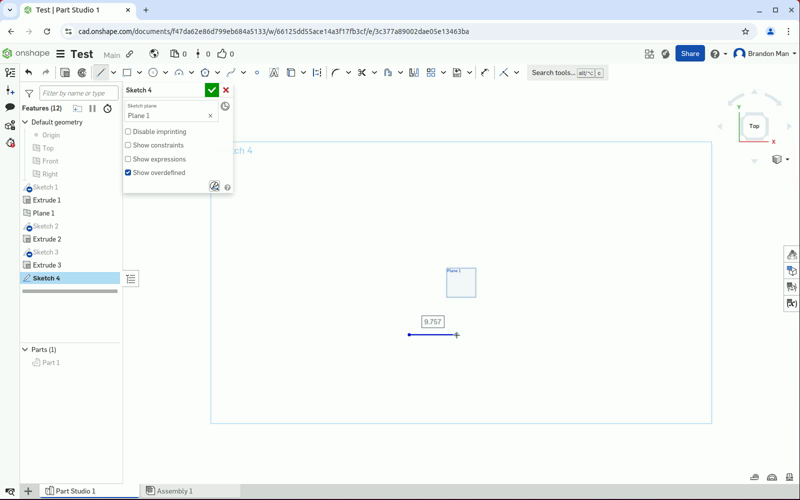
mouse_move(486, 334)
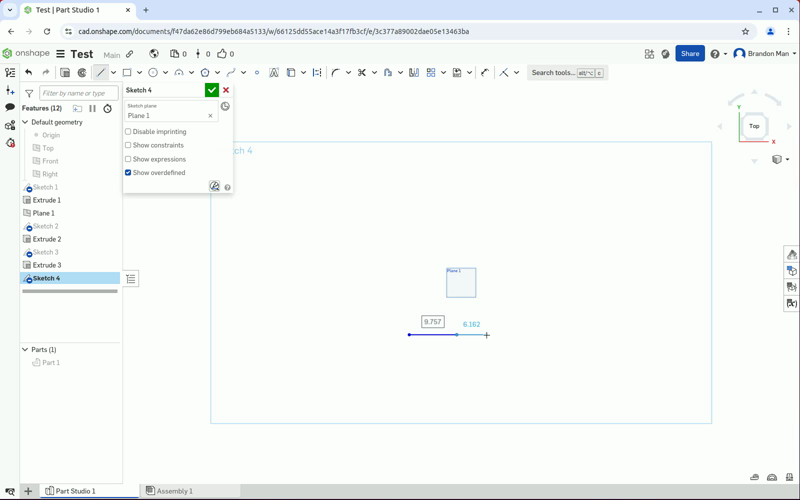
mouse_move(456, 287)
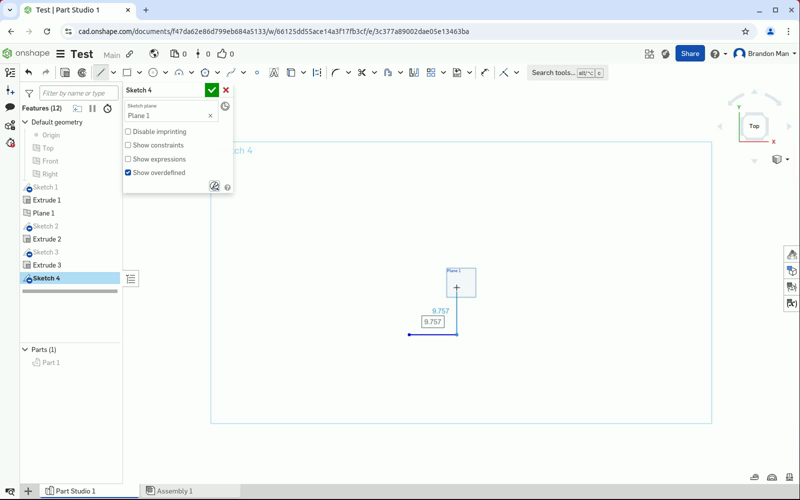
click(456, 287)
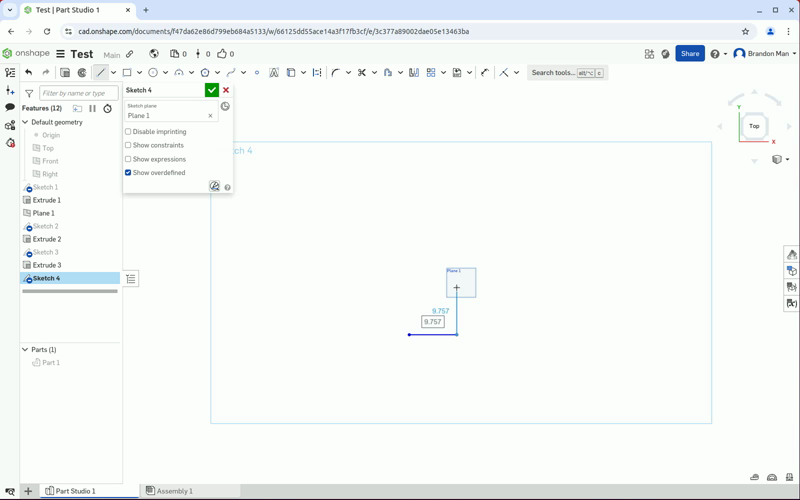
key_up(shift)
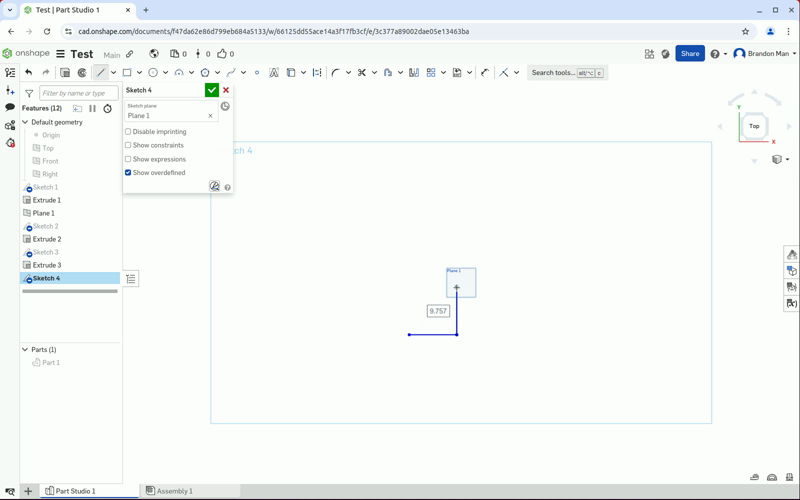
key_down(shift)
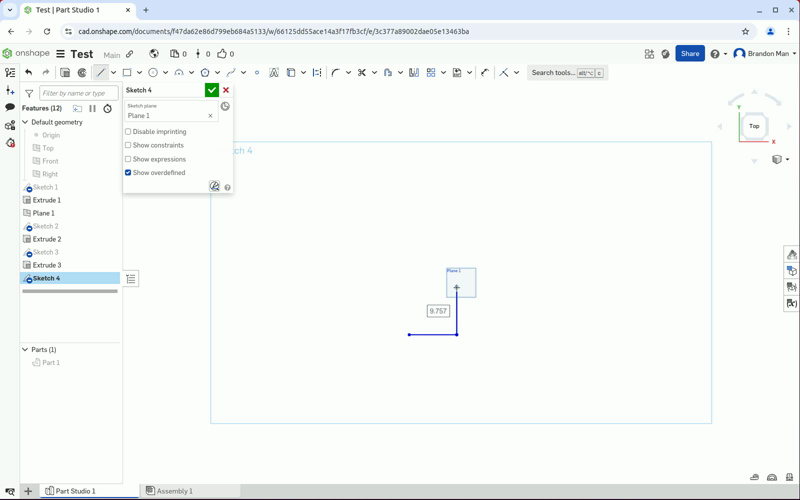
mouse_move(486, 287)
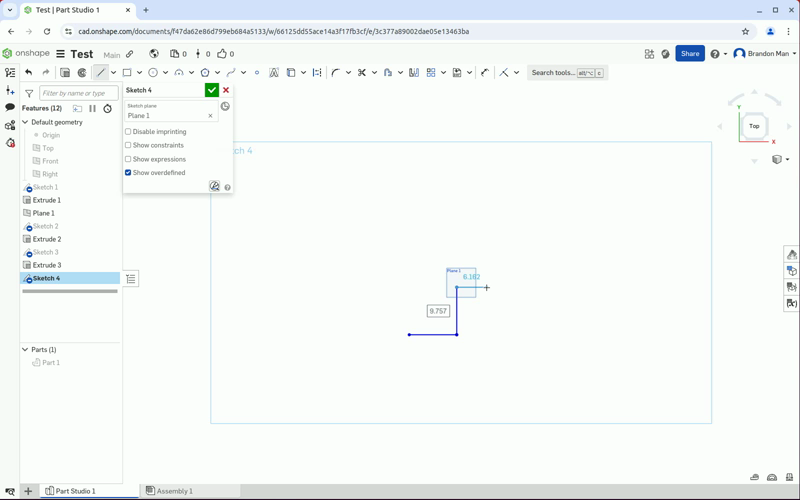
mouse_move(409, 287)
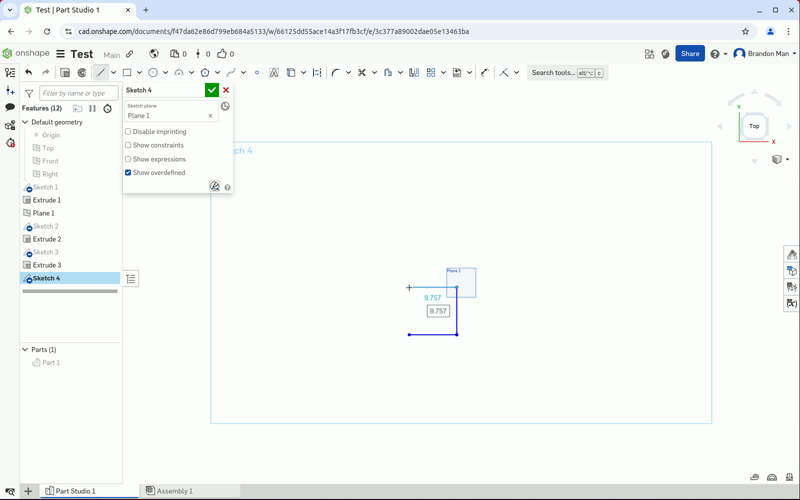
click(409, 287)
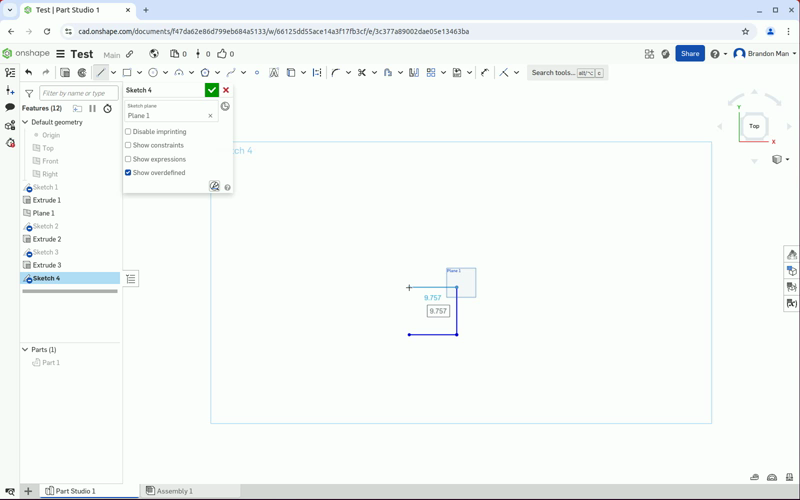
key_up(shift)
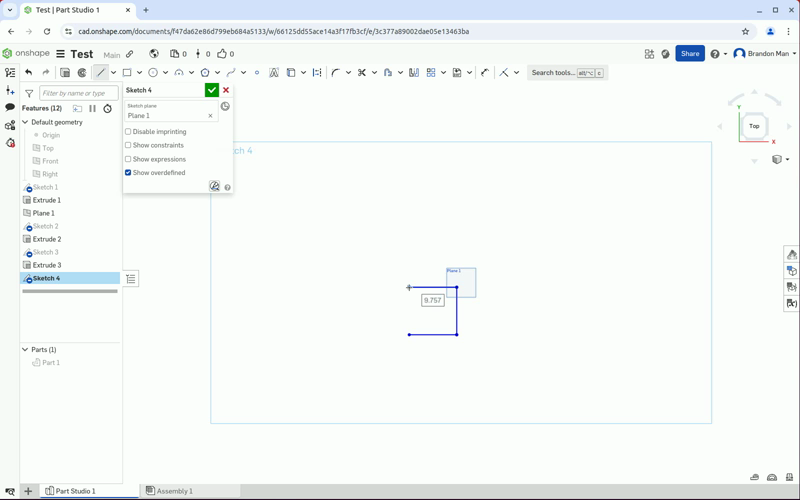
mouse_move(439, 287)
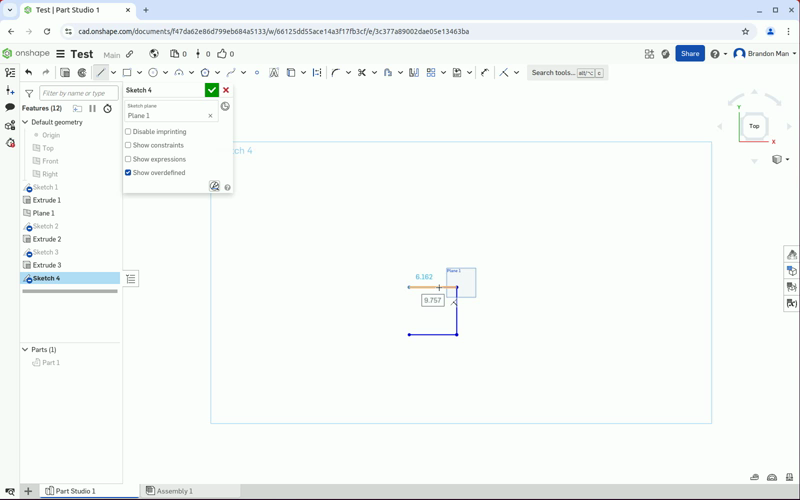
key_down(shift)
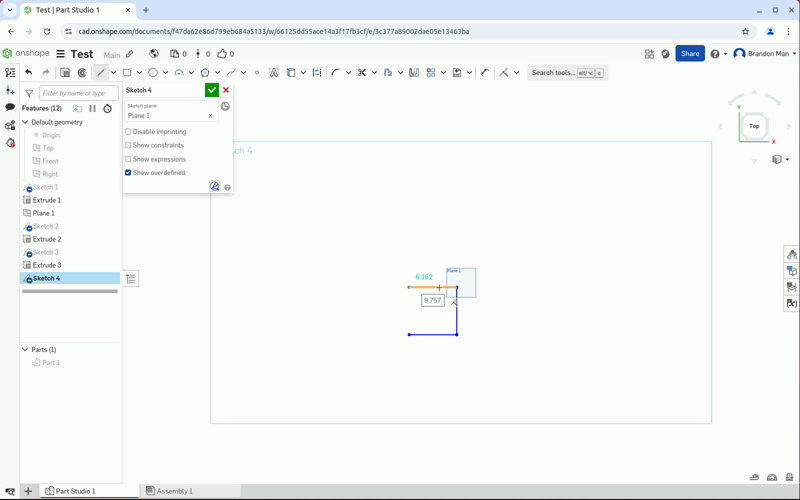
mouse_move(409, 334)
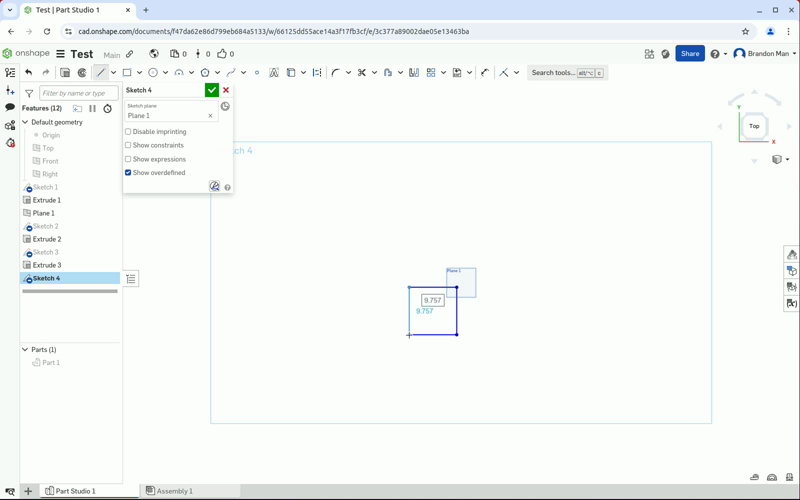
key_up(shift)
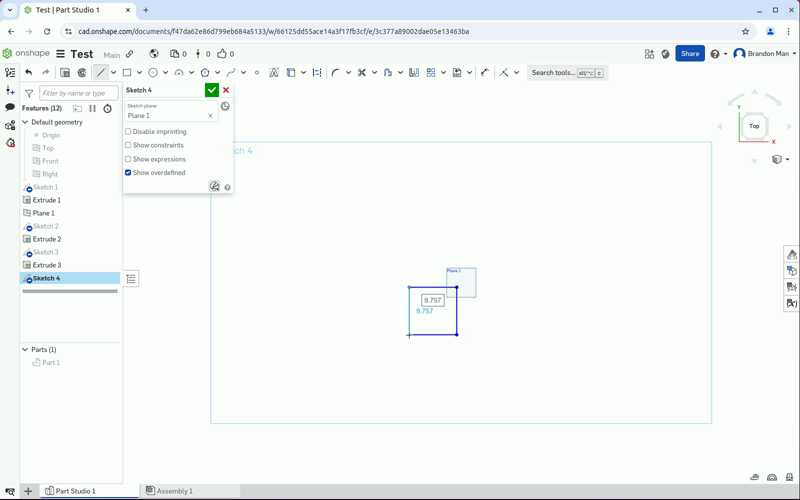
click(409, 334)
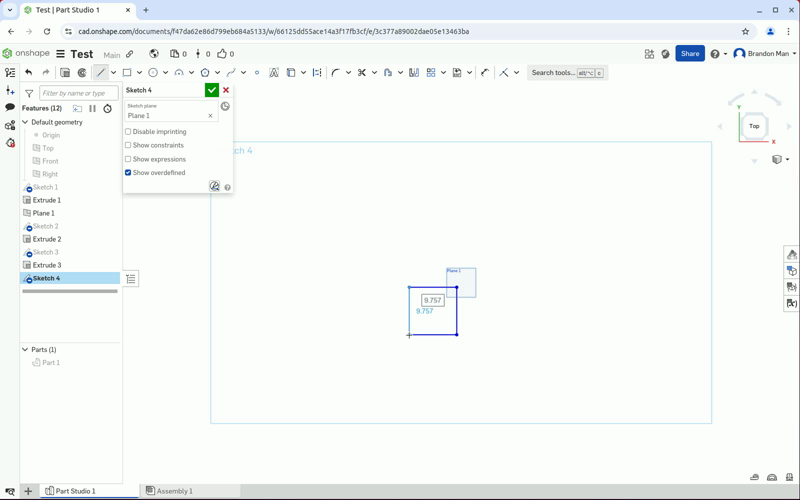
key(esc)
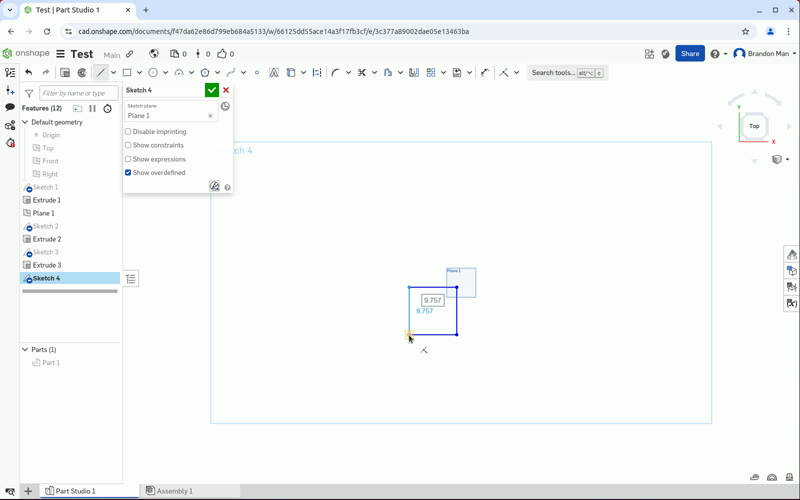
mouse_move(417, 329)
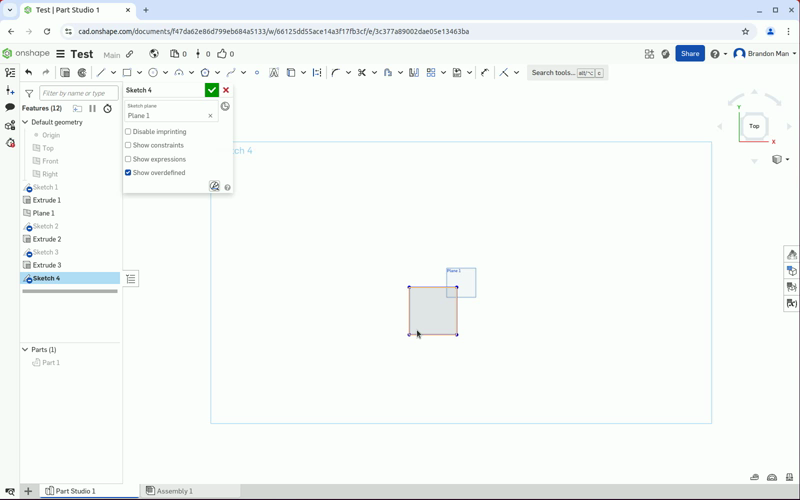
click(417, 329)
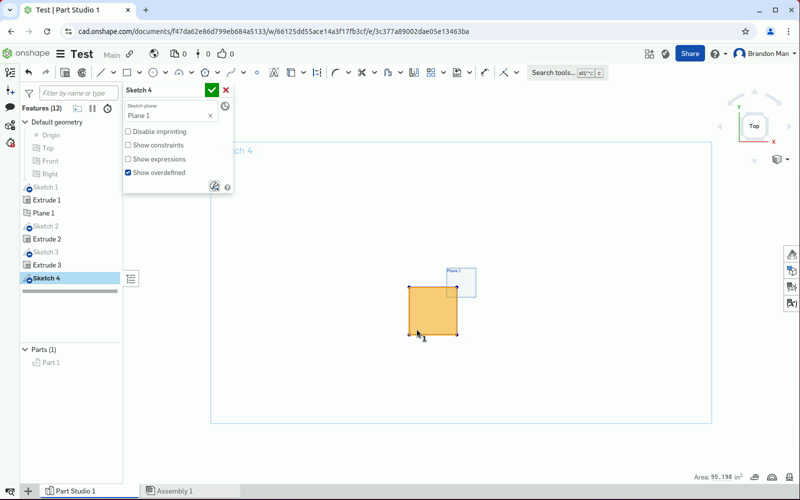
mouse_move(73, 352)
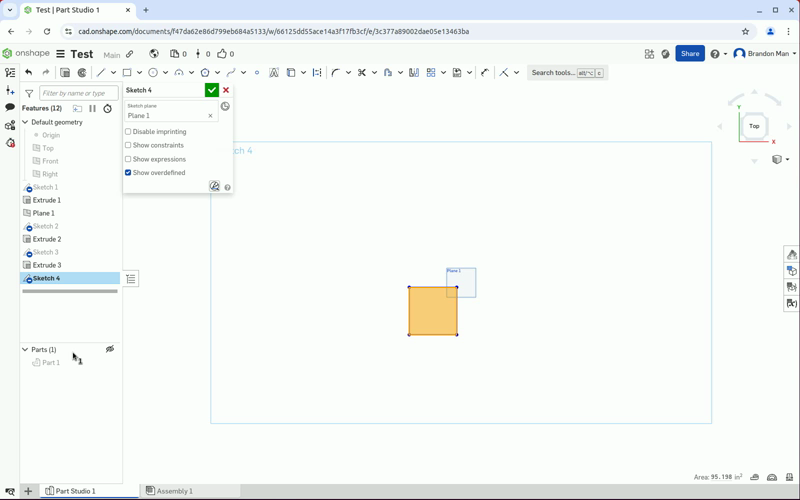
key(shift+y)
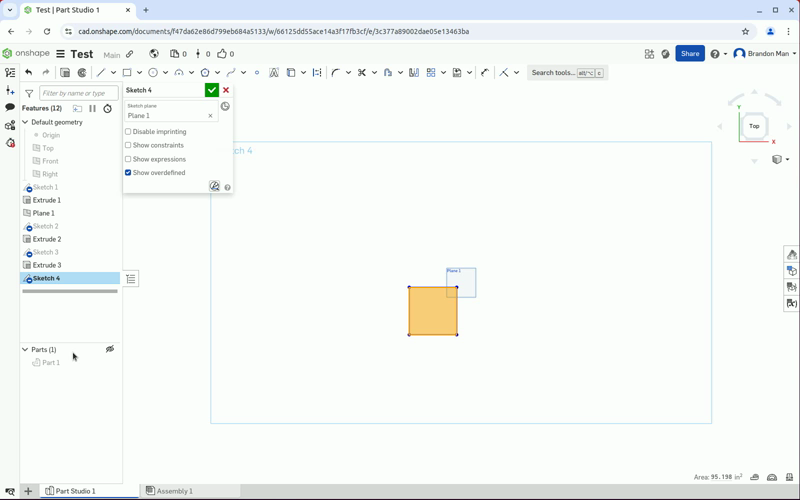
key(shift+e)
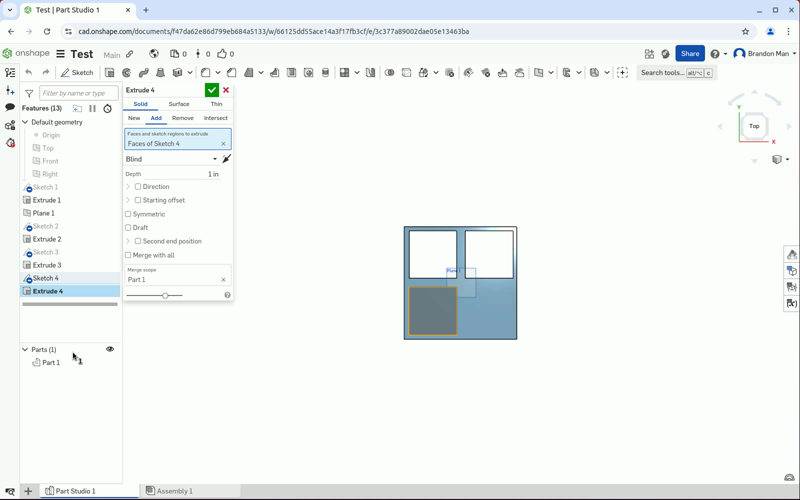
mouse_move(143, 106)
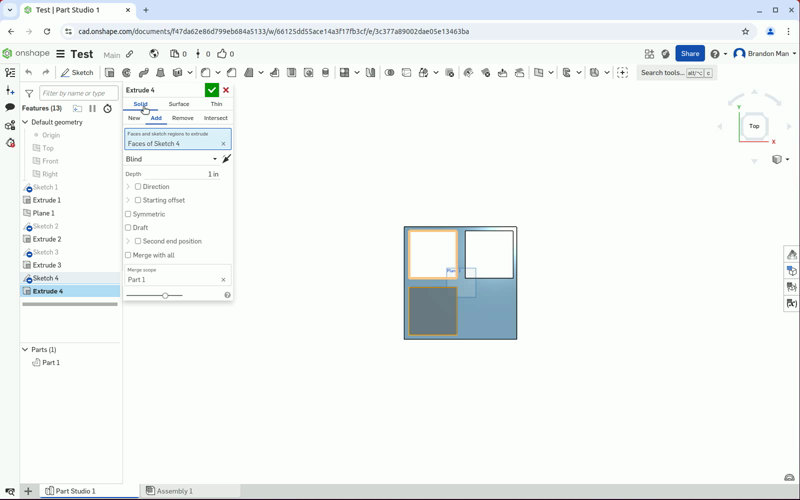
click(143, 106)
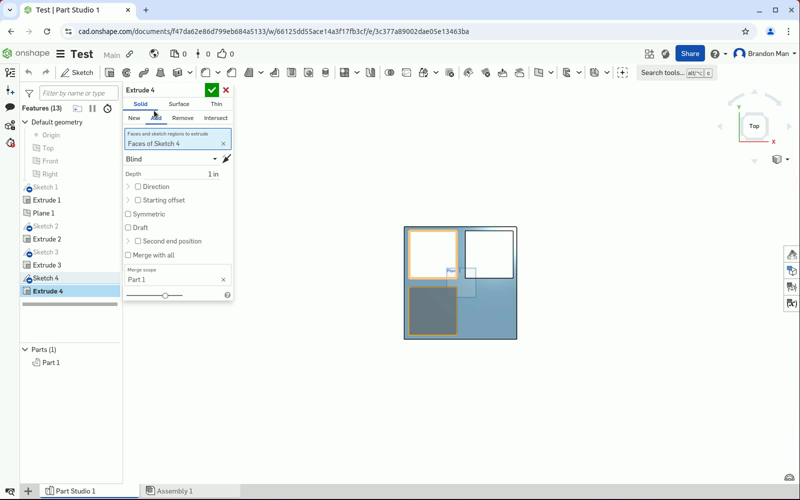
mouse_move(186, 120)
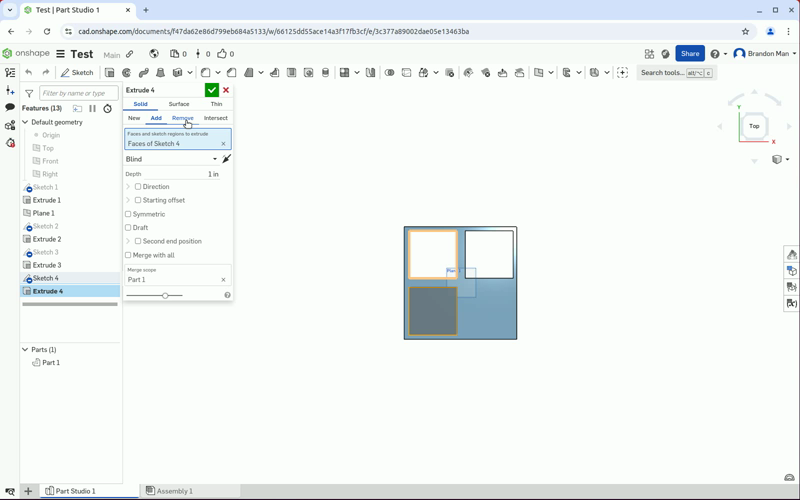
click(186, 120)
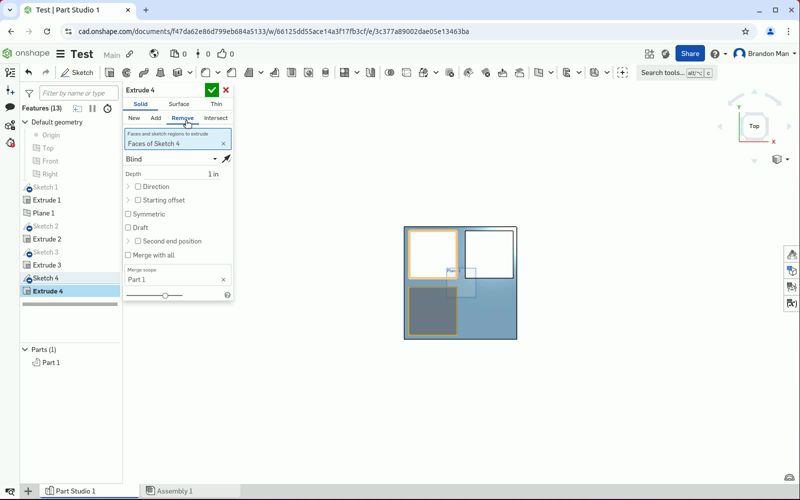
key(tab, 4)
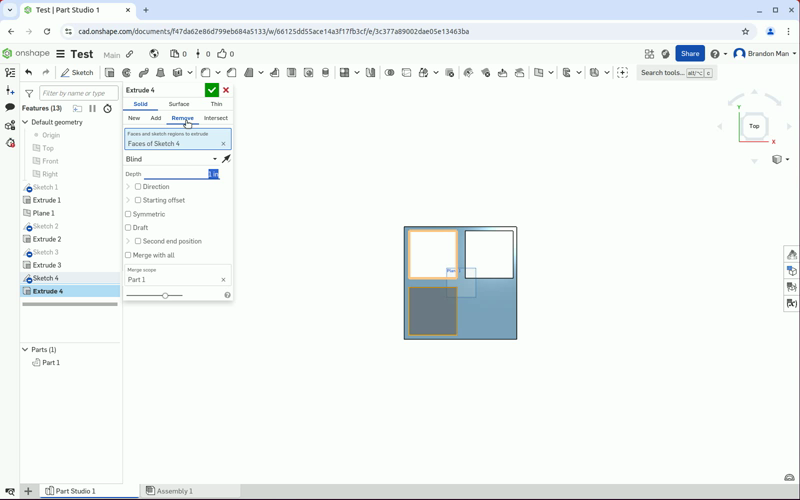
text(30.811)
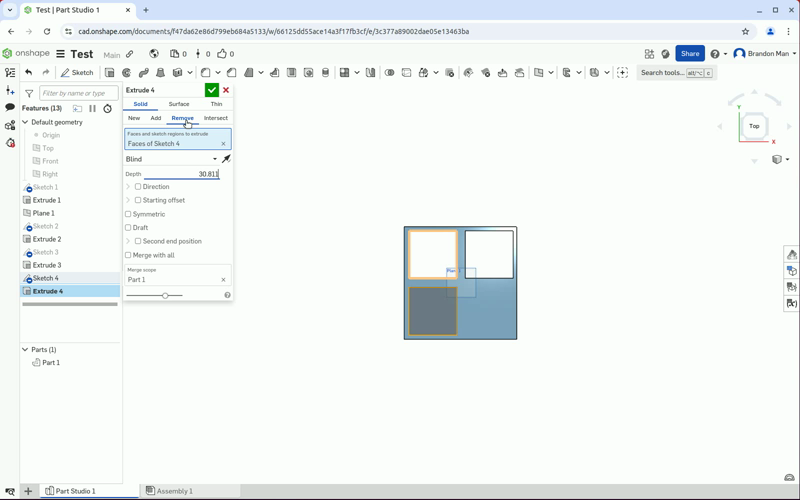
key(tab, 6)
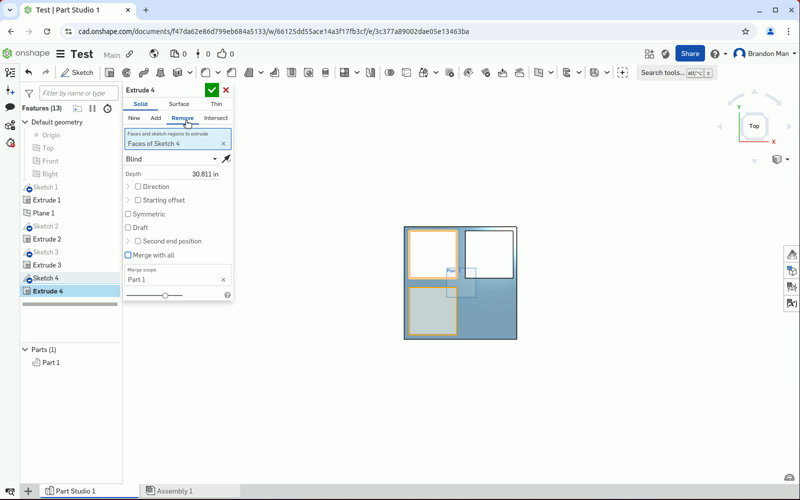
key(space)
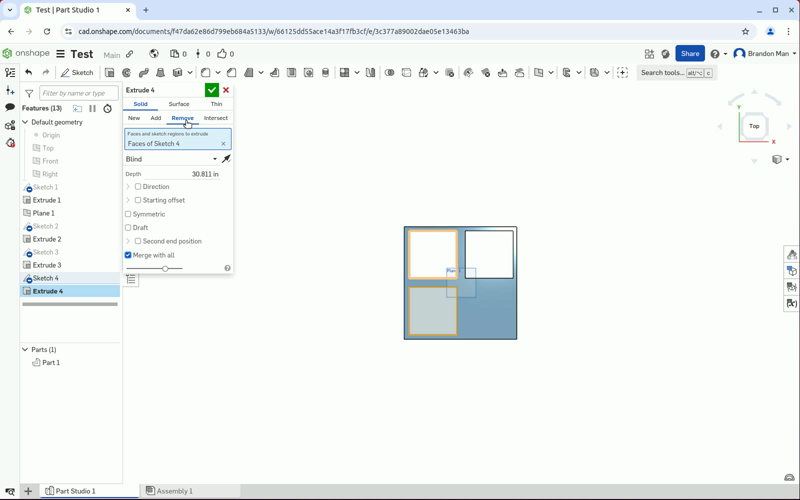
key(enter)
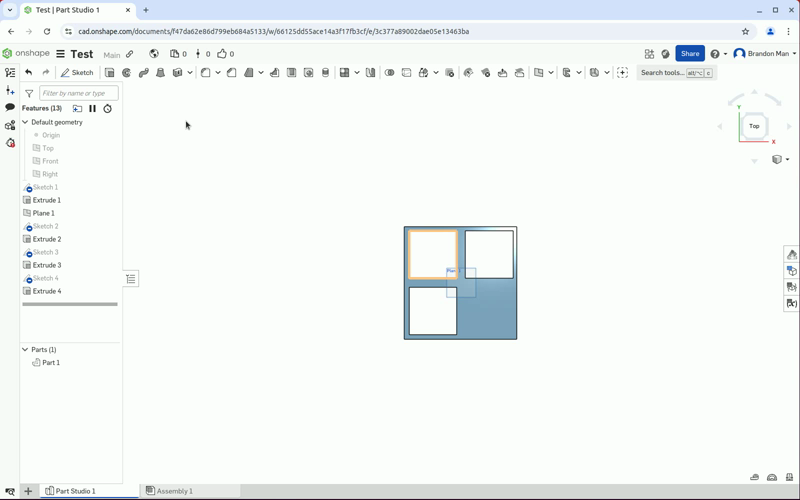
key(shift+h)
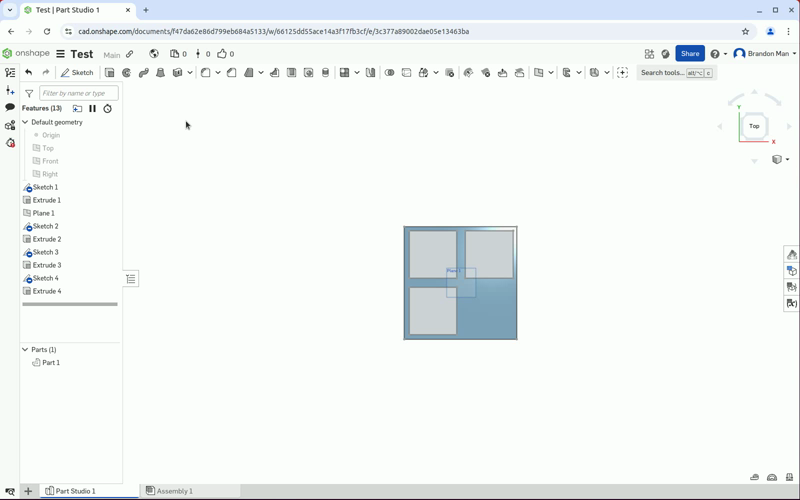
key(shift+h)
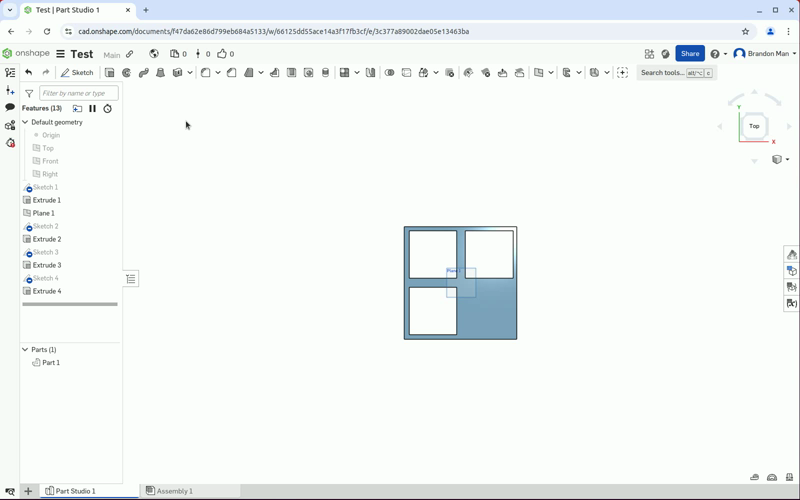
mouse_move(73, 189)
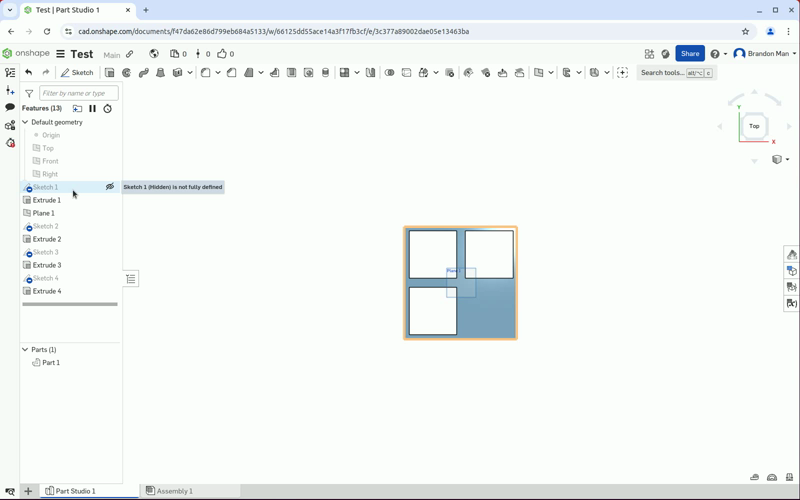
click(73, 189)
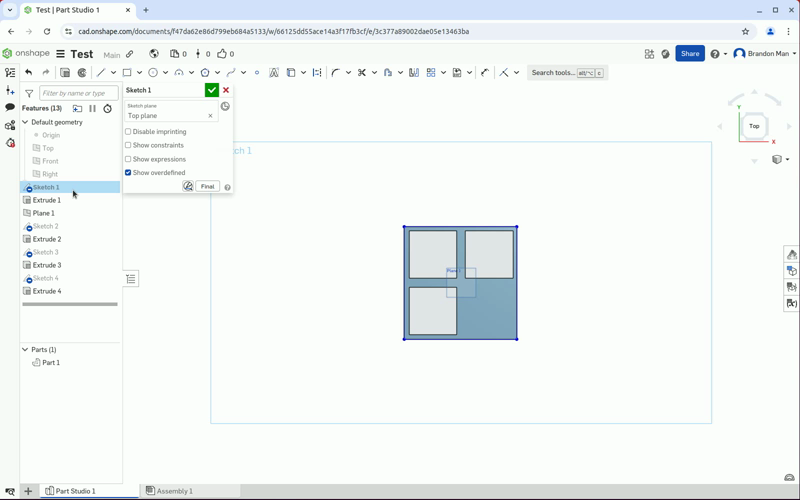
mouse_move(229, 92)
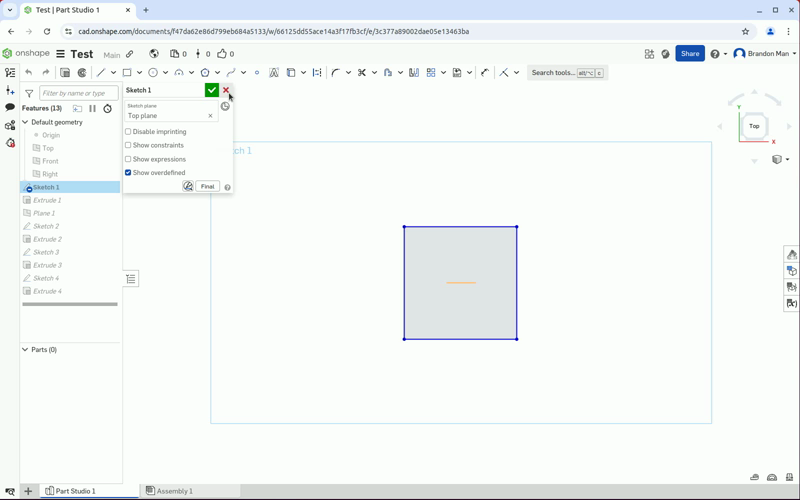
click(229, 92)
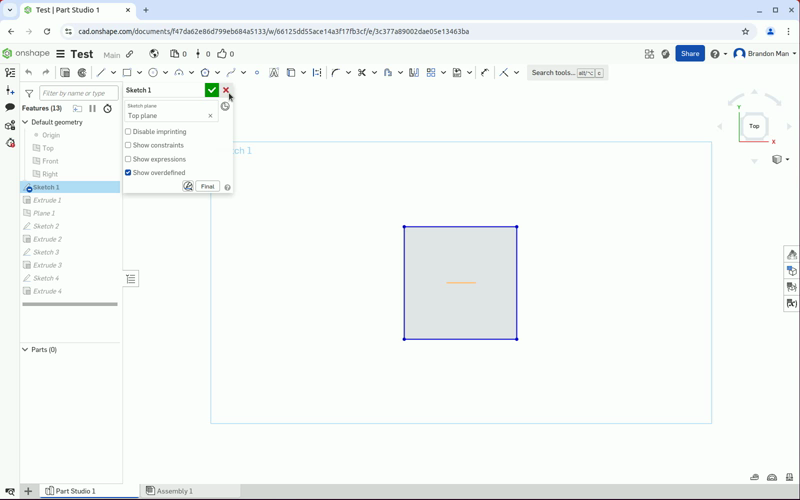
key(shift+s)
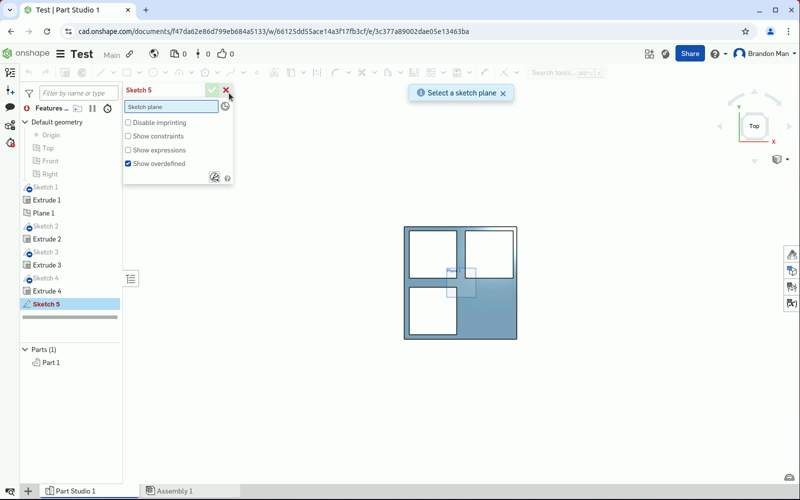
mouse_move(73, 215)
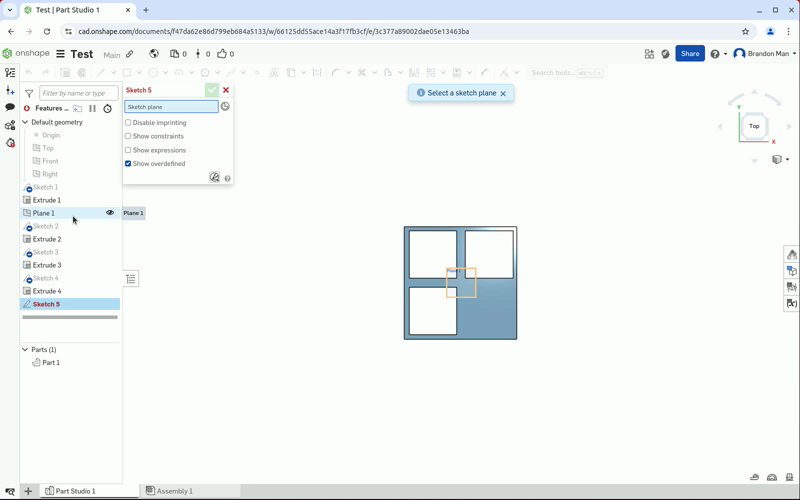
click(73, 215)
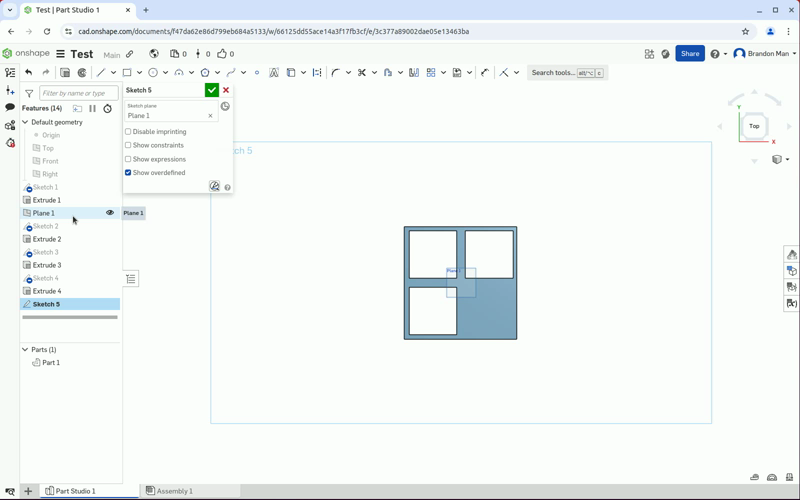
mouse_move(73, 352)
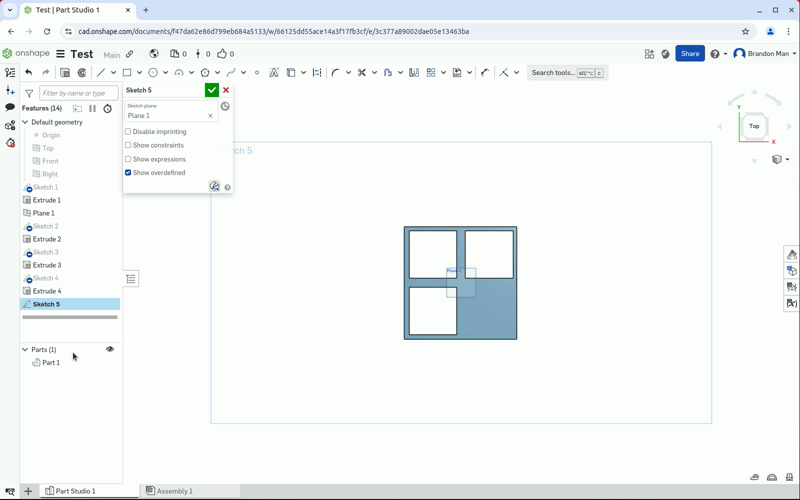
key(y)
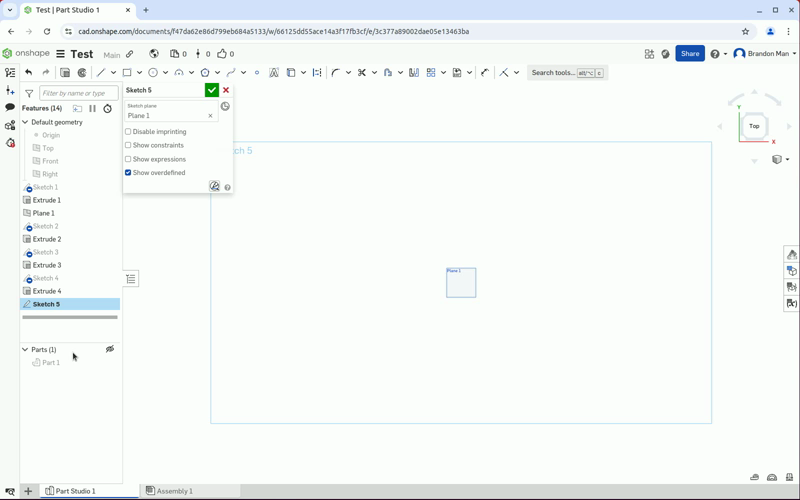
key(l)
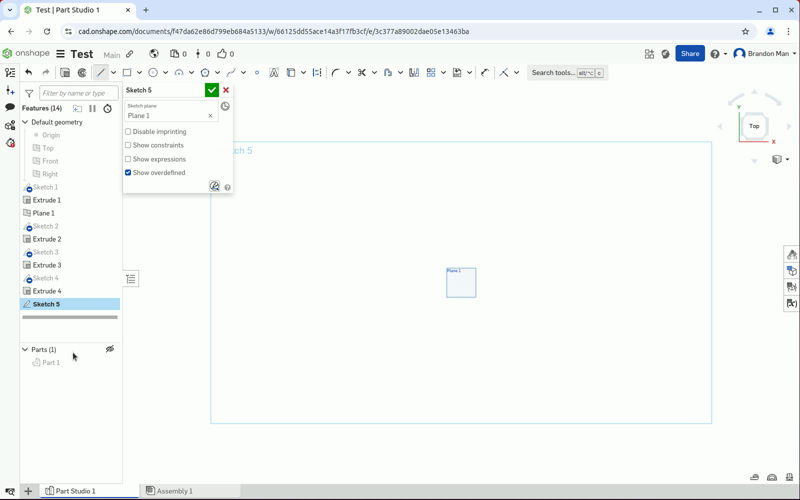
key_down(shift)
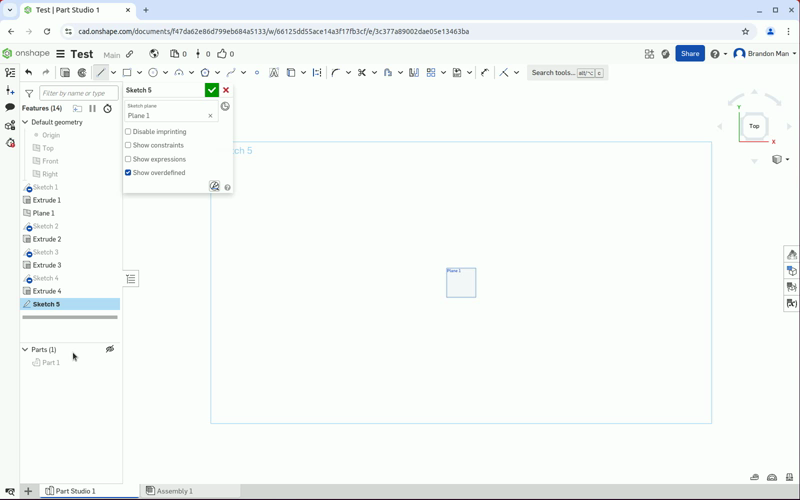
mouse_move(465, 334)
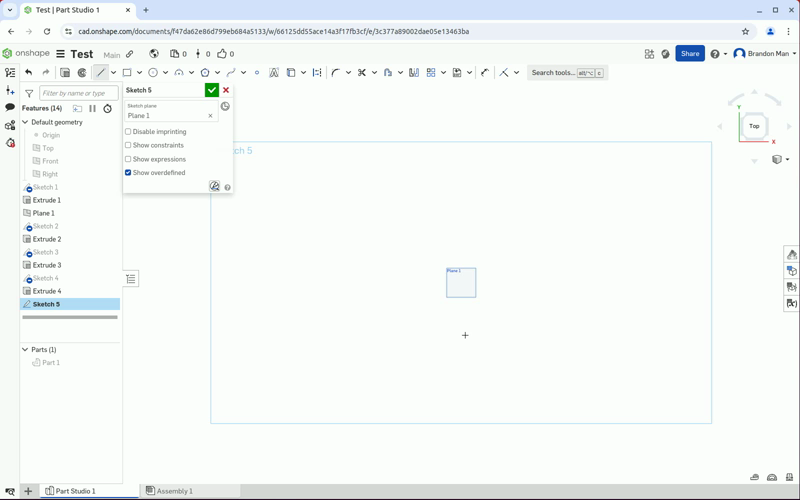
click(465, 334)
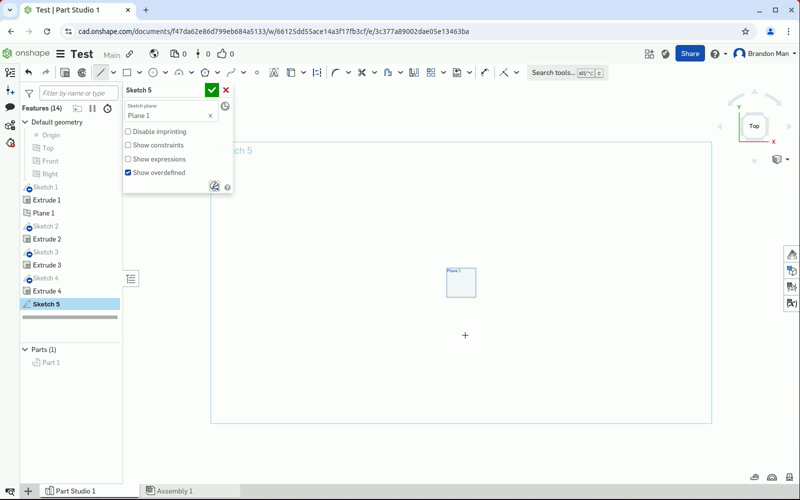
key_up(shift)
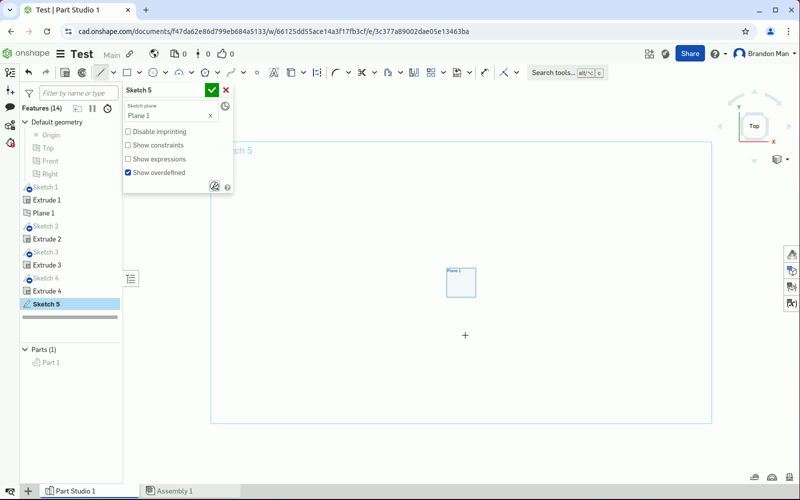
key_down(shift)
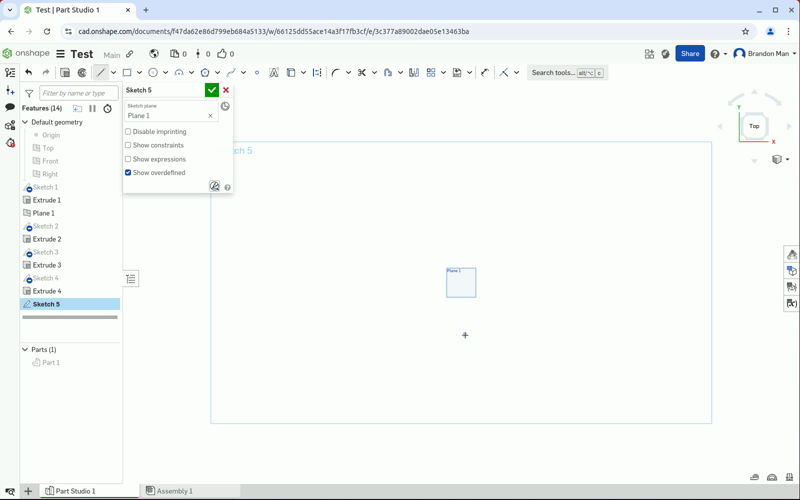
mouse_move(495, 334)
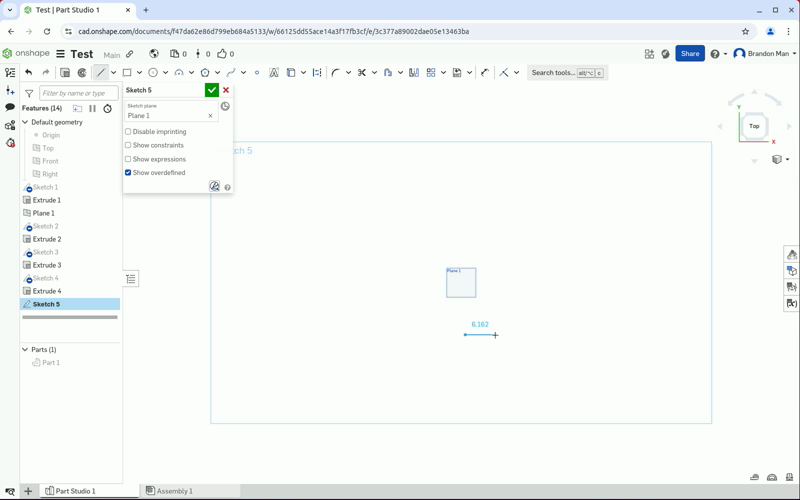
mouse_move(513, 334)
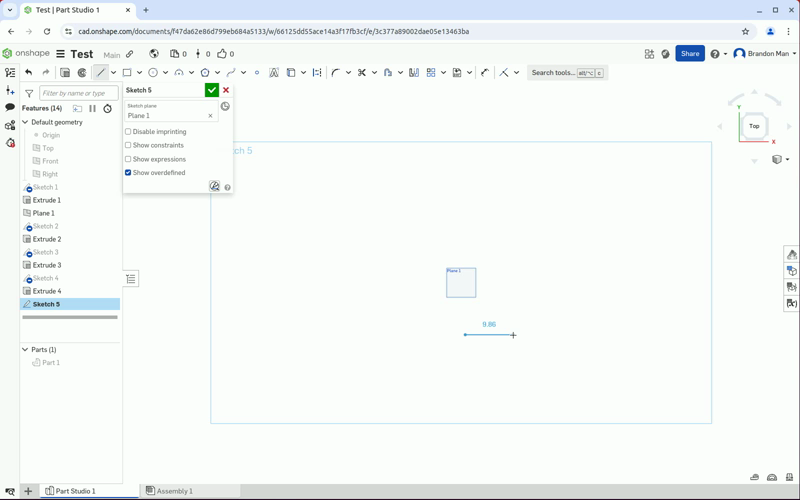
click(513, 334)
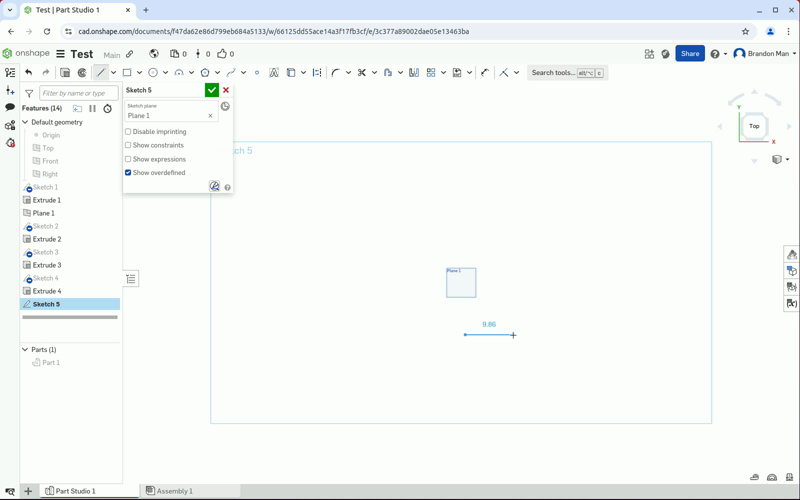
key_up(shift)
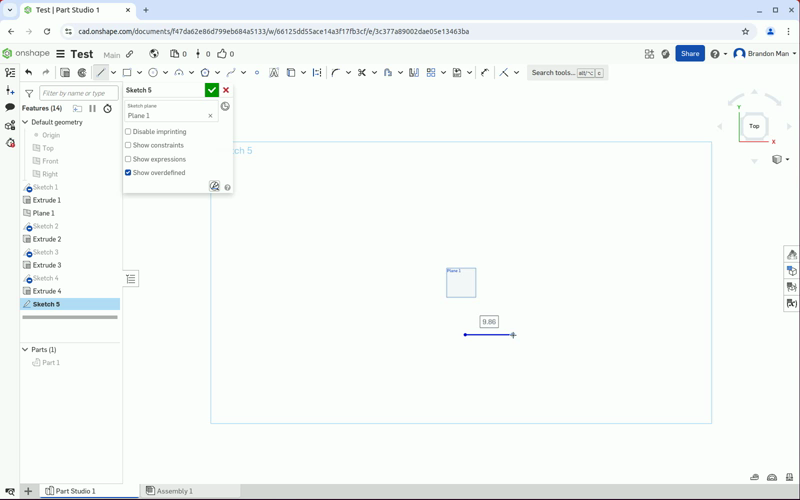
key_down(shift)
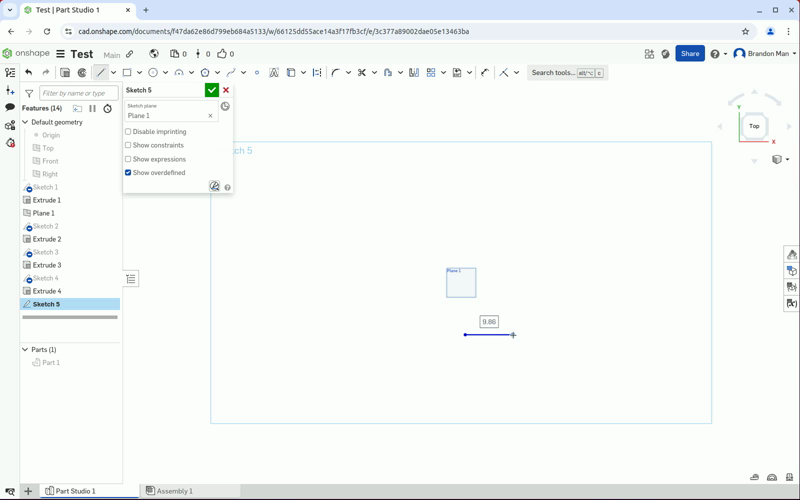
mouse_move(543, 334)
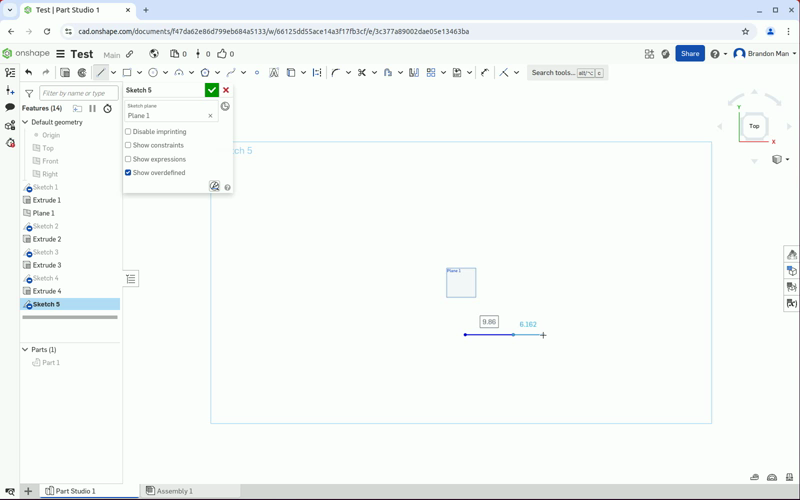
mouse_move(513, 287)
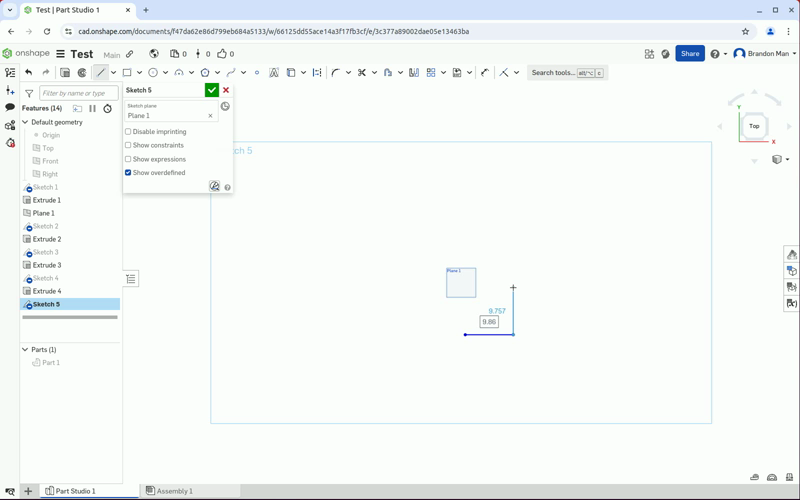
click(513, 287)
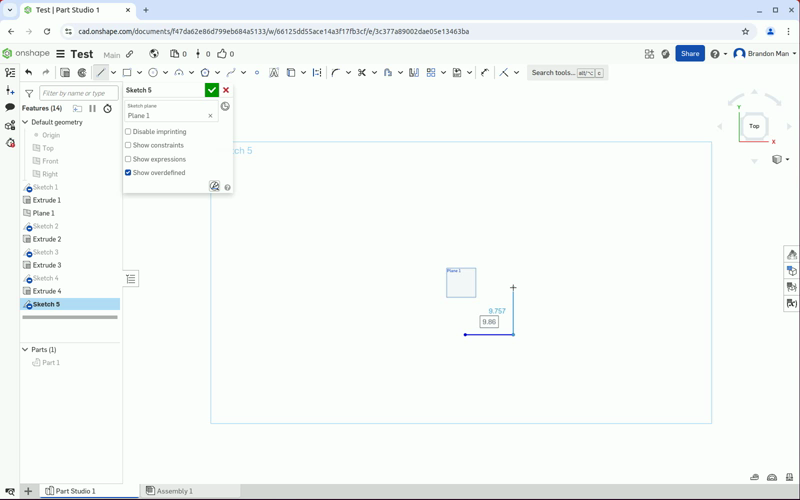
key_up(shift)
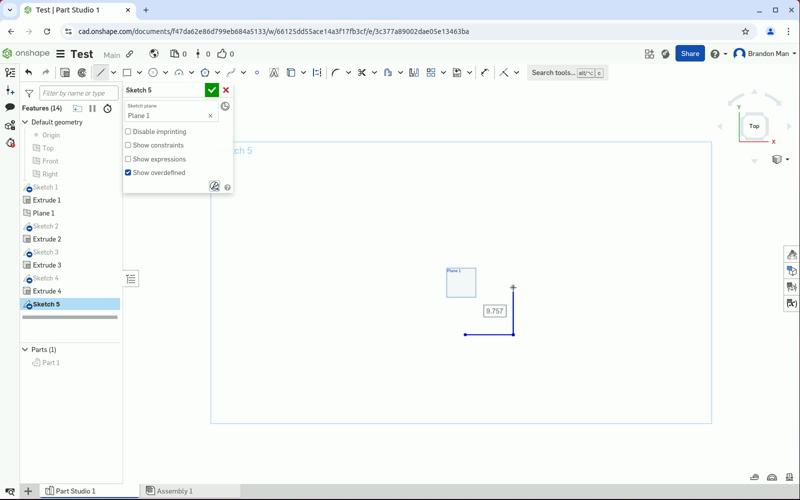
key_down(shift)
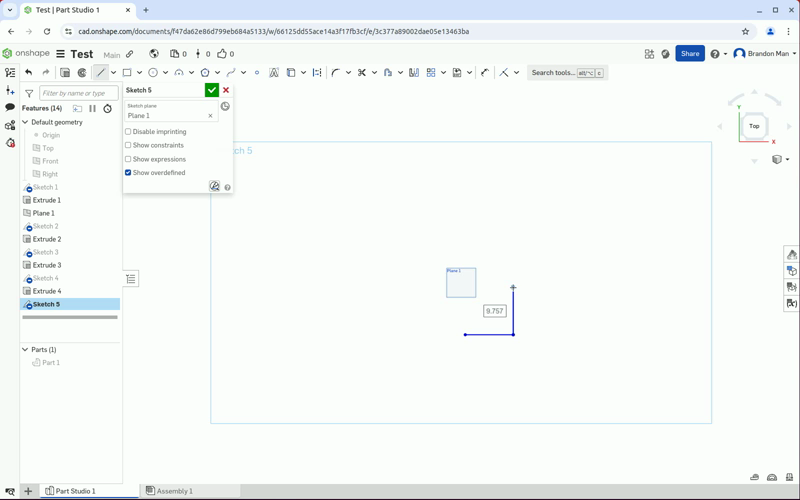
mouse_move(543, 287)
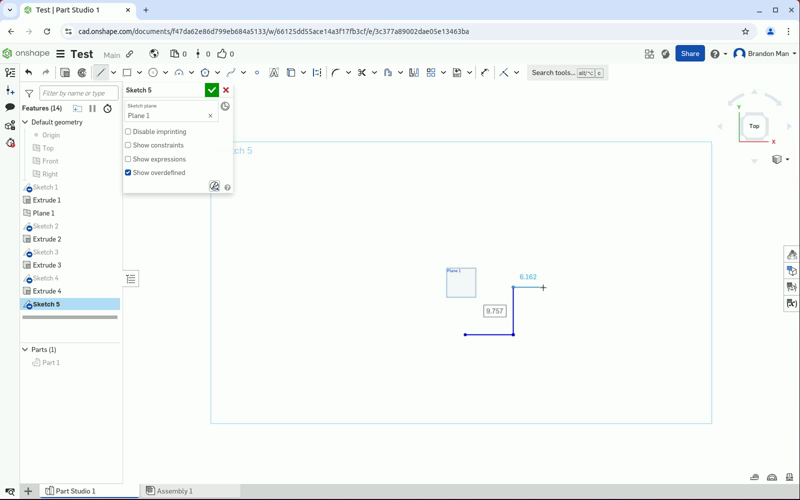
mouse_move(465, 287)
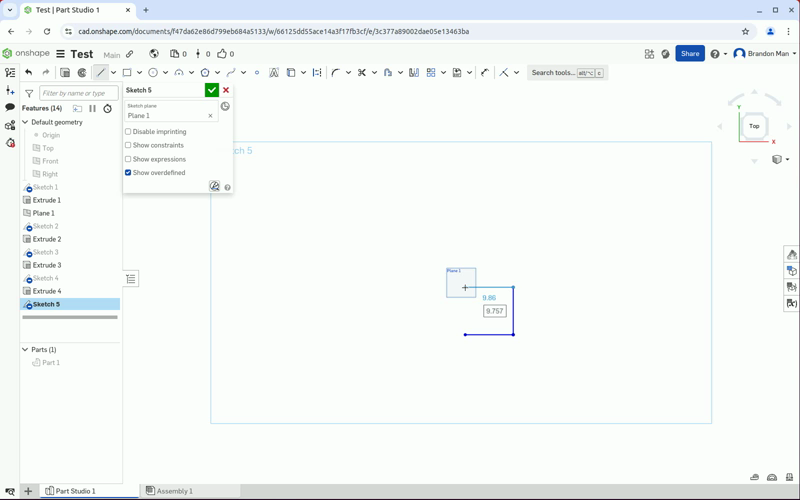
click(465, 287)
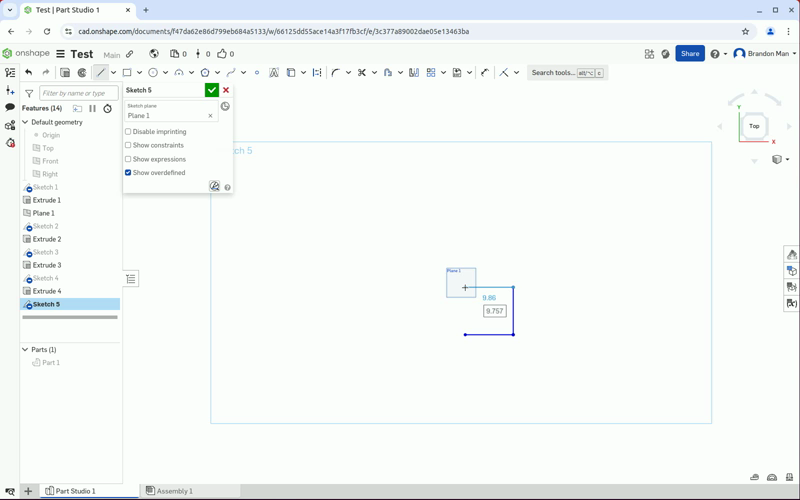
key_up(shift)
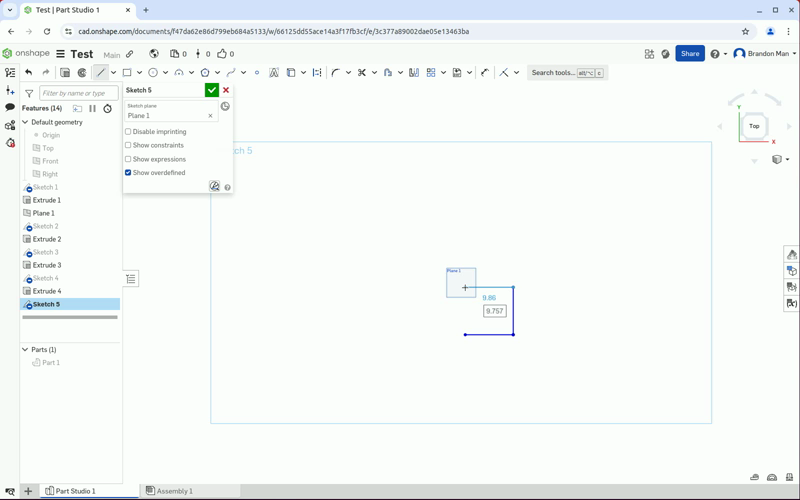
mouse_move(495, 287)
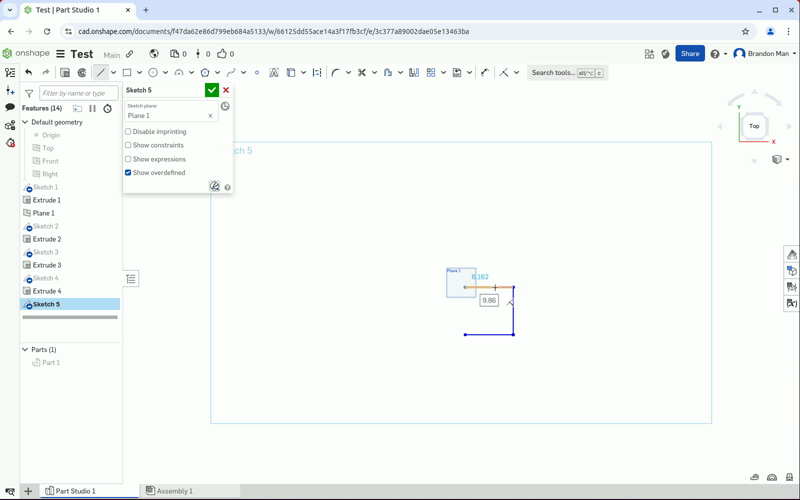
key_down(shift)
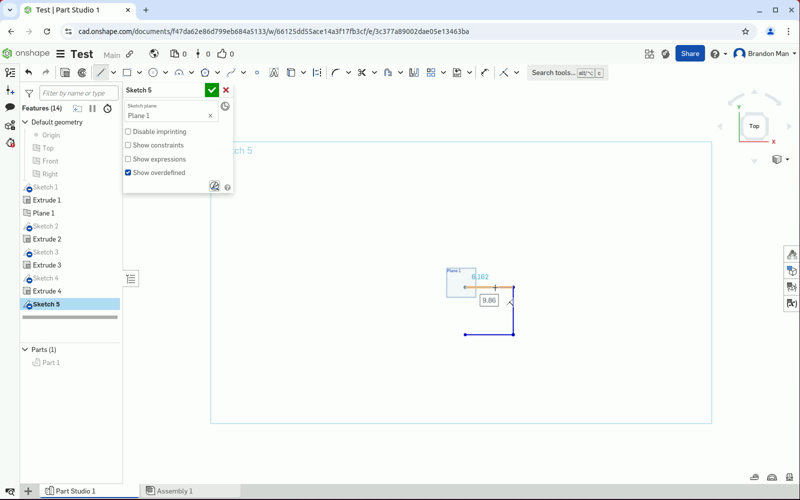
mouse_move(465, 334)
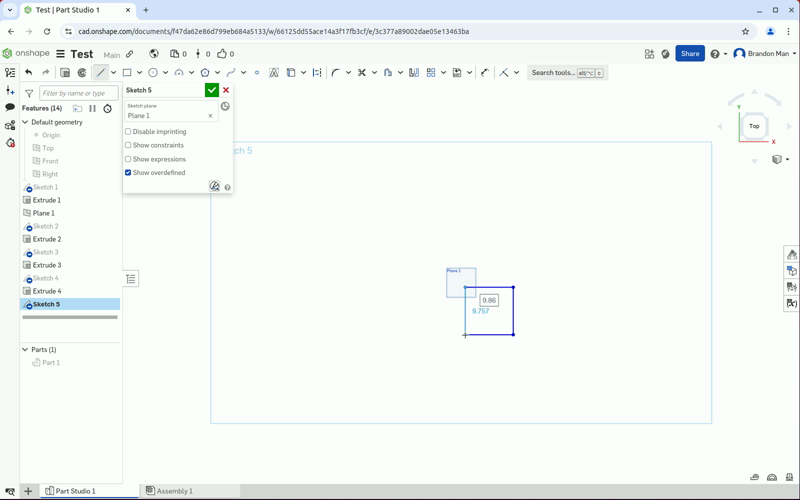
key_up(shift)
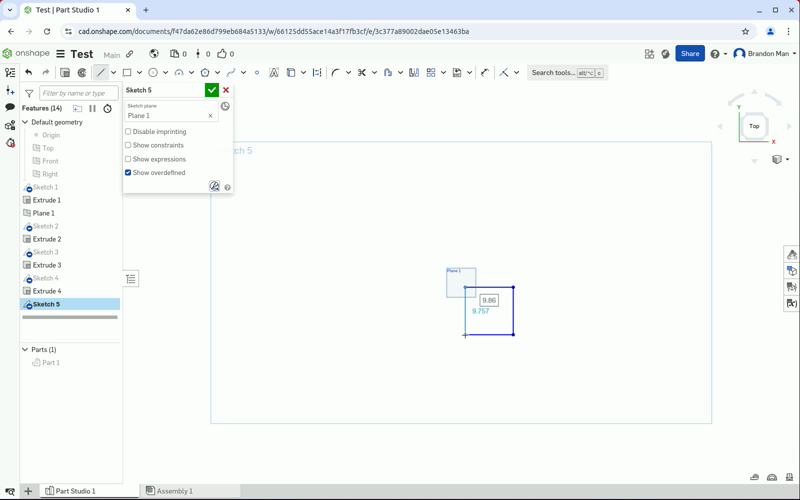
click(465, 334)
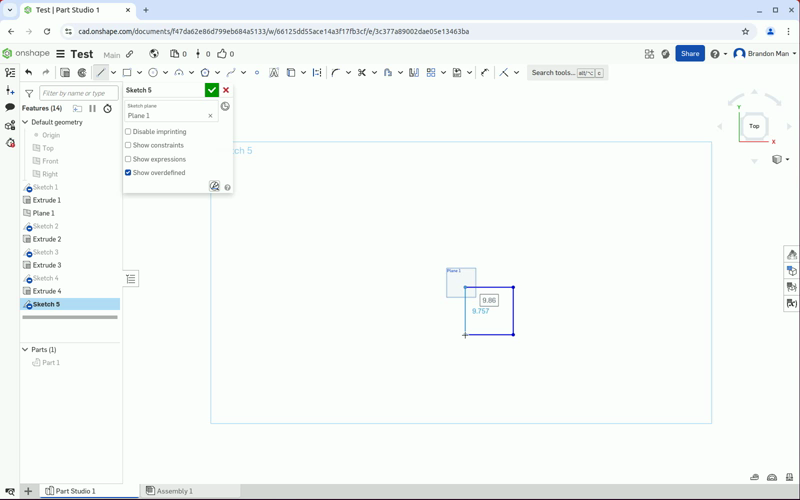
key(esc)
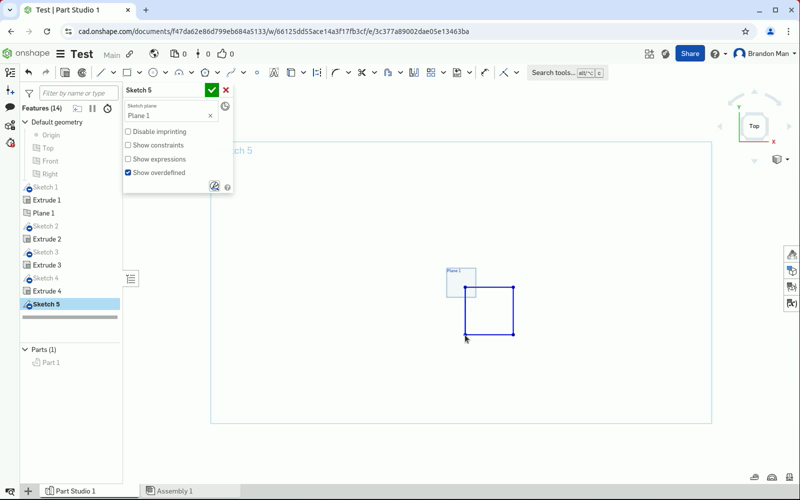
mouse_move(474, 312)
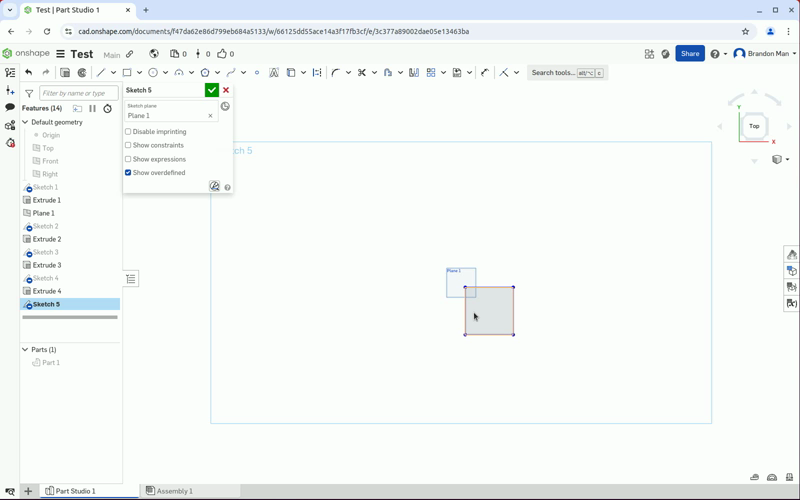
click(474, 312)
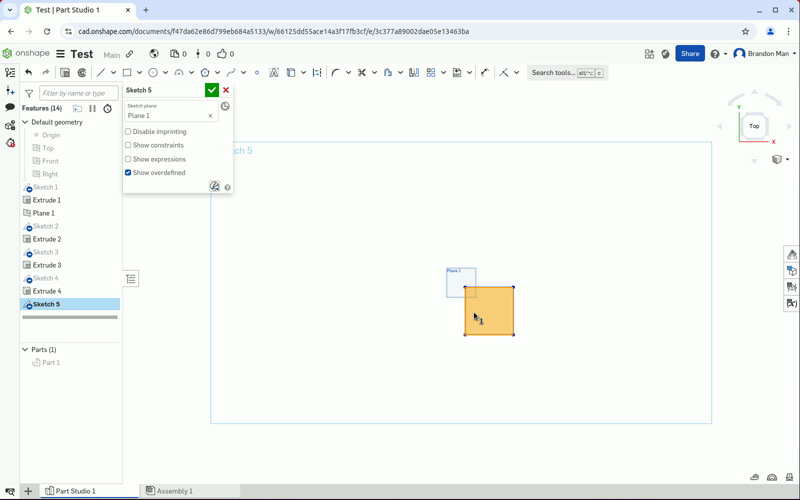
mouse_move(73, 352)
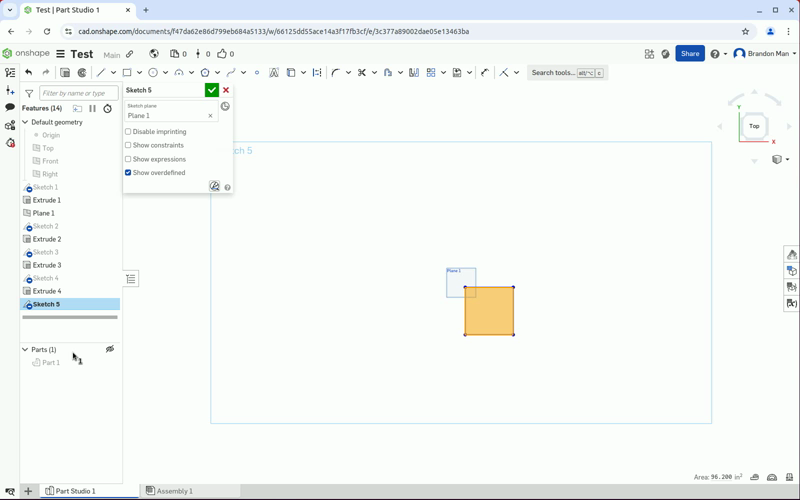
key(shift+y)
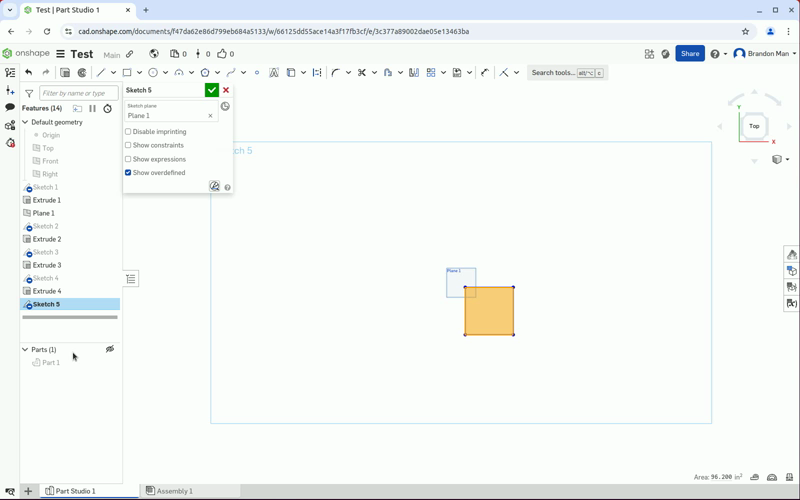
key(shift+e)
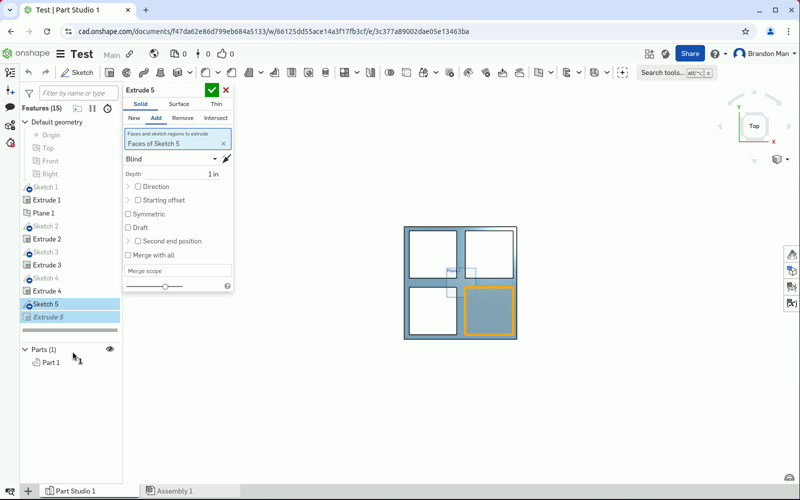
mouse_move(143, 106)
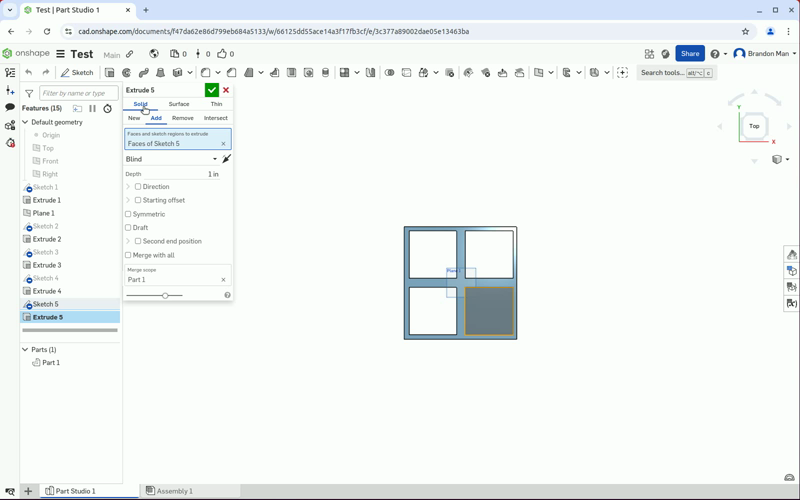
click(143, 106)
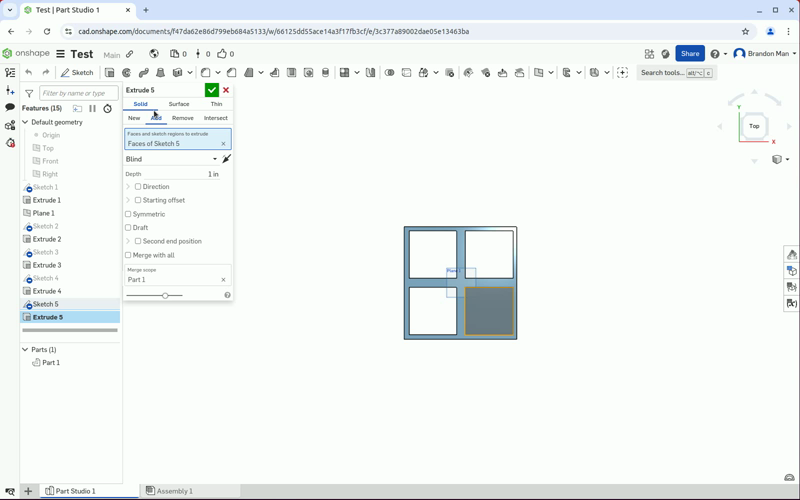
mouse_move(186, 120)
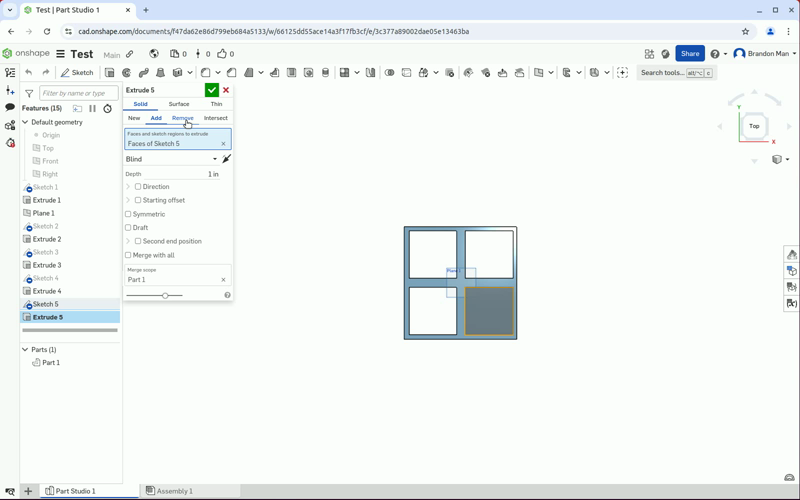
click(186, 120)
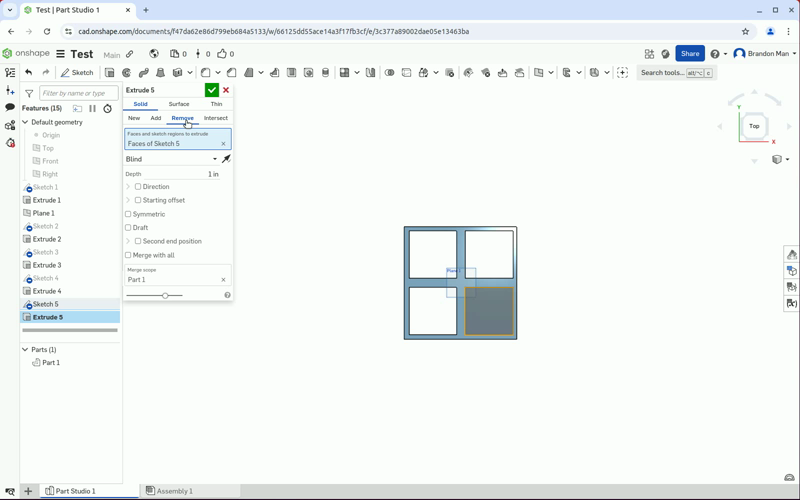
key(tab, 4)
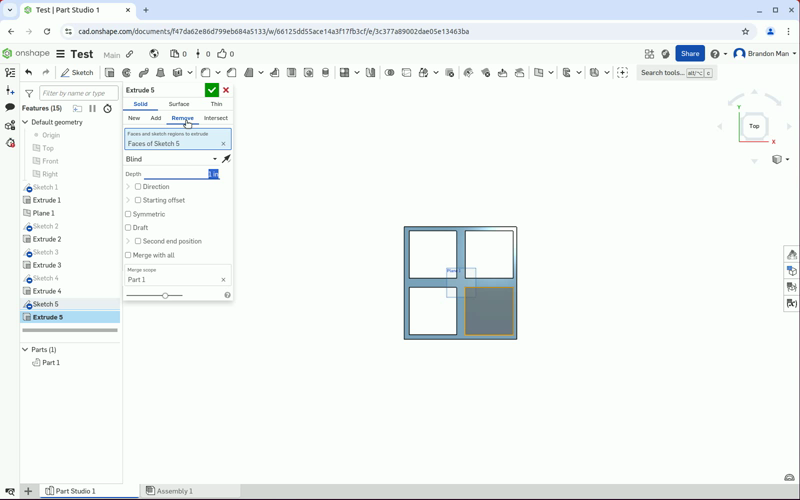
text(30.811)
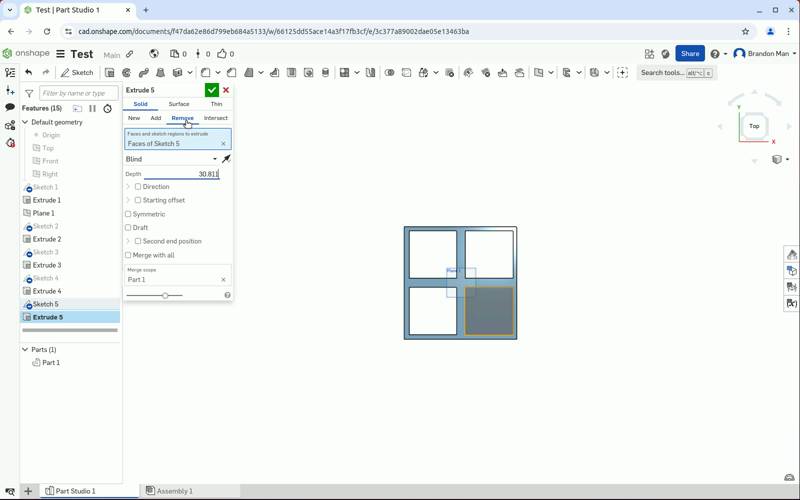
key(tab, 6)
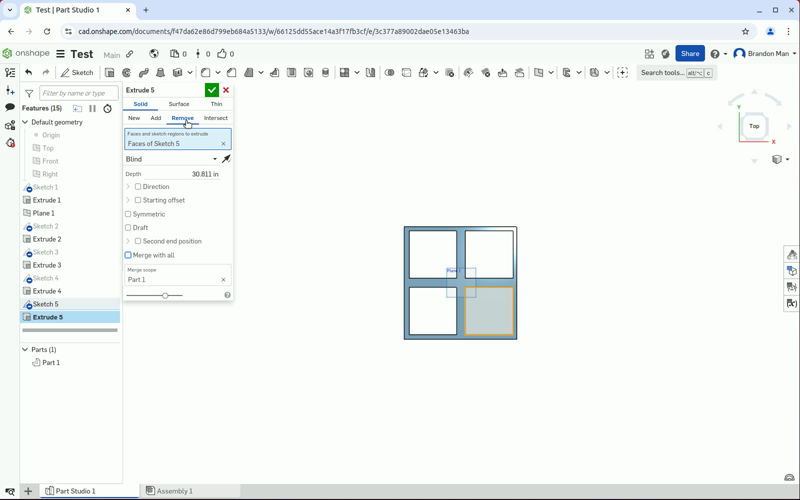
key(space)
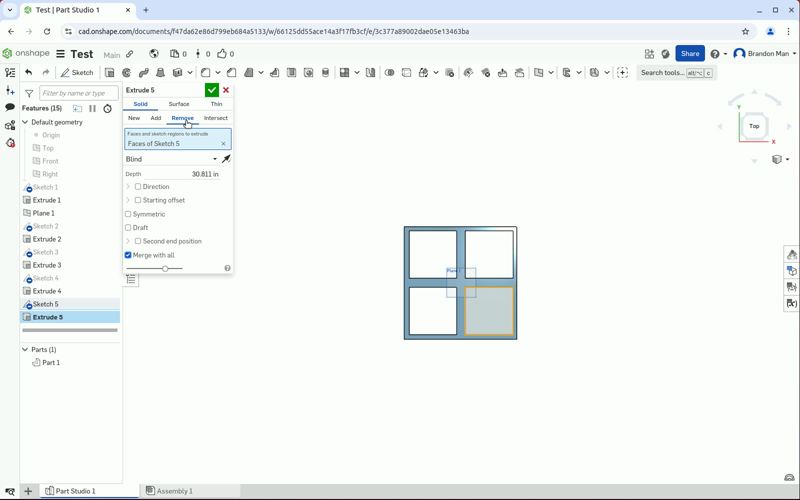
key(enter)
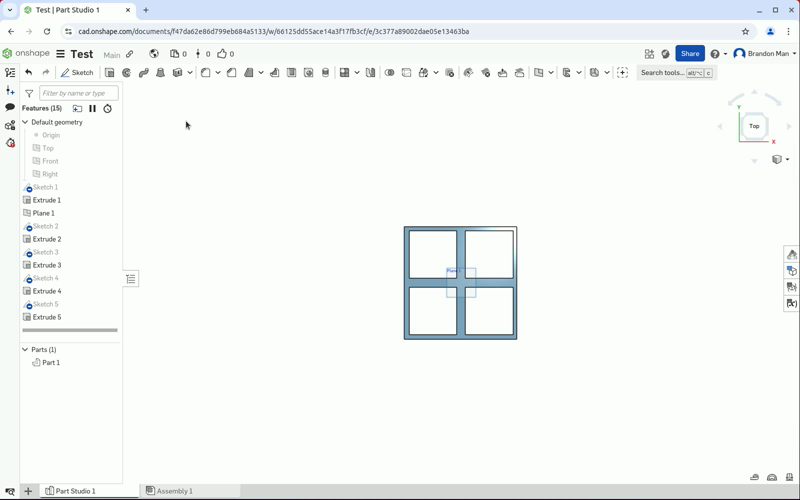
key(shift+h)
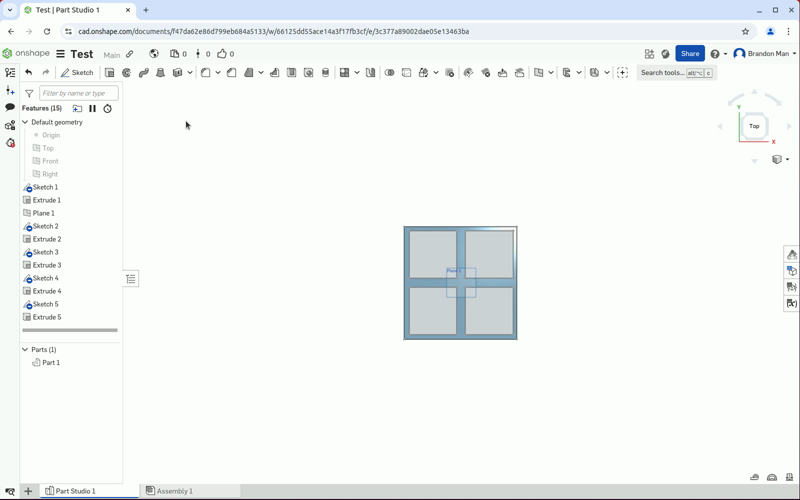
key(shift+h)
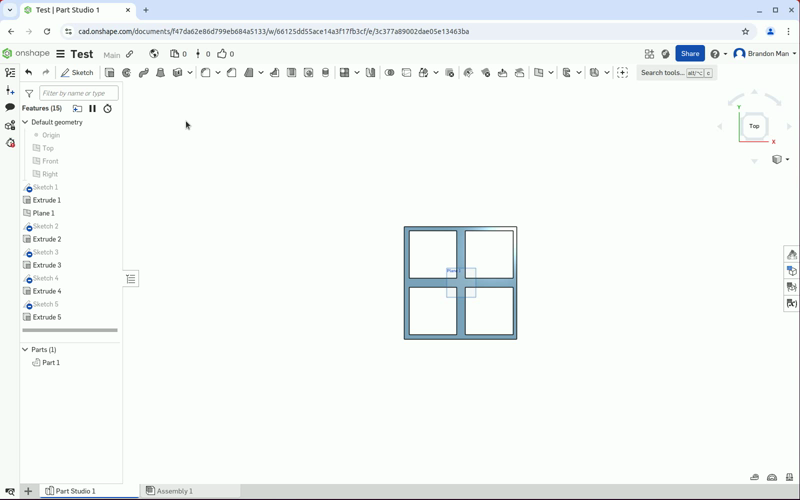
mouse_move(73, 189)
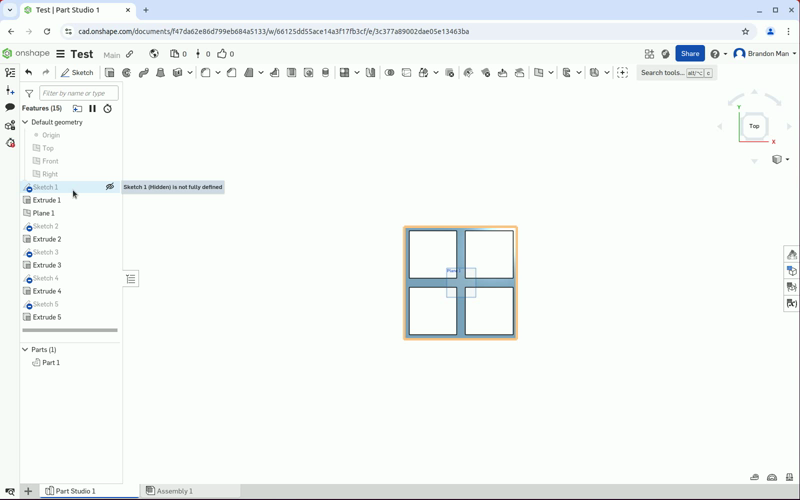
click(73, 189)
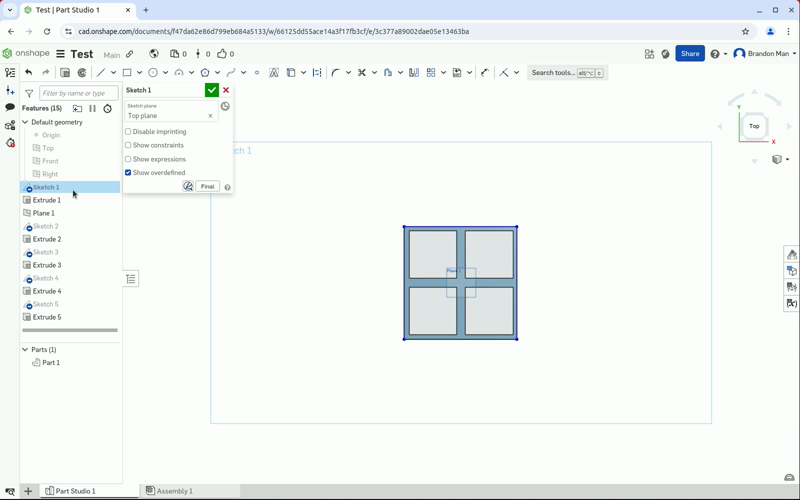
mouse_move(229, 92)
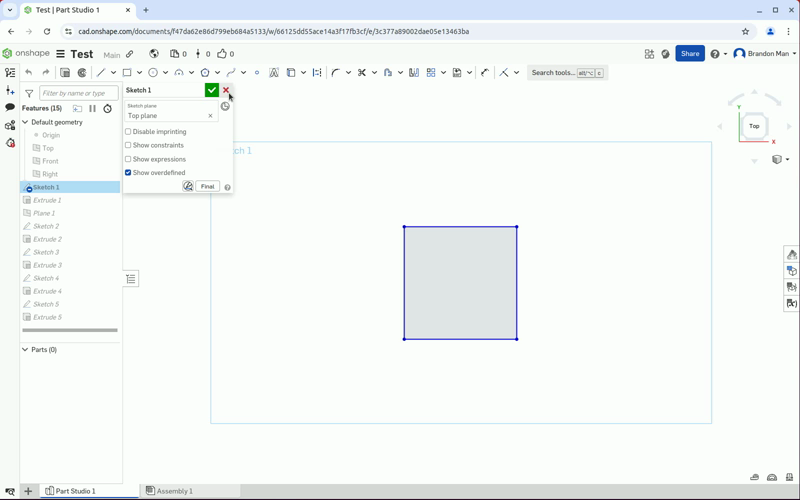
click(229, 92)
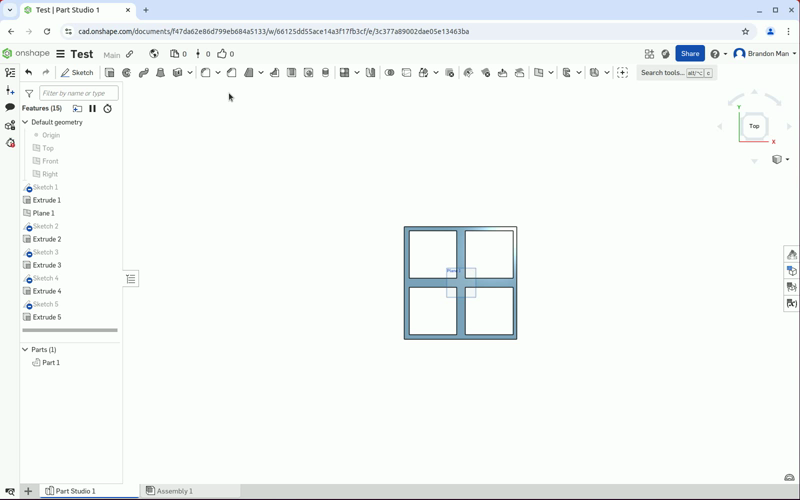
mouse_move(73, 352)
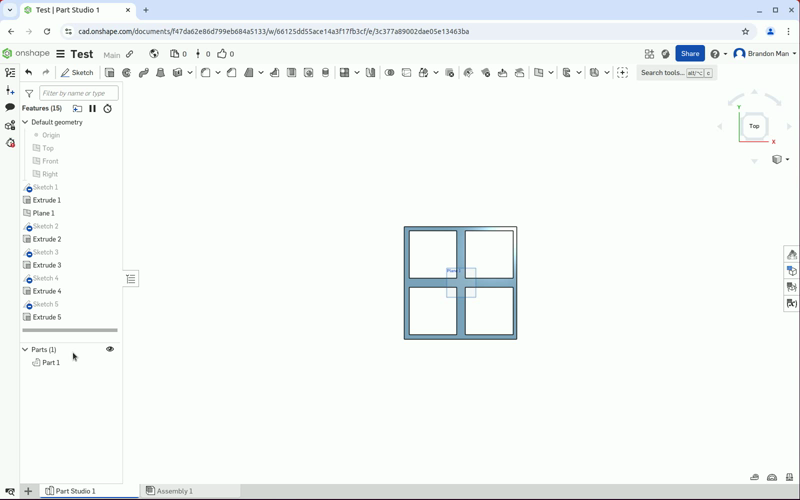
key(y)
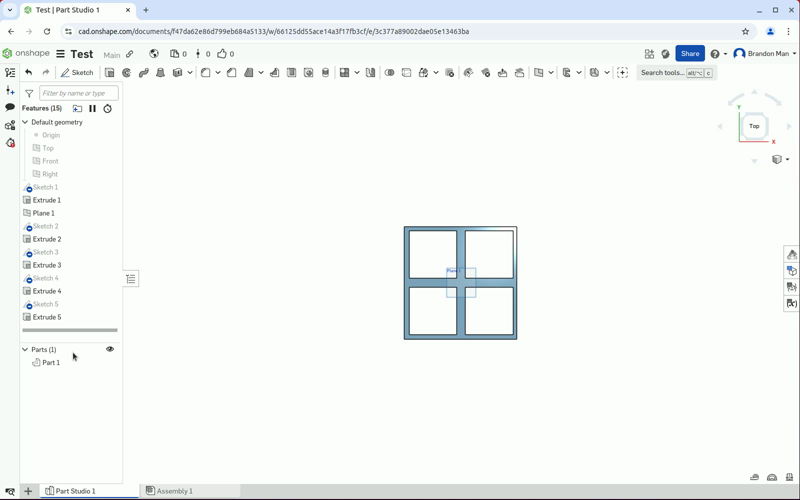
key(shift+p)
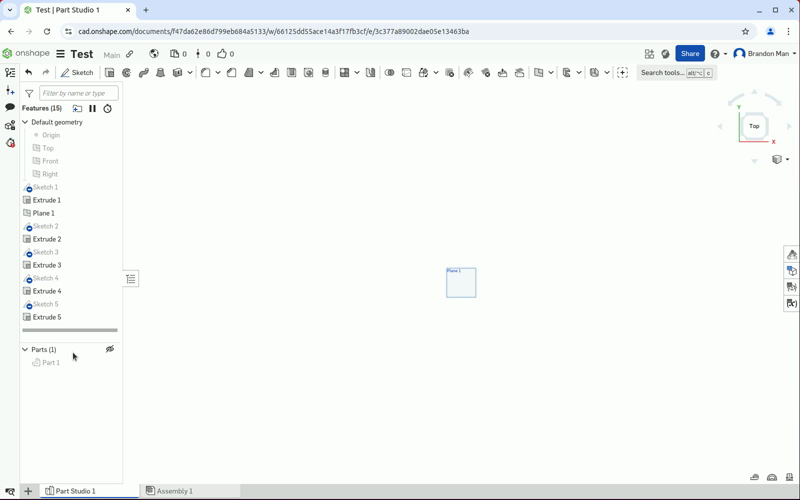
key(space)
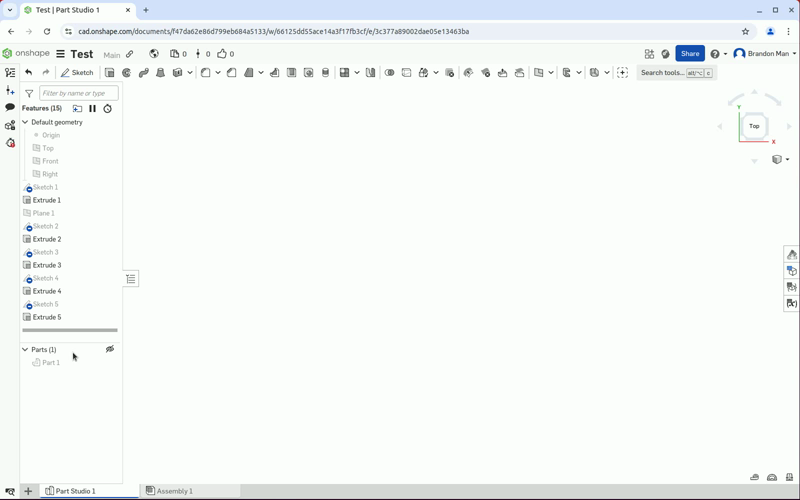
key_down(shift)
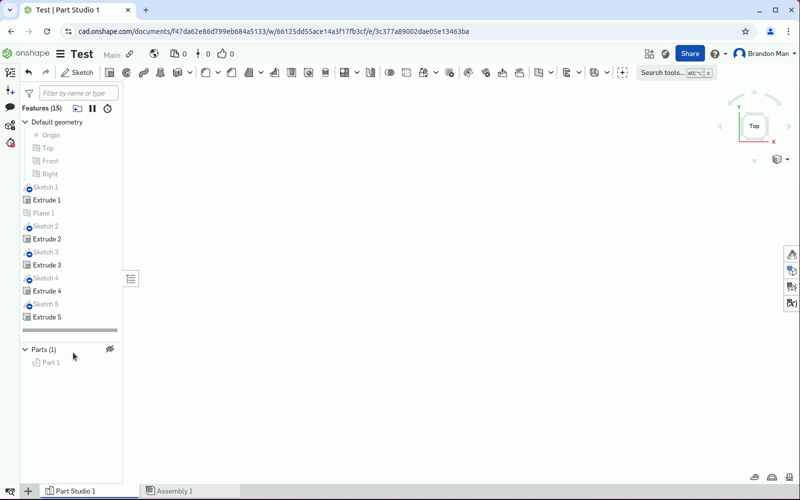
key(up)
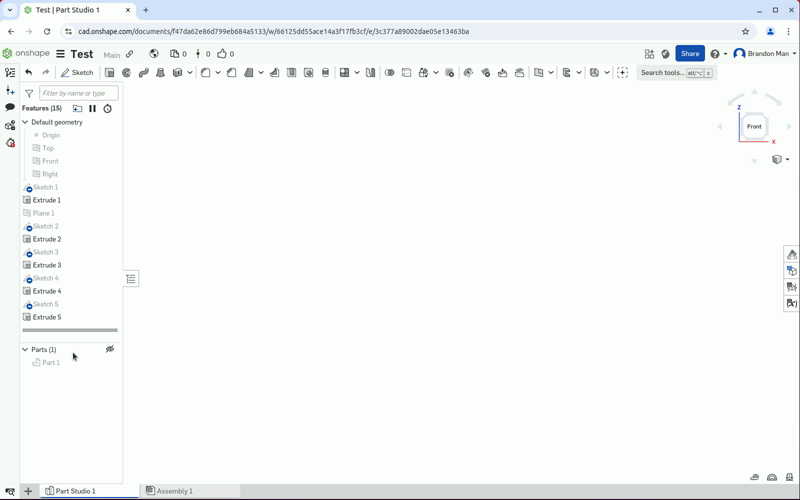
key_up(shift)
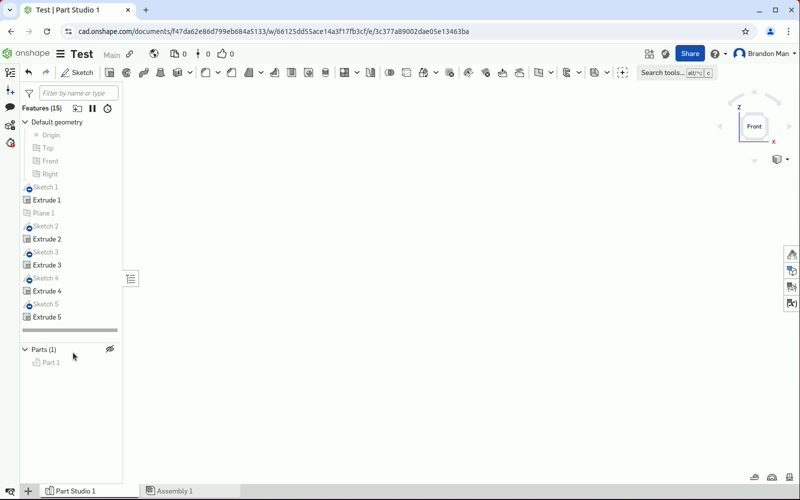
key(space)
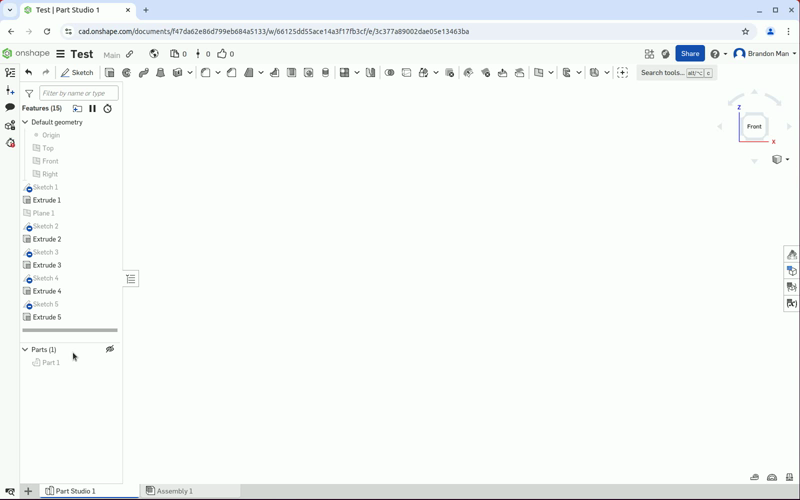
key_down(shift)
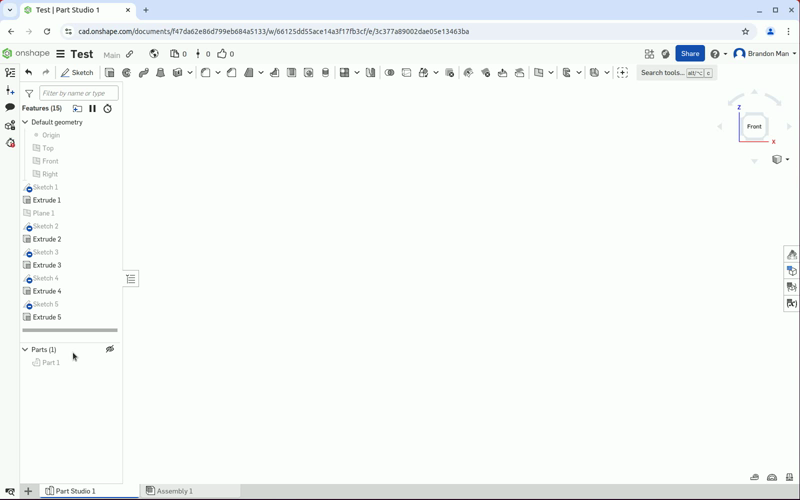
key(left)
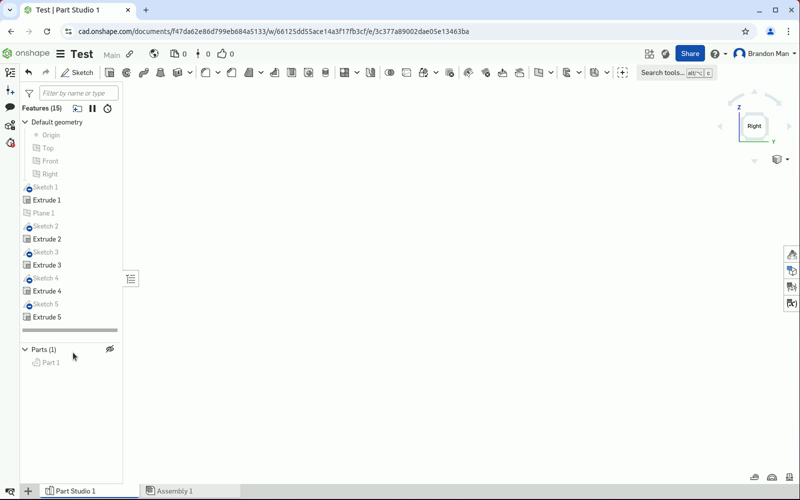
key_up(shift)
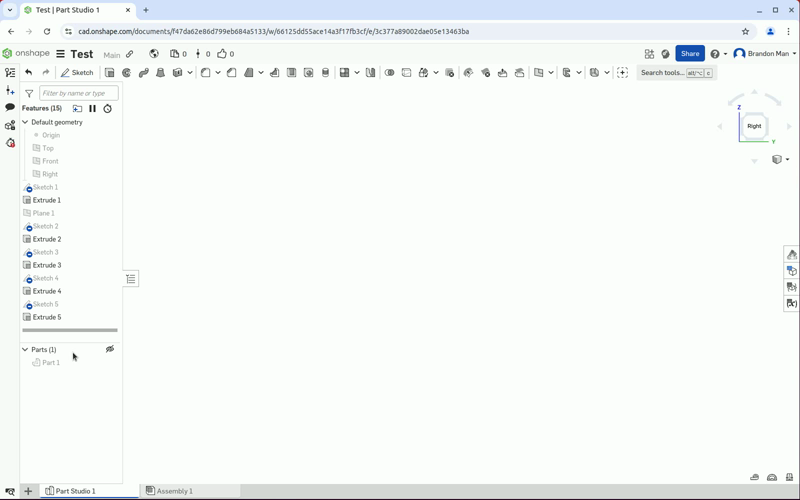
mouse_move(73, 352)
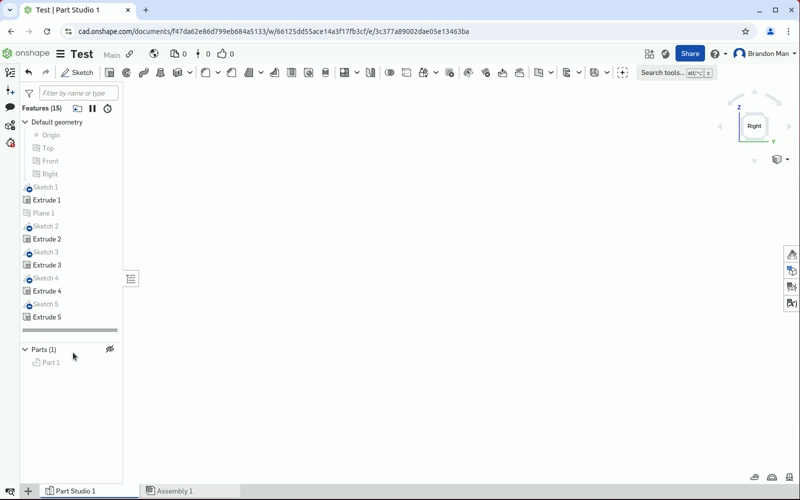
key(shift+y)
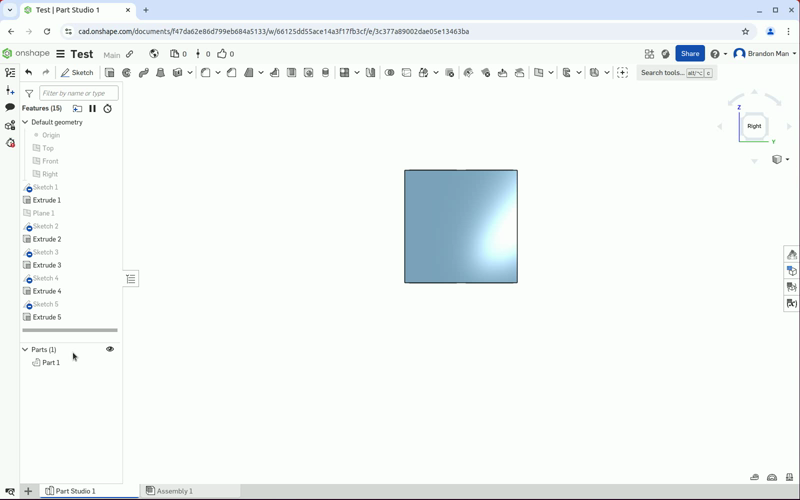
mouse_move(541, 75)
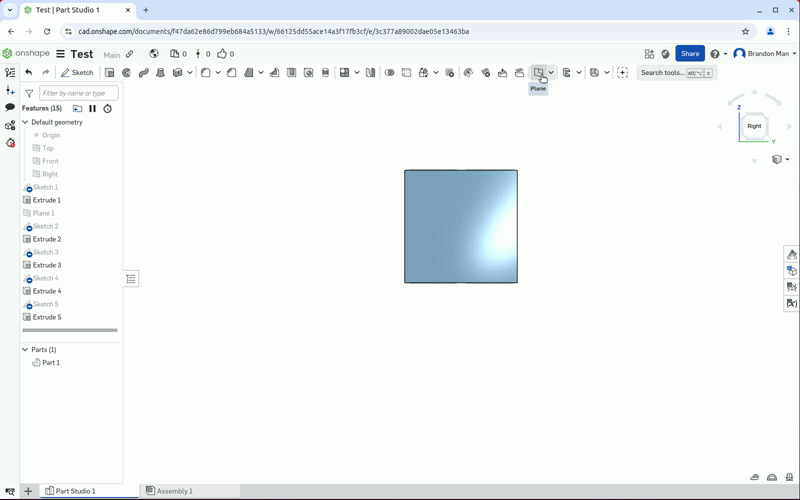
click(541, 75)
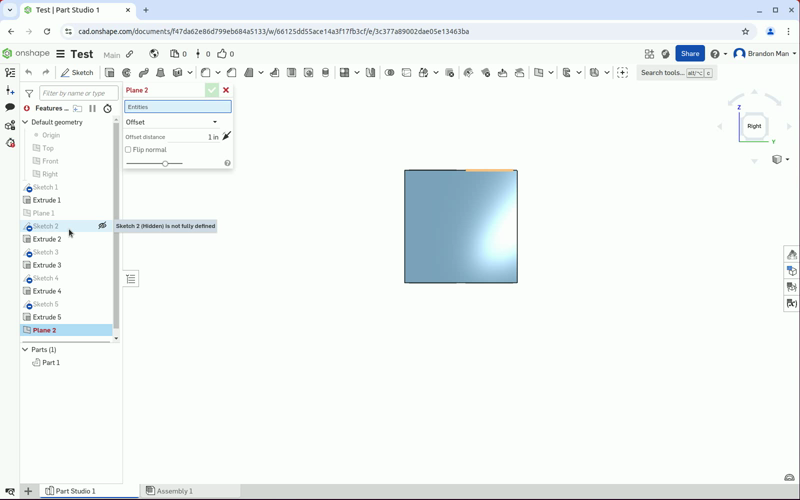
scroll(3)
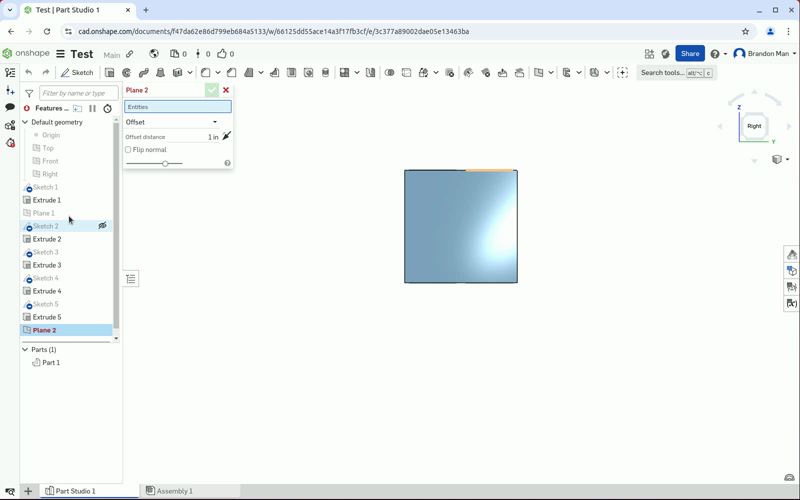
mouse_move(69, 176)
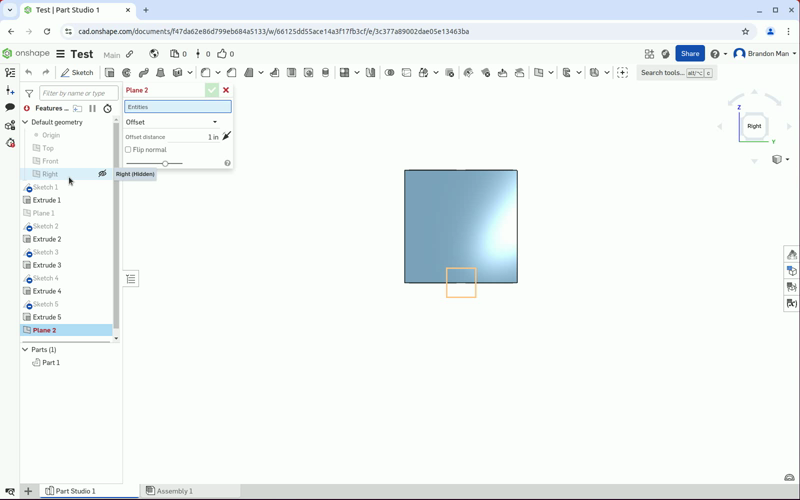
click(69, 176)
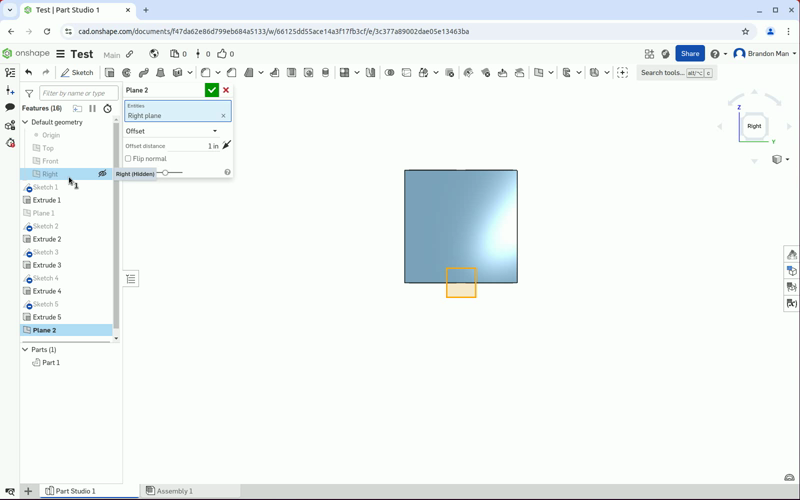
key(tab, 2)
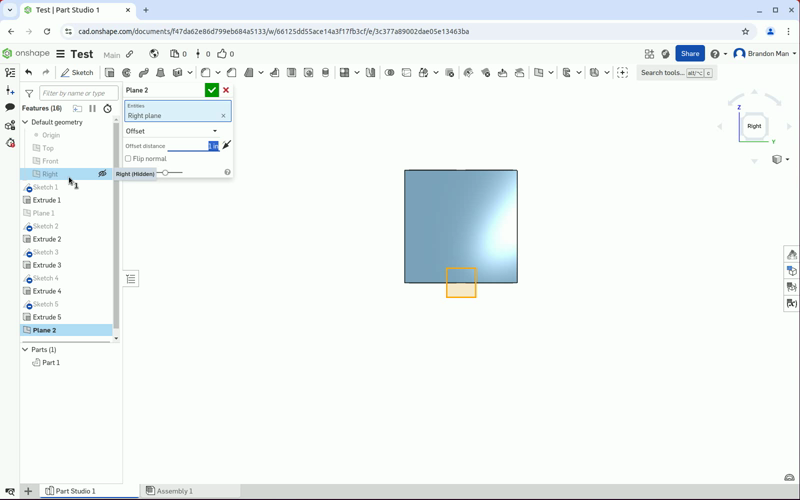
text(11.554)
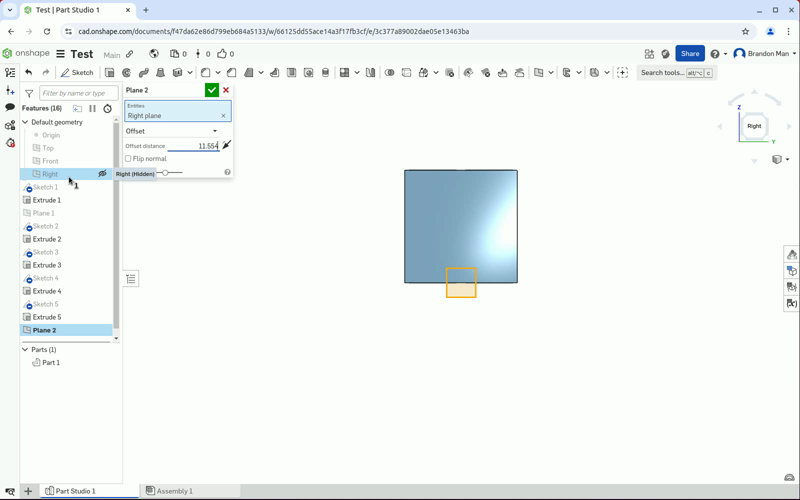
key(enter, 2)
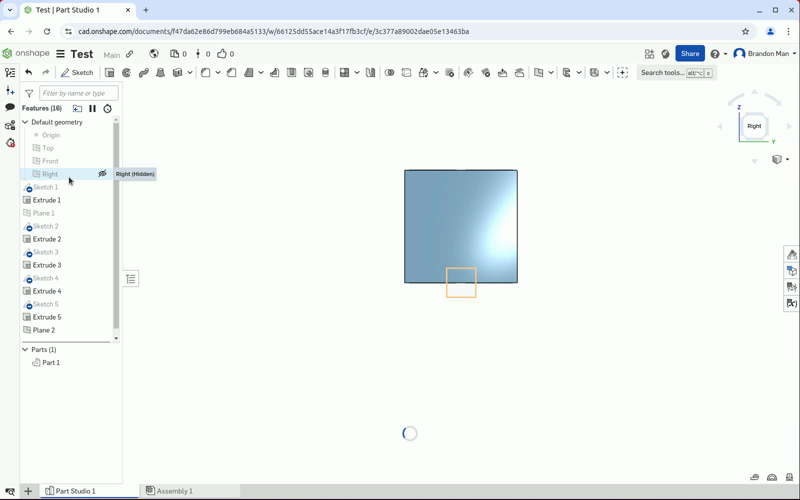
key(shift+s)
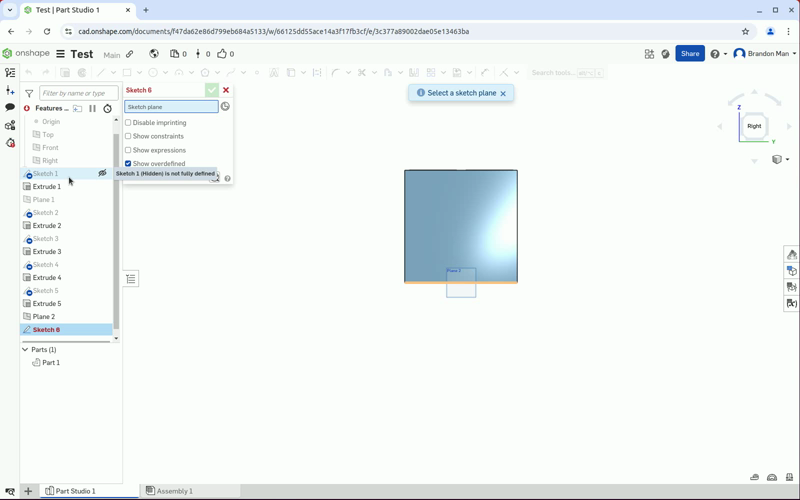
mouse_move(69, 319)
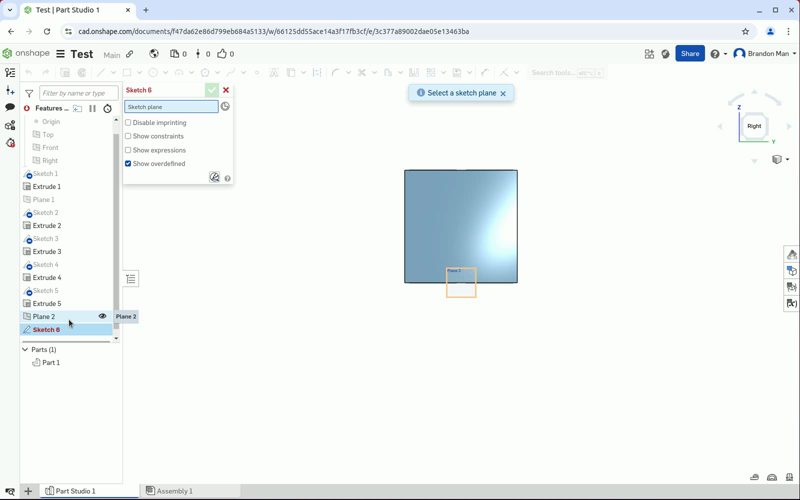
click(69, 319)
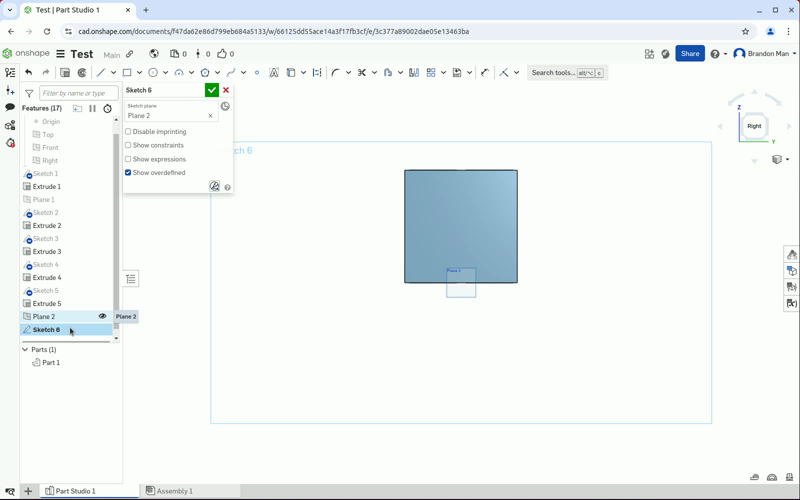
mouse_move(73, 352)
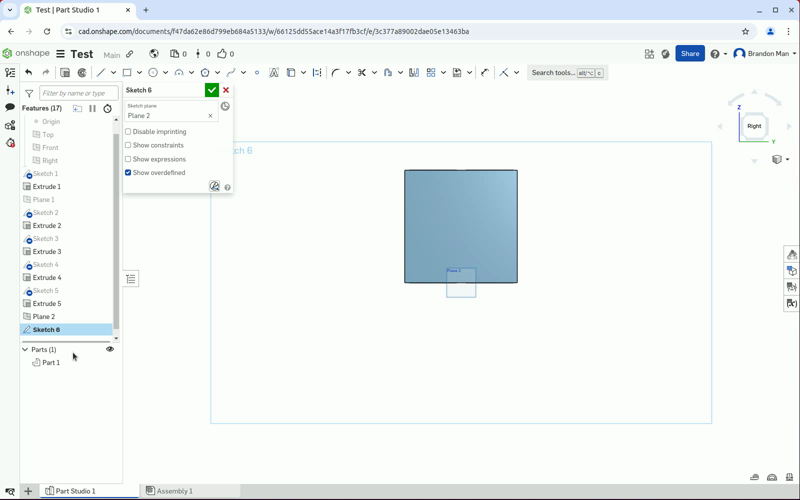
key(y)
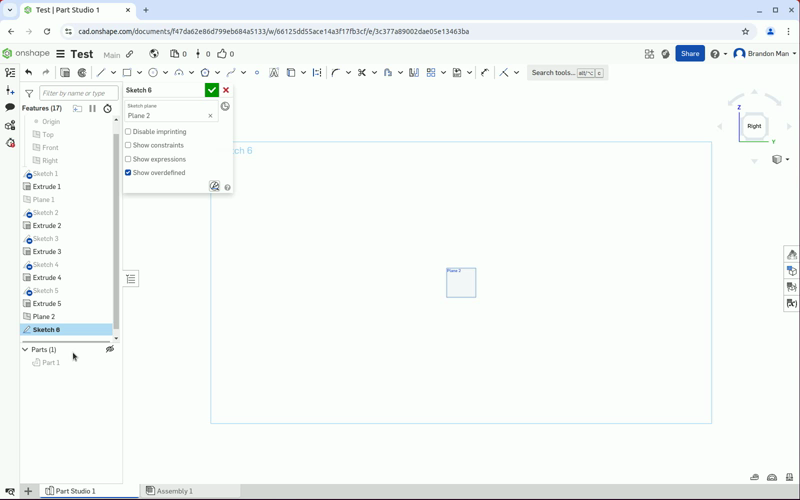
key(l)
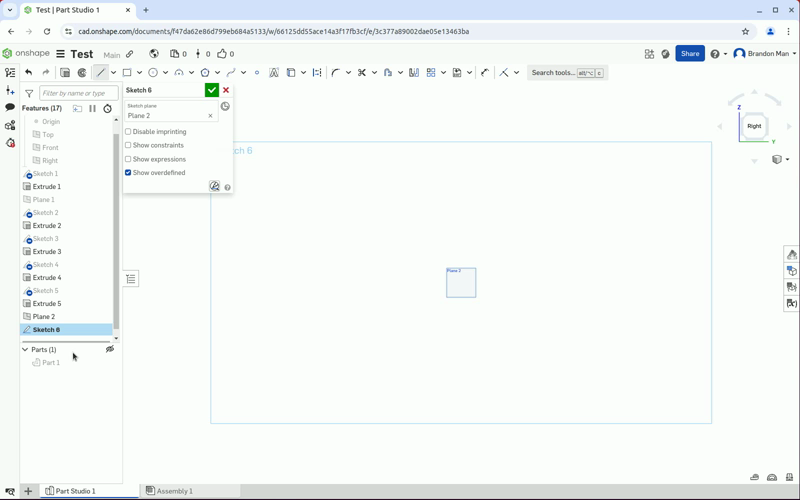
key_down(shift)
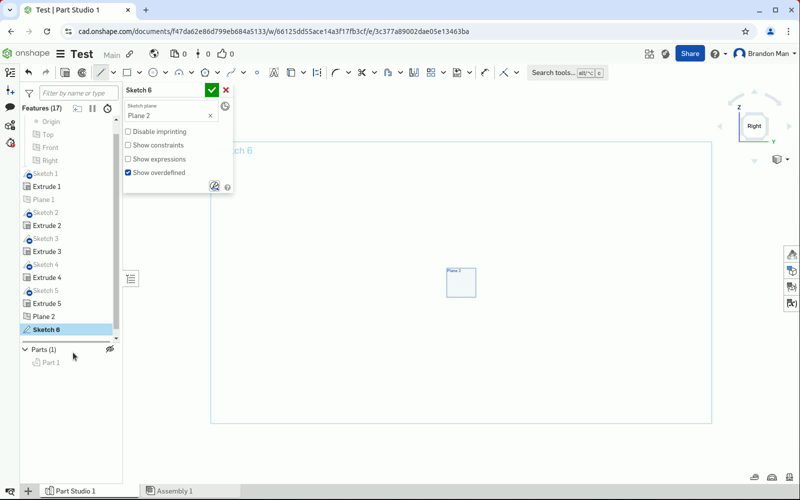
mouse_move(409, 222)
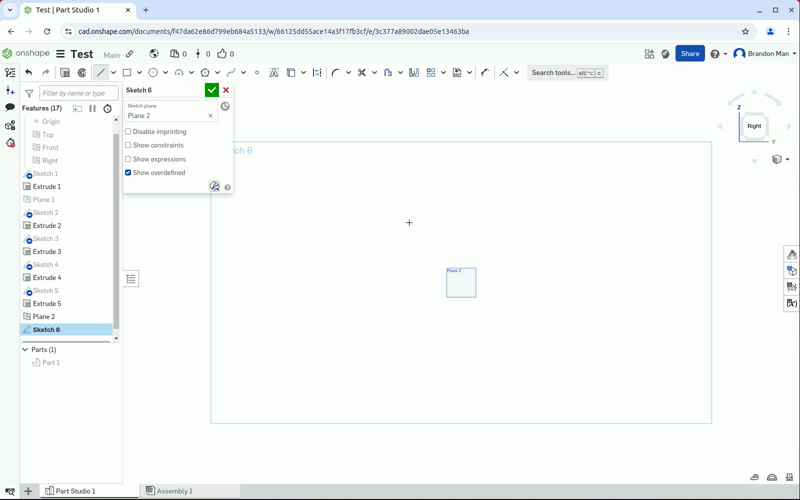
click(409, 222)
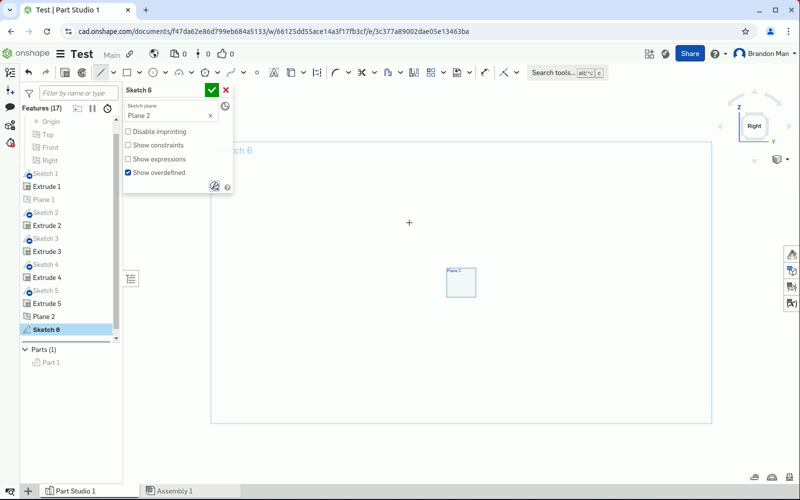
key_up(shift)
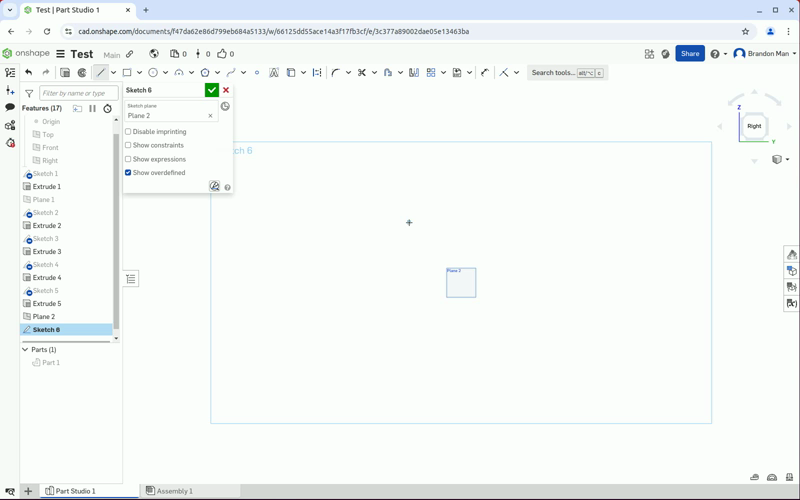
key_down(shift)
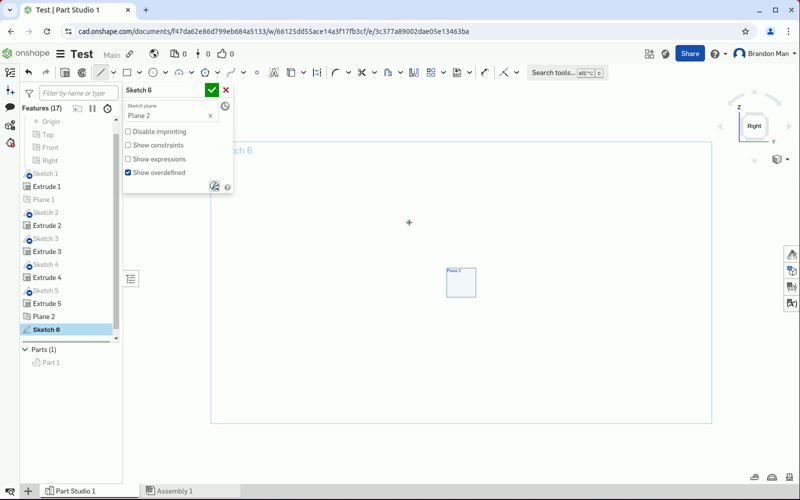
mouse_move(439, 222)
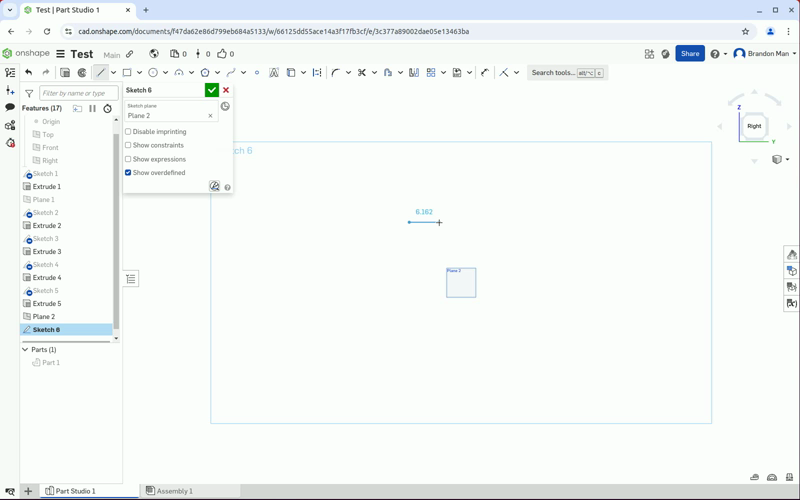
mouse_move(456, 222)
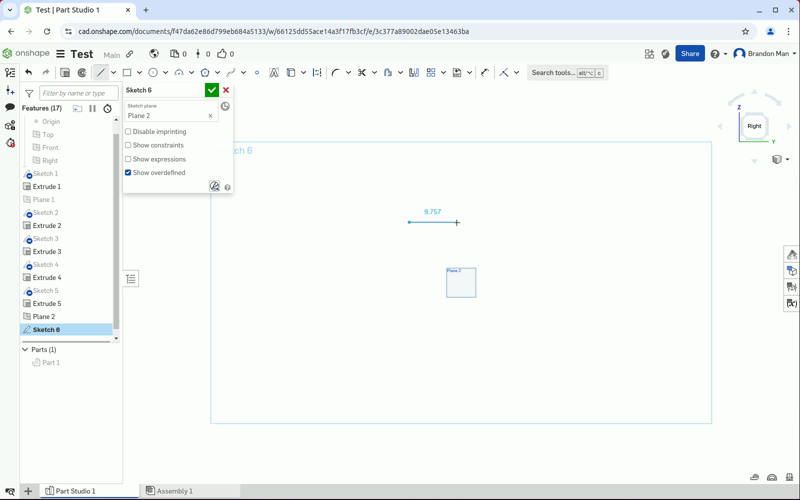
click(456, 222)
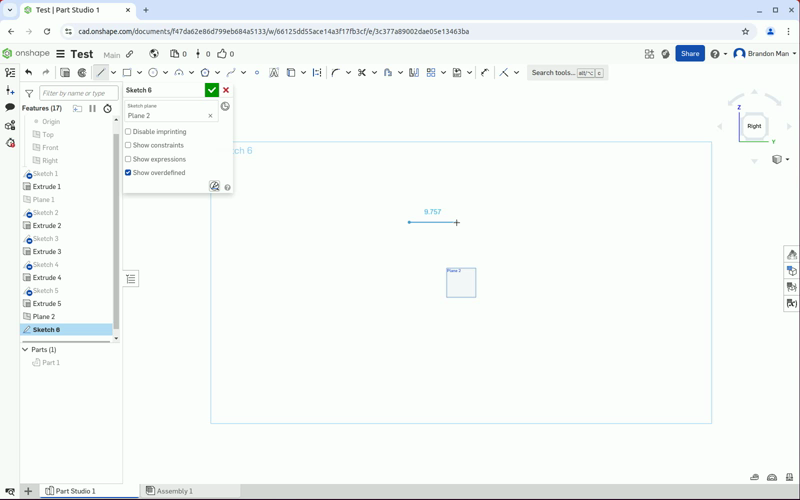
key_up(shift)
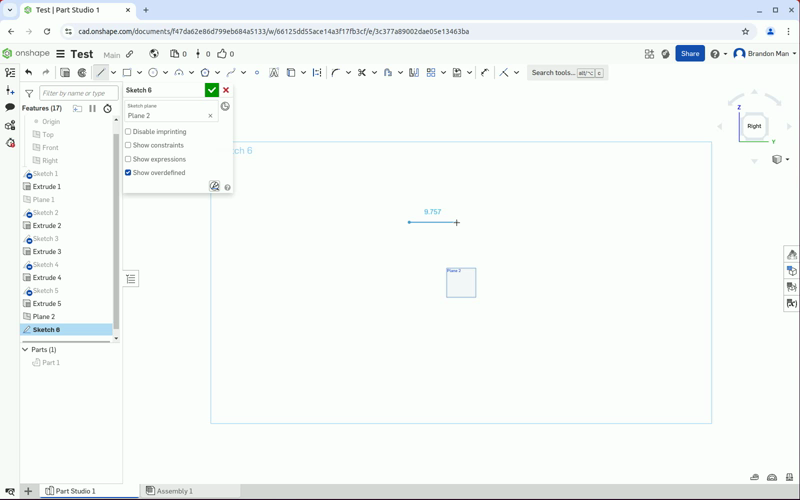
key_down(shift)
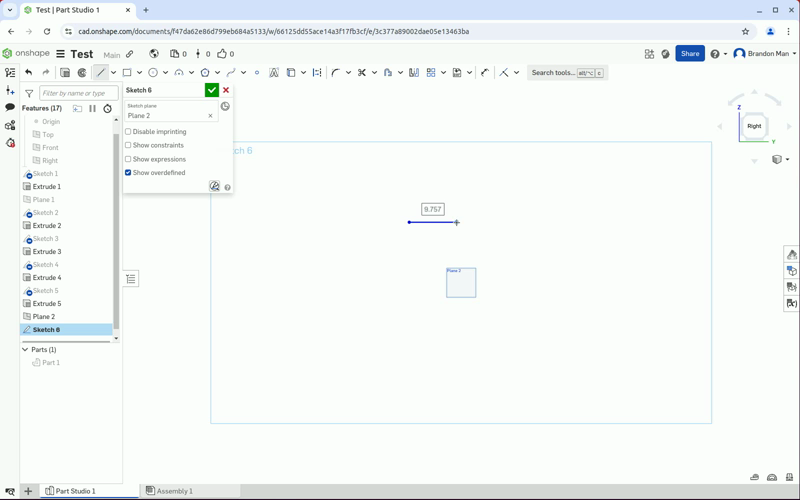
mouse_move(486, 222)
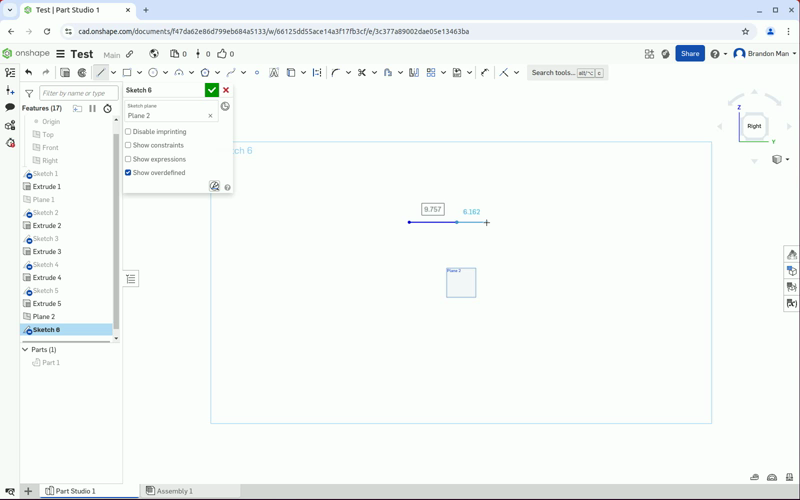
mouse_move(456, 174)
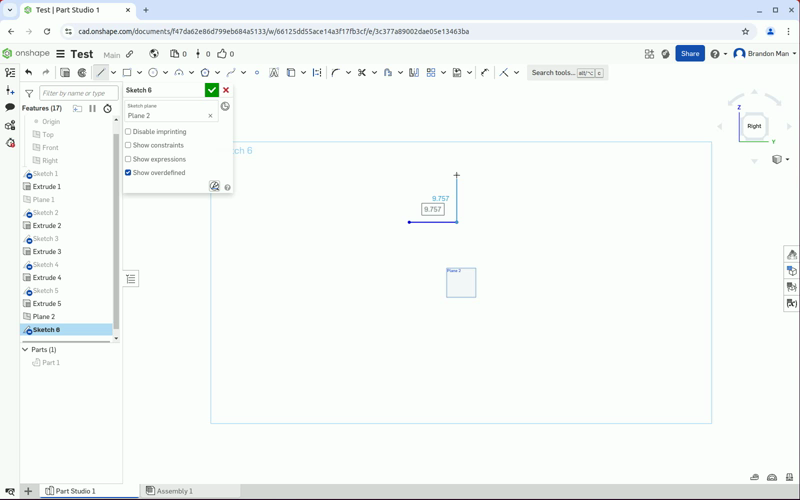
click(456, 174)
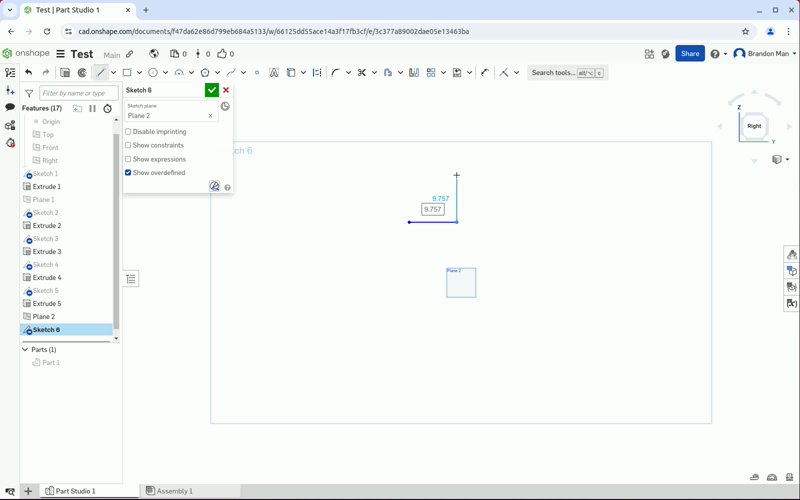
key_up(shift)
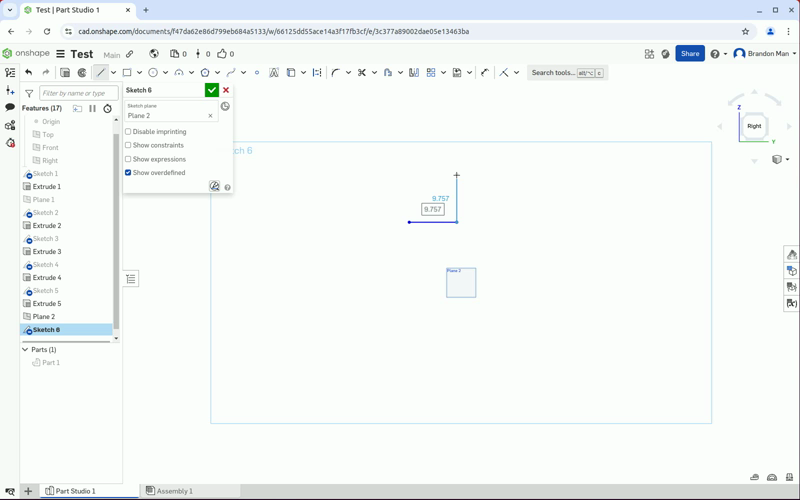
key_down(shift)
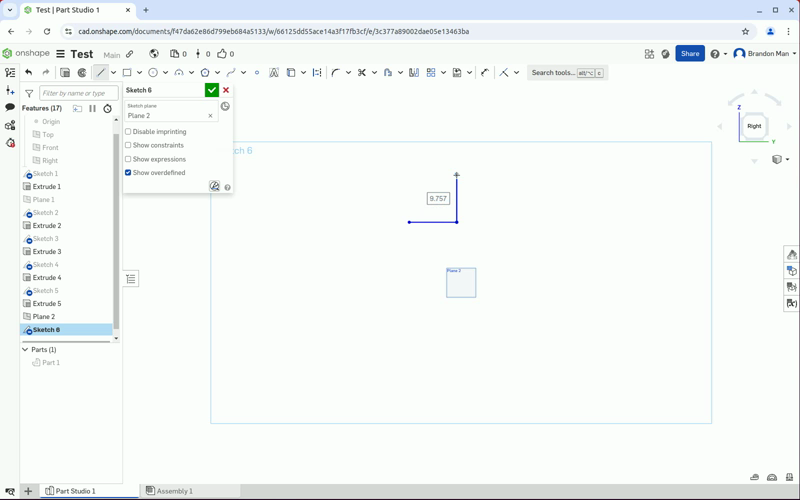
mouse_move(486, 174)
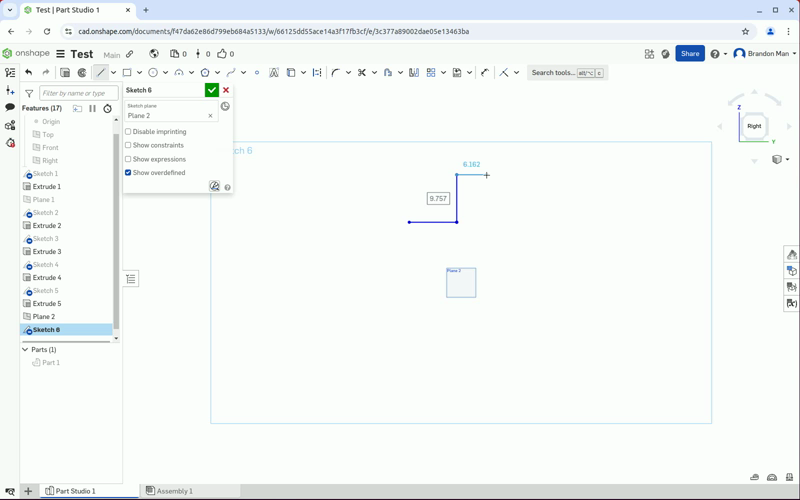
mouse_move(409, 174)
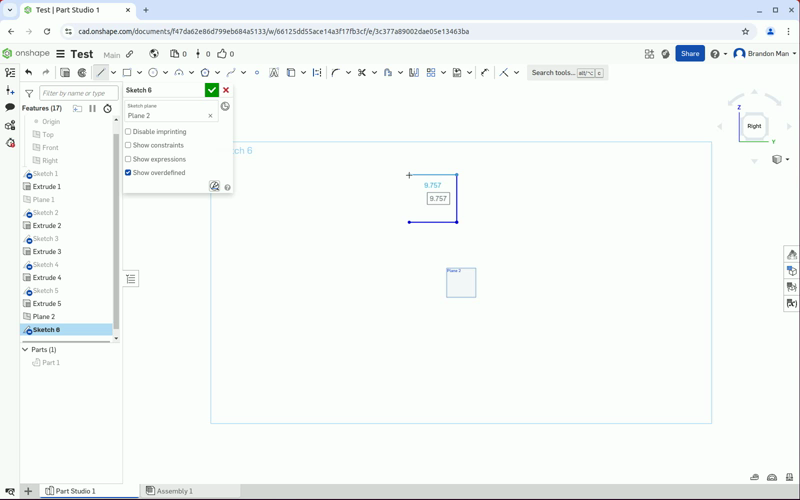
click(409, 174)
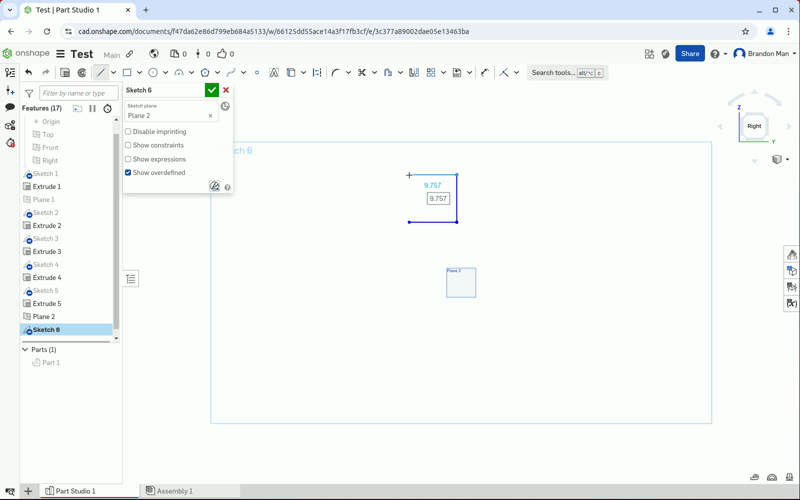
key_up(shift)
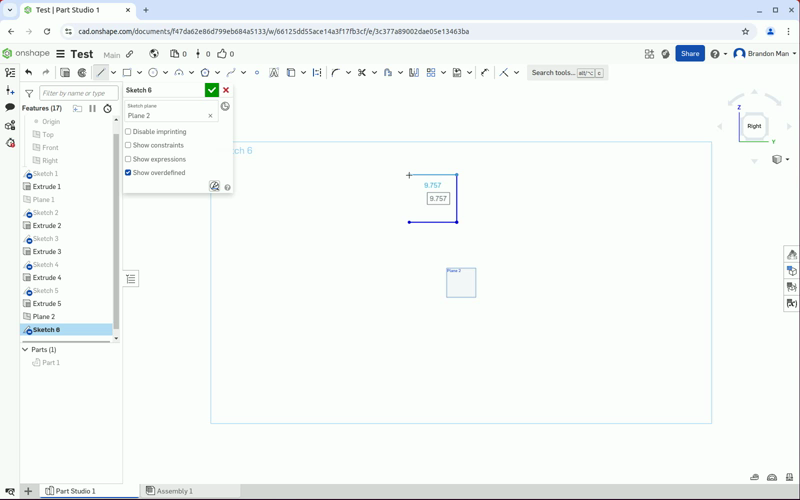
mouse_move(439, 174)
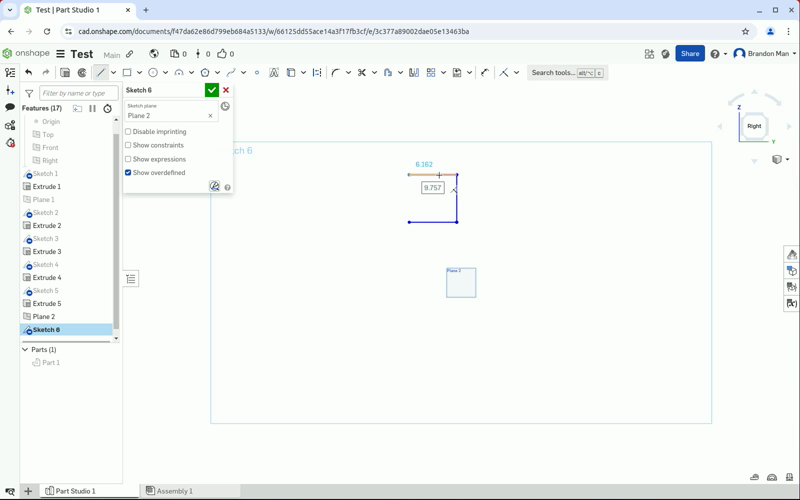
key_down(shift)
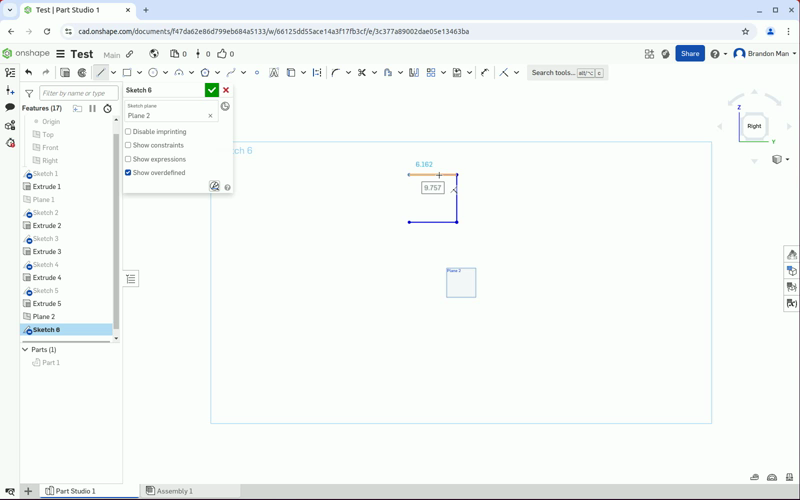
mouse_move(409, 222)
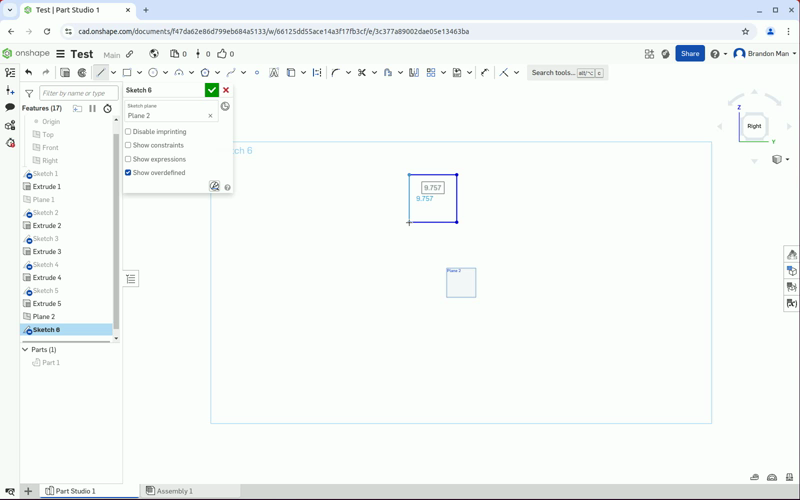
key_up(shift)
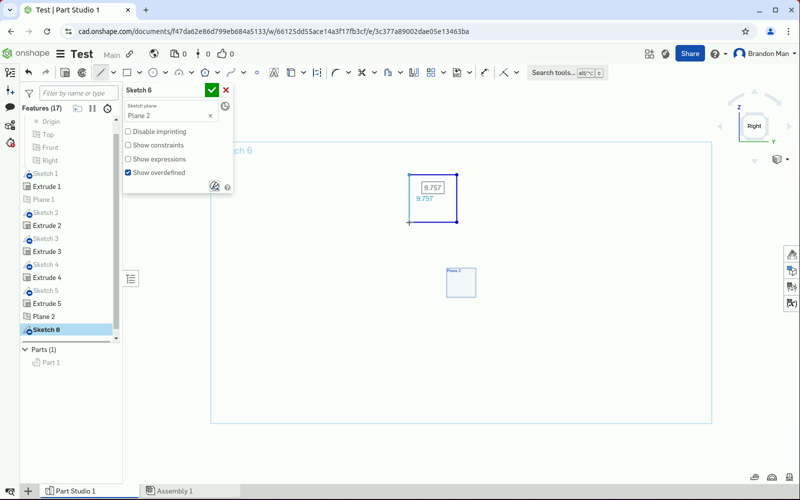
click(409, 222)
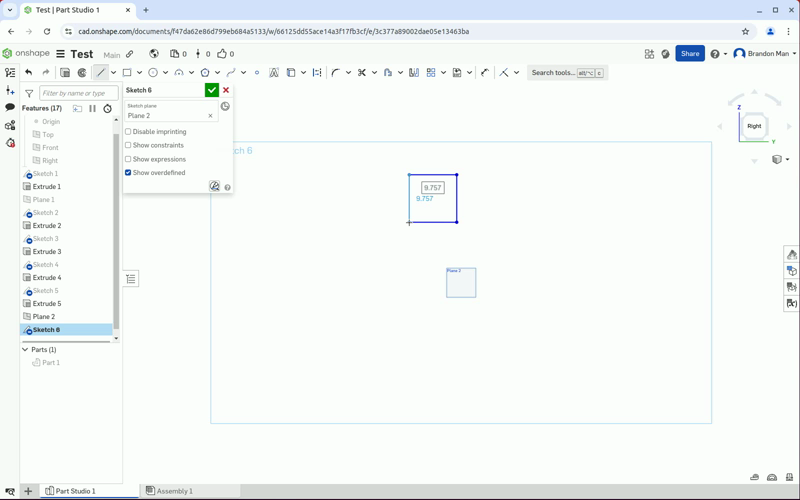
key(esc)
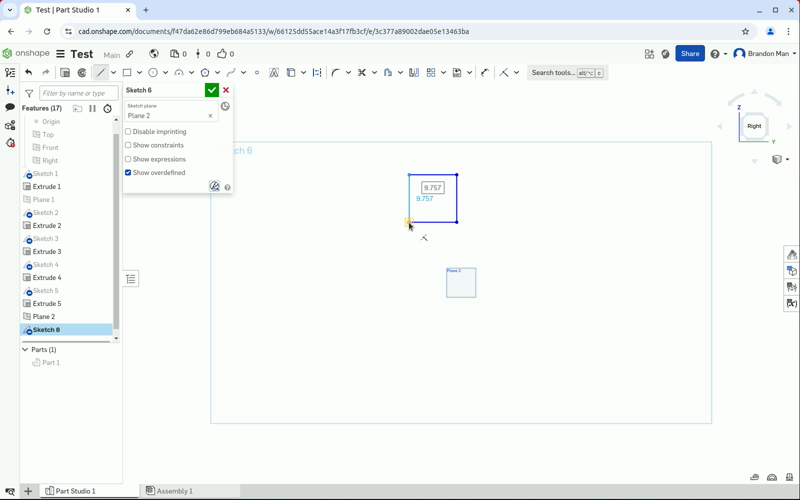
mouse_move(440, 191)
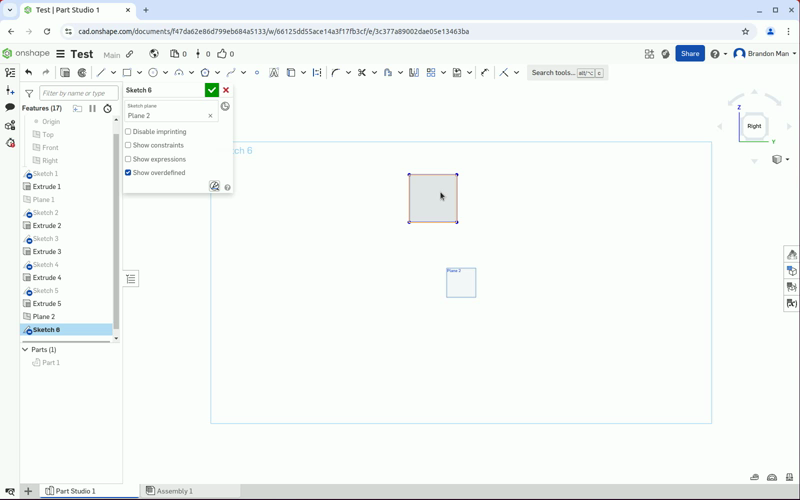
click(440, 191)
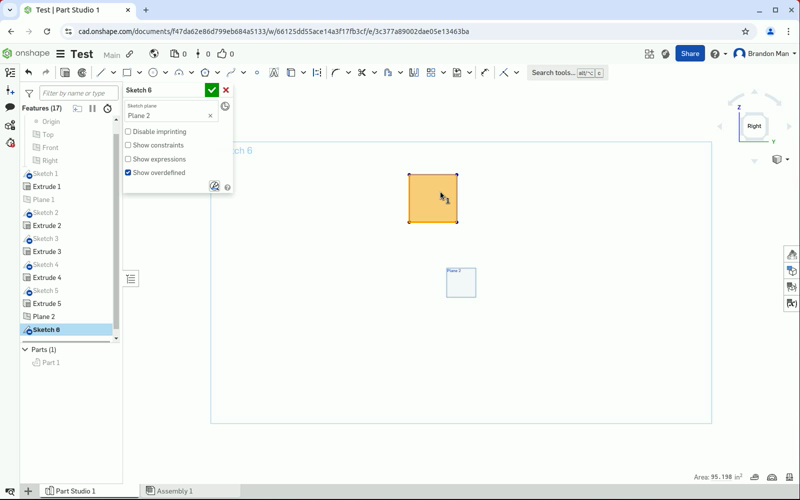
mouse_move(73, 352)
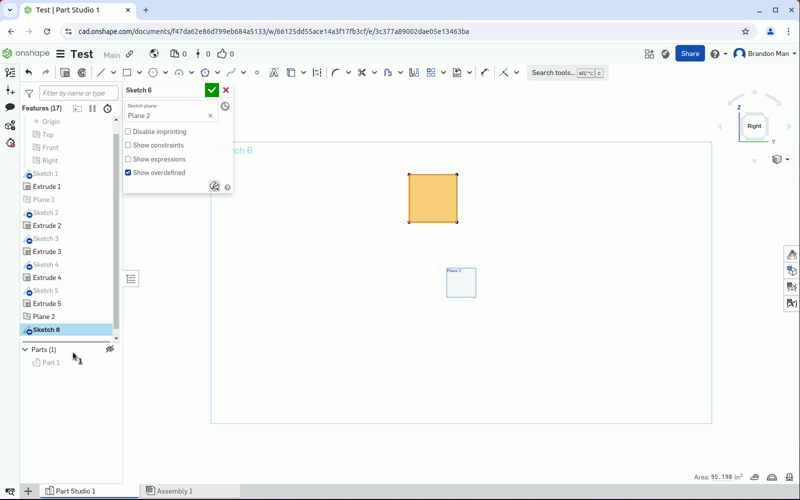
key(shift+y)
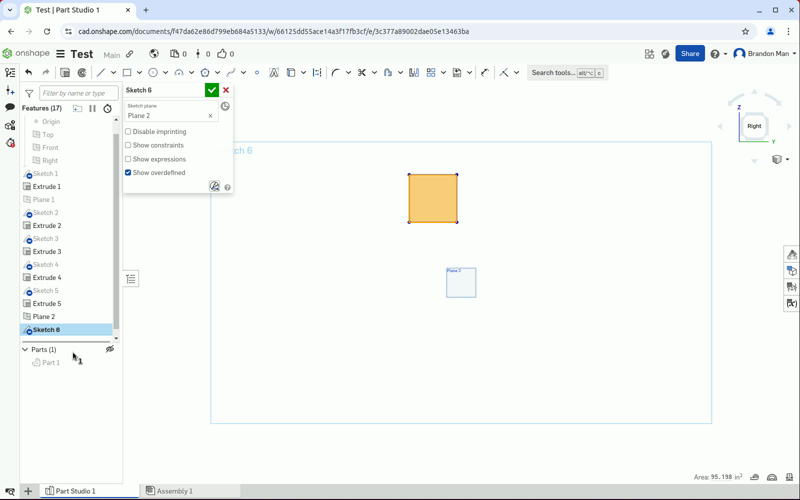
key(shift+e)
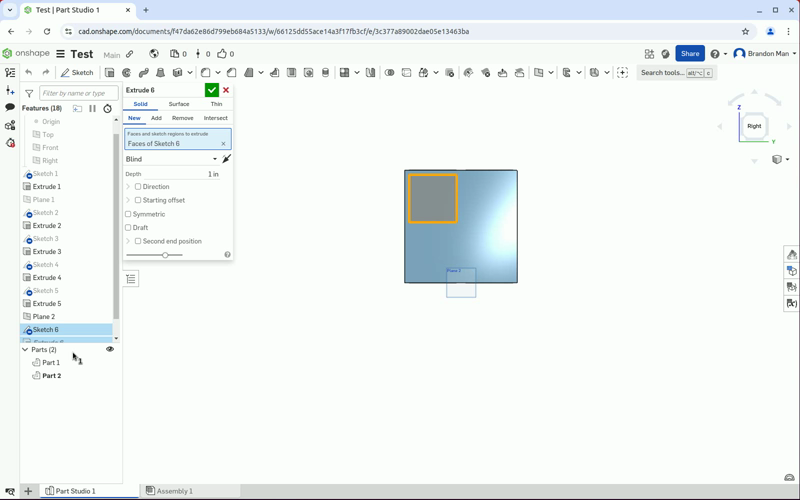
mouse_move(143, 106)
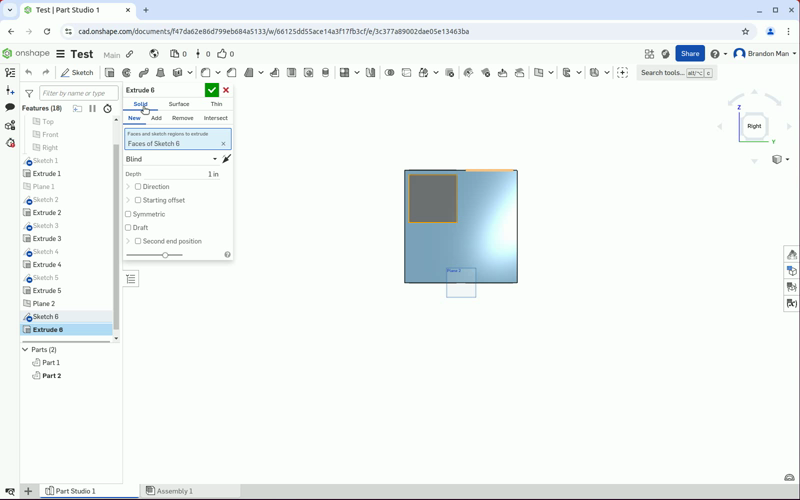
click(143, 106)
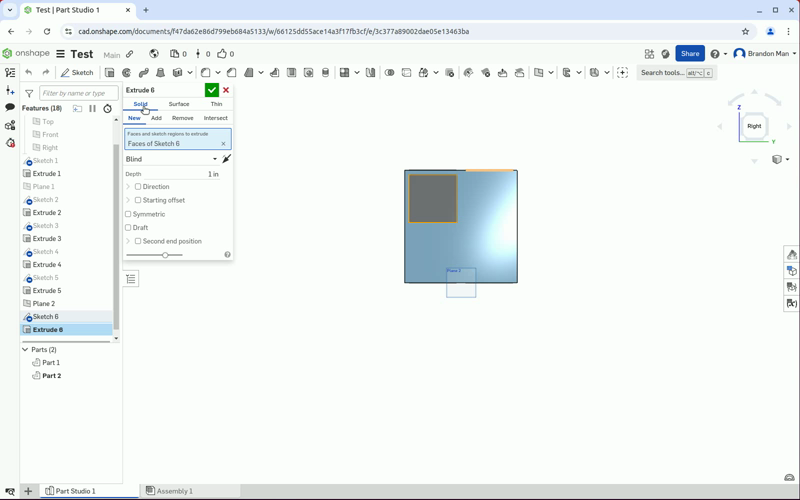
mouse_move(186, 120)
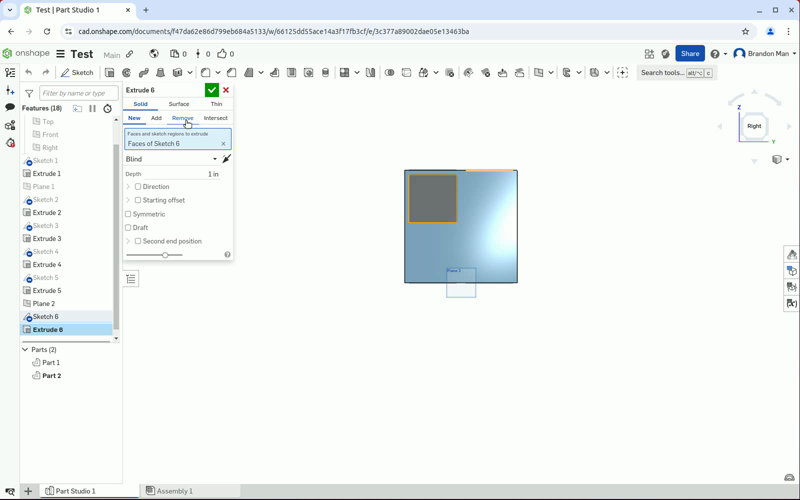
click(186, 120)
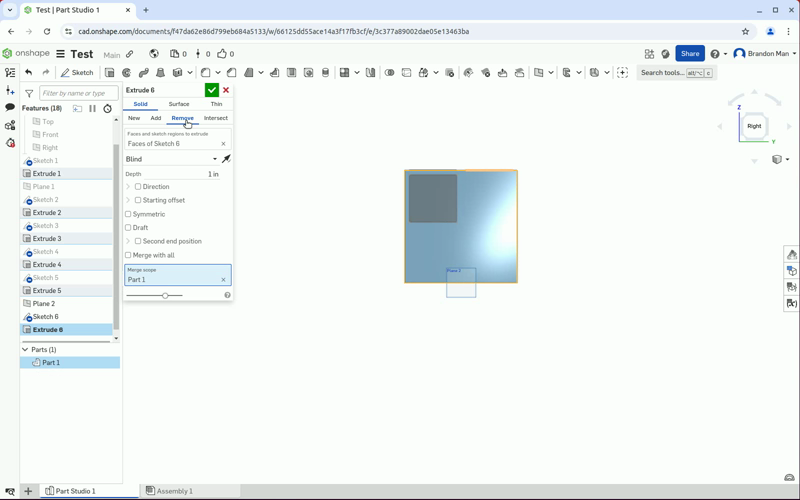
key(tab, 4)
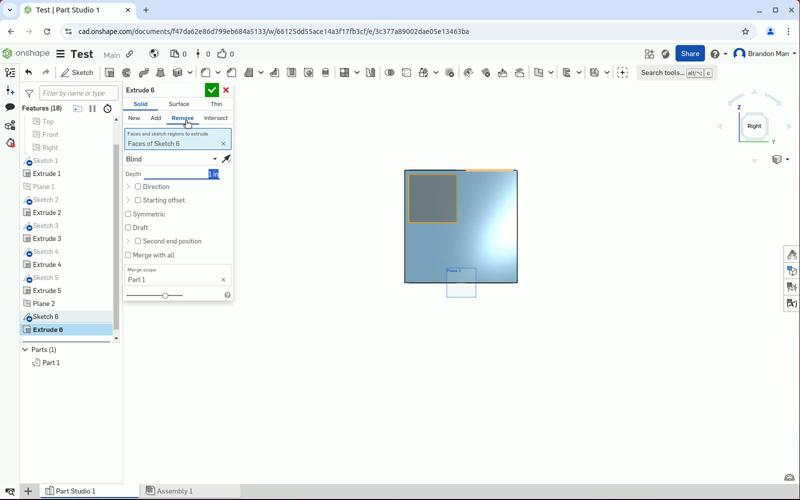
text(30.811)
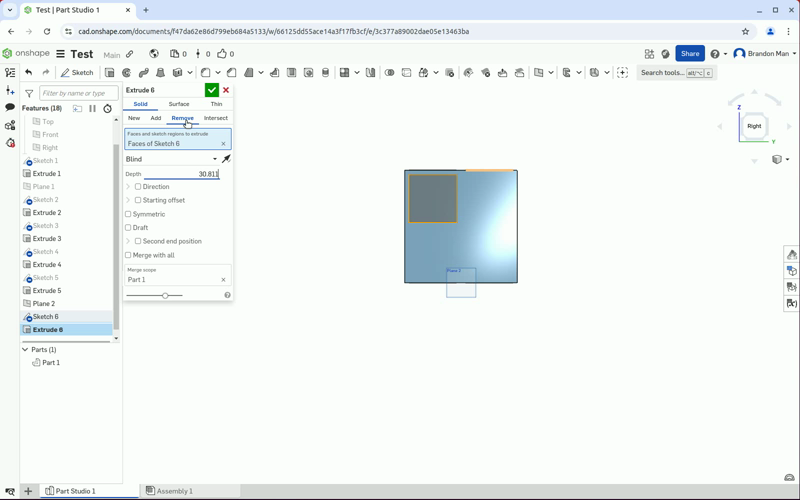
key(tab, 6)
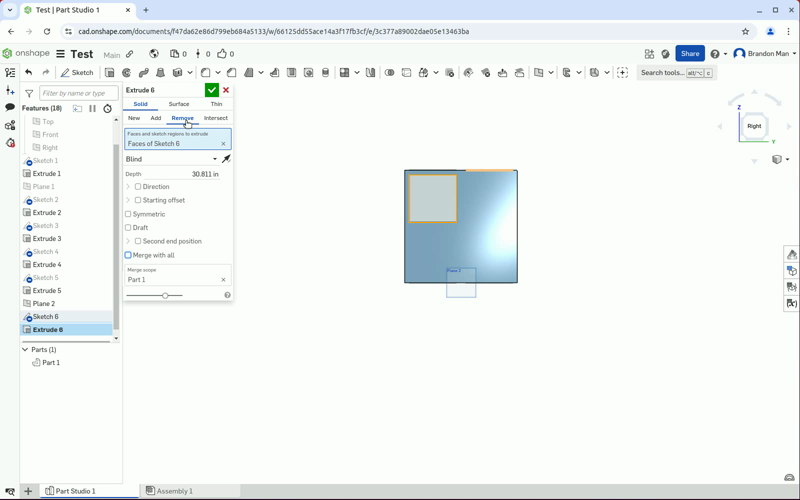
key(space)
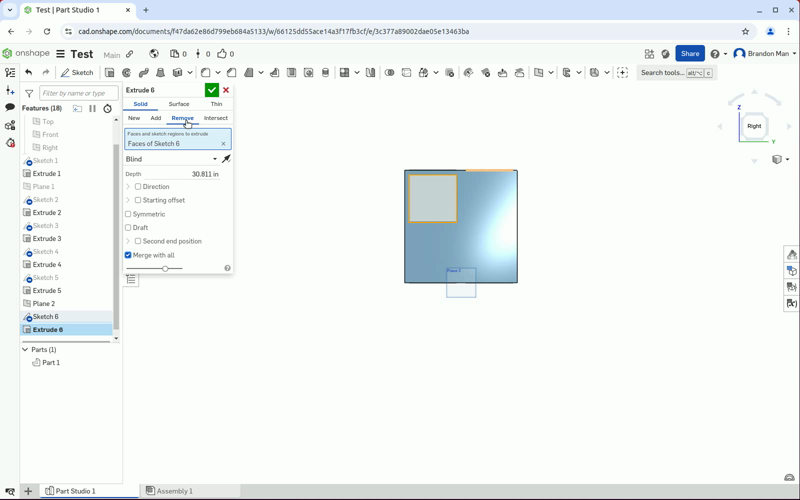
key(enter)
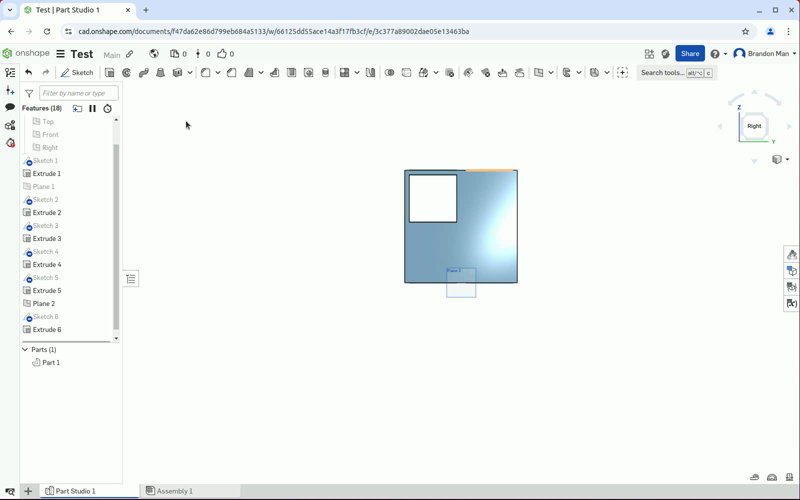
key(shift+h)
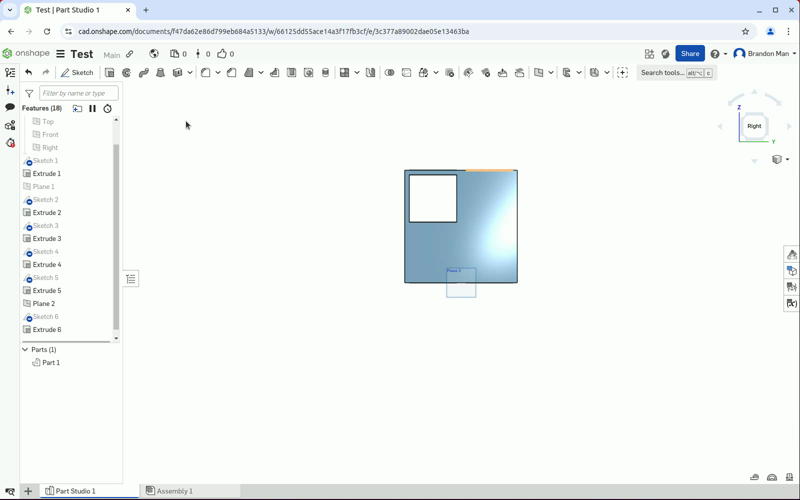
key(shift+h)
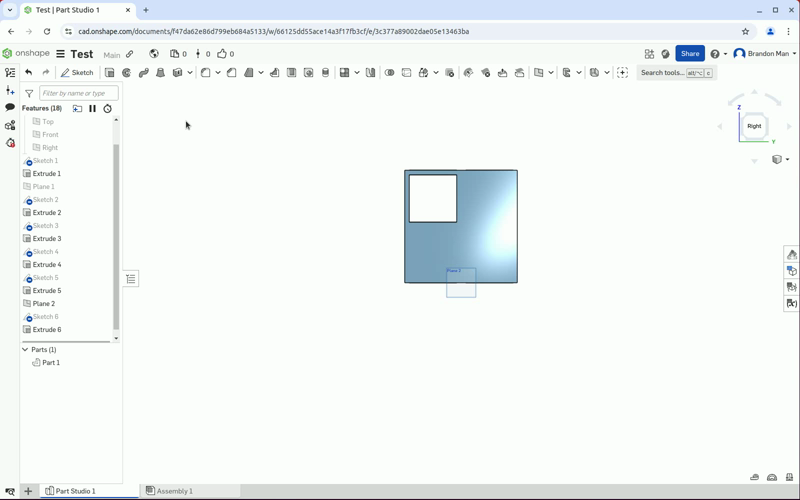
mouse_move(69, 163)
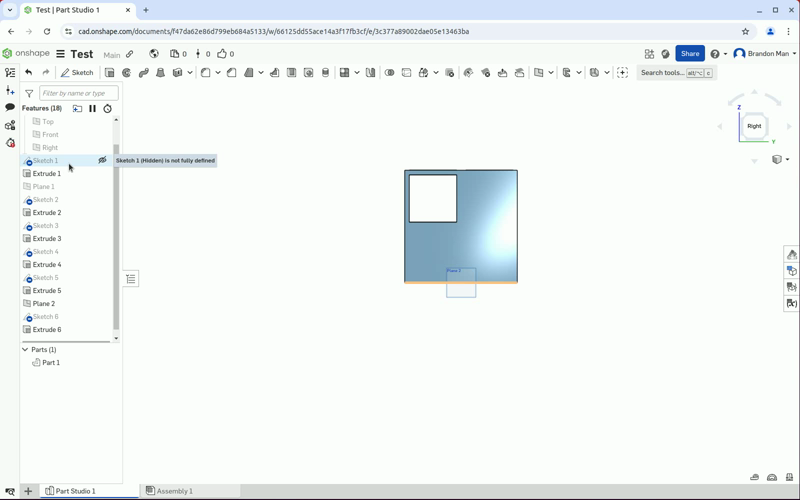
click(69, 163)
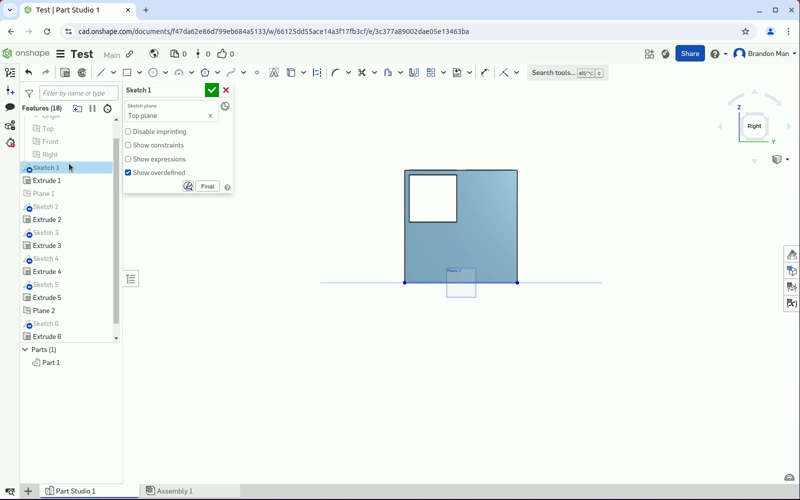
mouse_move(229, 92)
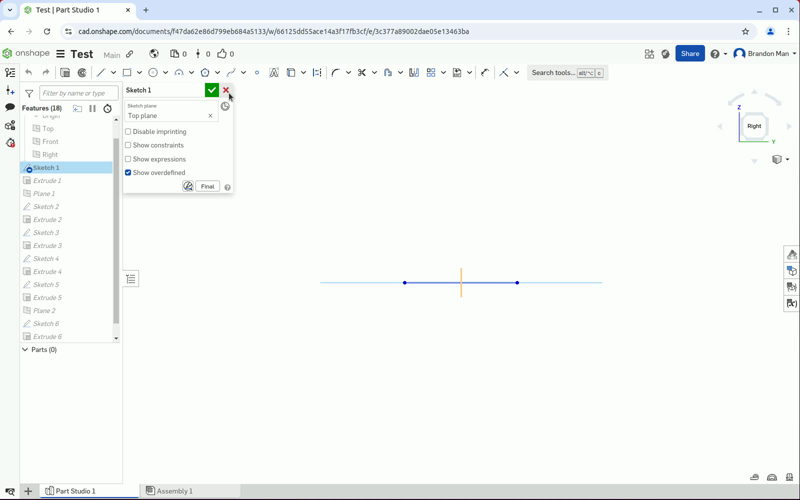
click(229, 92)
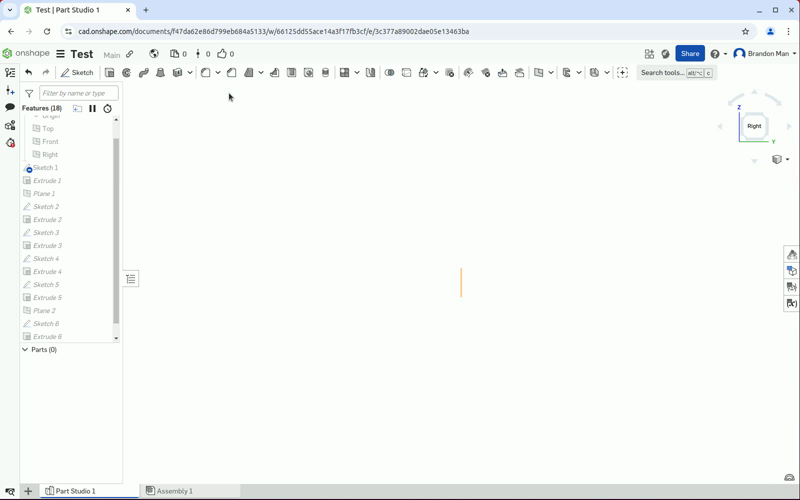
key(shift+s)
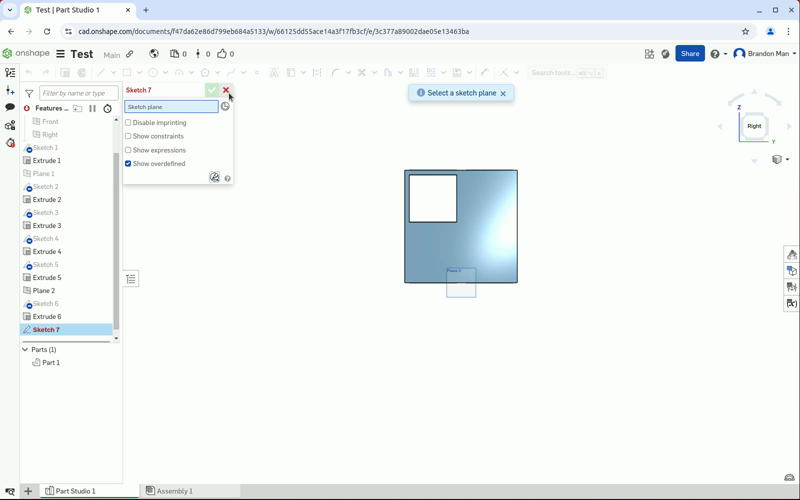
mouse_move(69, 293)
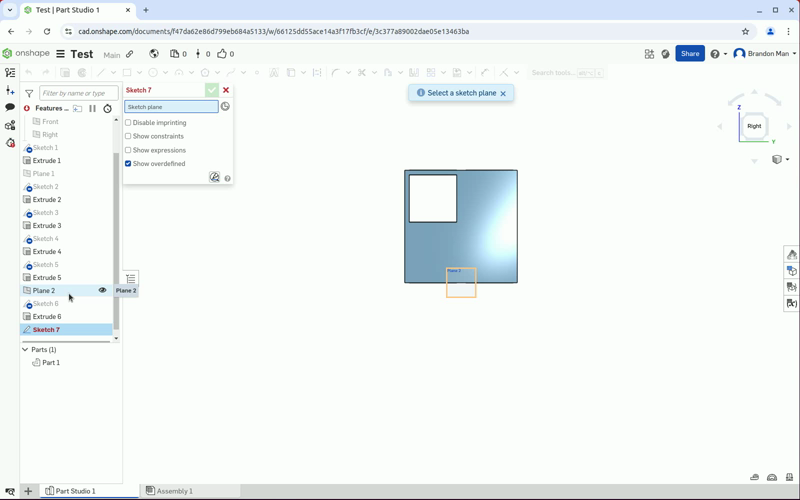
click(69, 293)
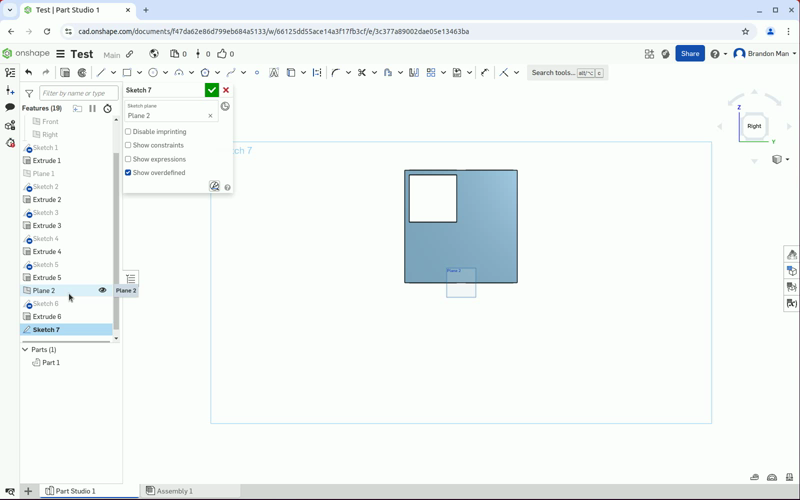
mouse_move(73, 352)
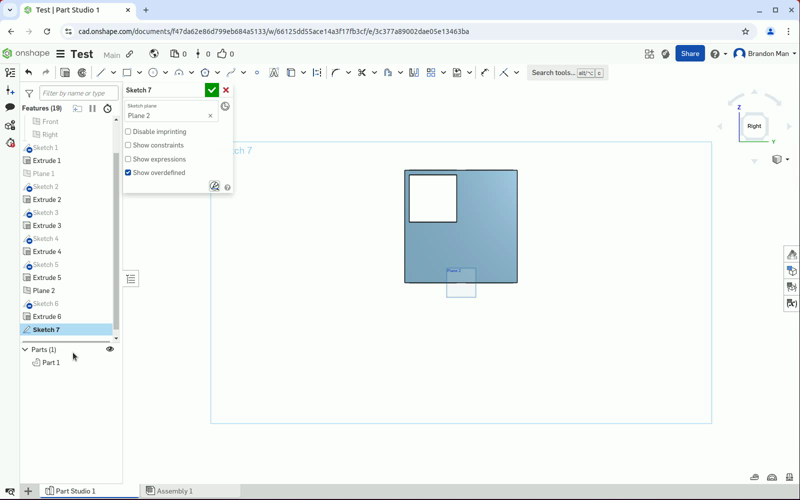
key(y)
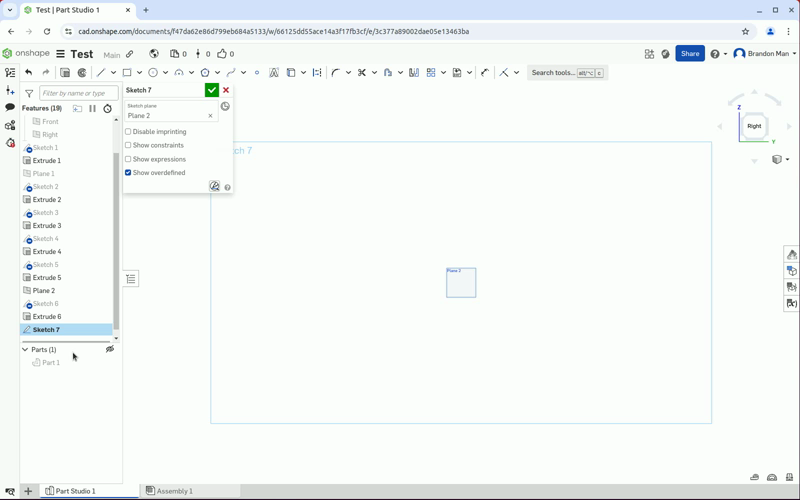
key(l)
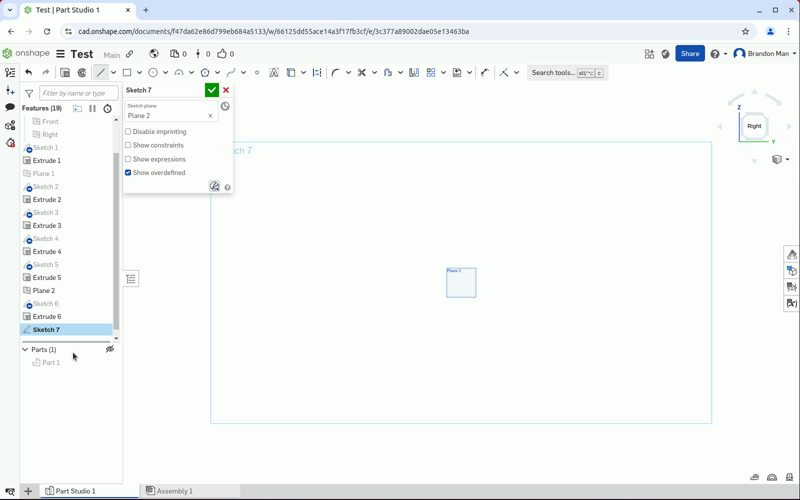
key_down(shift)
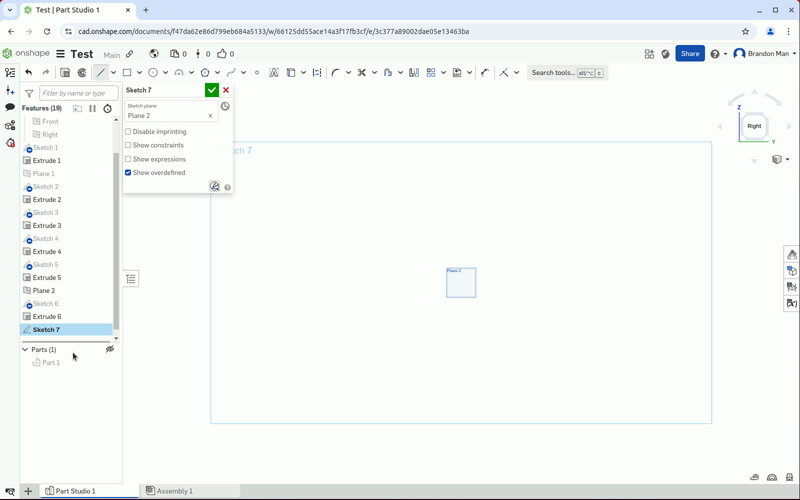
mouse_move(465, 222)
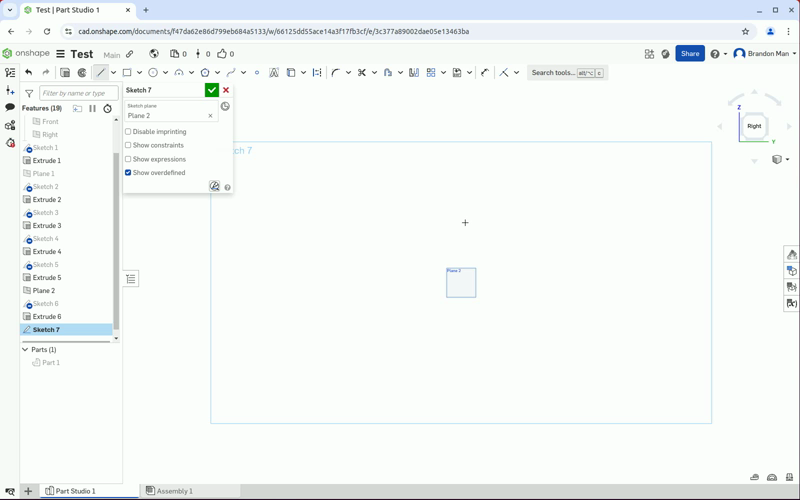
click(465, 222)
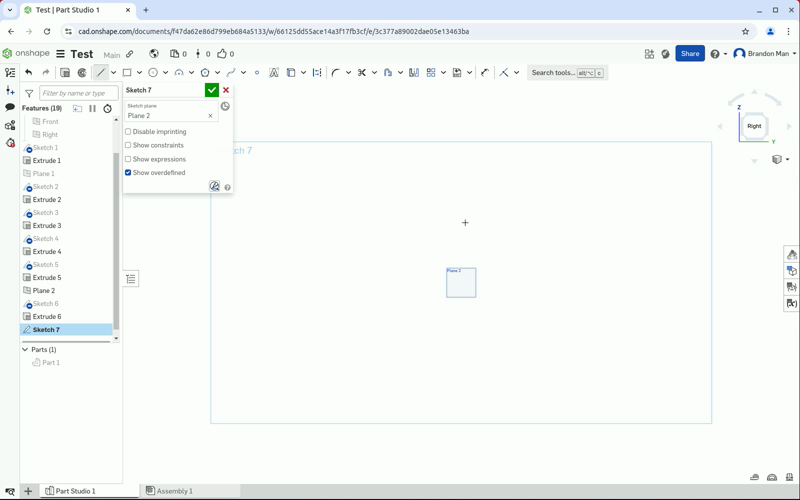
key_up(shift)
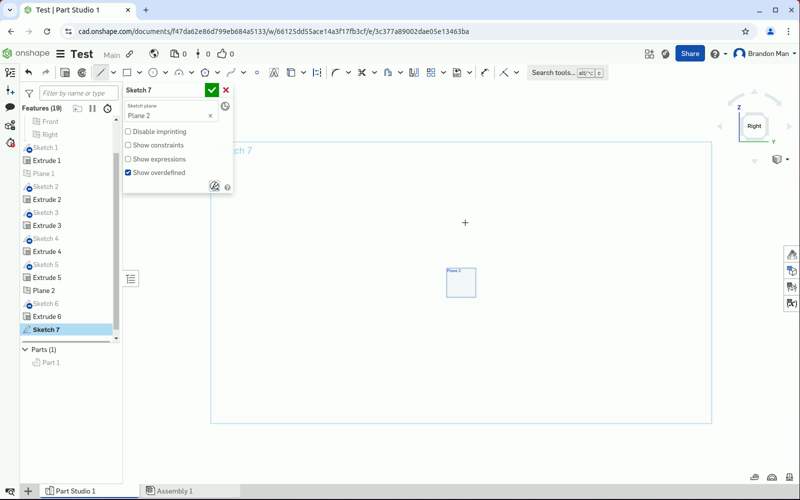
key_down(shift)
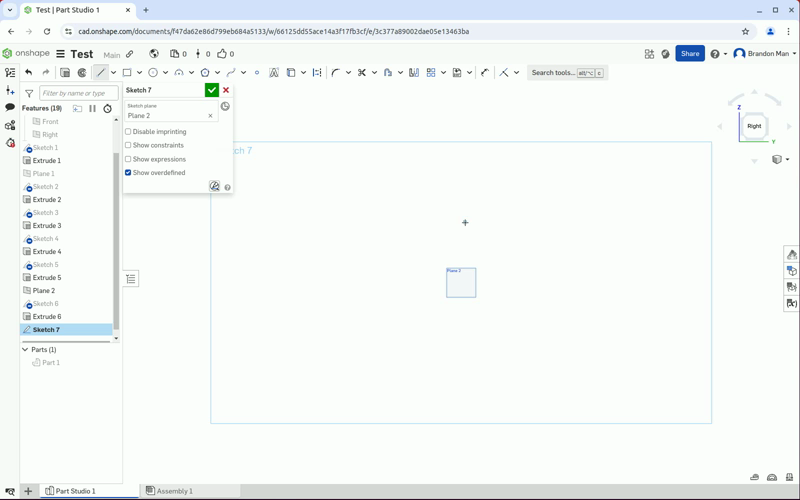
mouse_move(495, 222)
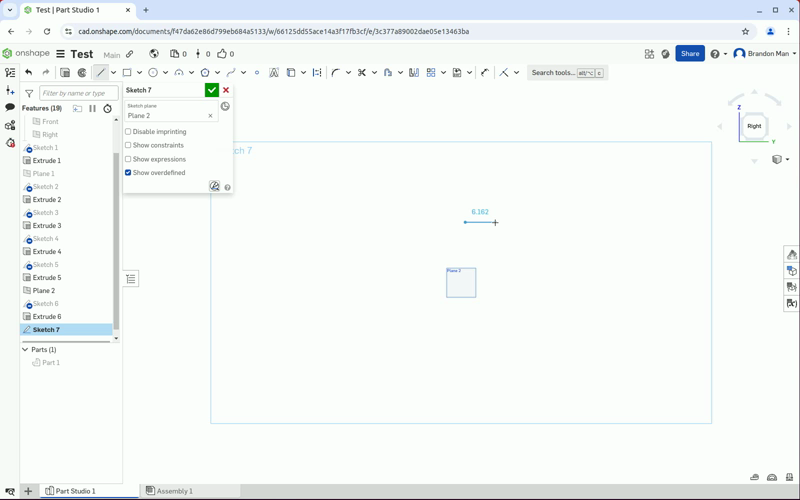
mouse_move(513, 222)
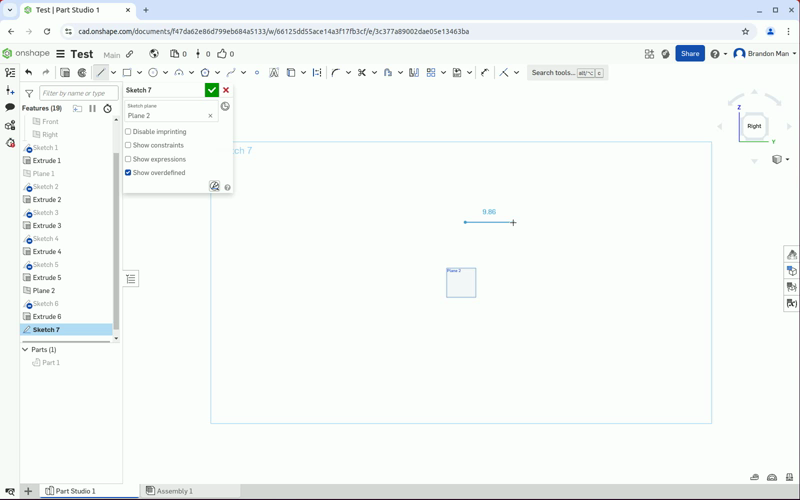
click(513, 222)
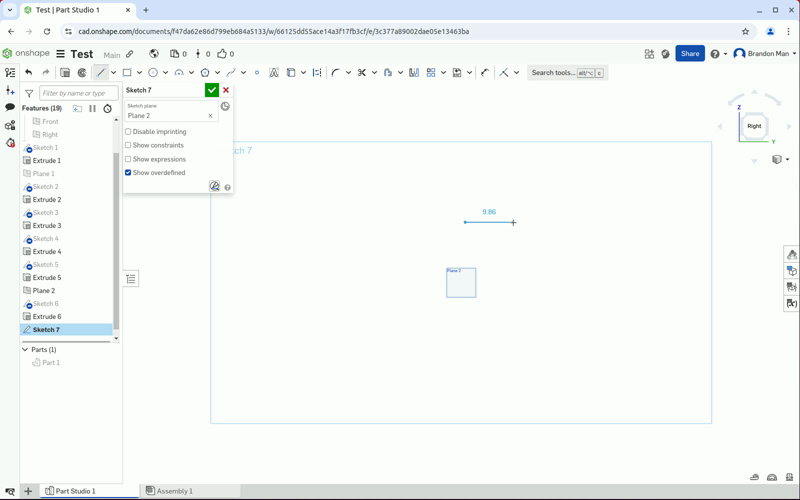
key_up(shift)
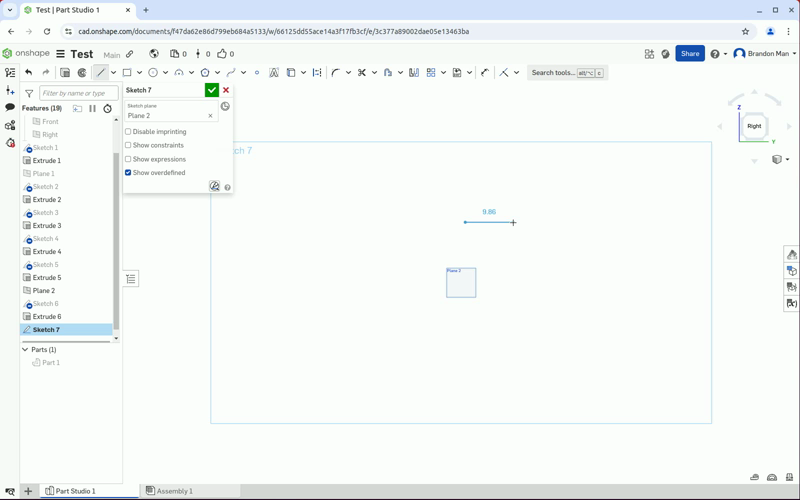
key_down(shift)
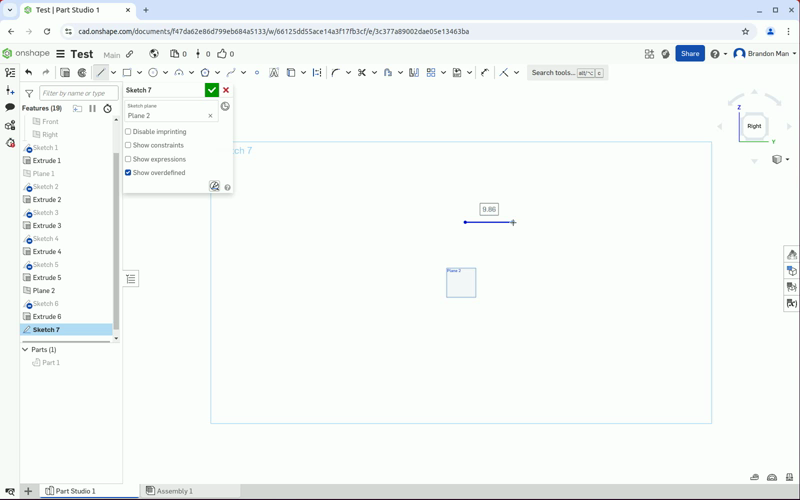
mouse_move(543, 222)
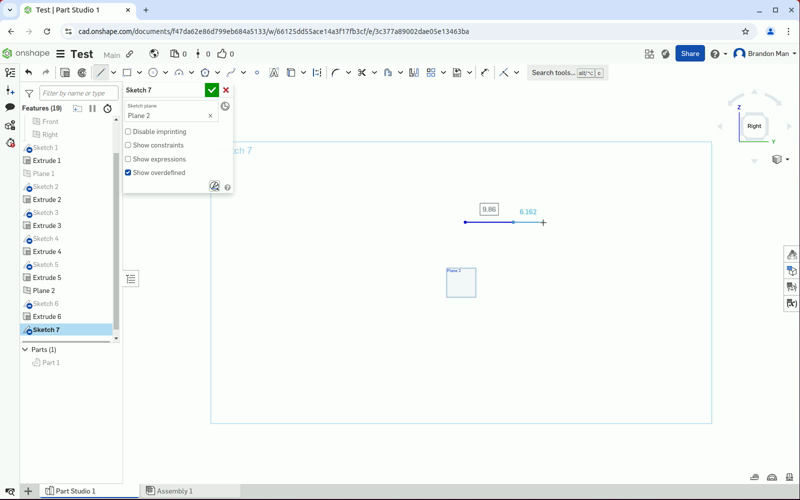
mouse_move(513, 174)
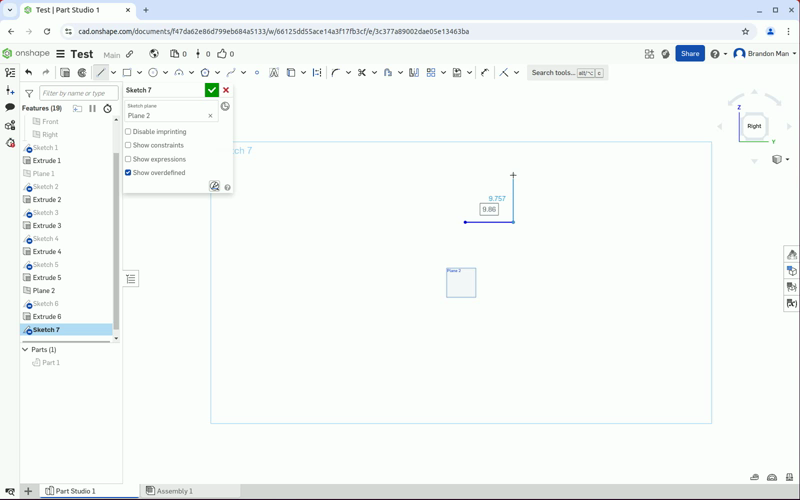
click(513, 174)
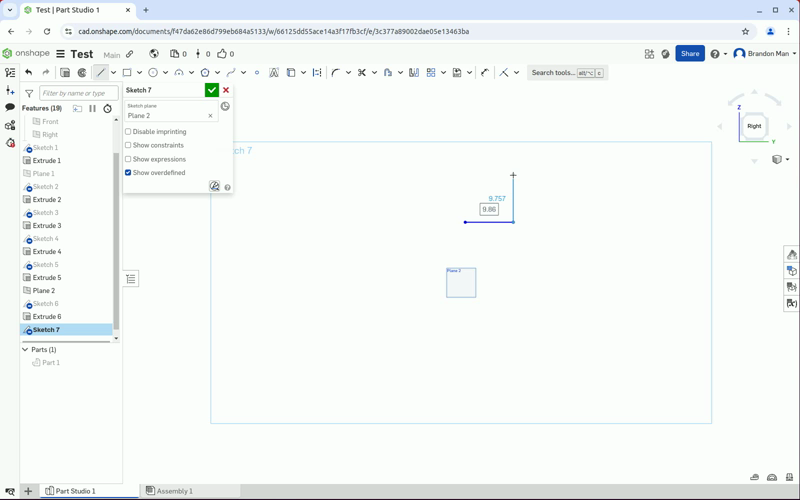
key_up(shift)
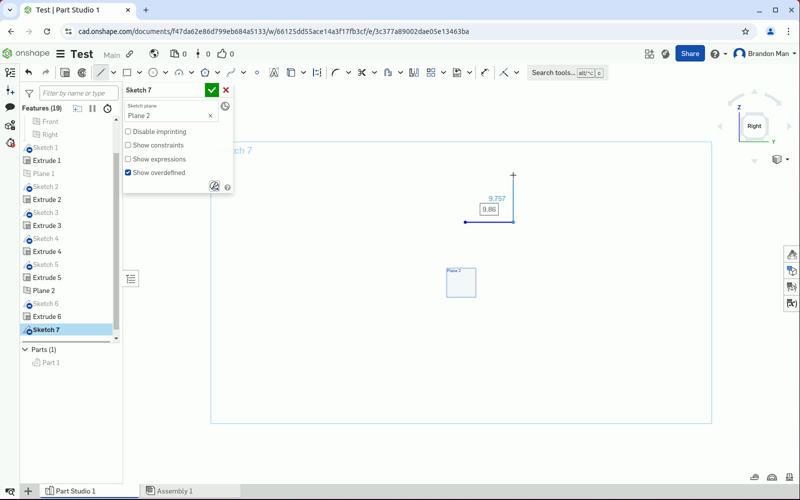
key_down(shift)
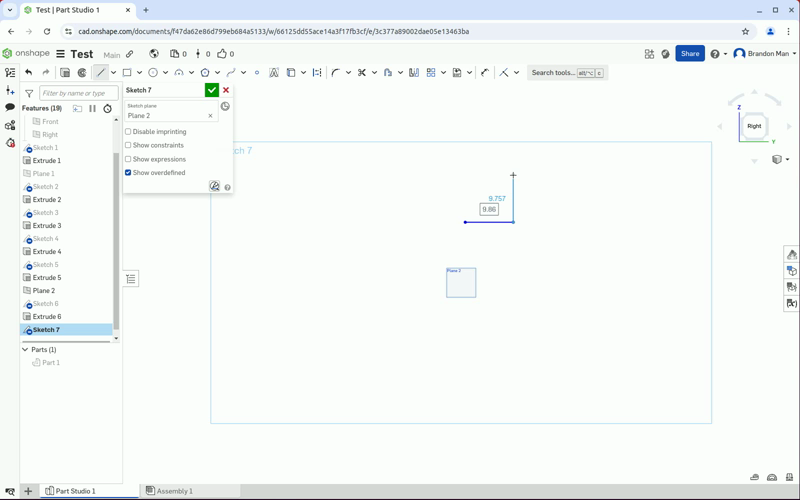
mouse_move(543, 174)
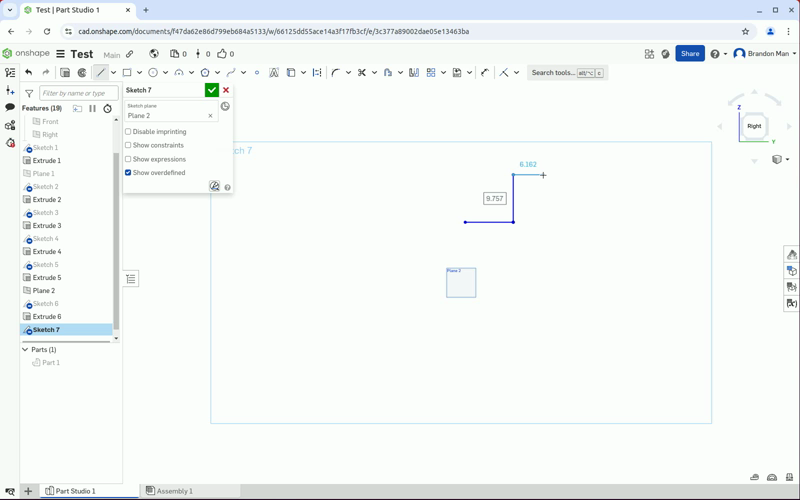
mouse_move(465, 174)
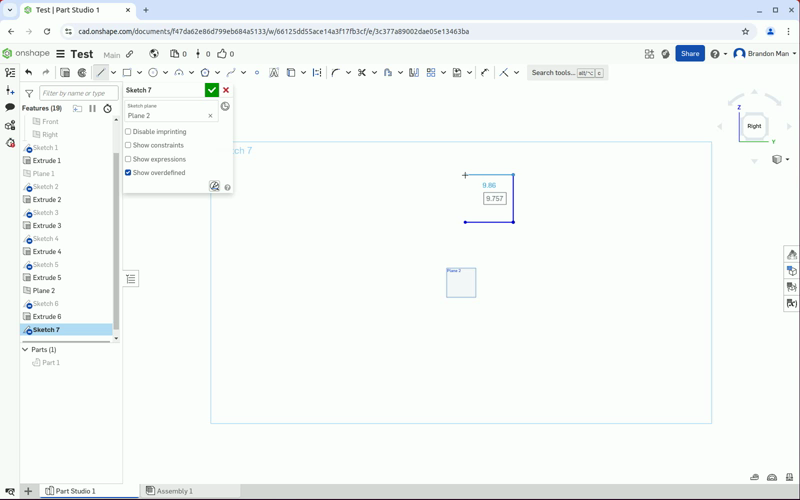
click(465, 174)
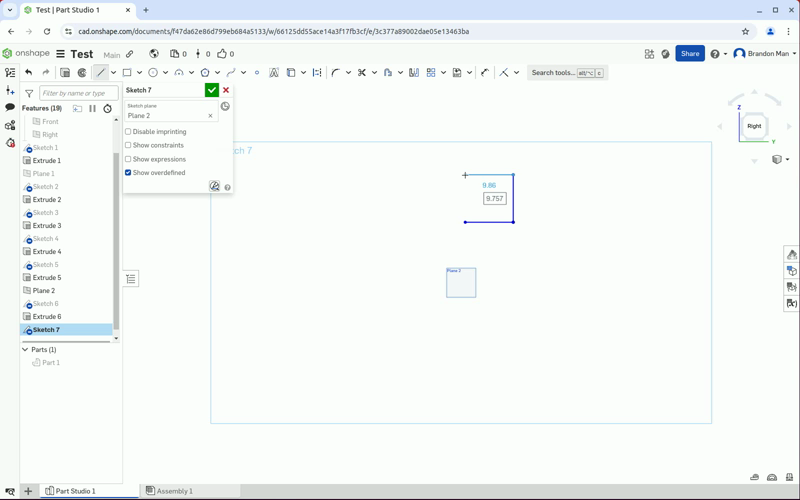
key_up(shift)
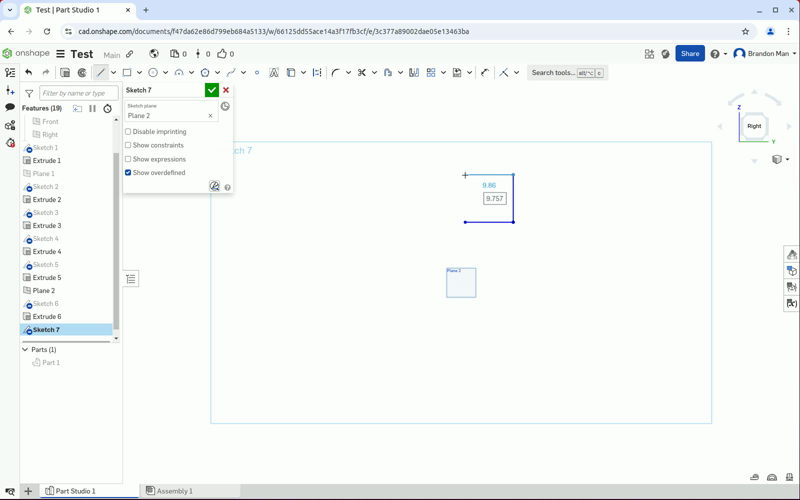
mouse_move(495, 174)
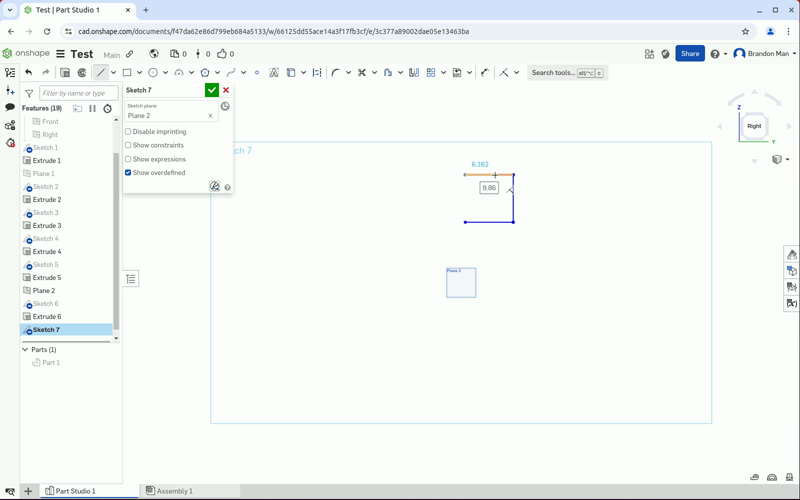
key_down(shift)
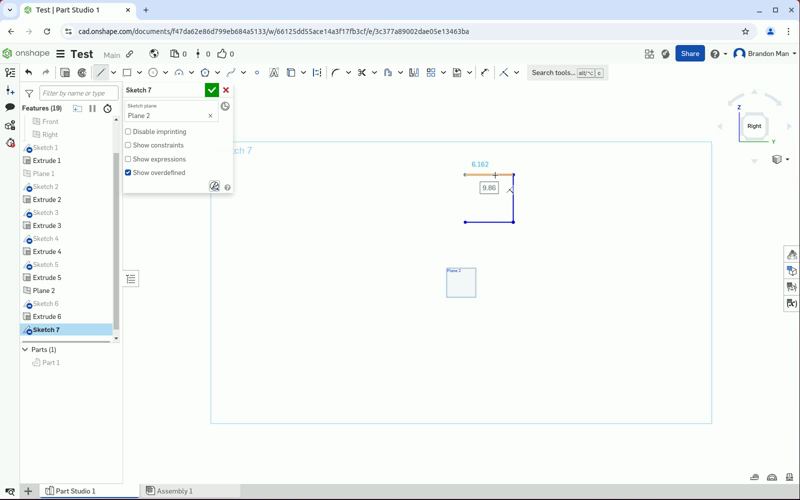
mouse_move(465, 222)
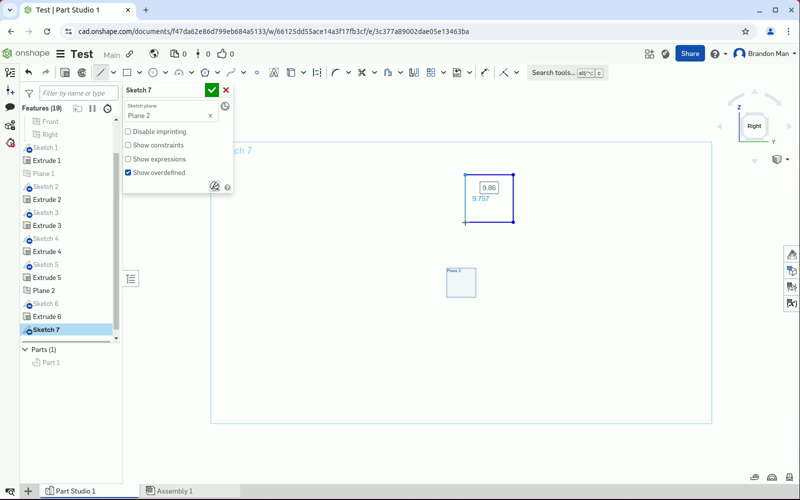
key_up(shift)
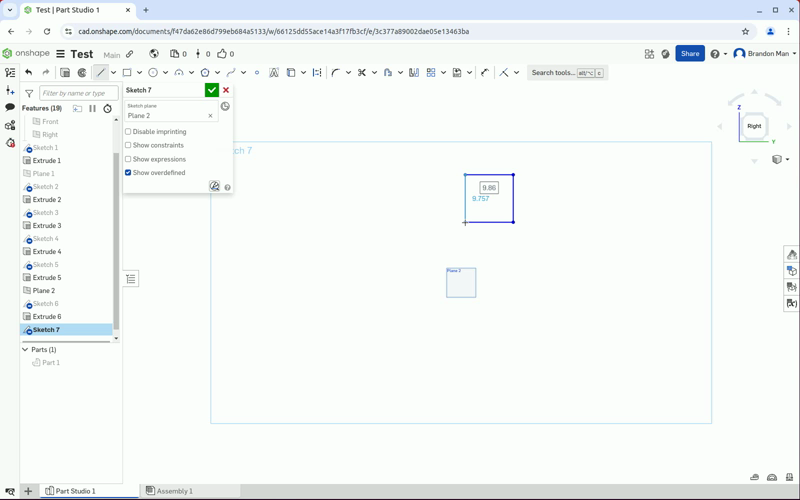
click(465, 222)
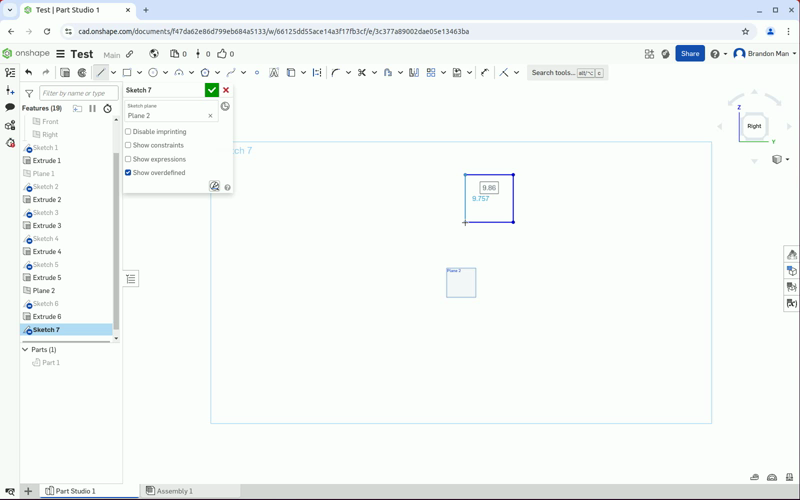
key(esc)
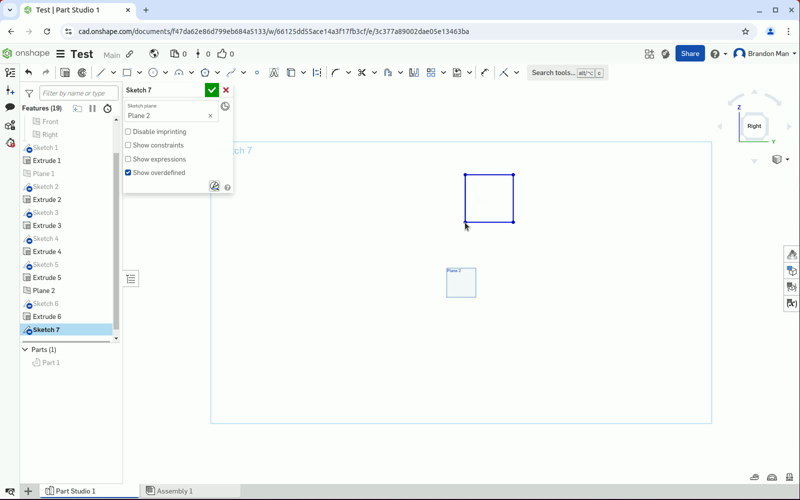
mouse_move(494, 185)
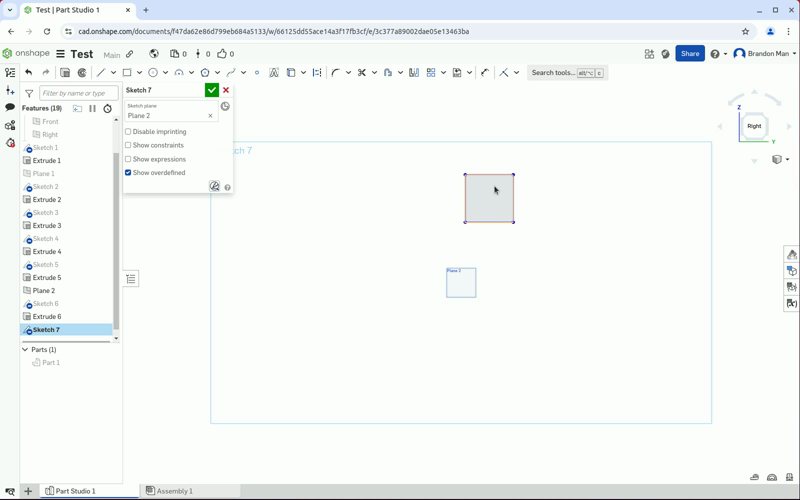
click(494, 185)
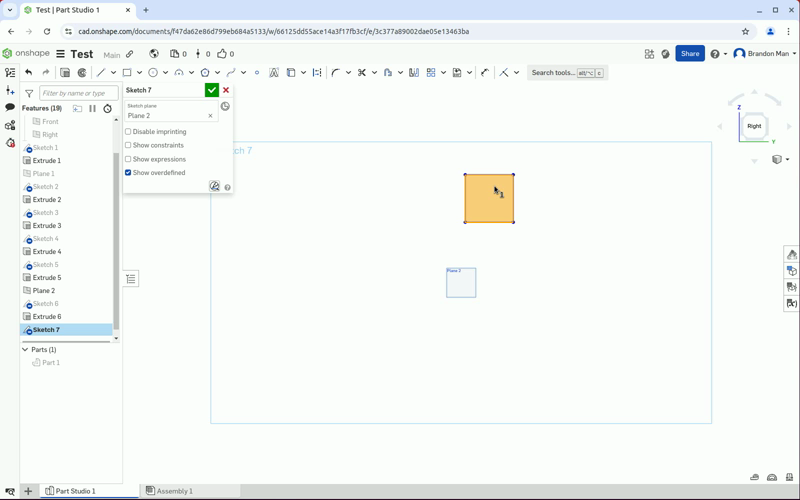
mouse_move(73, 352)
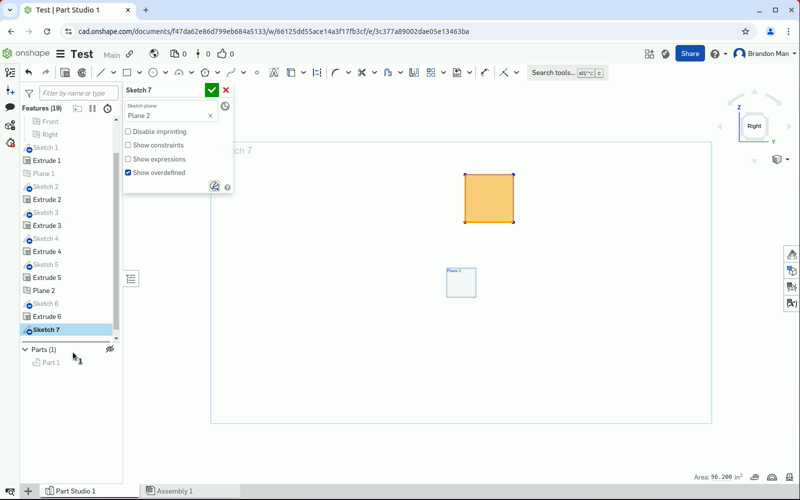
key(shift+y)
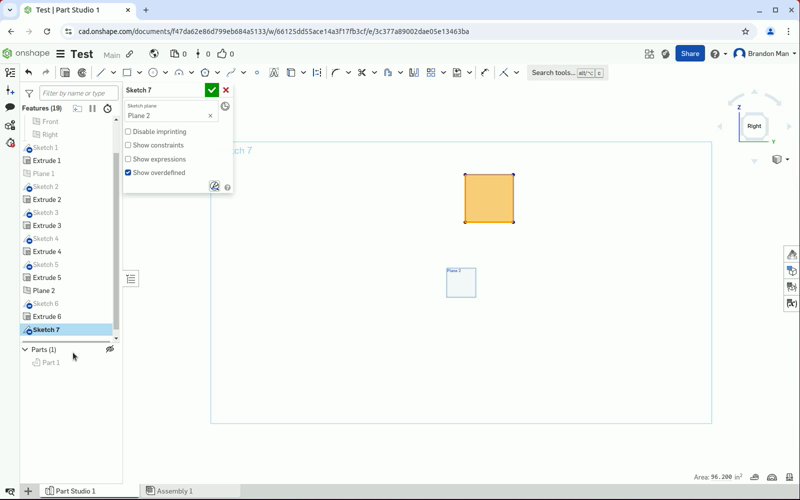
key(shift+e)
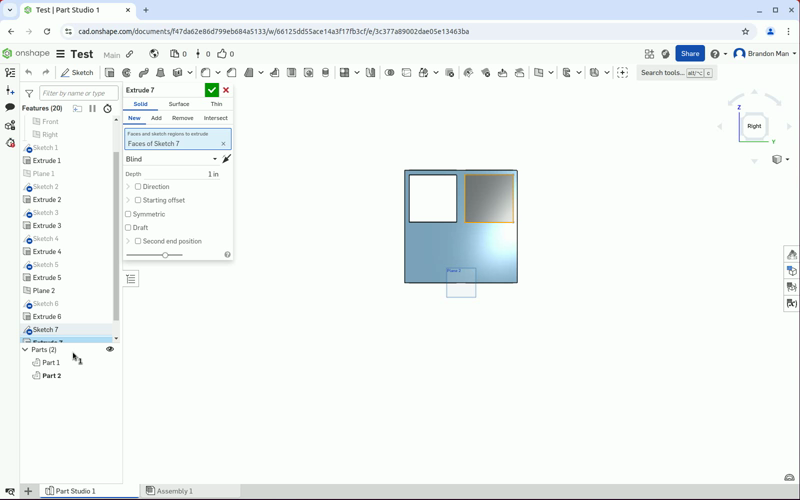
mouse_move(143, 106)
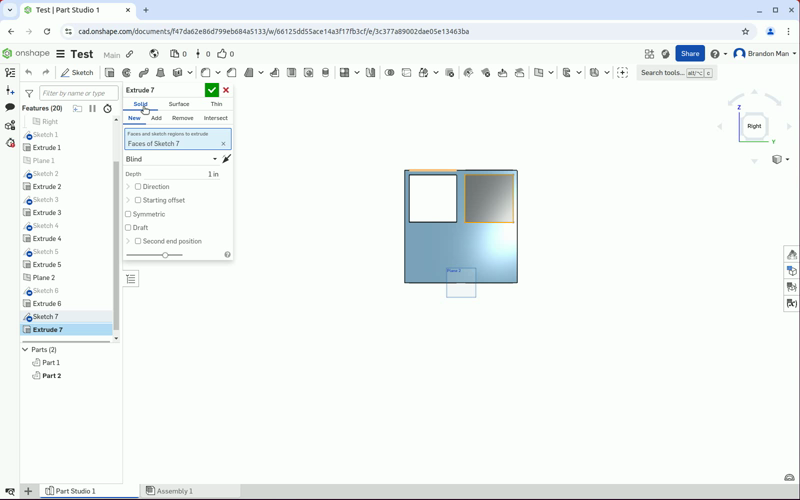
click(143, 106)
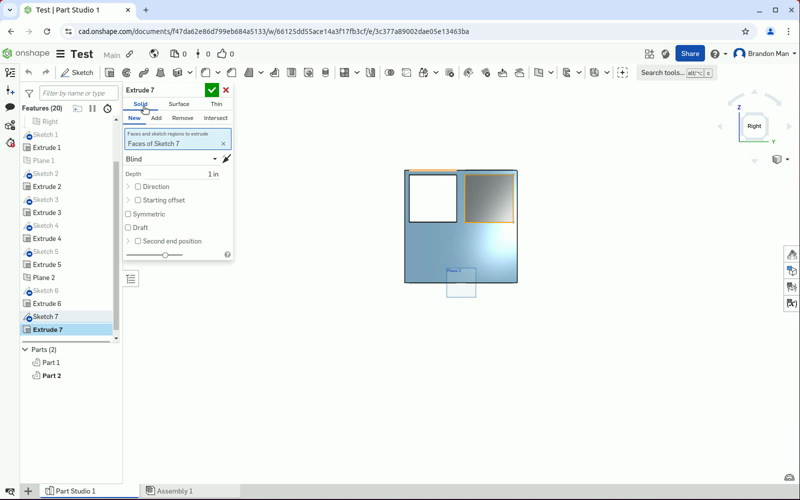
mouse_move(186, 120)
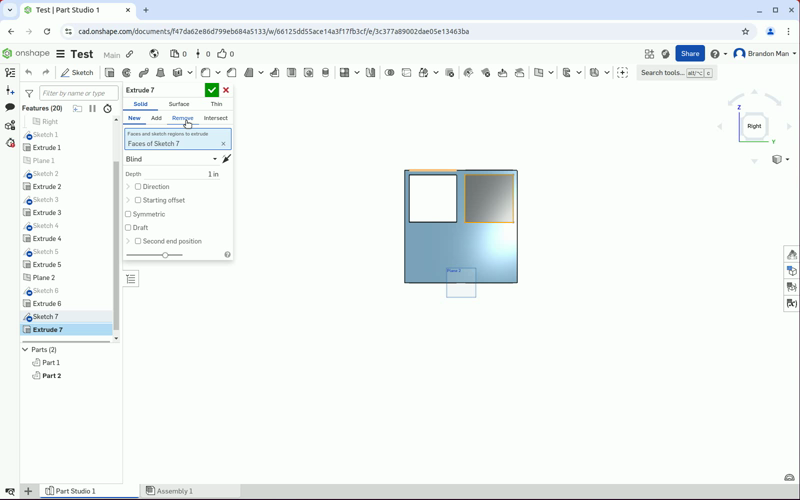
click(186, 120)
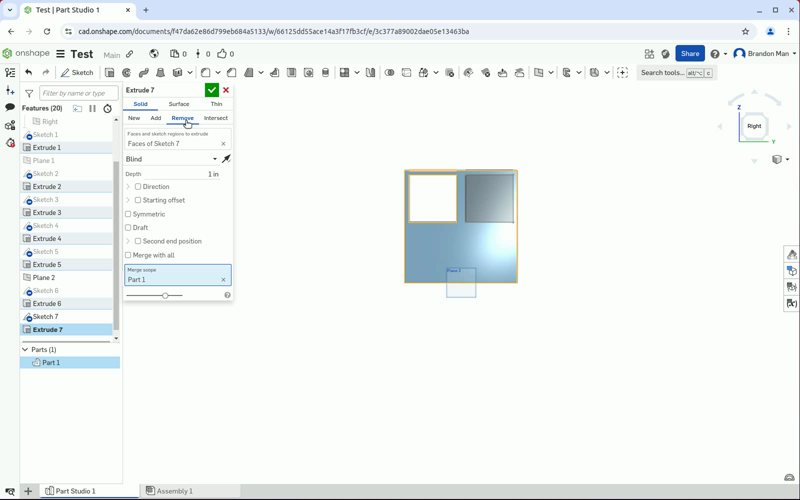
key(tab, 4)
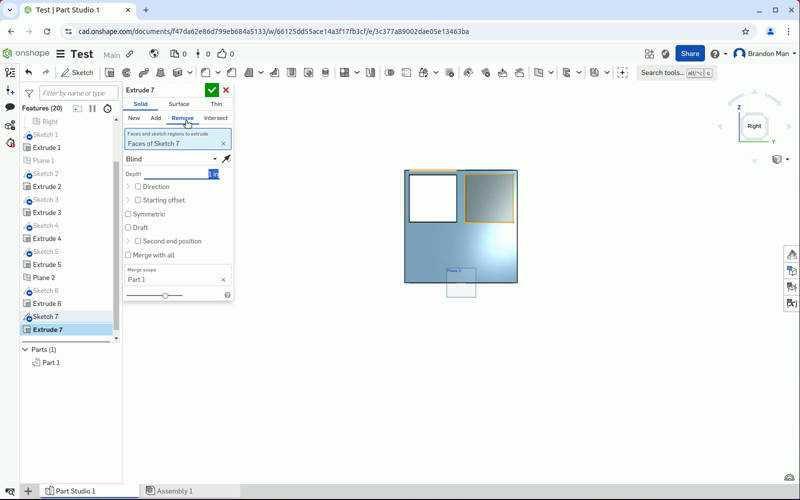
text(30.811)
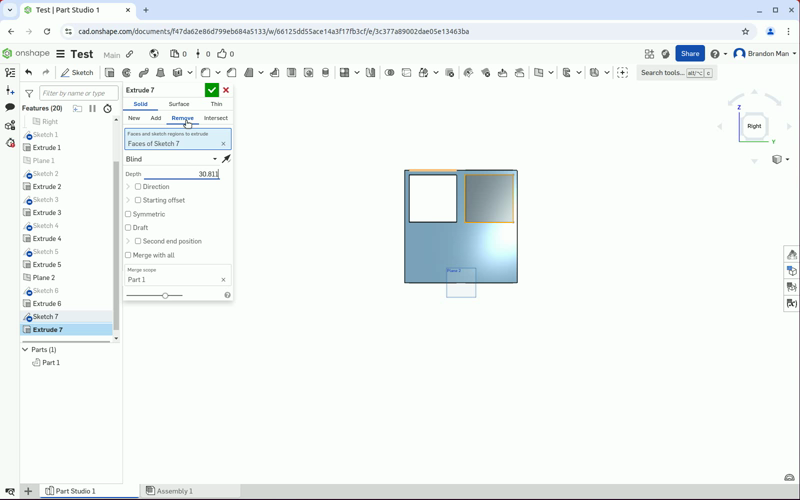
key(tab, 6)
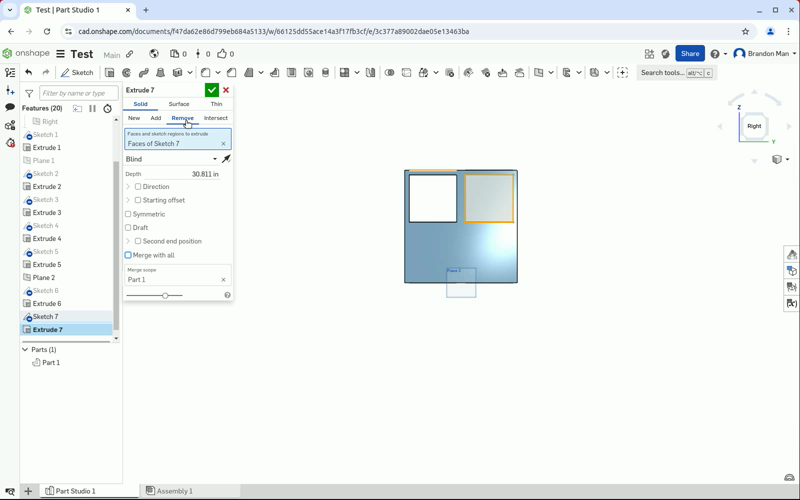
key(space)
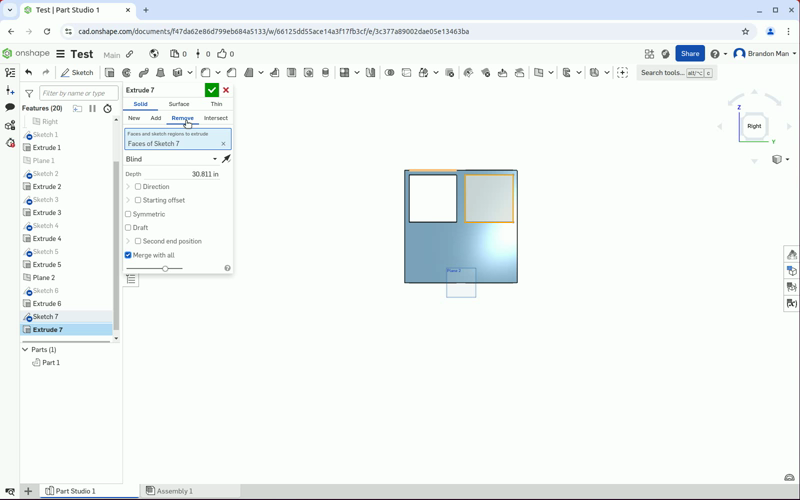
key(enter)
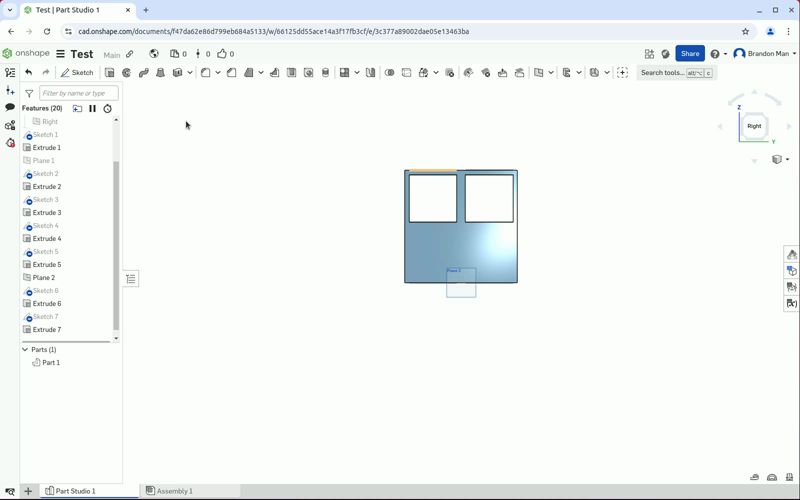
key(shift+h)
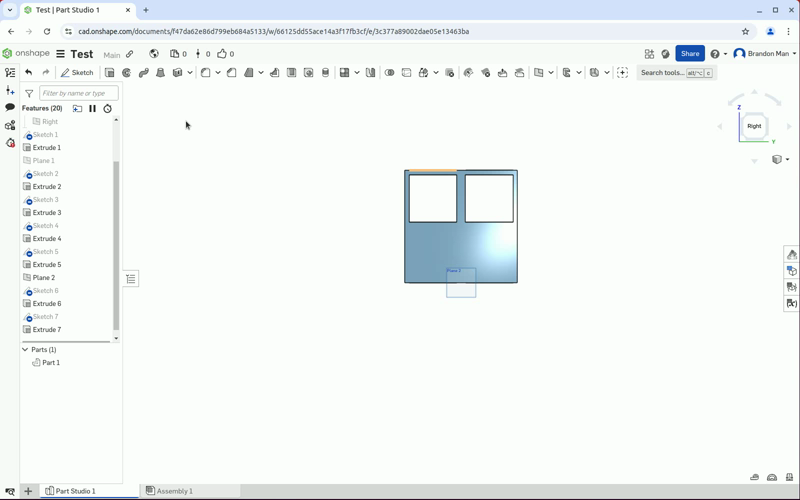
key(shift+h)
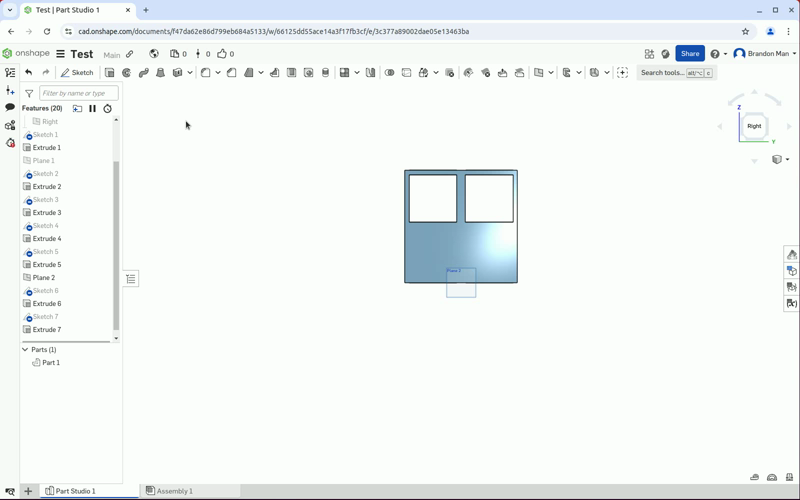
mouse_move(69, 137)
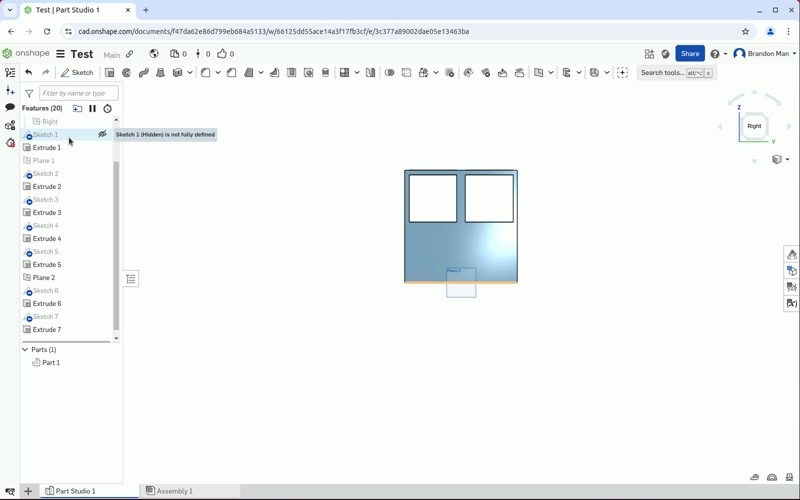
click(69, 137)
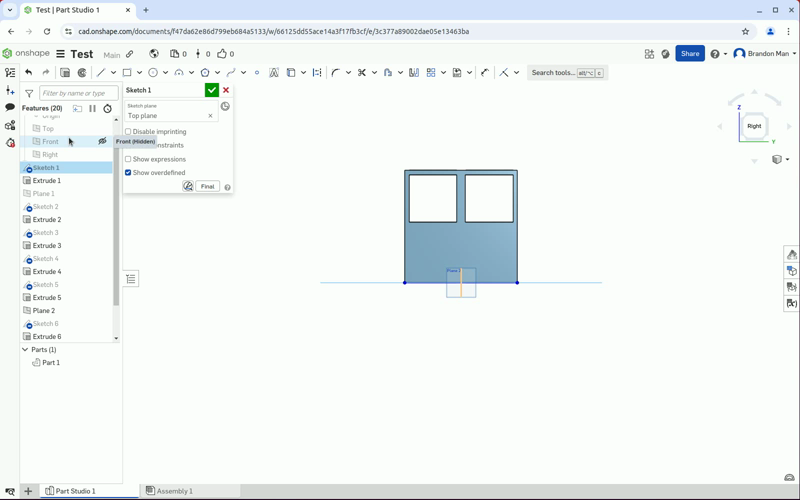
mouse_move(229, 92)
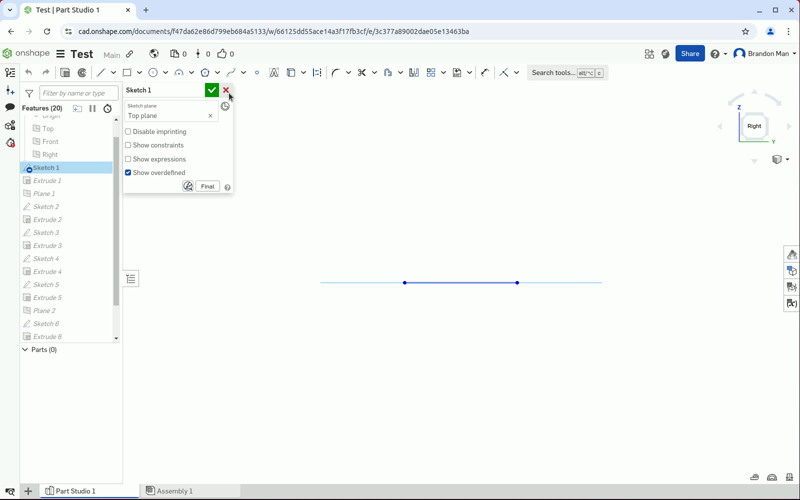
click(229, 92)
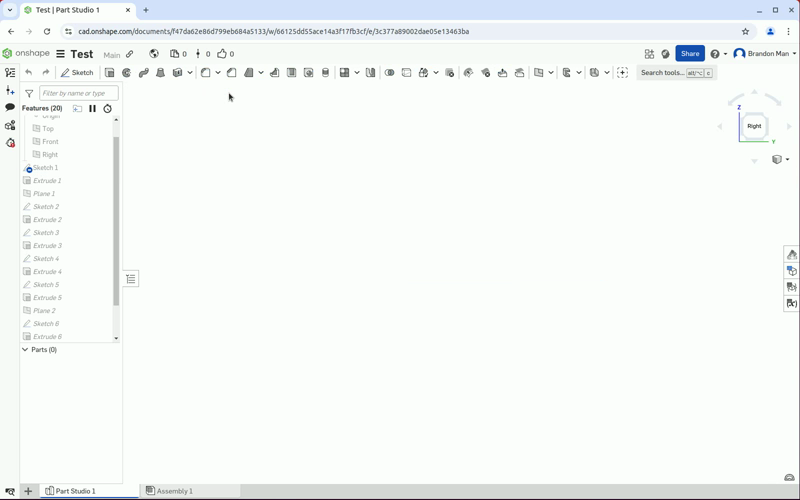
key(shift+s)
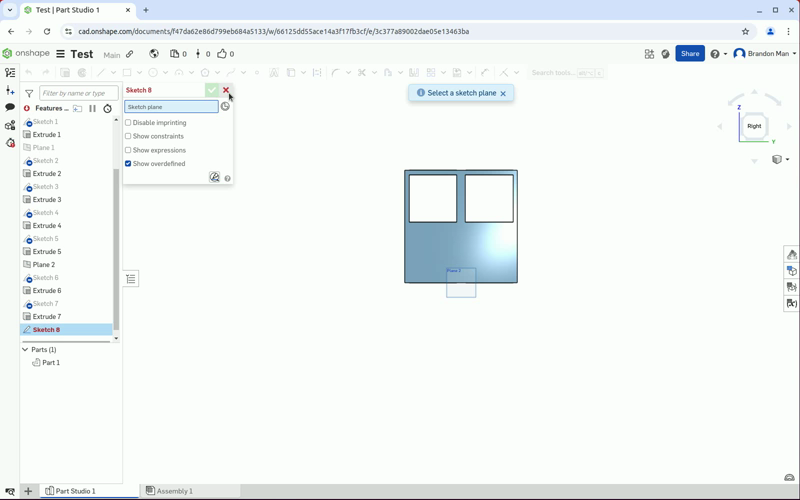
mouse_move(69, 267)
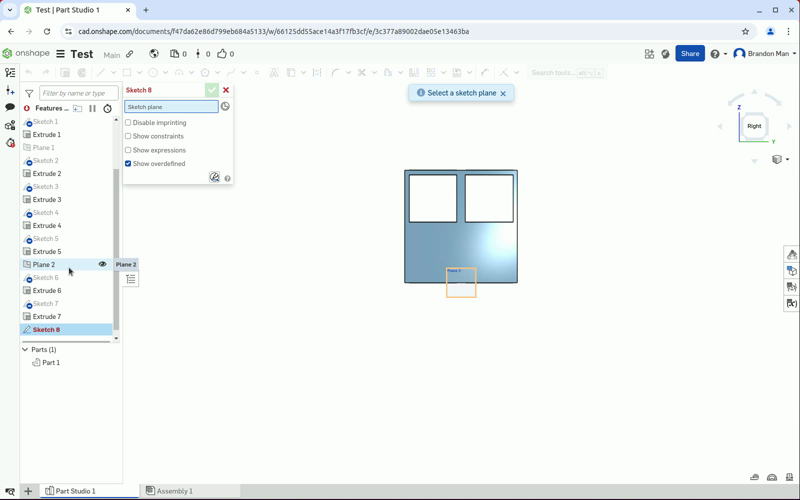
click(69, 267)
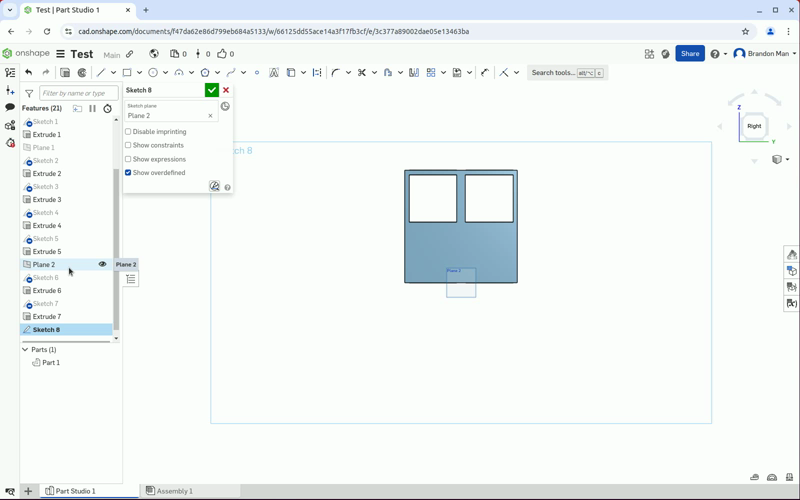
mouse_move(73, 352)
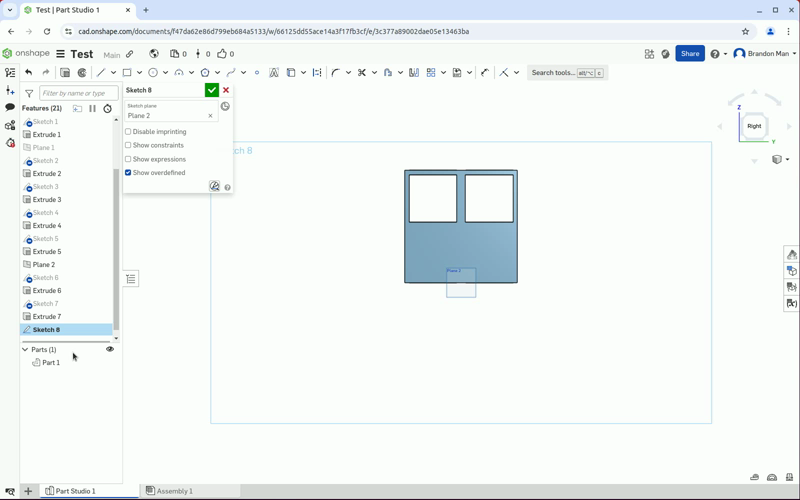
key(y)
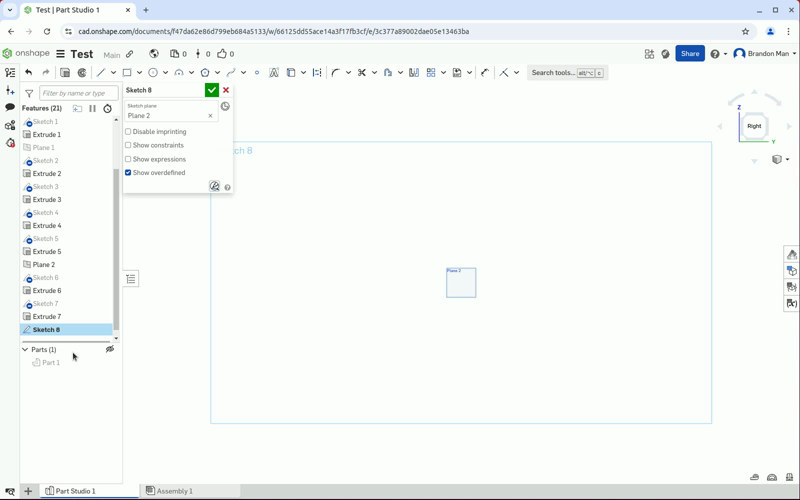
key(l)
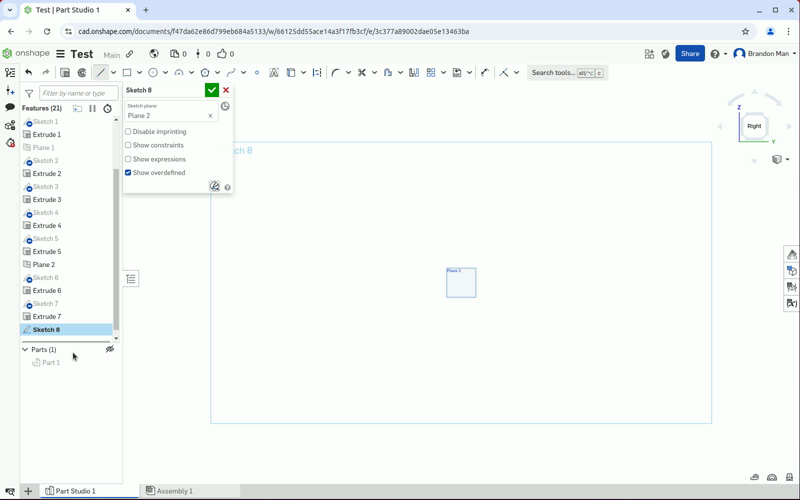
key_down(shift)
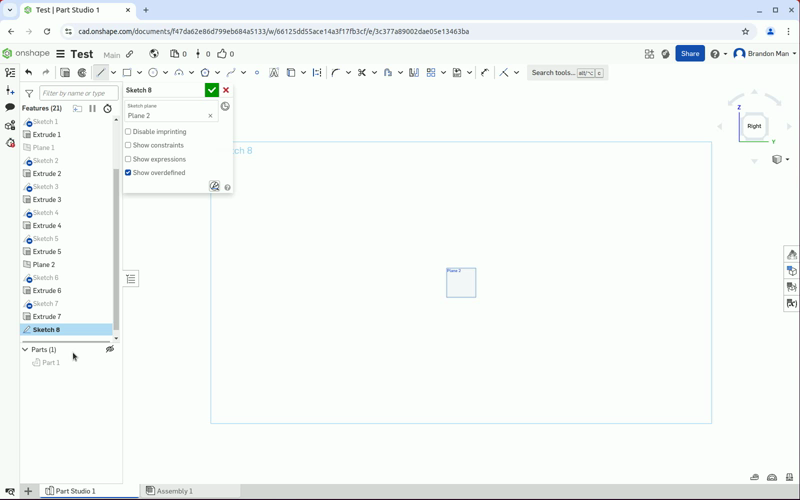
mouse_move(409, 278)
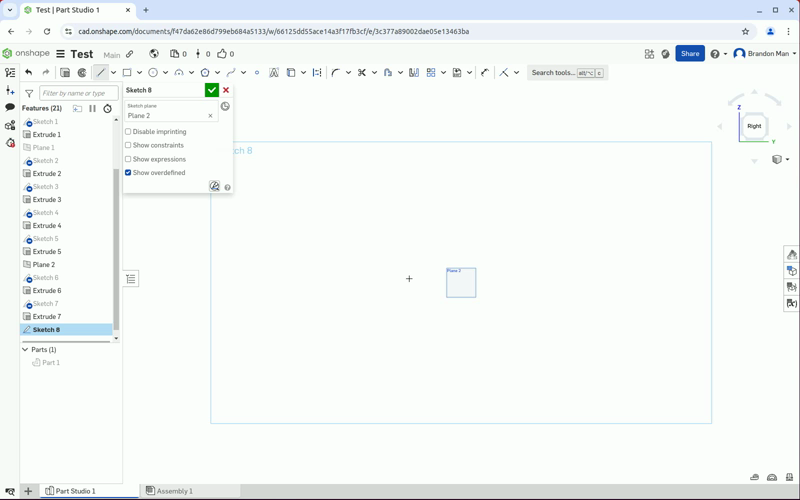
click(409, 278)
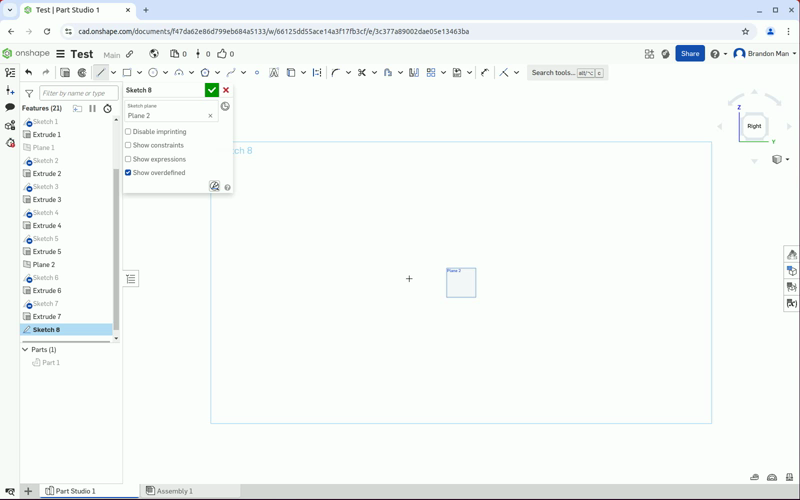
key_up(shift)
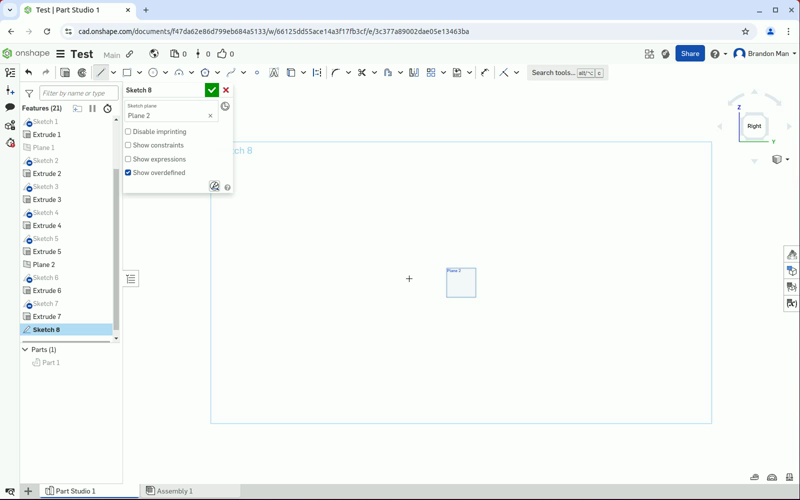
key_down(shift)
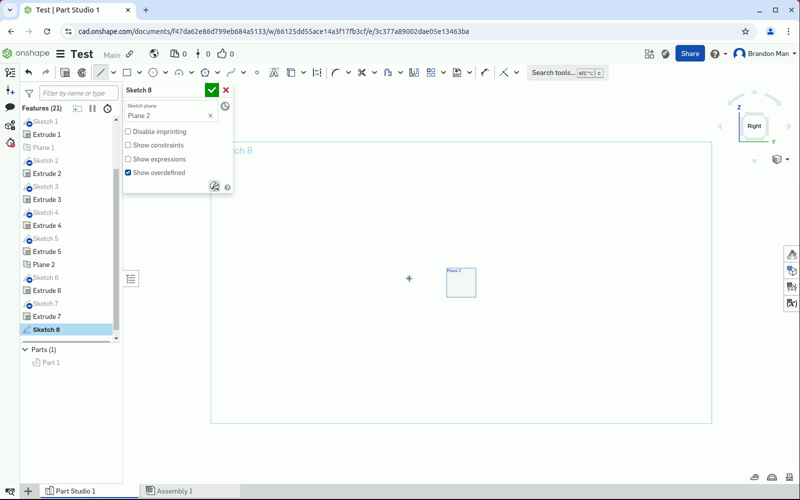
mouse_move(439, 278)
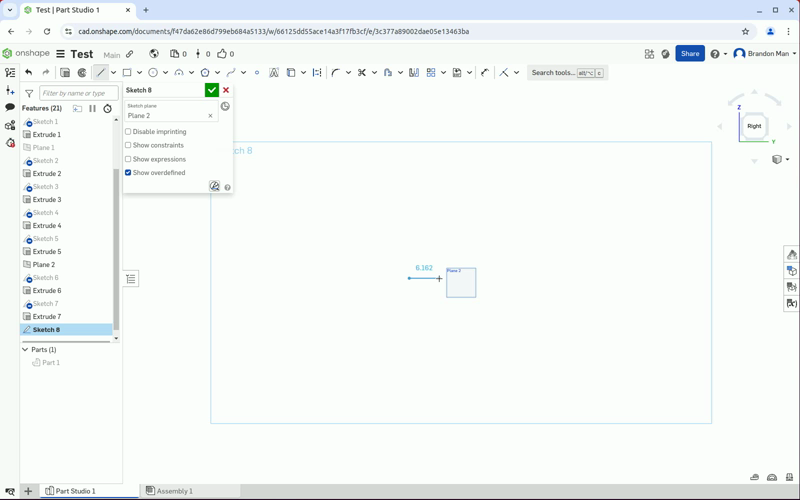
mouse_move(456, 278)
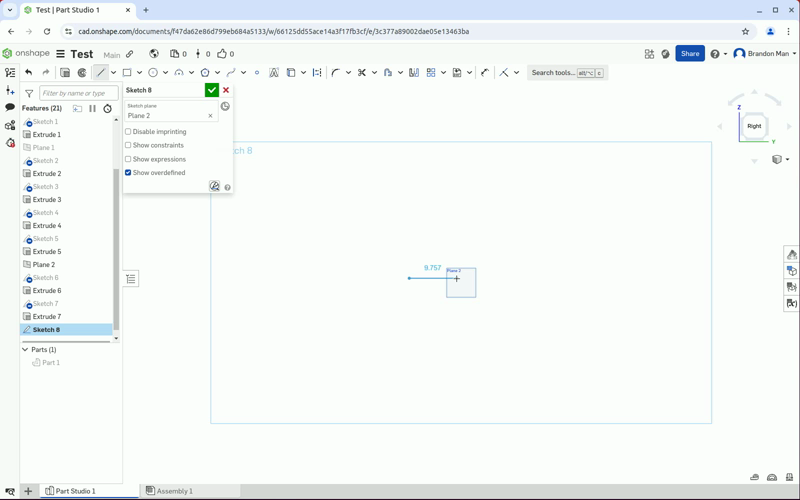
click(456, 278)
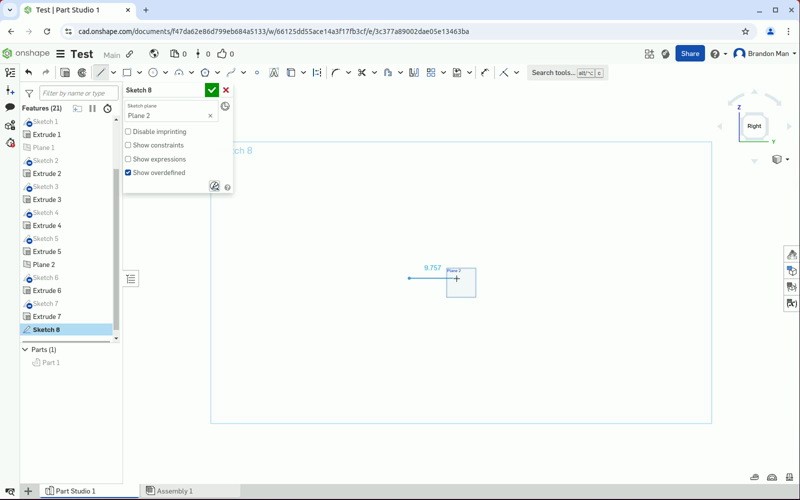
key_up(shift)
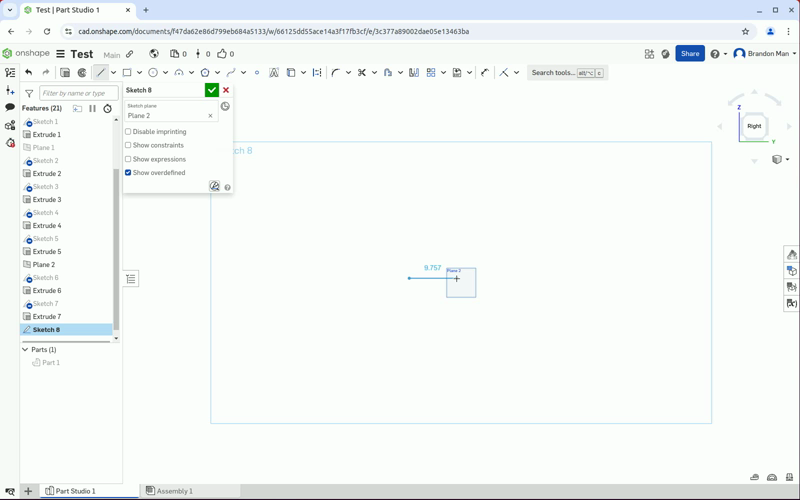
key_down(shift)
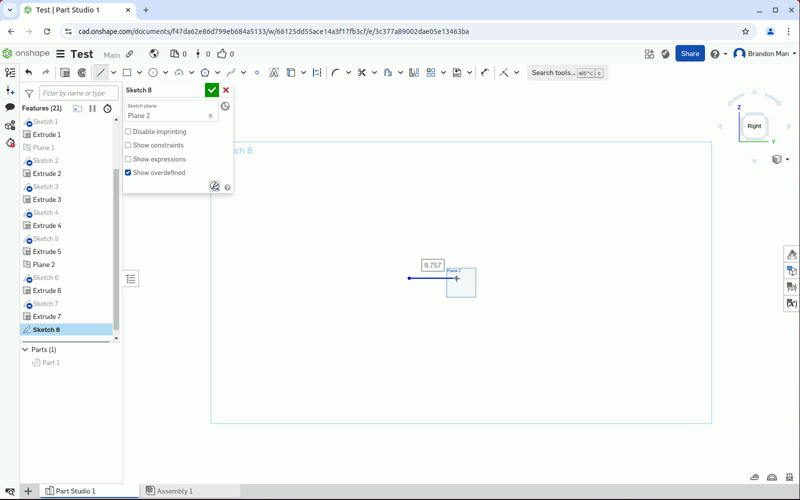
mouse_move(486, 278)
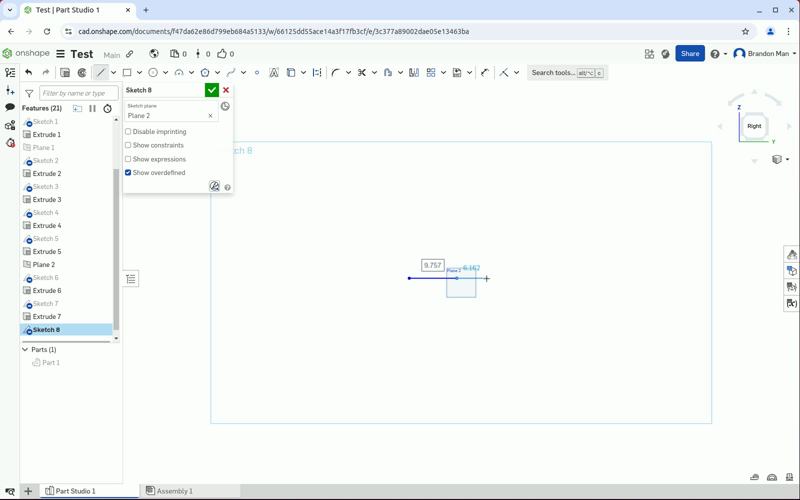
mouse_move(456, 230)
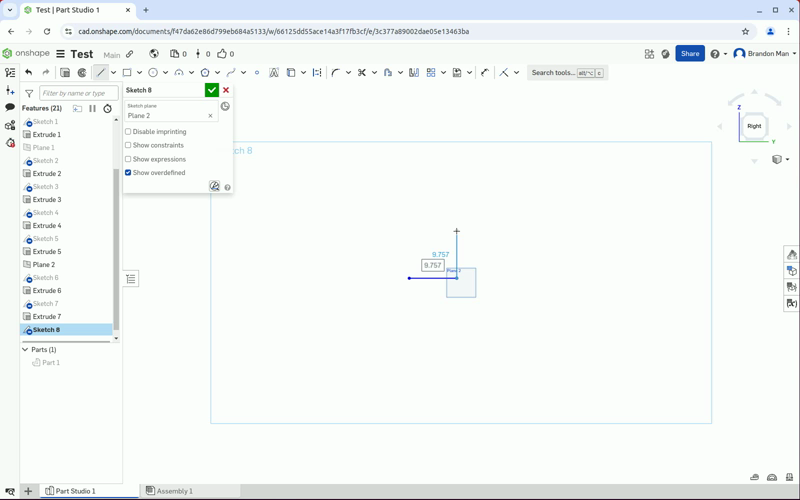
click(456, 230)
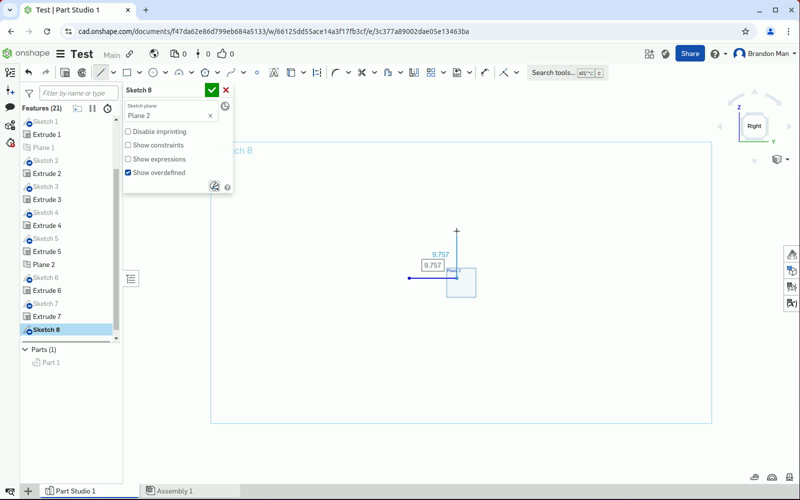
key_up(shift)
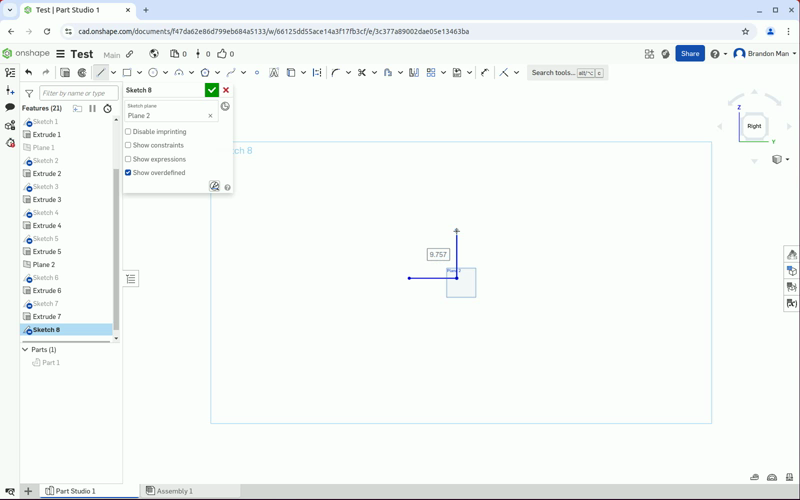
key_down(shift)
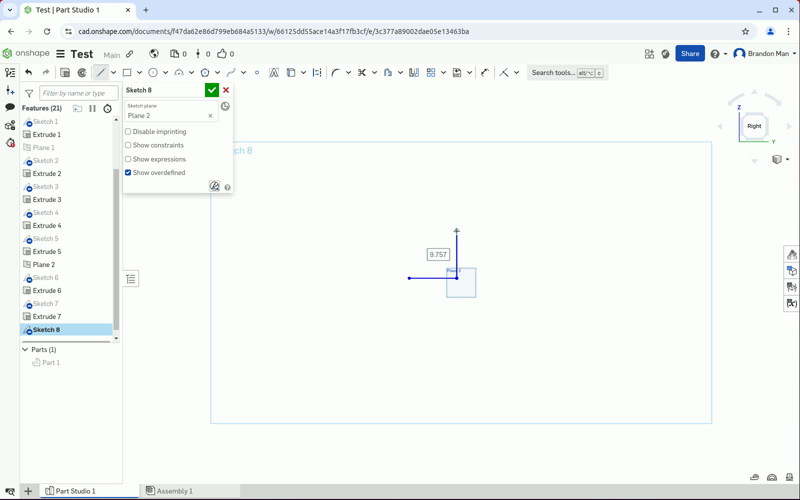
mouse_move(486, 230)
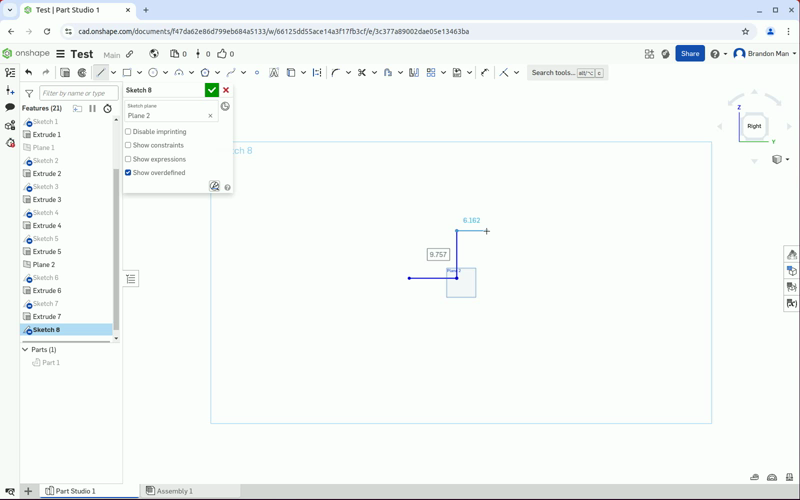
mouse_move(409, 230)
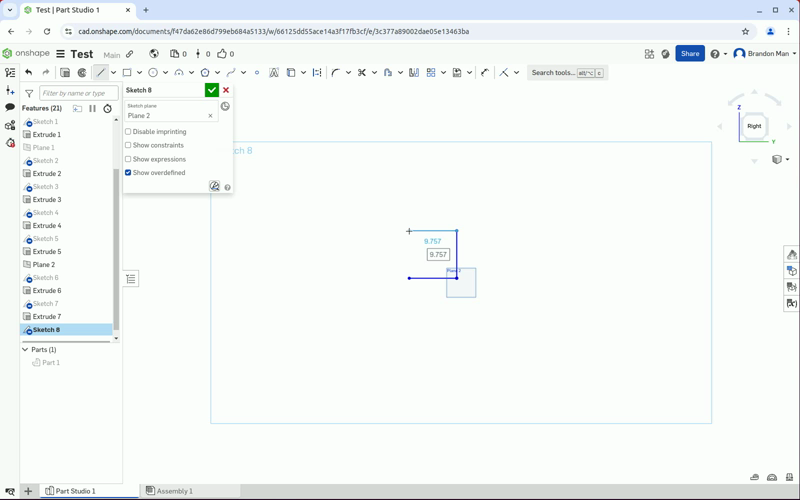
click(409, 230)
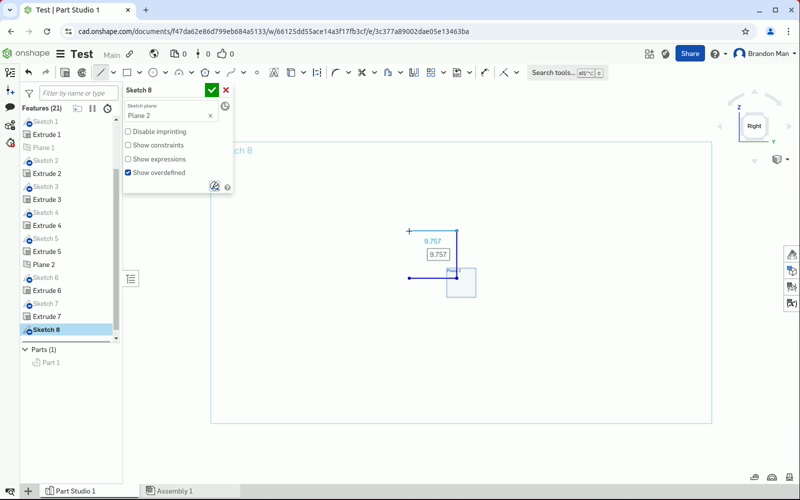
key_up(shift)
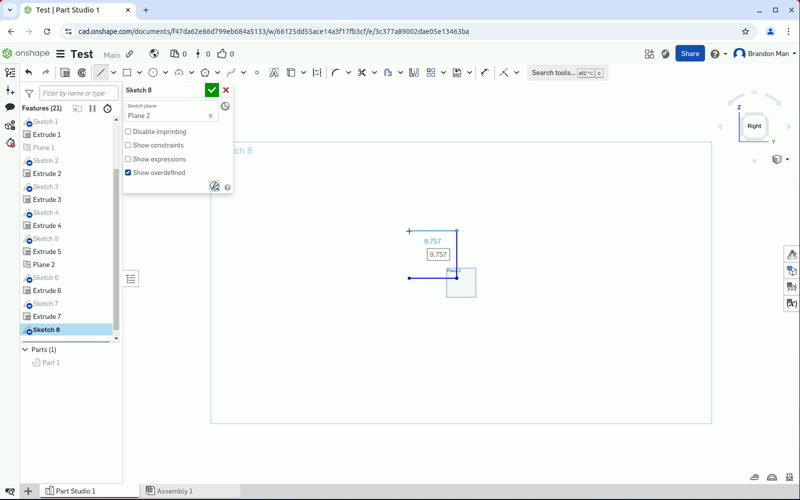
mouse_move(439, 230)
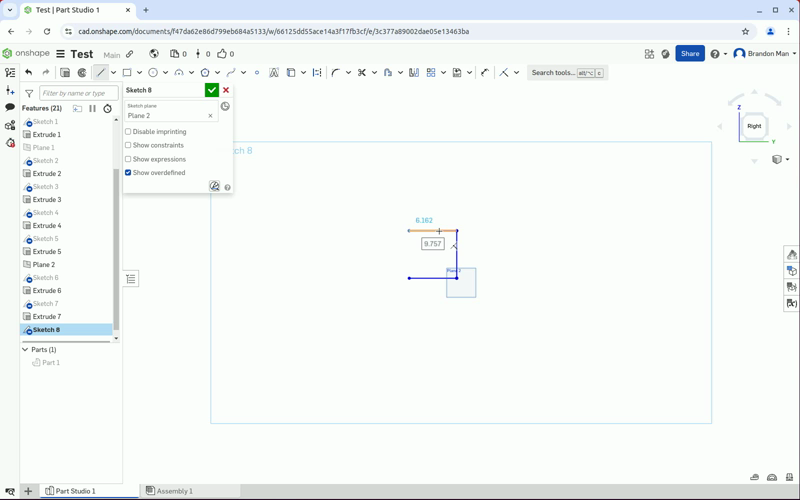
key_down(shift)
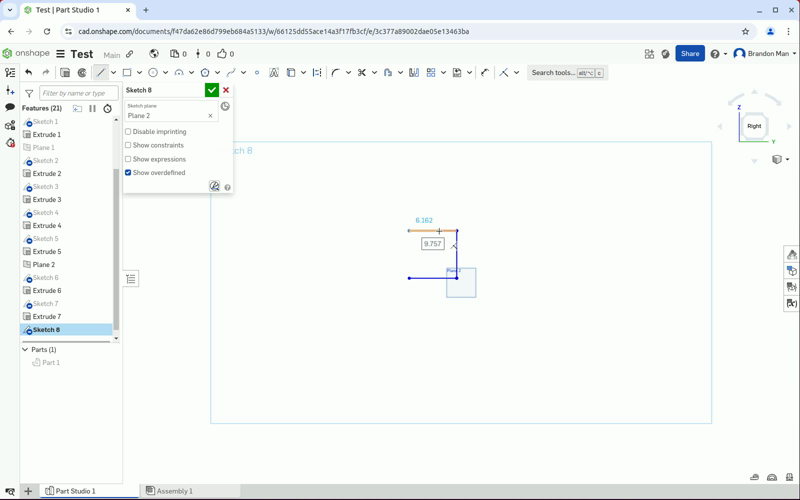
mouse_move(409, 278)
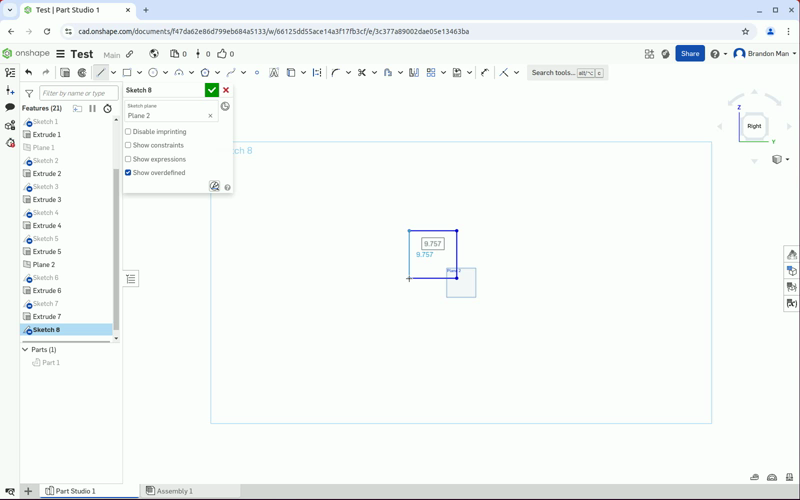
key_up(shift)
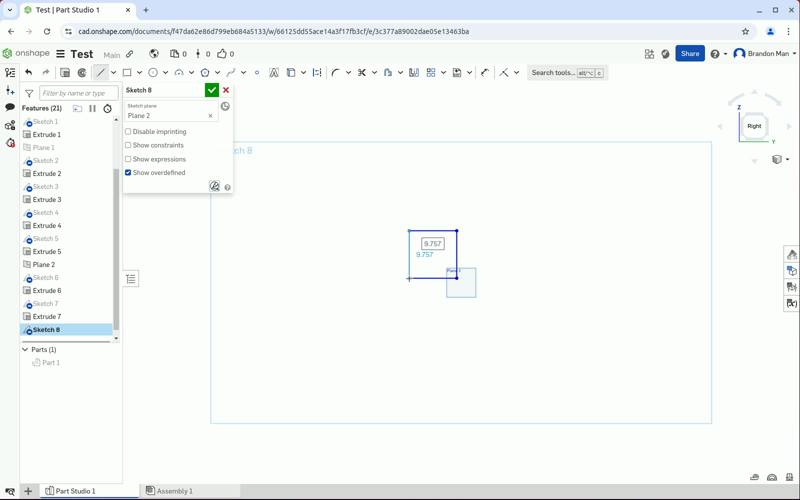
click(409, 278)
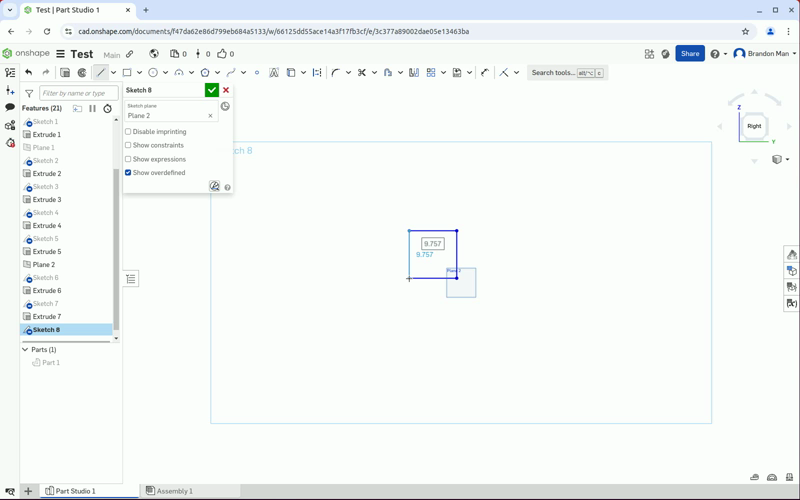
key(esc)
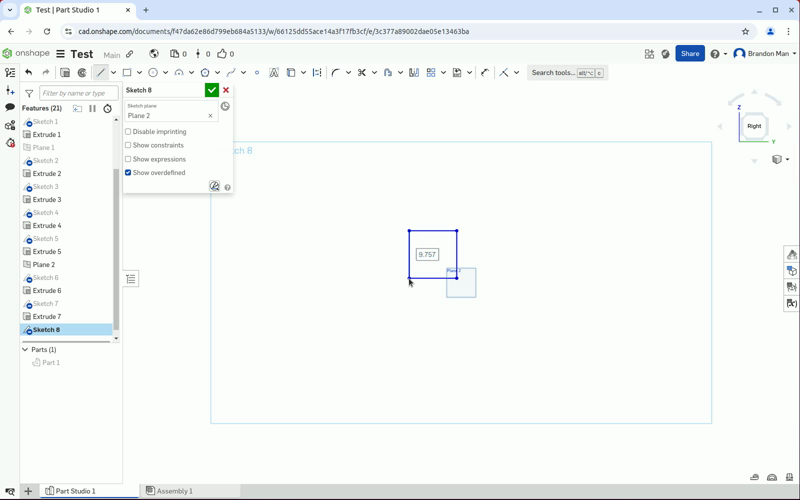
mouse_move(419, 251)
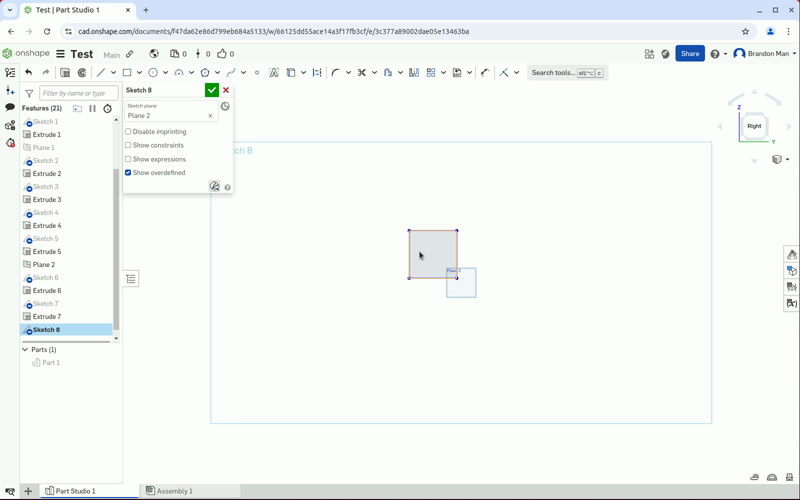
click(419, 251)
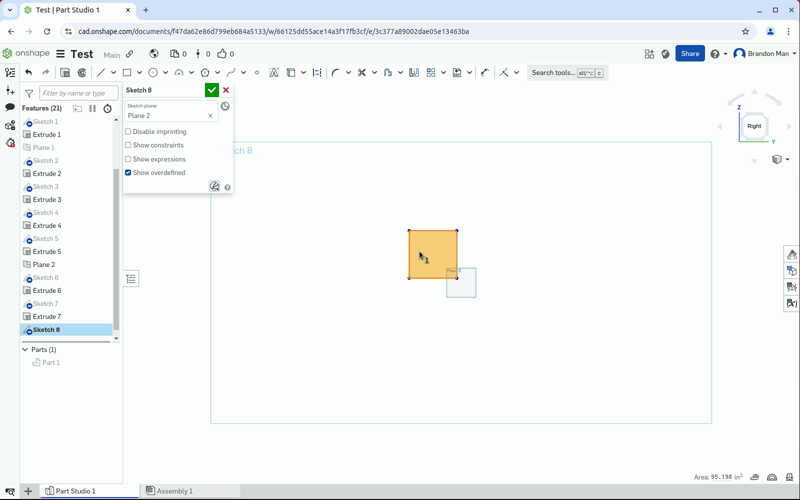
mouse_move(73, 352)
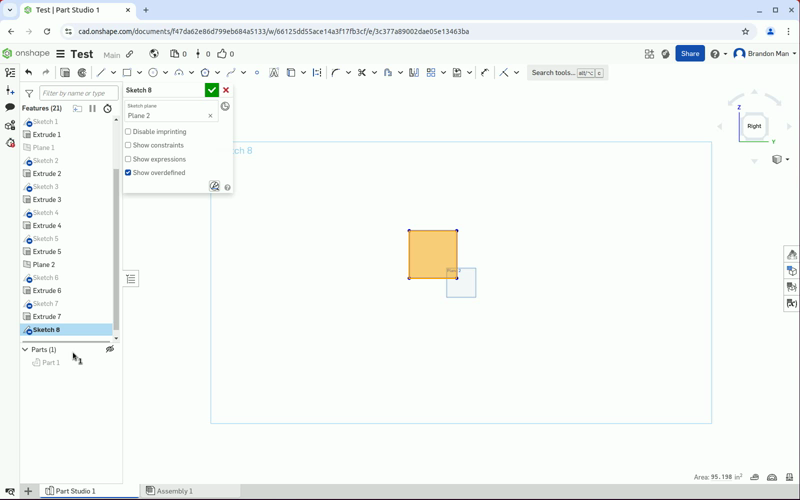
key(shift+y)
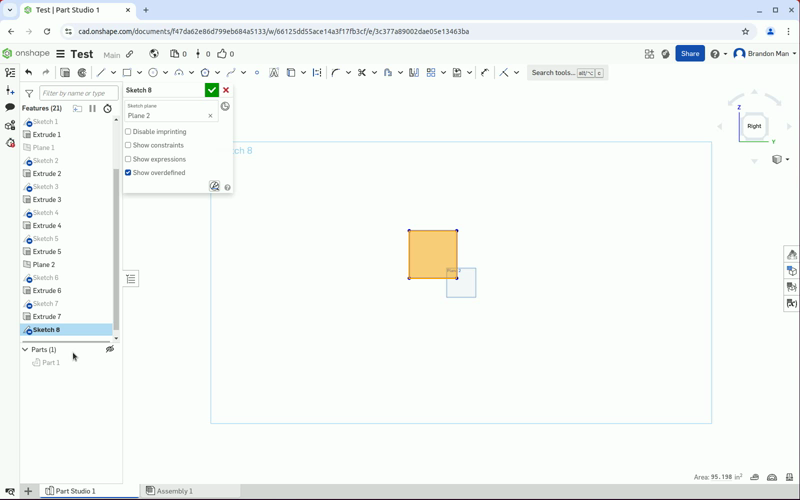
key(shift+e)
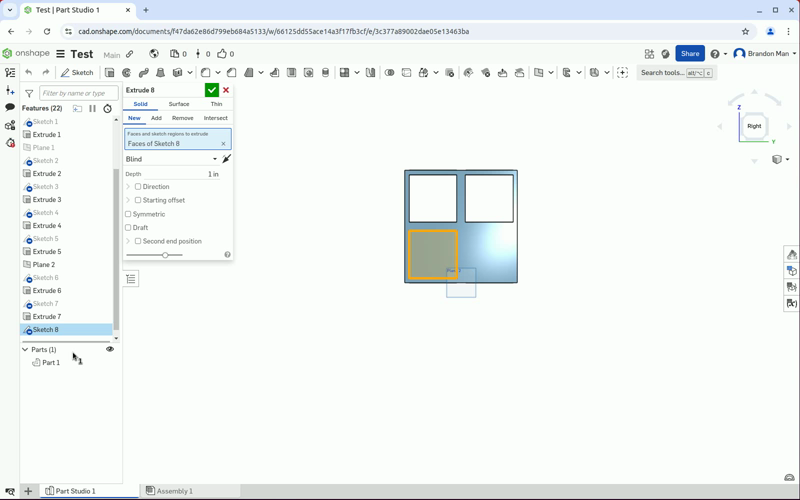
mouse_move(143, 106)
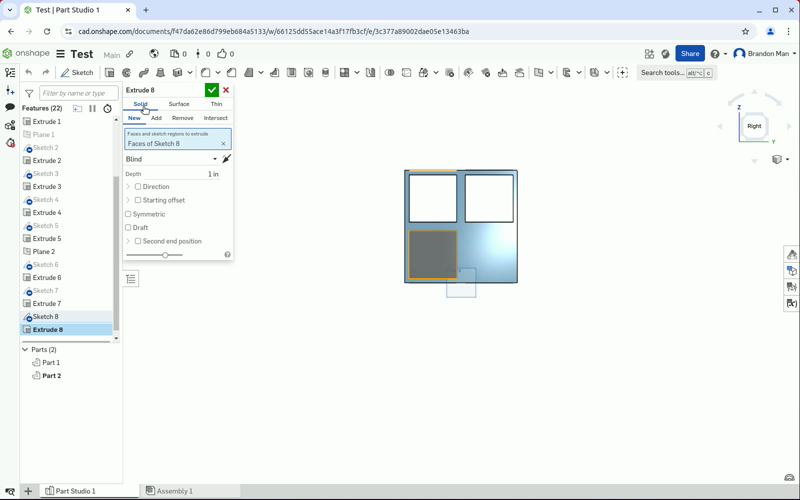
click(143, 106)
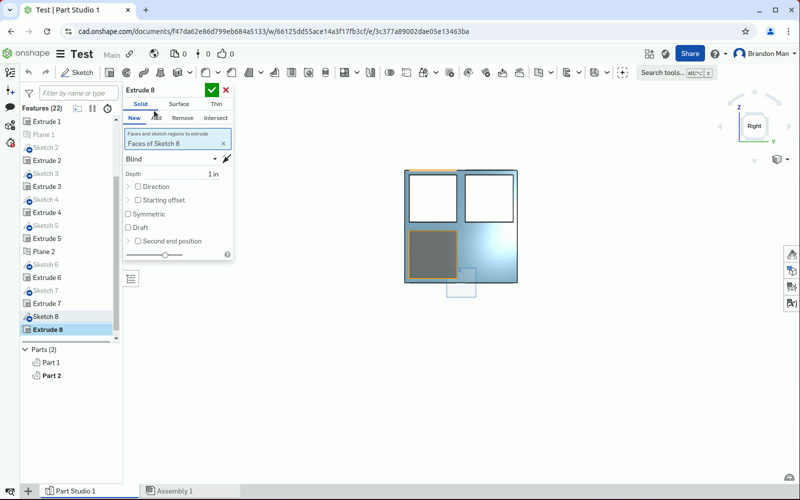
mouse_move(186, 120)
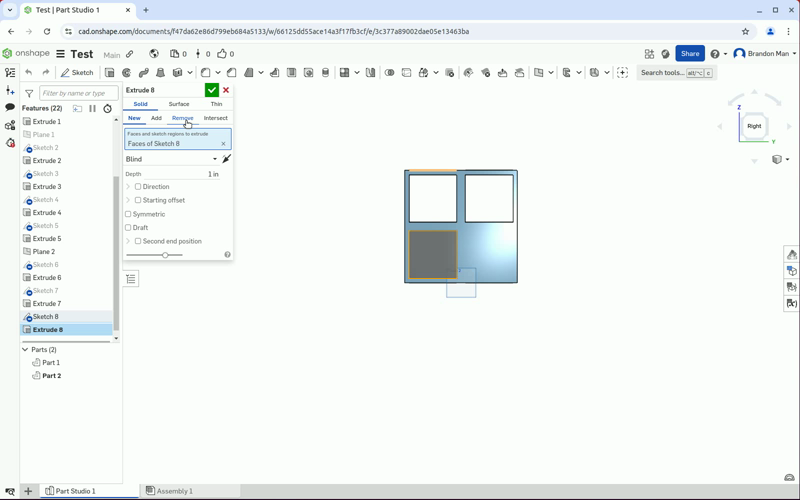
click(186, 120)
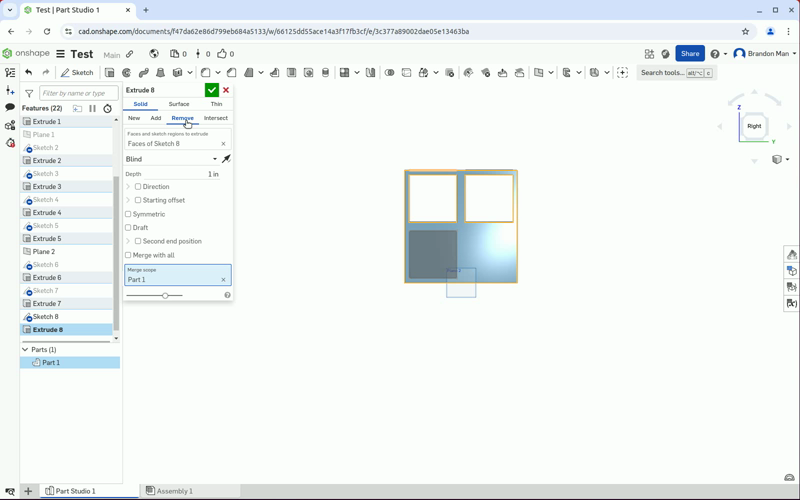
key(tab, 4)
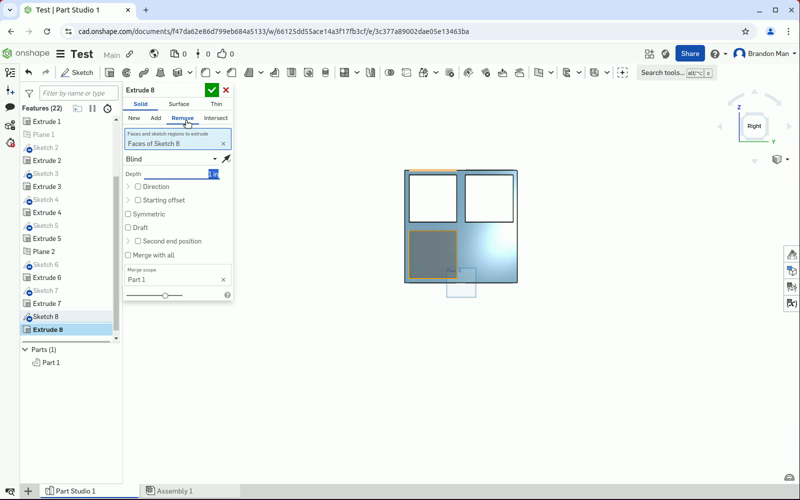
text(30.811)
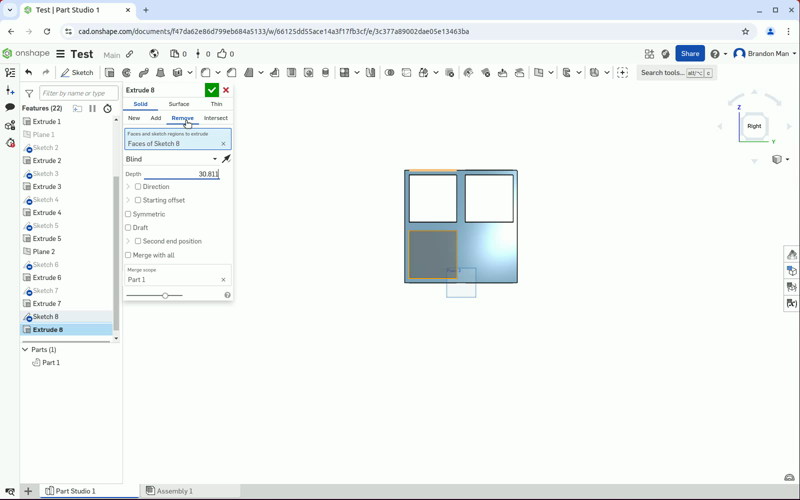
key(tab, 6)
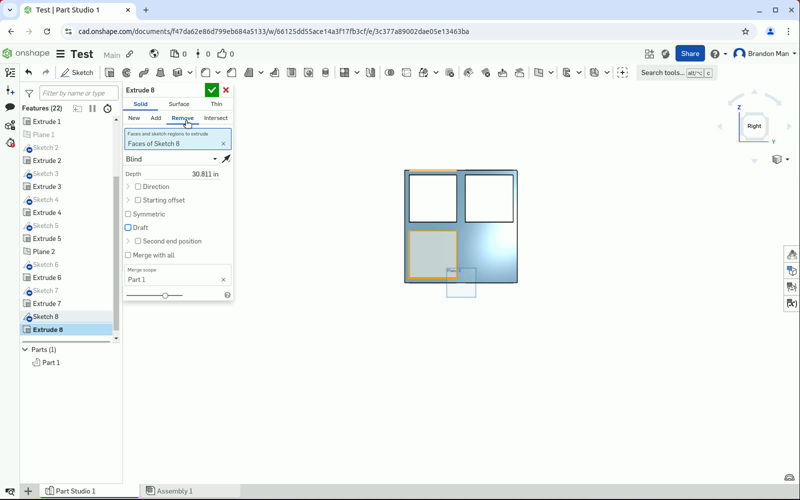
key(space)
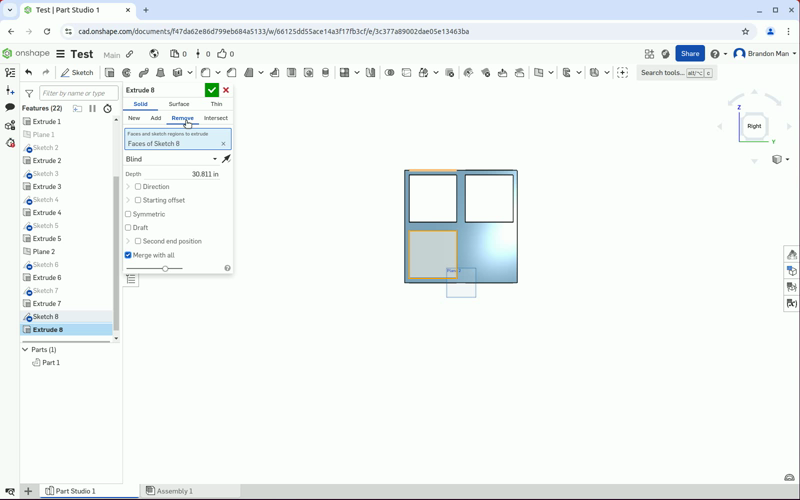
key(enter)
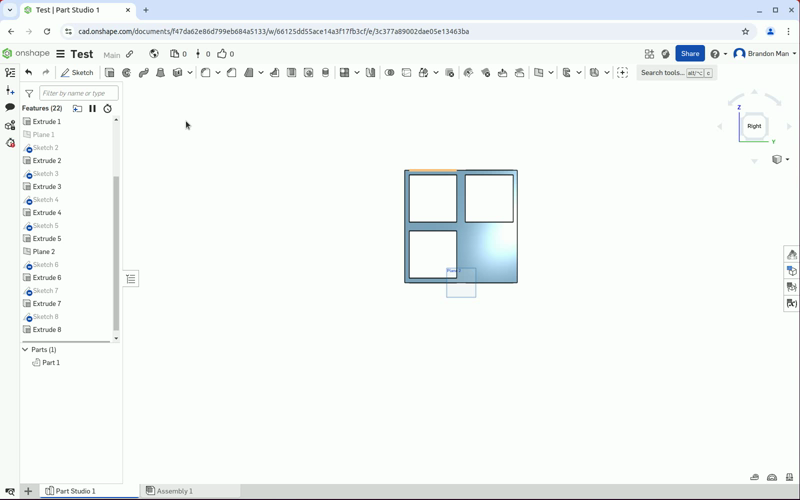
key(shift+h)
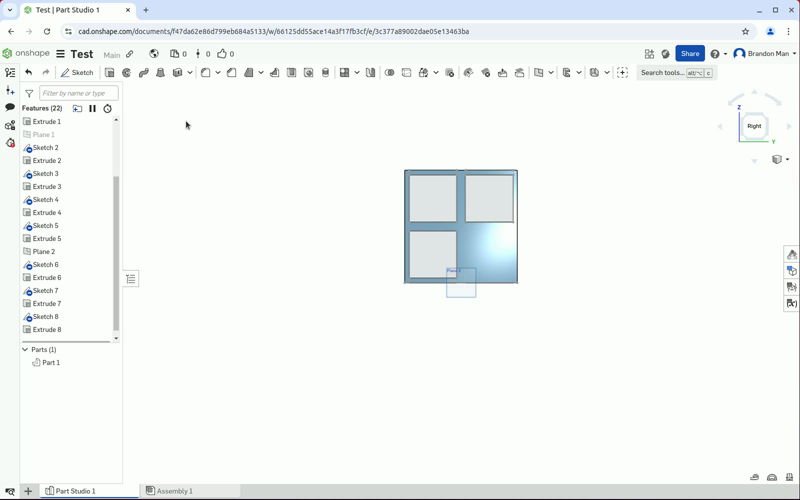
key(shift+h)
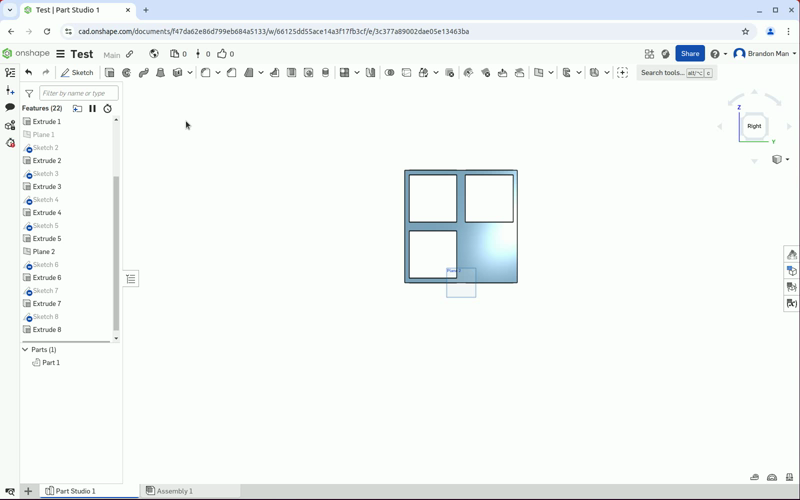
mouse_move(69, 111)
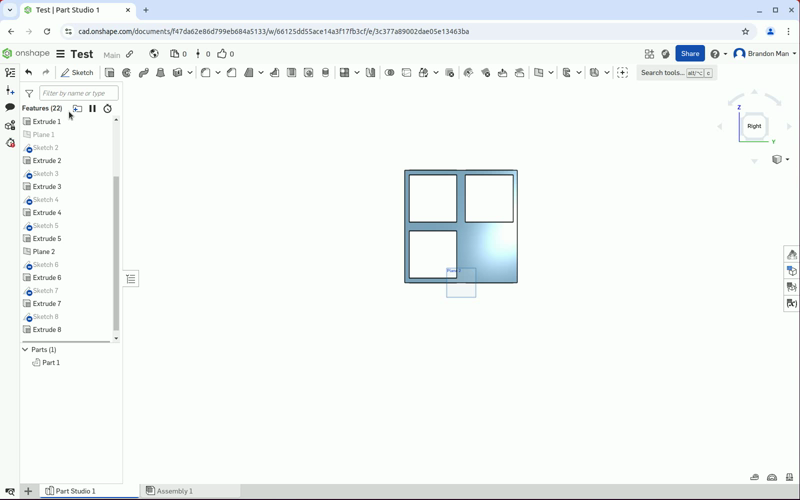
click(69, 111)
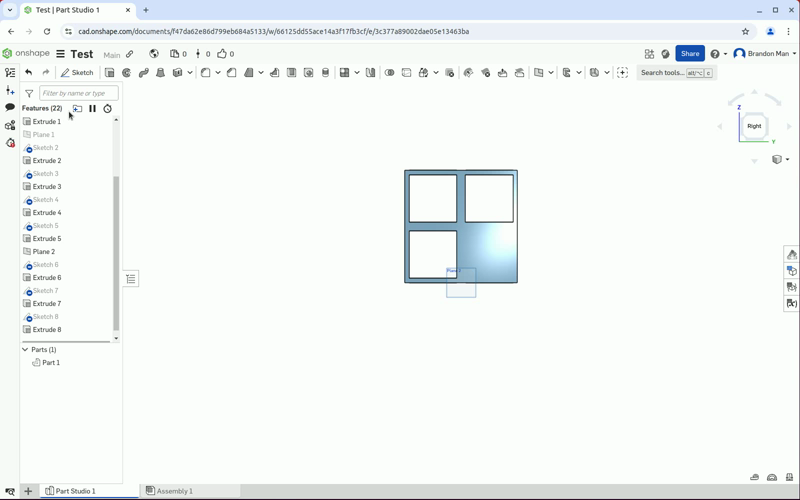
key(shift+s)
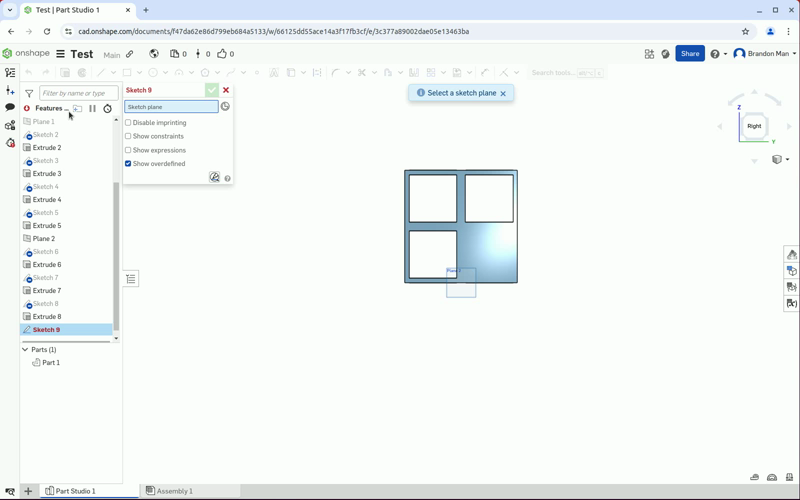
mouse_move(69, 241)
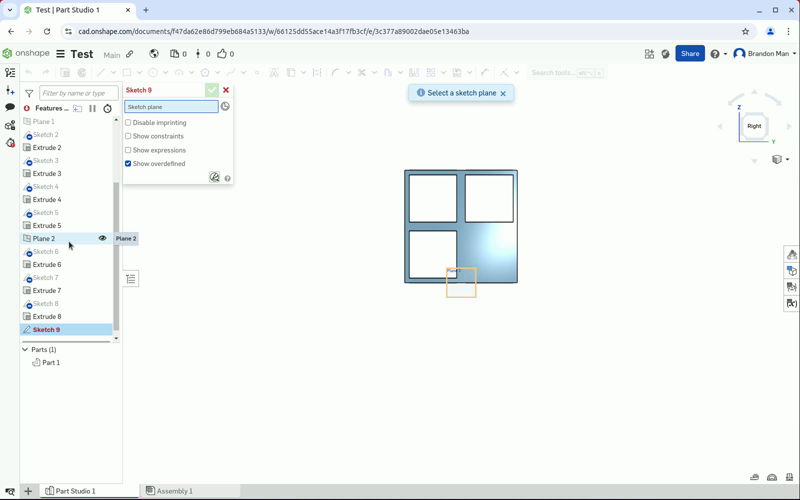
click(69, 241)
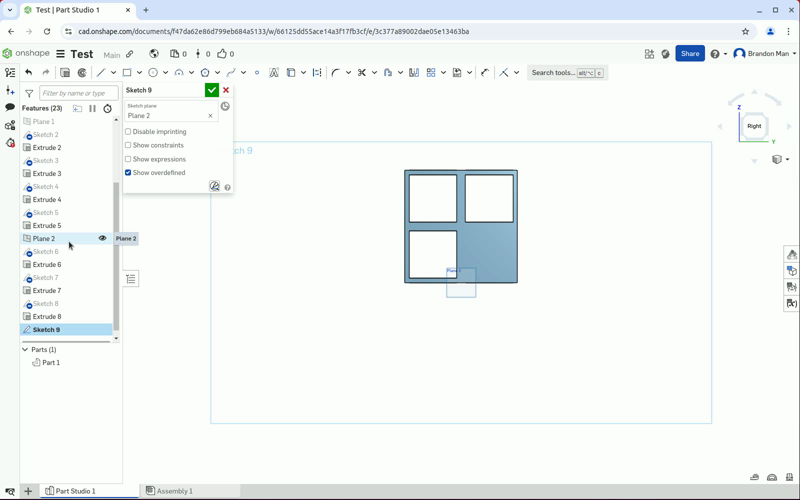
mouse_move(73, 352)
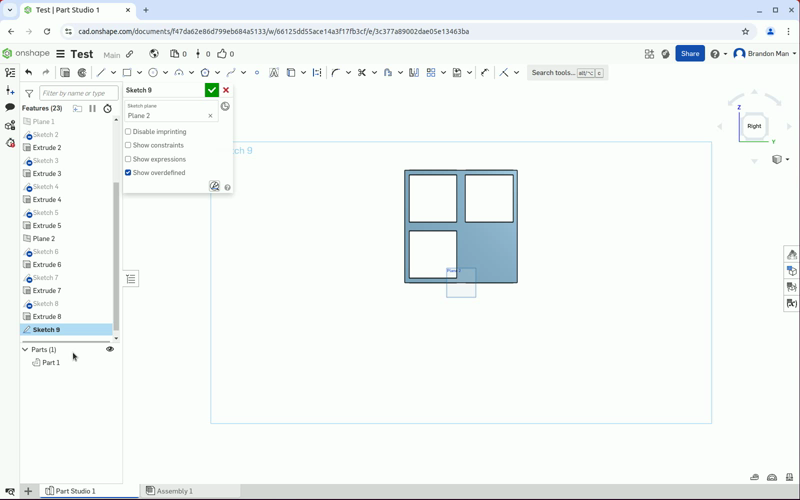
key(y)
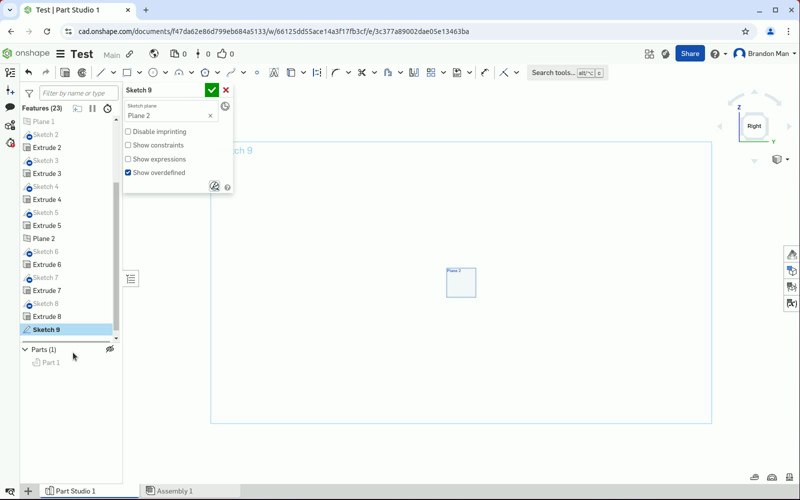
key(l)
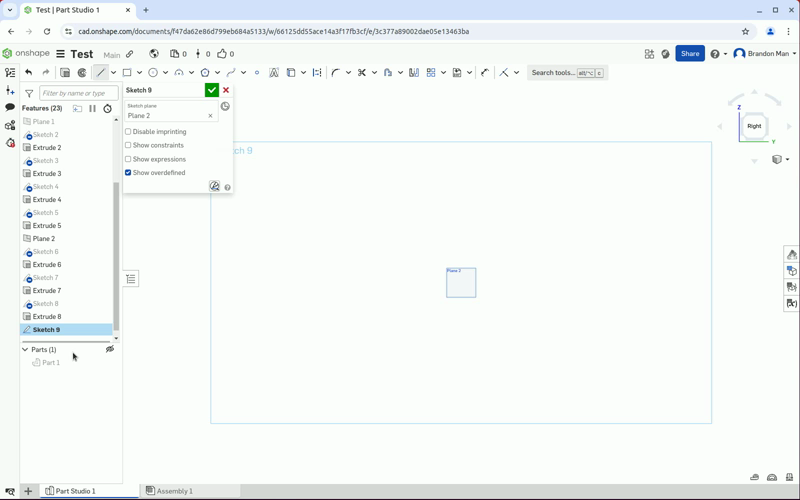
key_down(shift)
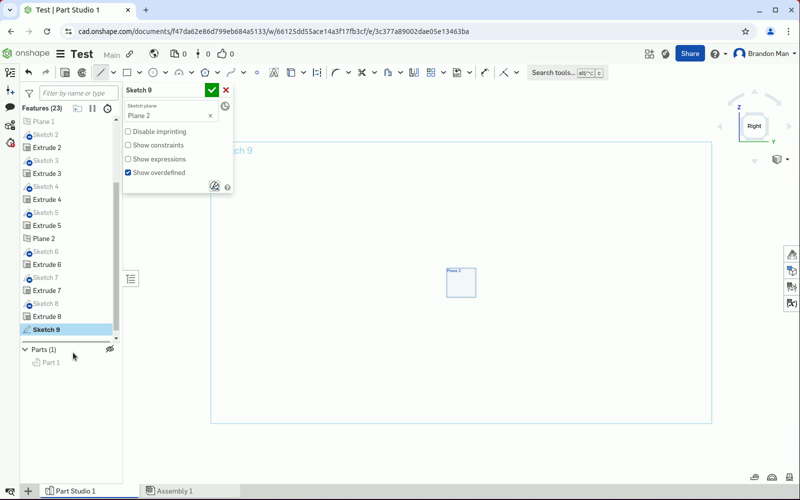
mouse_move(465, 278)
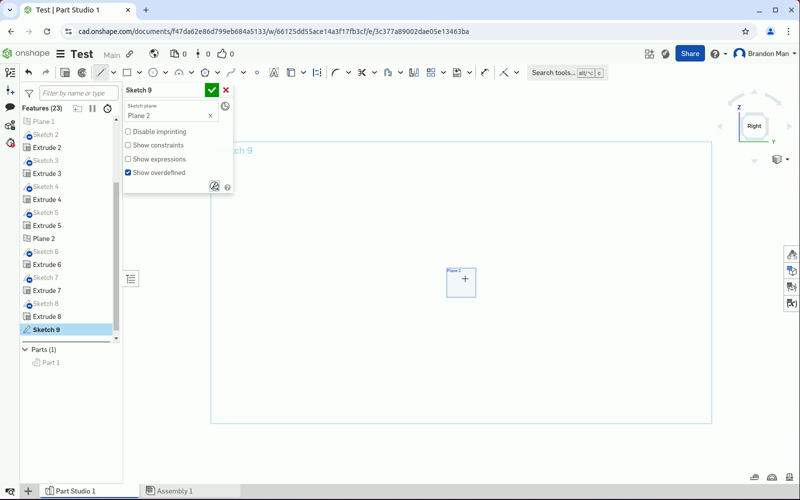
click(465, 278)
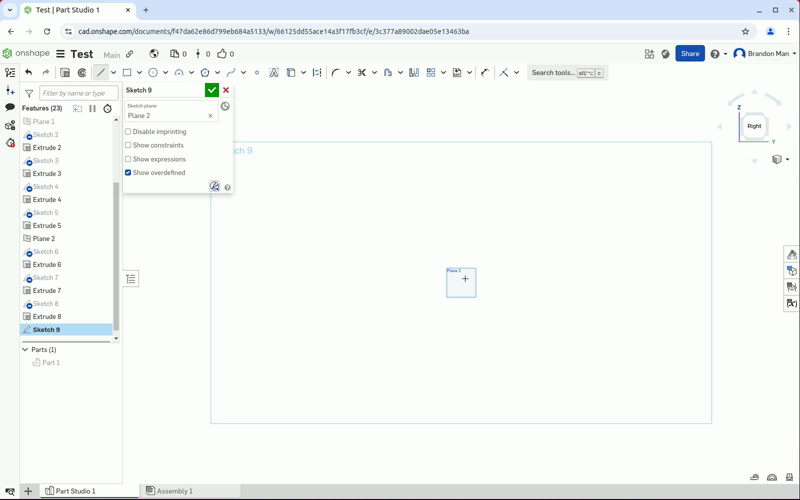
key_up(shift)
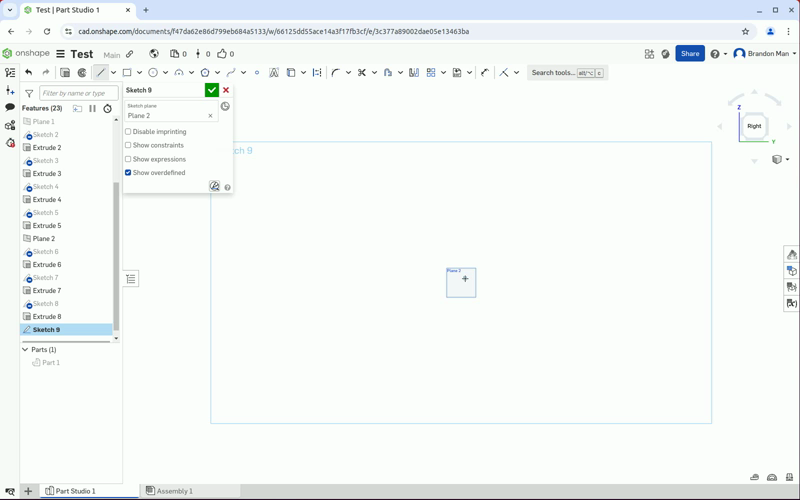
key_down(shift)
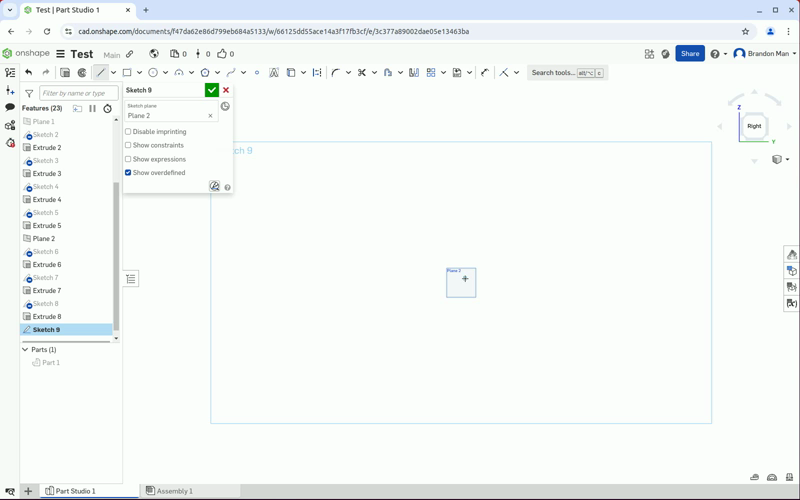
mouse_move(495, 278)
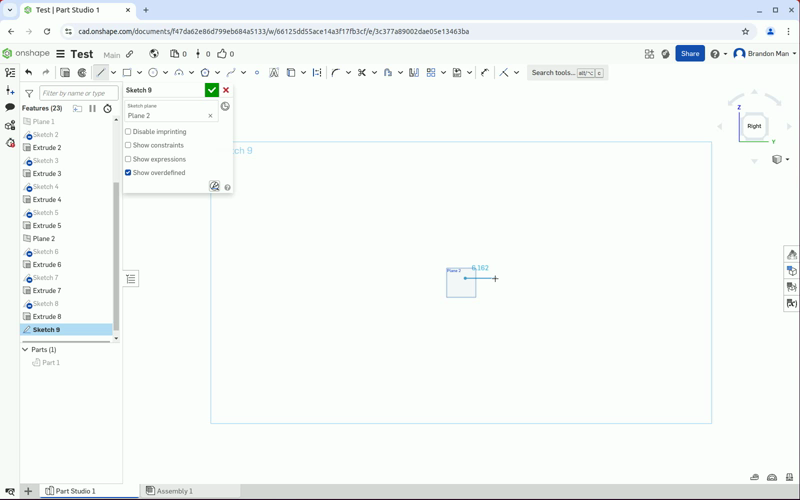
mouse_move(513, 278)
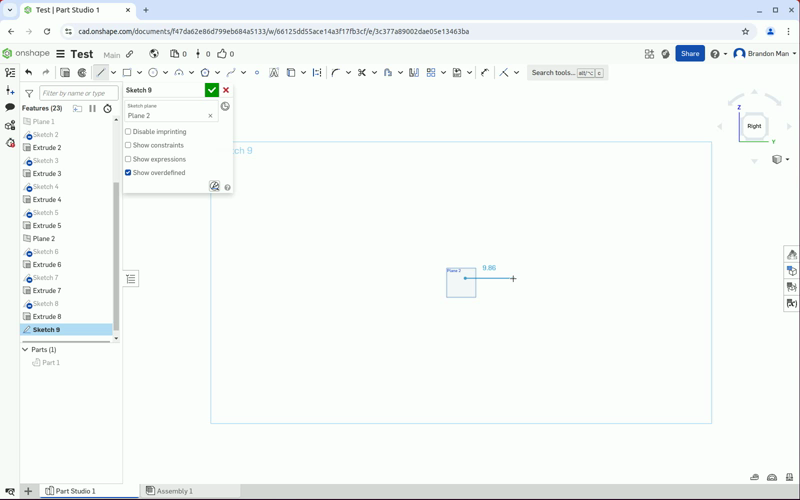
click(513, 278)
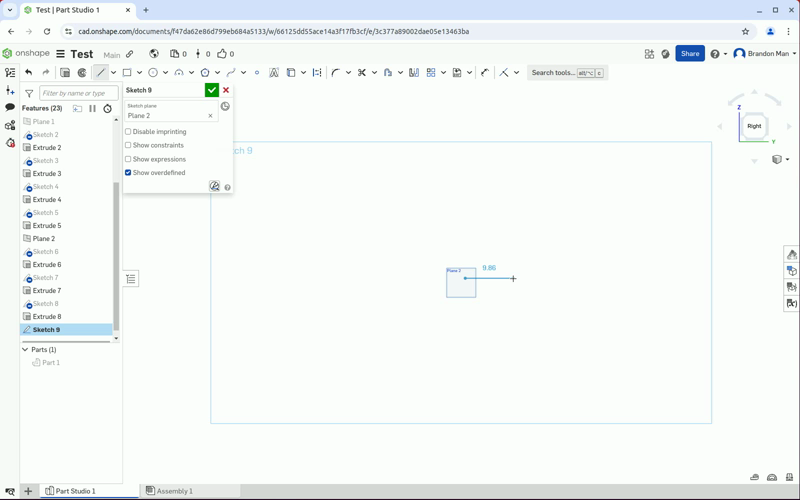
key_up(shift)
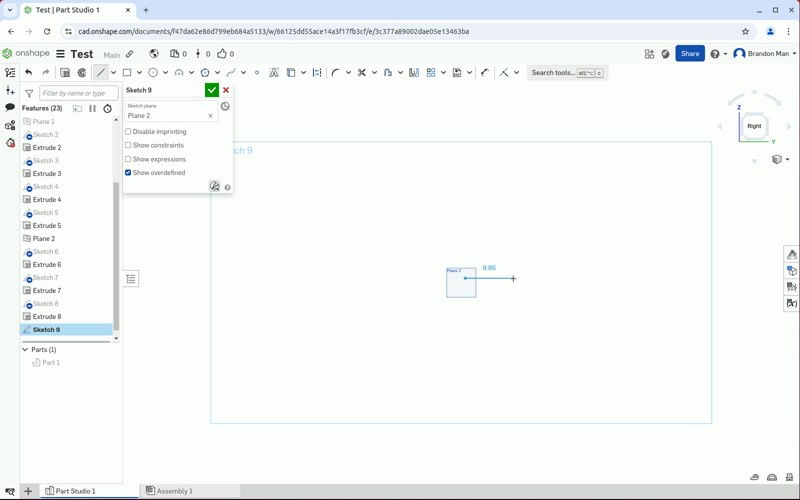
key_down(shift)
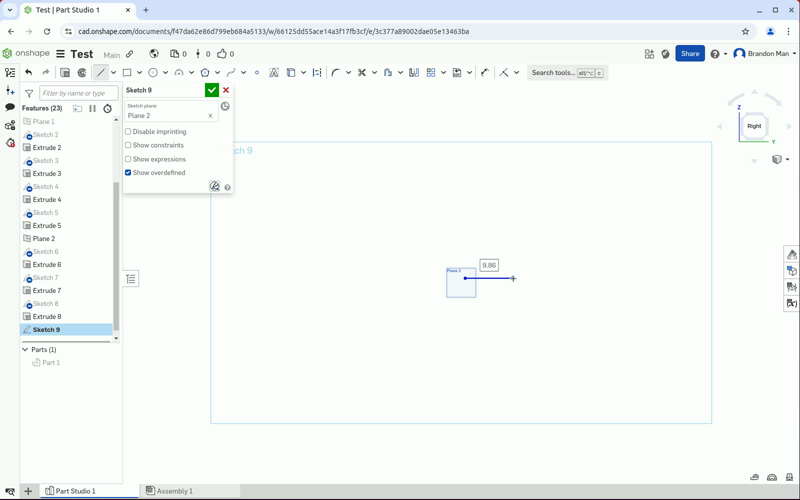
mouse_move(543, 278)
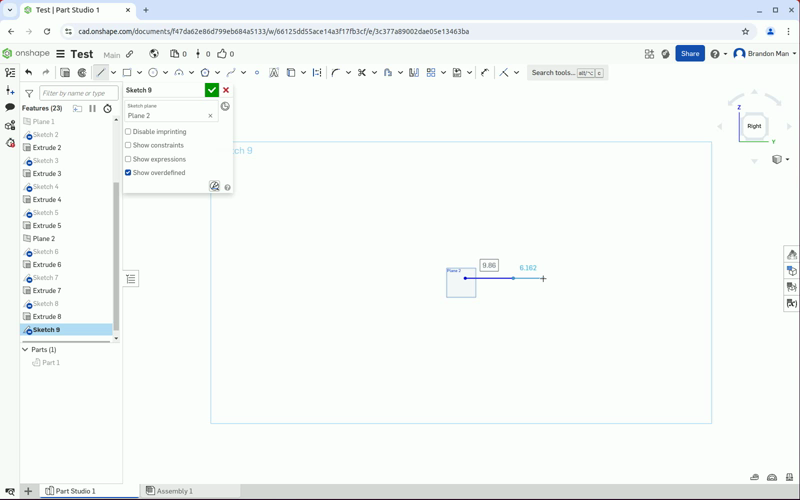
mouse_move(513, 230)
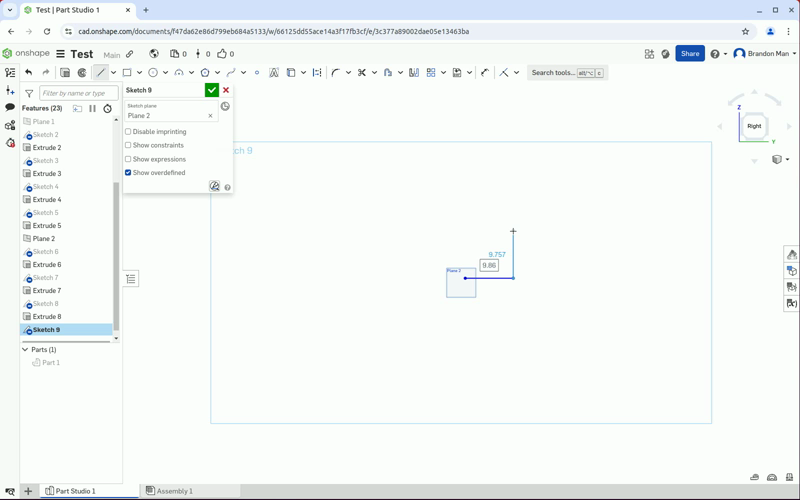
click(513, 230)
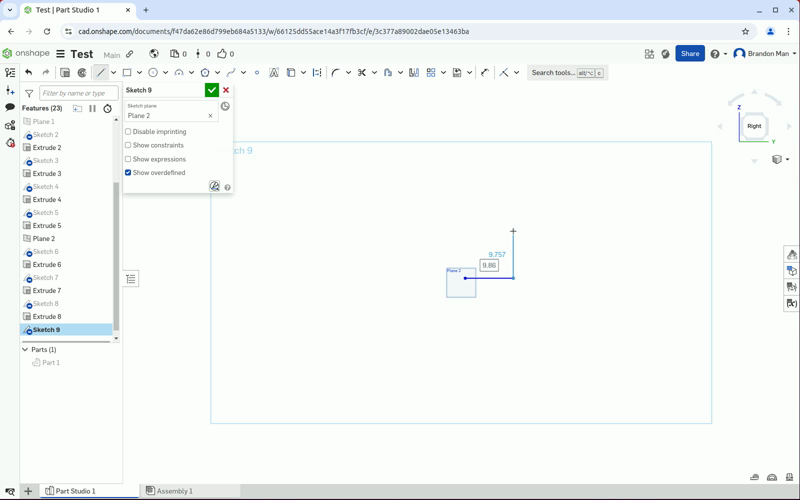
key_up(shift)
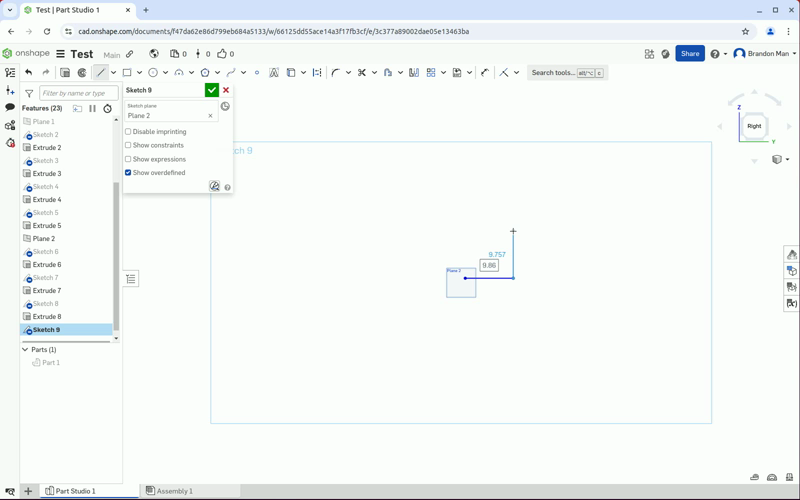
key_down(shift)
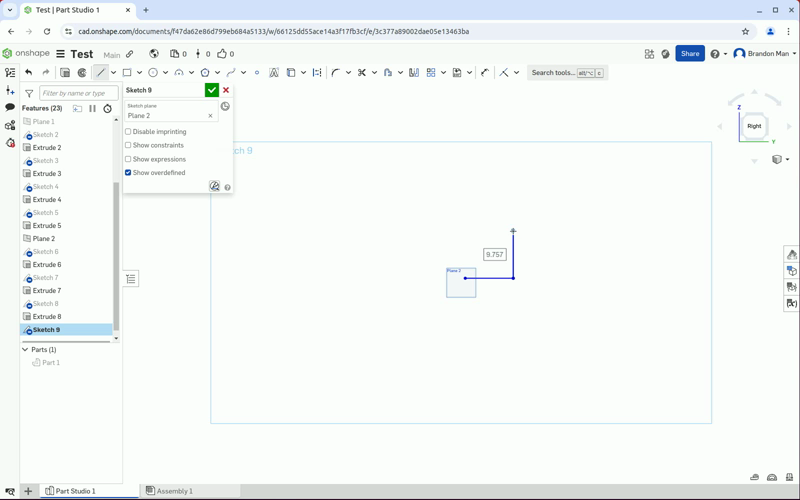
mouse_move(543, 230)
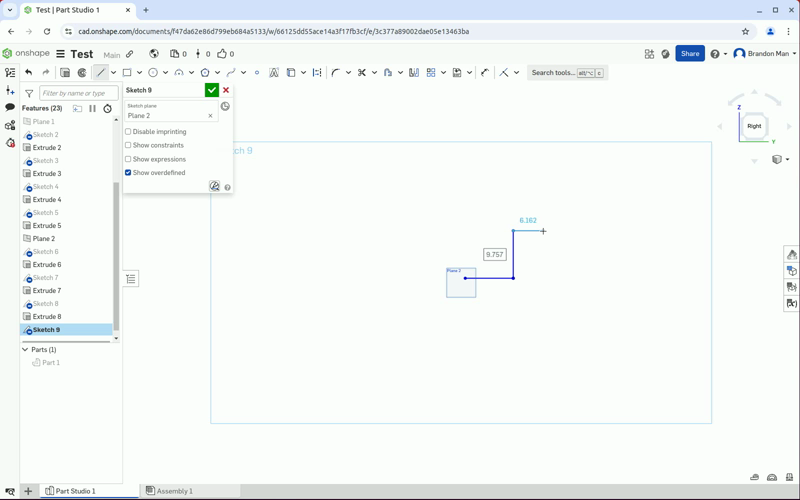
mouse_move(465, 230)
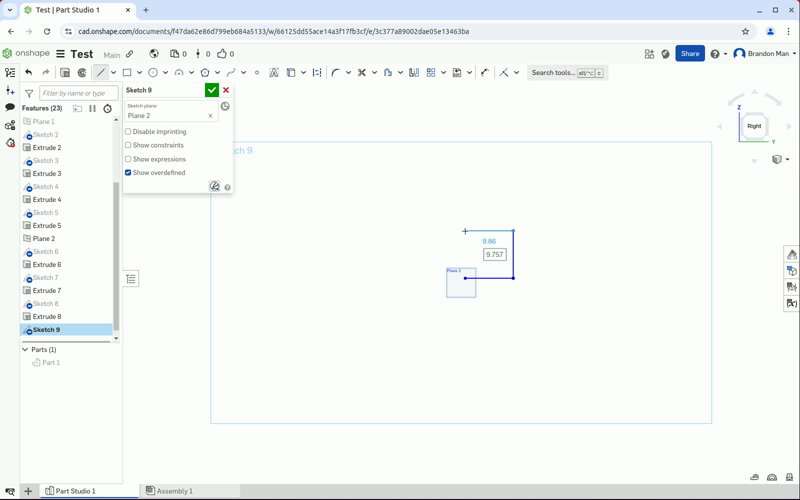
click(465, 230)
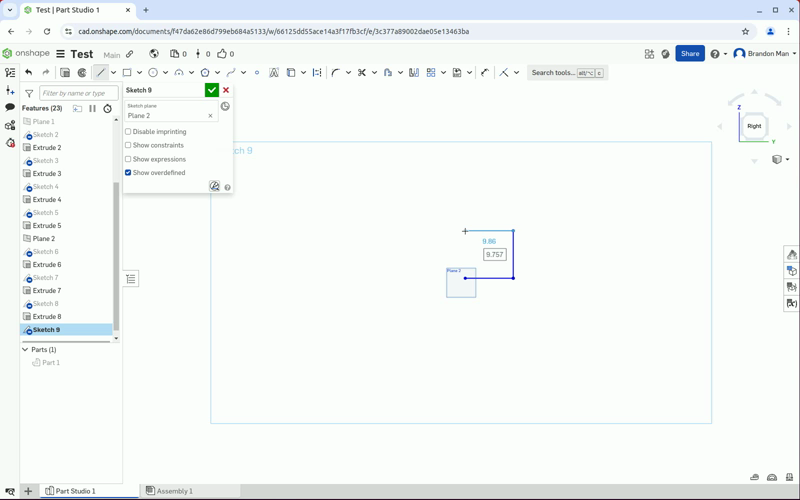
key_up(shift)
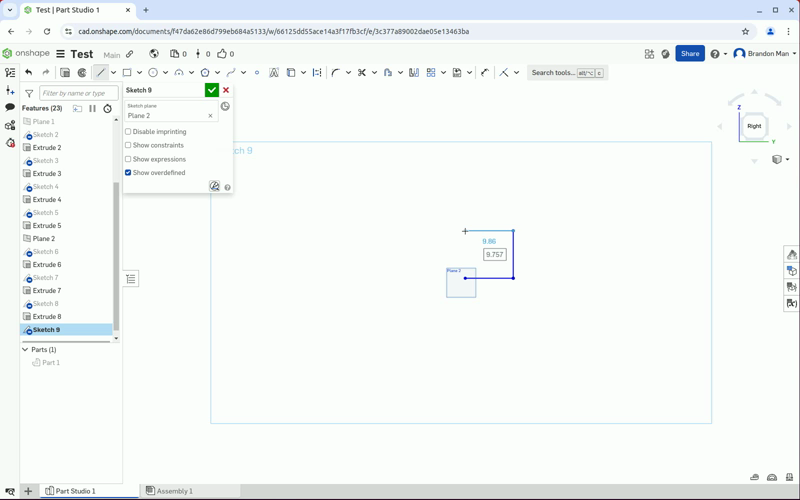
mouse_move(495, 230)
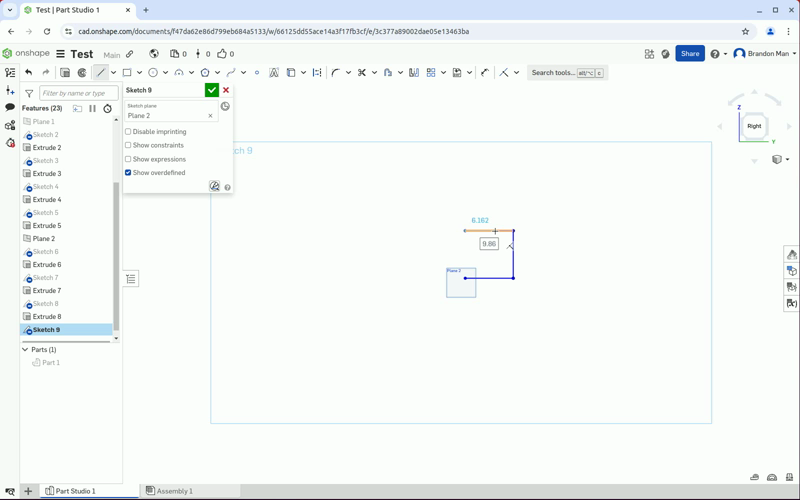
key_down(shift)
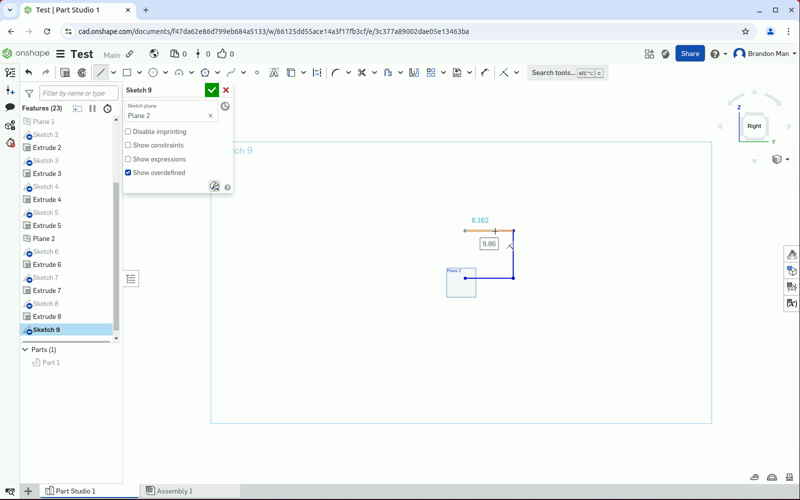
mouse_move(465, 278)
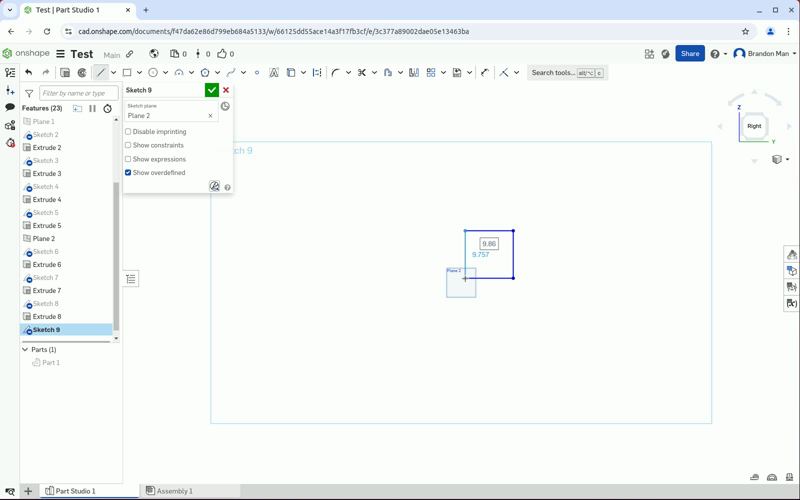
key_up(shift)
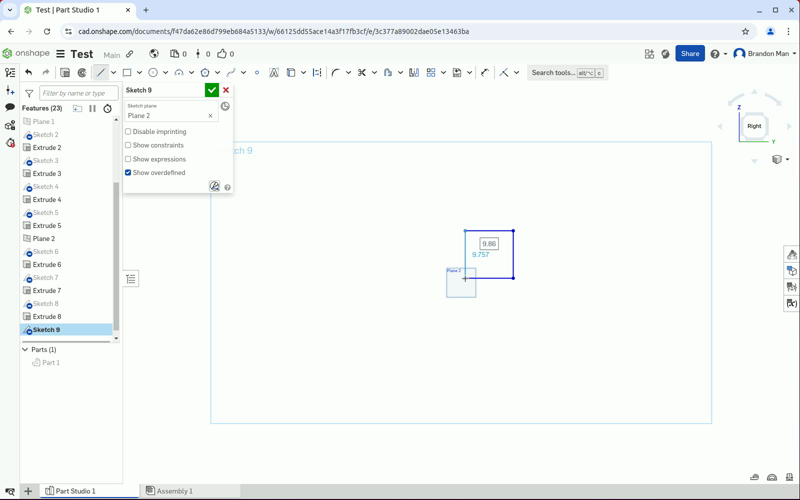
click(465, 278)
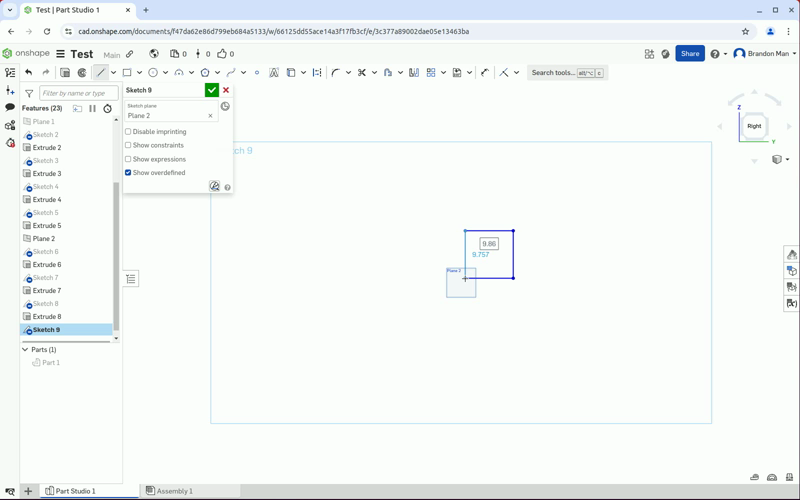
key(esc)
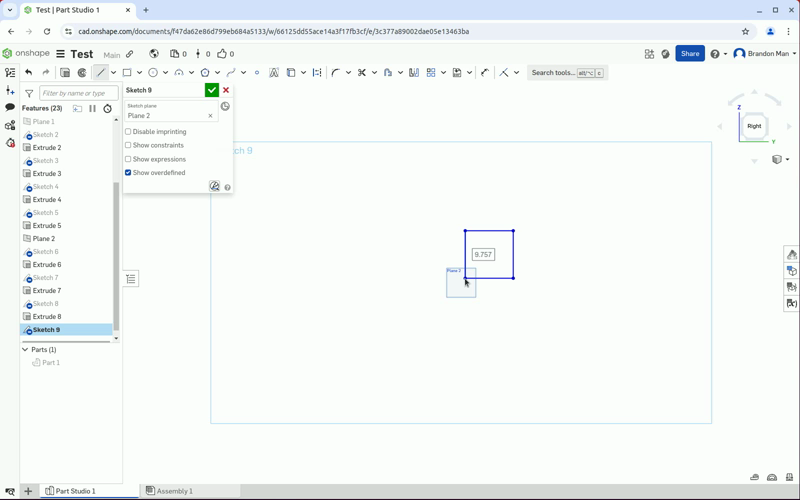
mouse_move(508, 275)
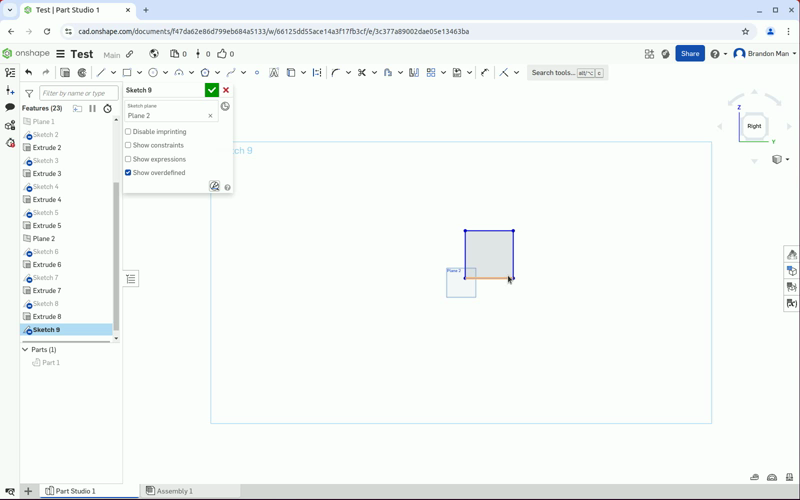
click(508, 275)
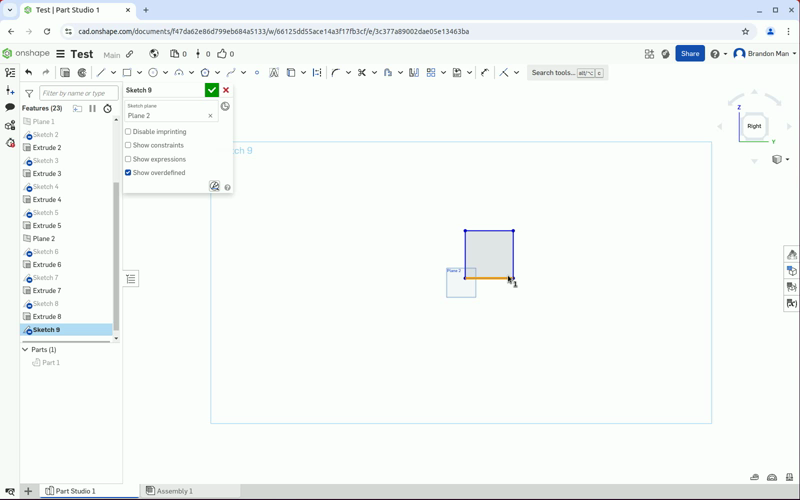
mouse_move(73, 352)
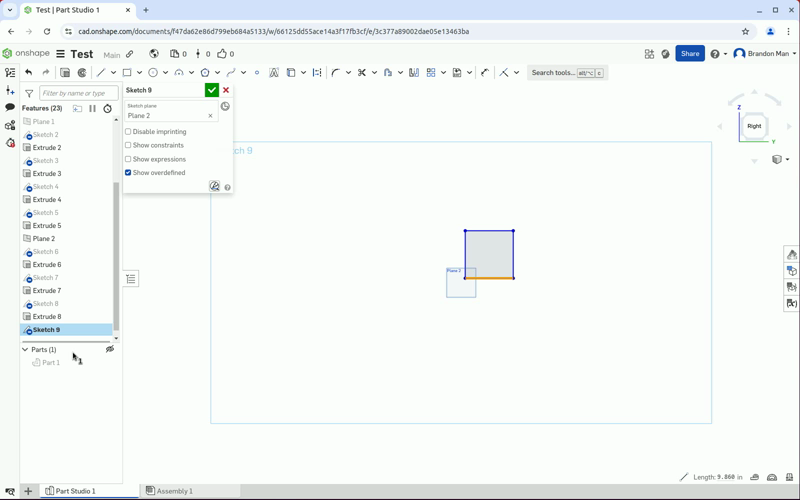
key(shift+y)
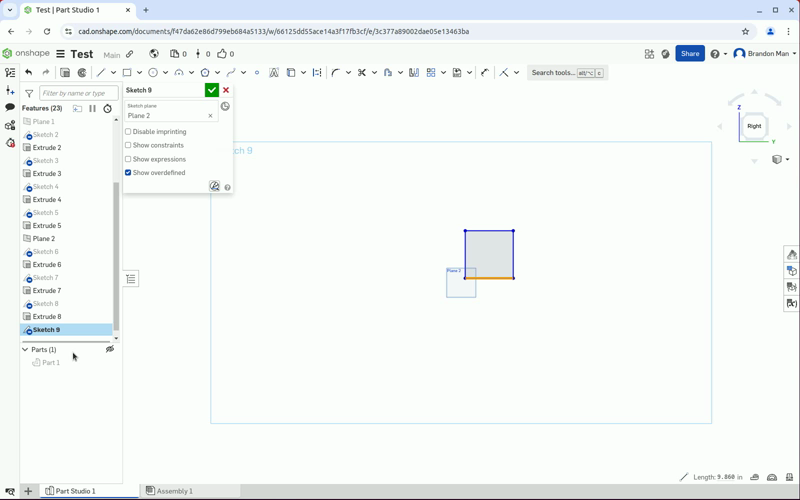
key(shift+e)
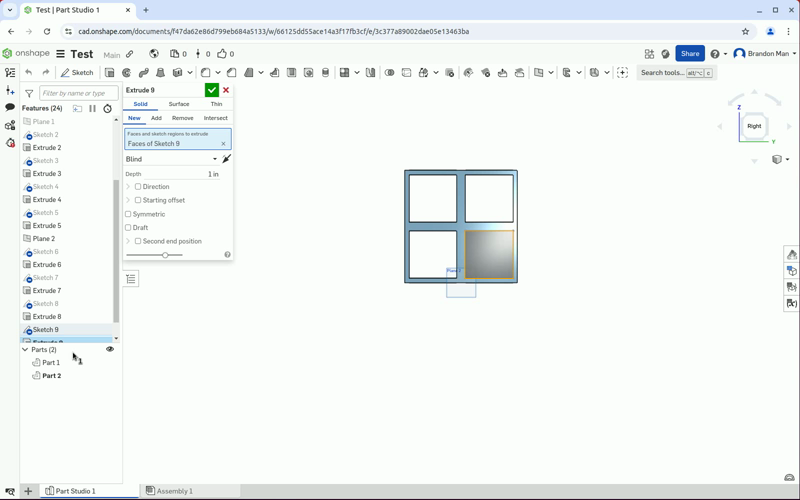
mouse_move(143, 106)
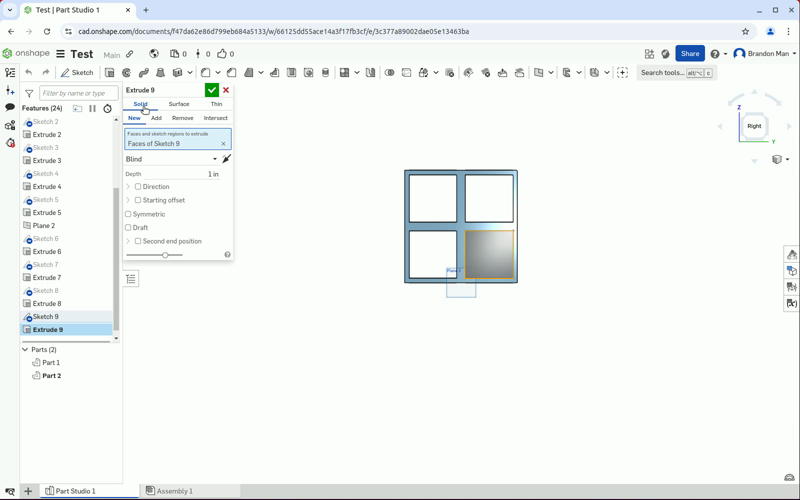
click(143, 106)
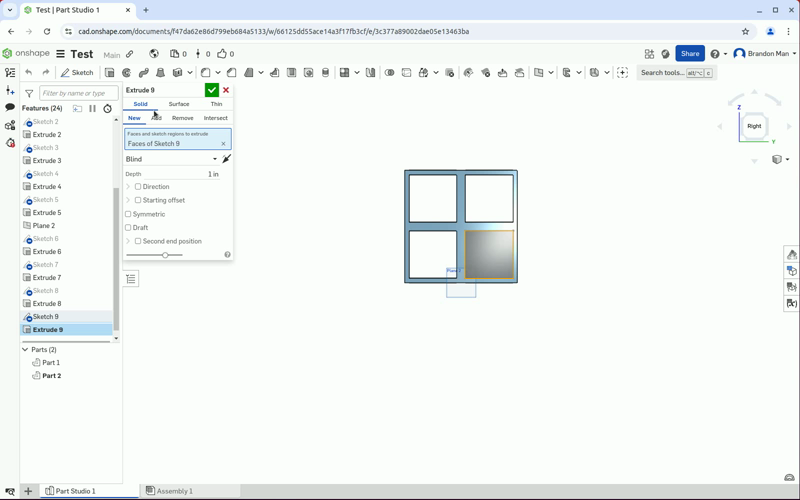
mouse_move(186, 120)
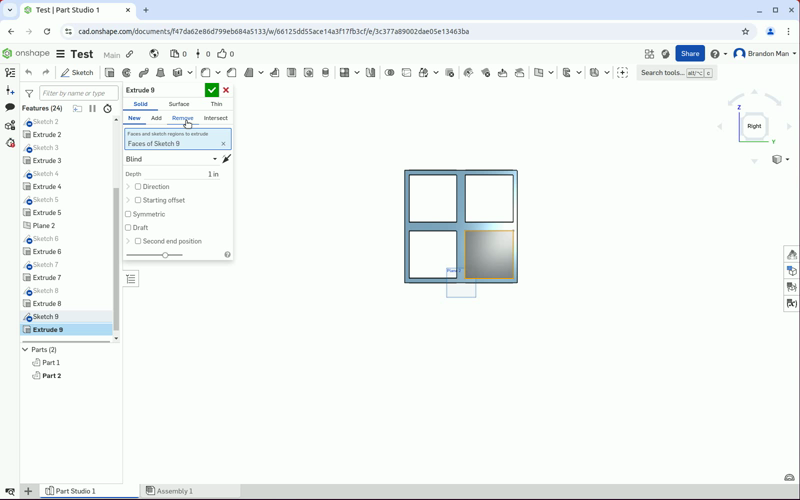
click(186, 120)
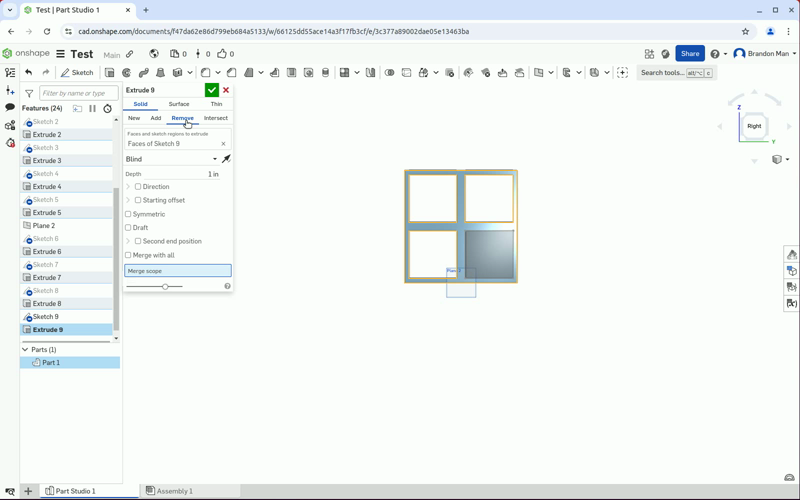
key(tab, 4)
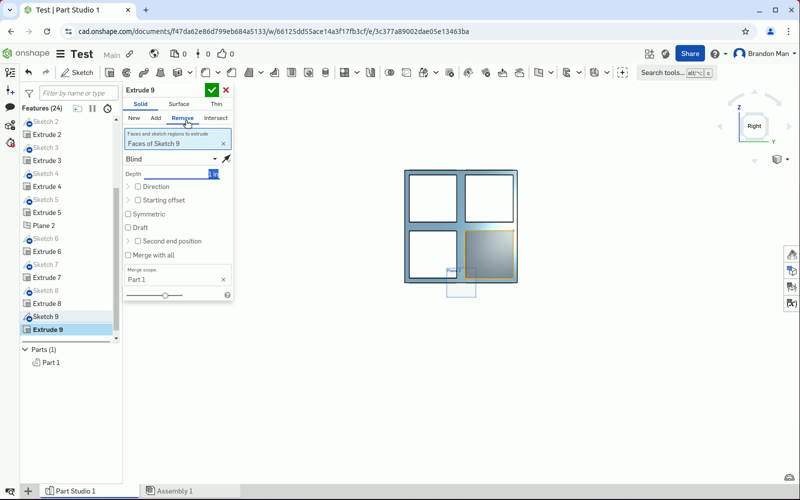
text(30.811)
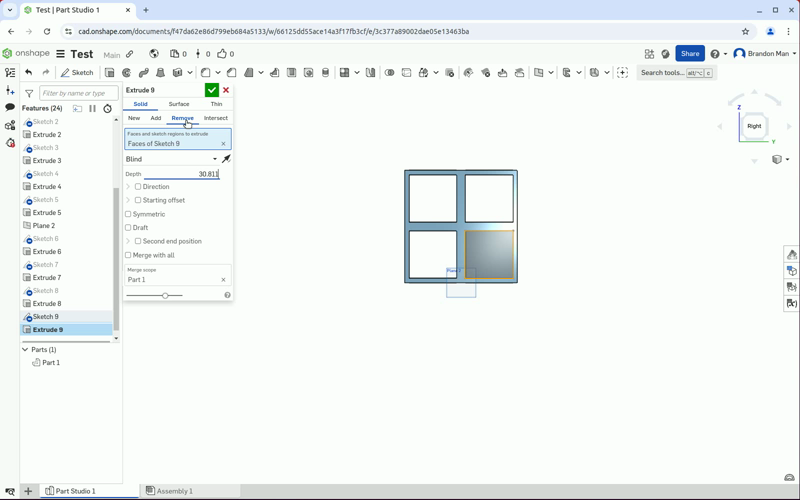
key(tab, 6)
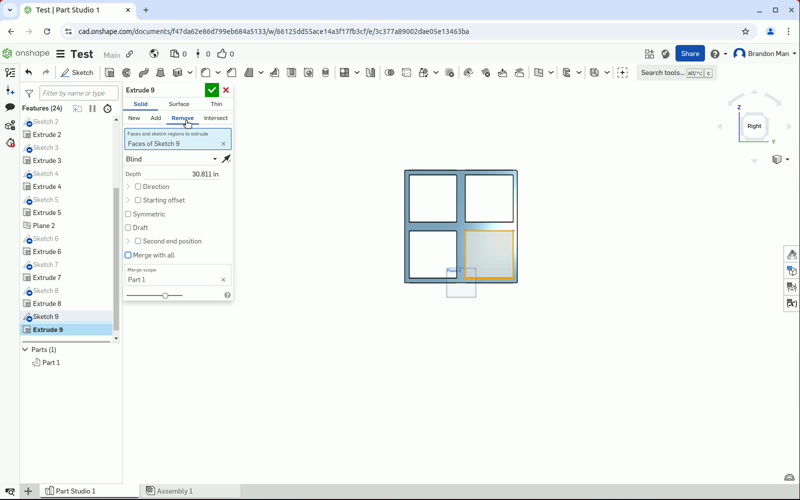
key(space)
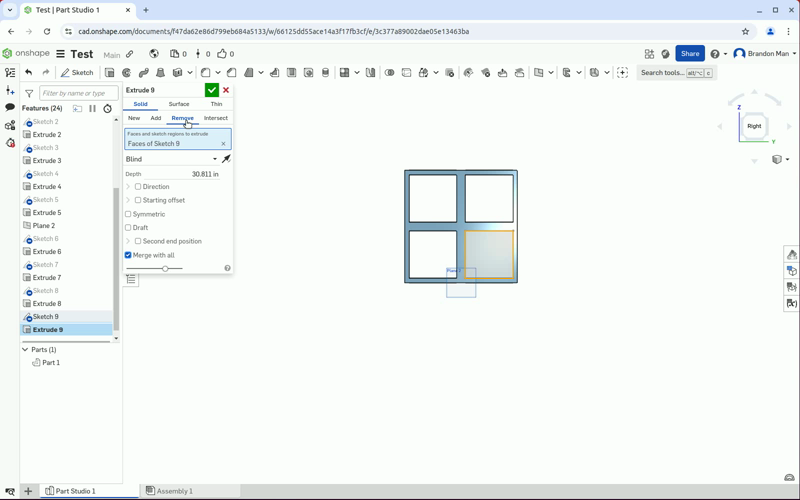
key(enter)
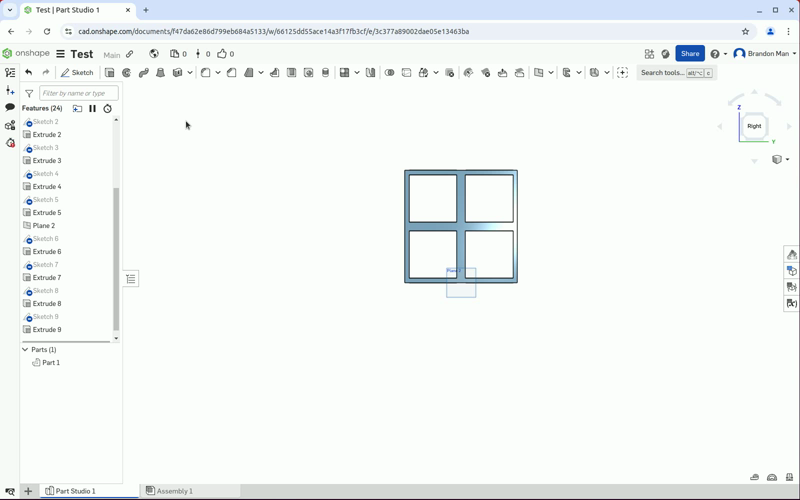
key(shift+h)
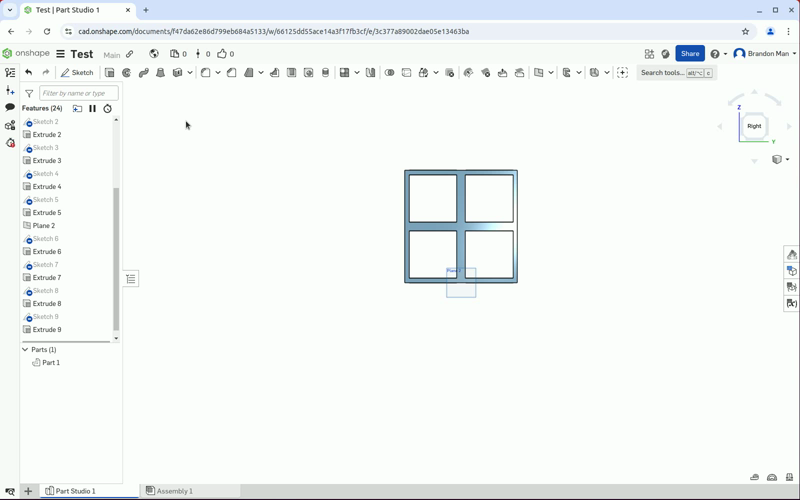
key(shift+h)
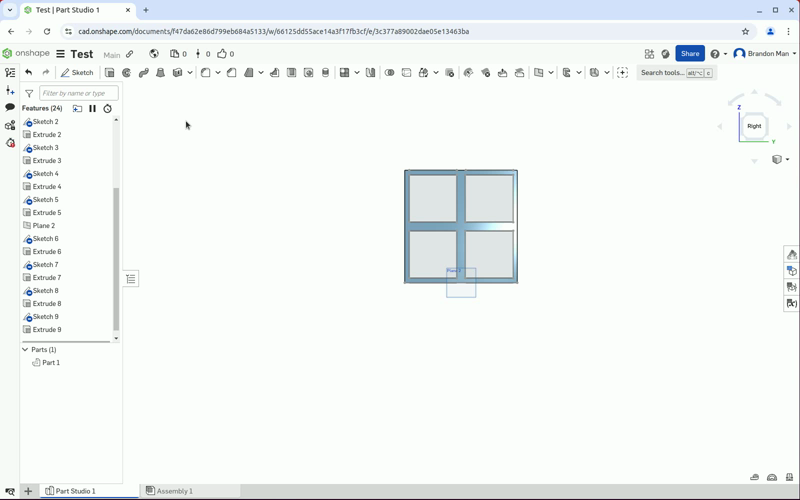
key(shift+7)
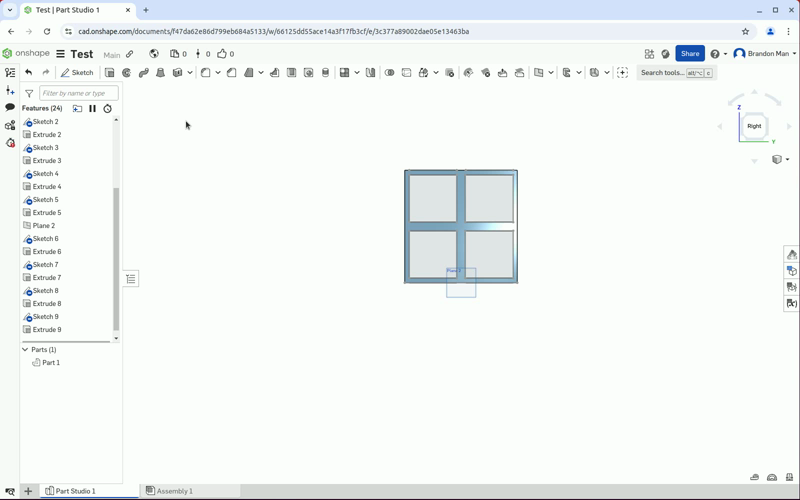
key(right, 2)
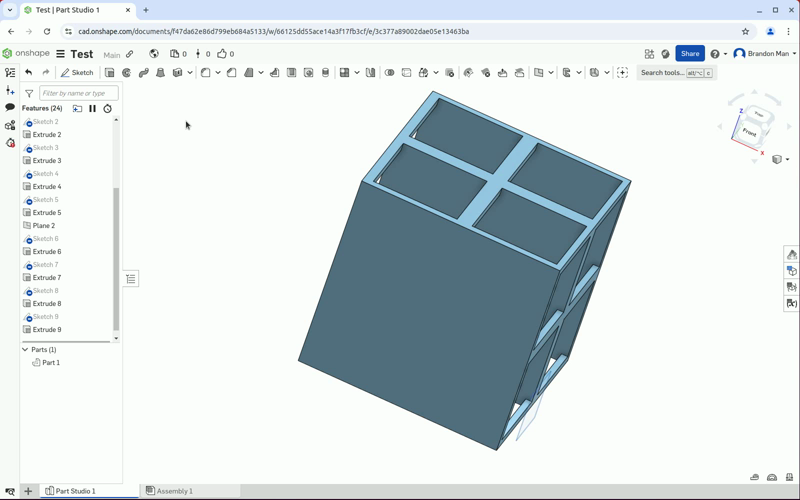
key(down, 2)
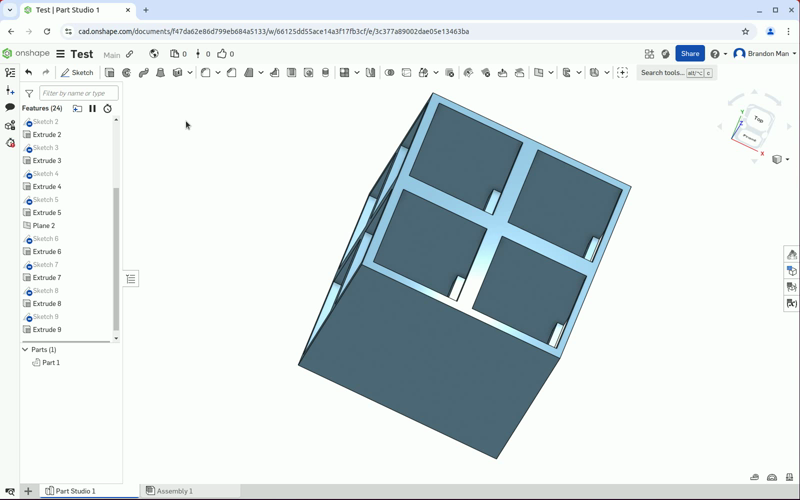
key(up, 2)
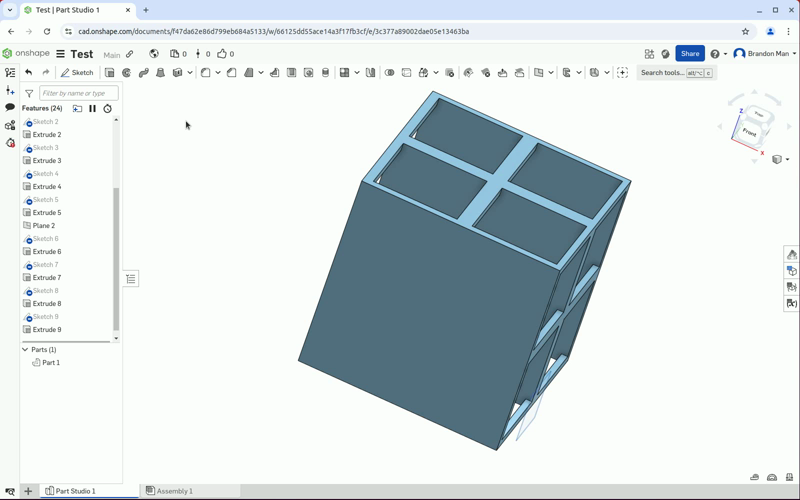
key(left, 2)
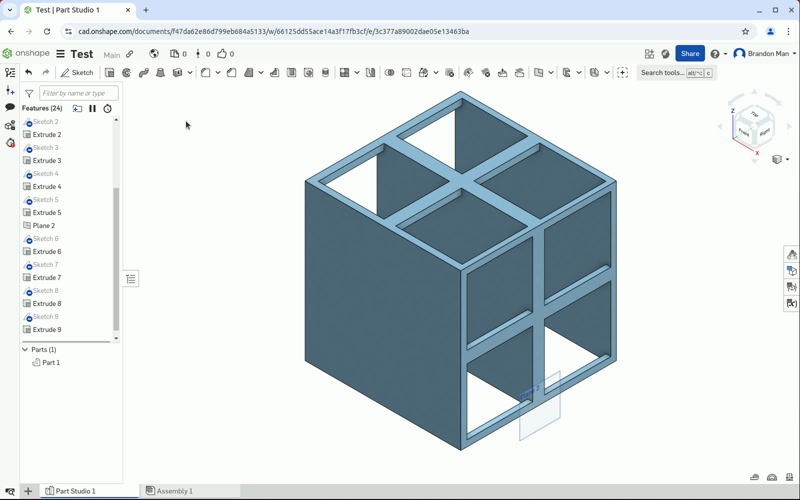
mouse_move(69, 85)
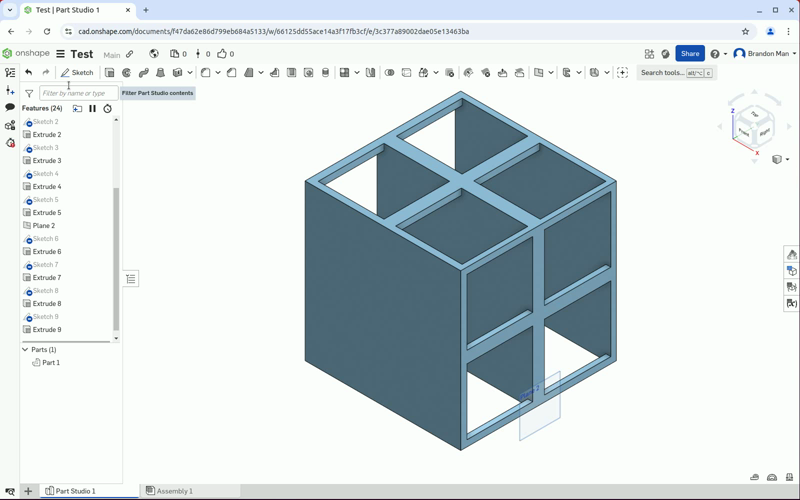
click(69, 85)